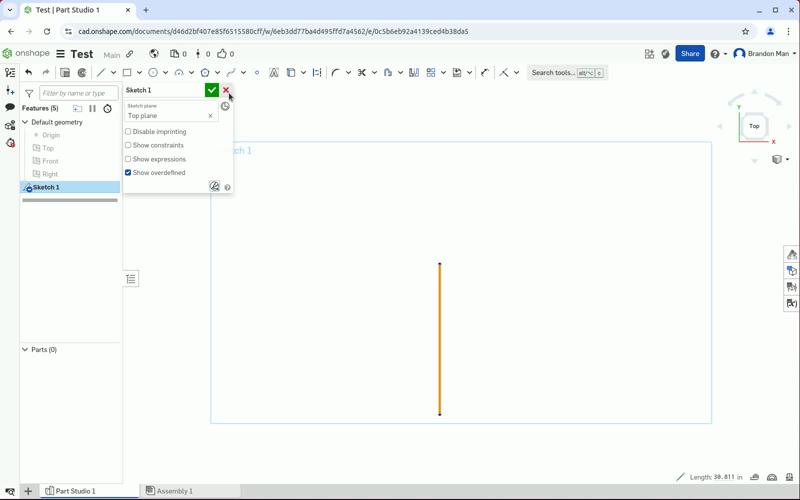
key(shift+h)
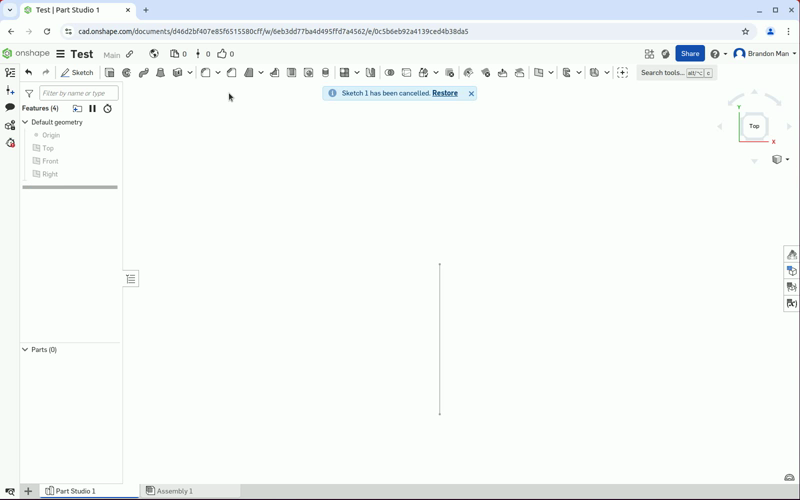
mouse_move(73, 352)
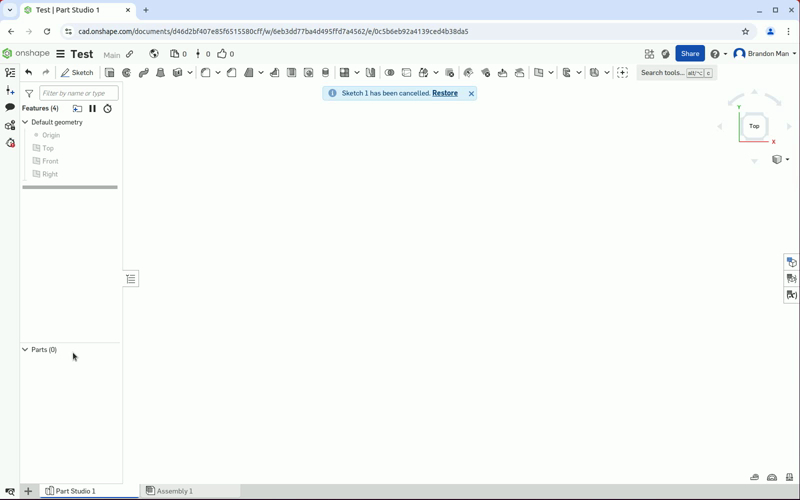
key(y)
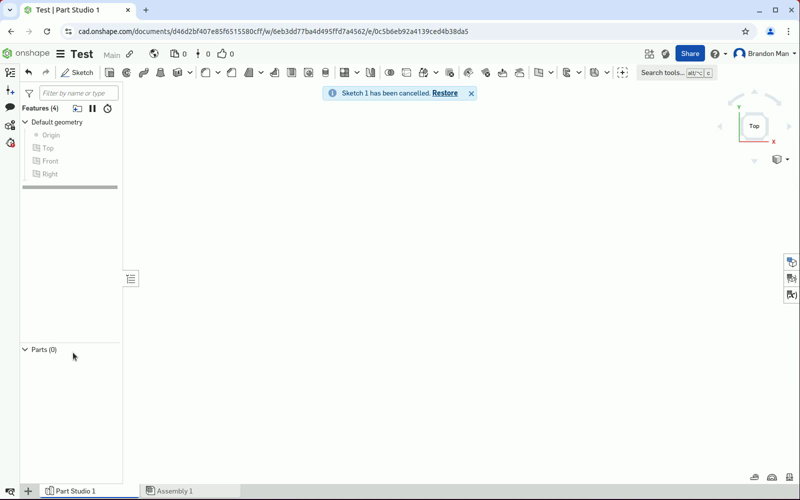
key(shift+p)
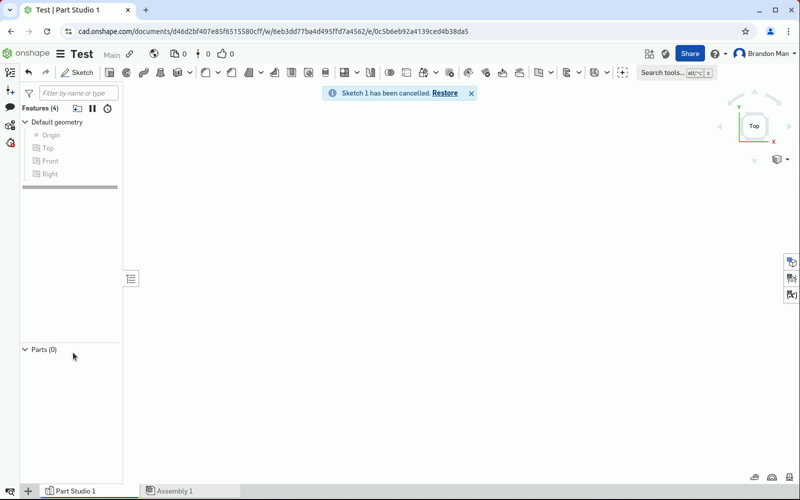
key(space)
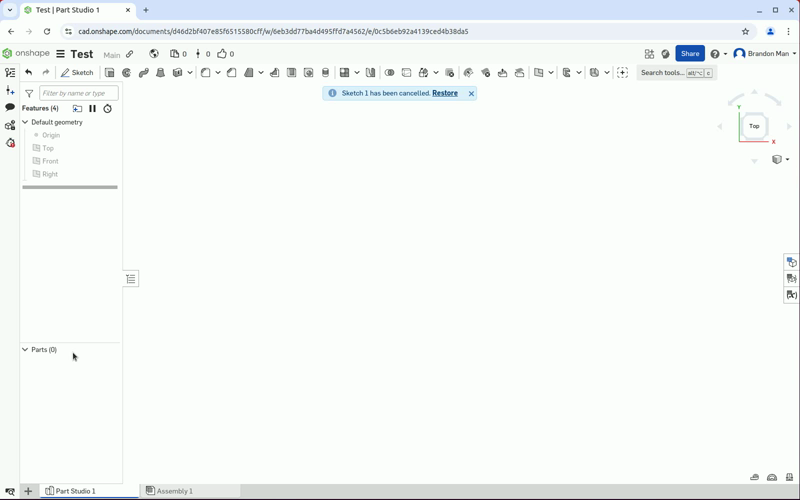
key_down(shift)
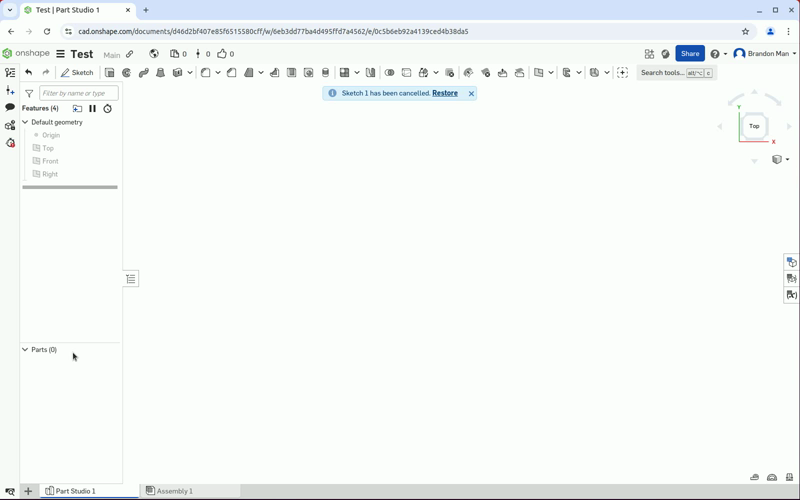
key(up)
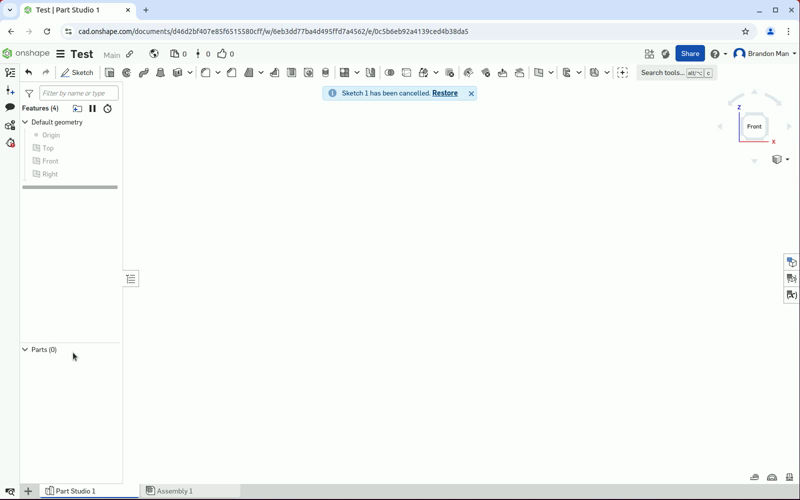
key_up(shift)
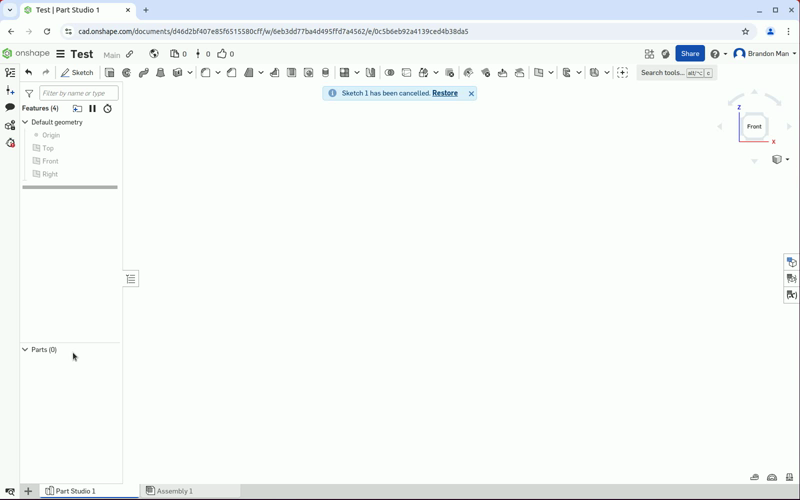
mouse_move(73, 352)
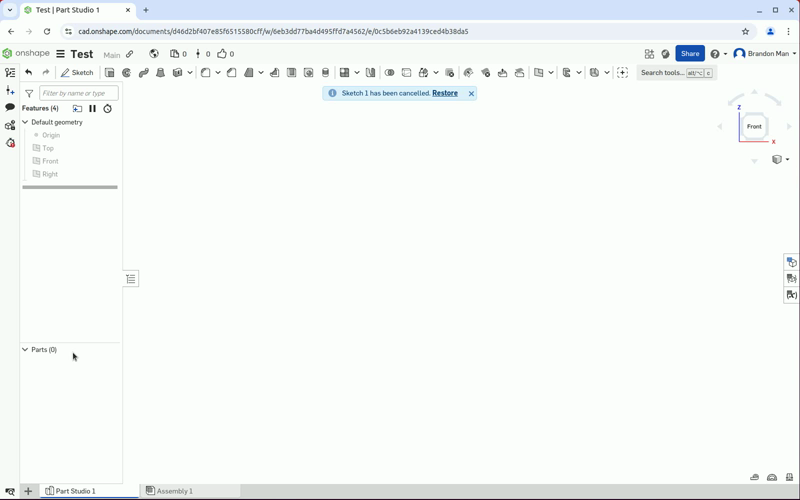
key(shift+y)
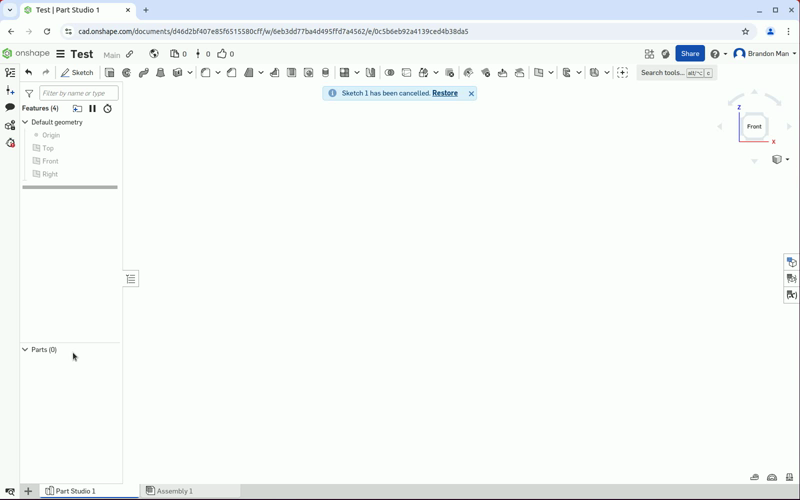
key(shift+s)
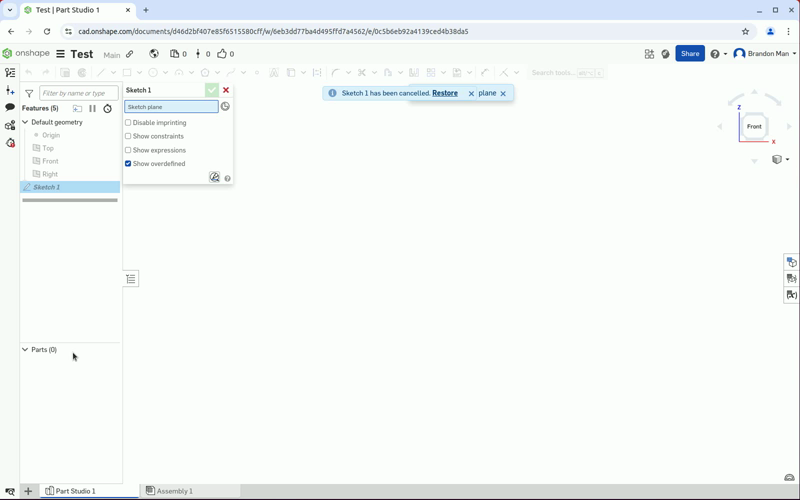
mouse_move(73, 163)
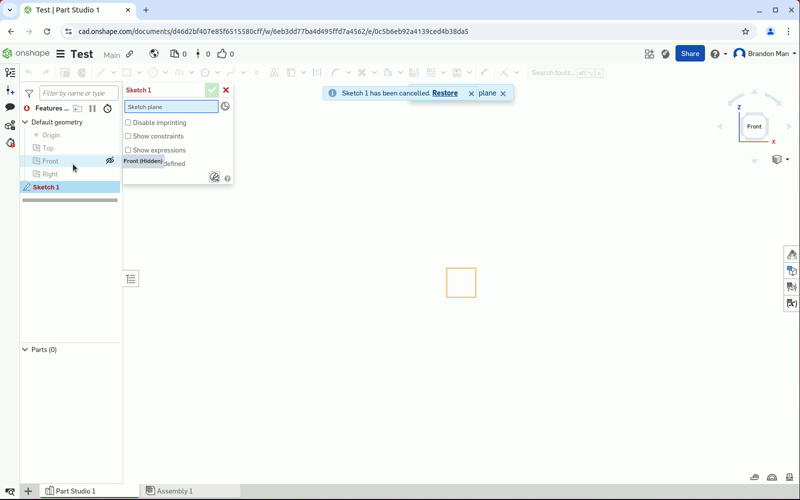
click(73, 163)
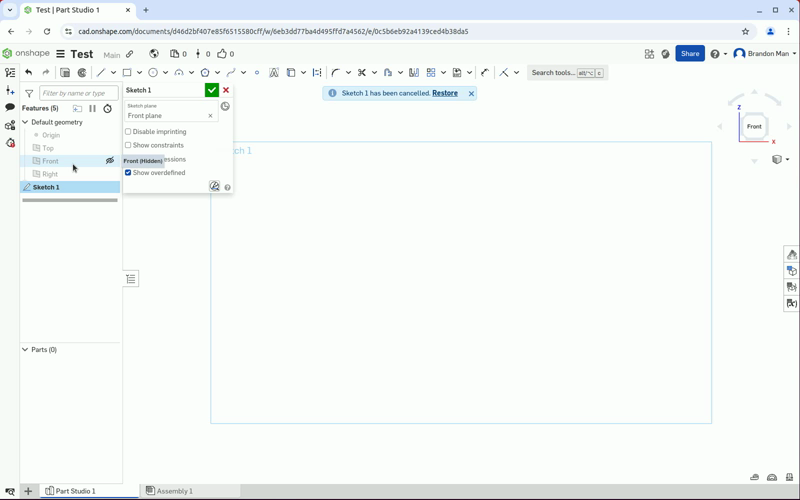
mouse_move(73, 352)
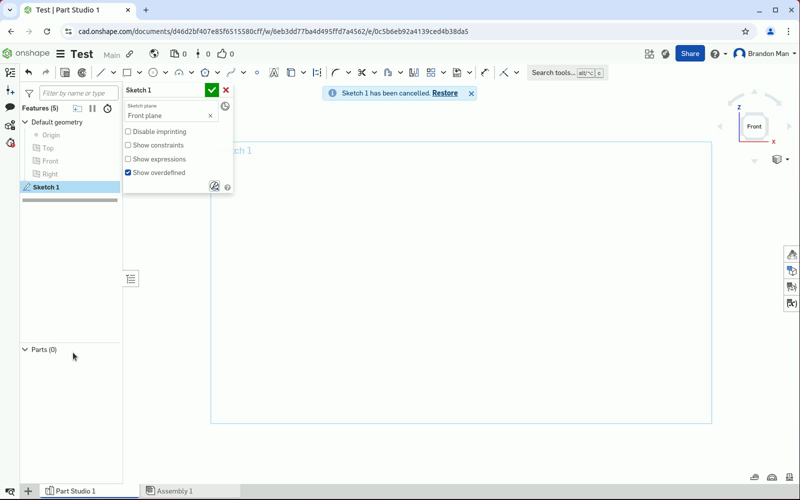
key(y)
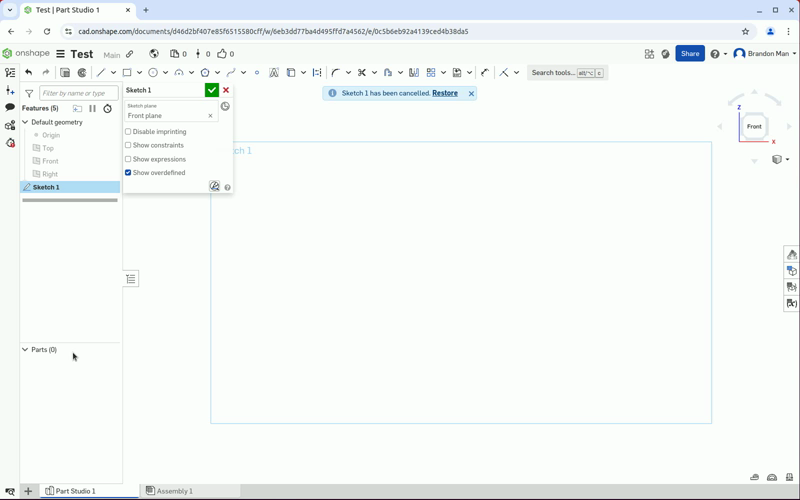
key(c)
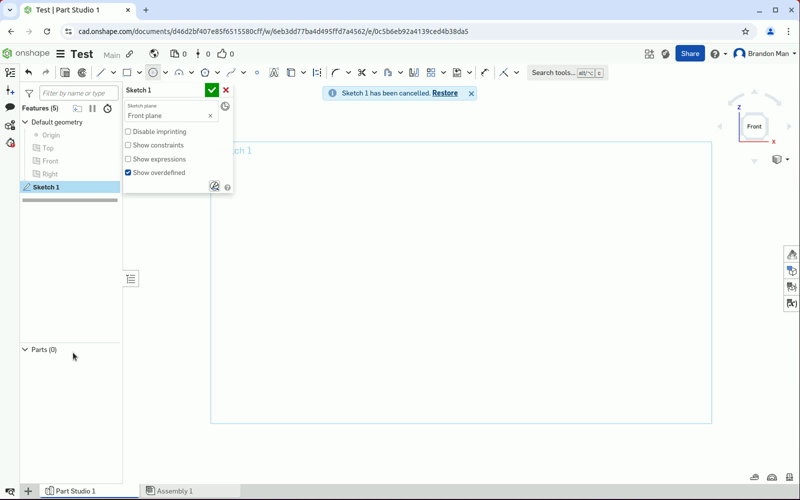
key_down(shift)
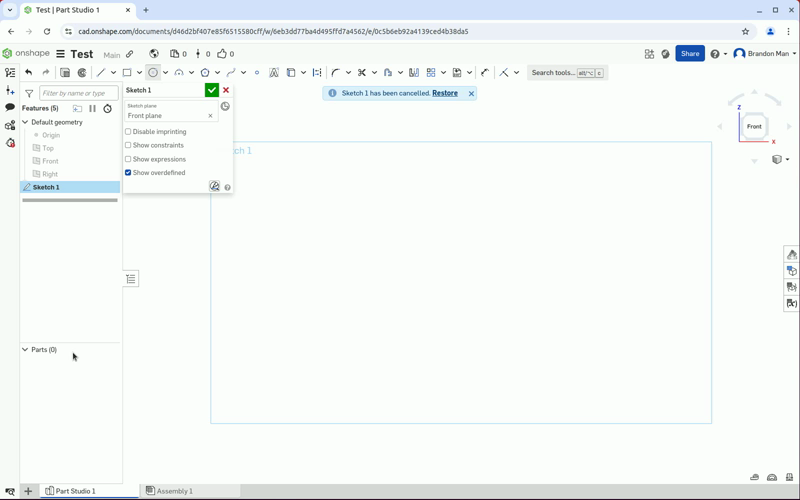
mouse_move(460, 282)
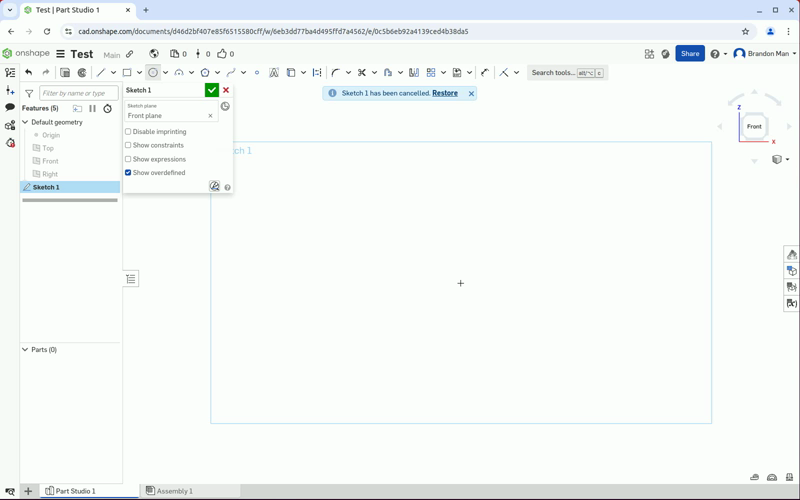
click(460, 282)
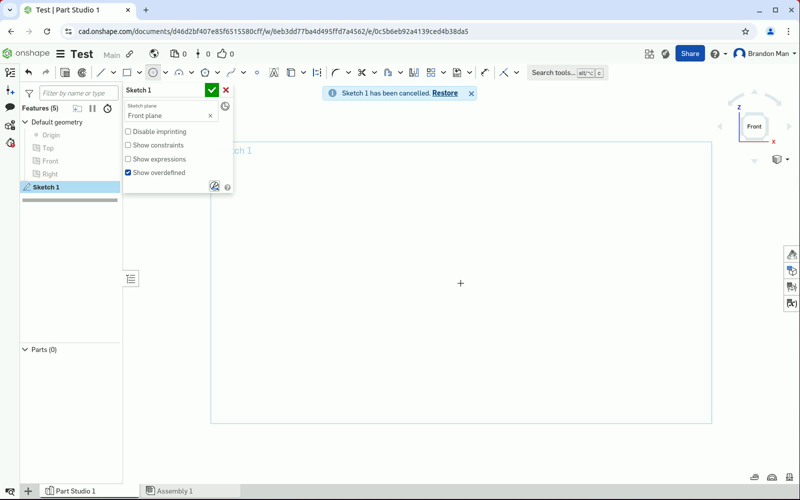
key_up(shift)
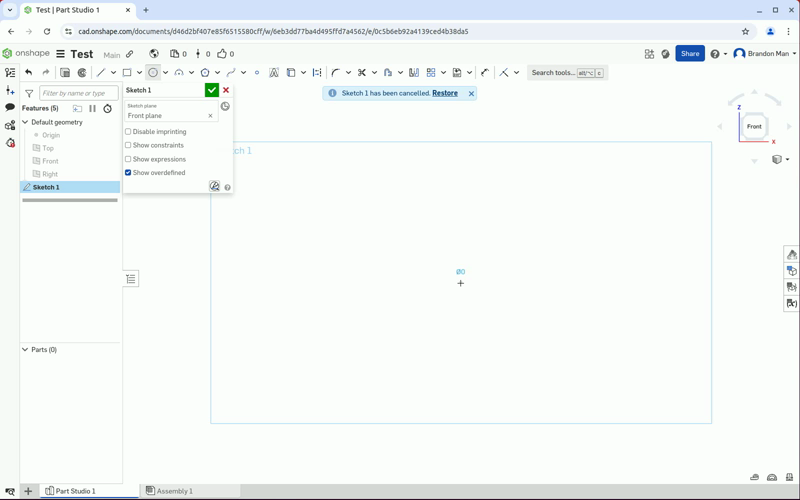
mouse_move(474, 282)
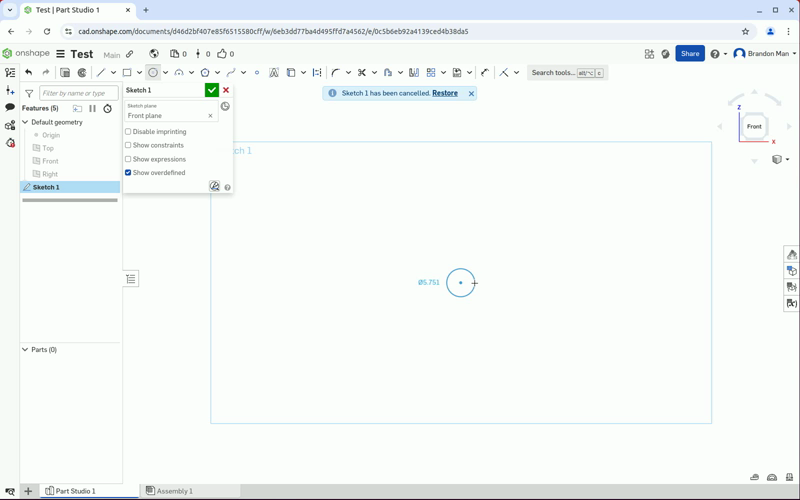
click(474, 282)
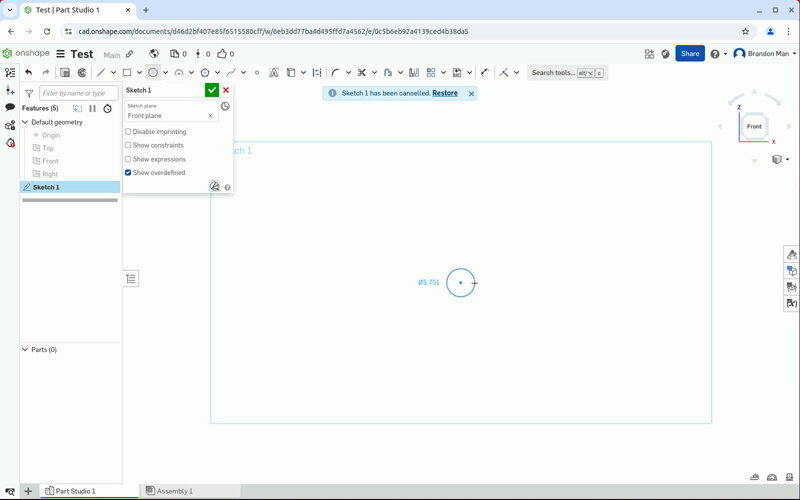
key(esc)
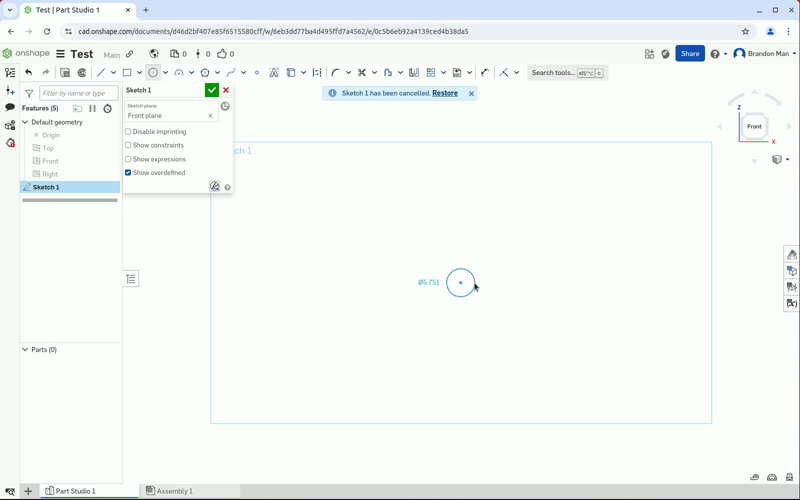
mouse_move(464, 290)
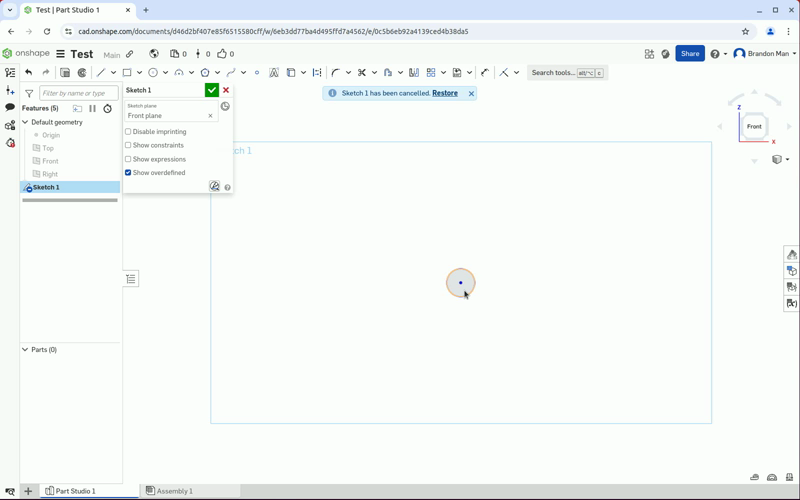
scroll(6)
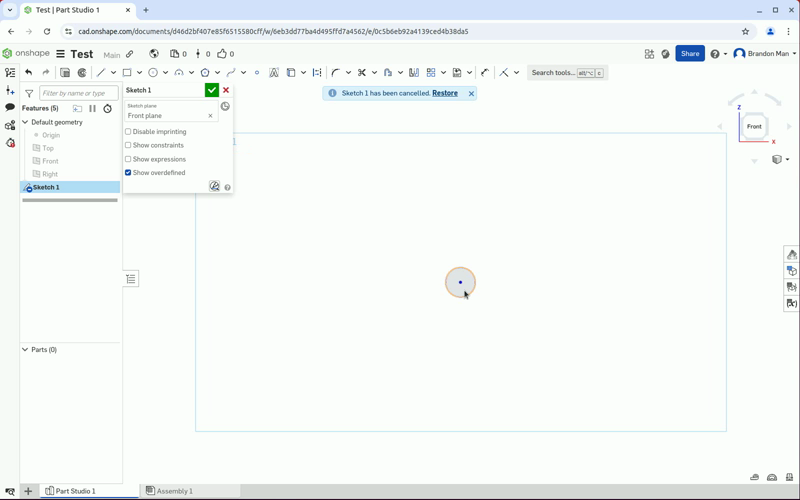
scroll(6)
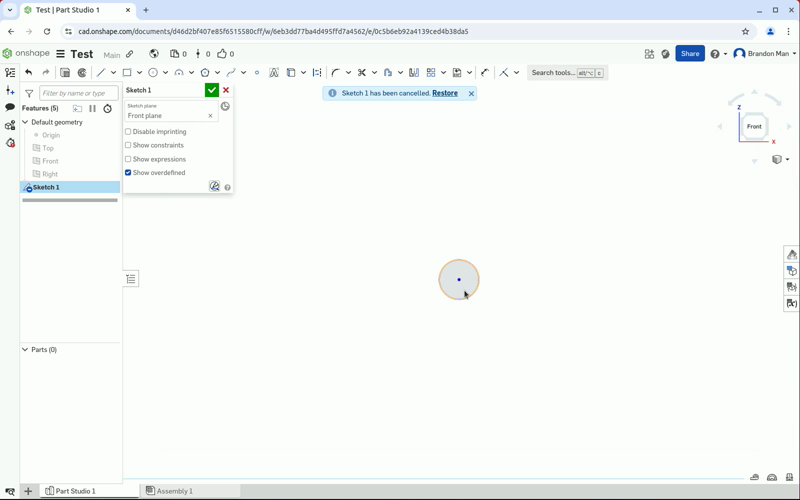
scroll(6)
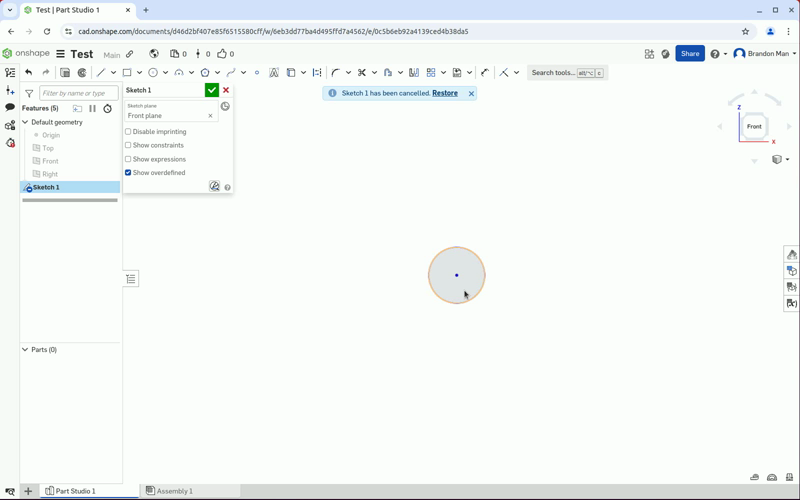
scroll(6)
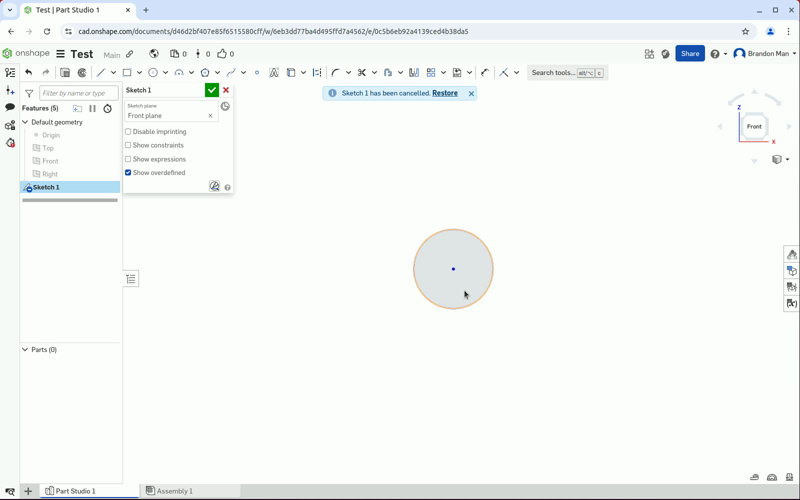
scroll(6)
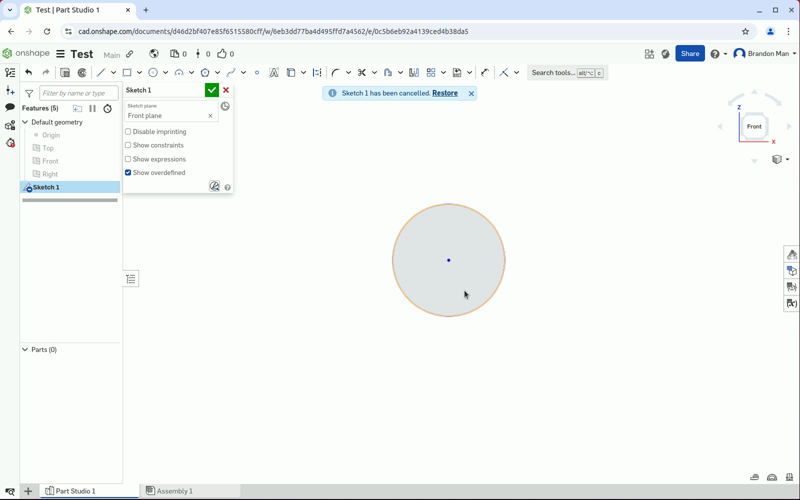
scroll(6)
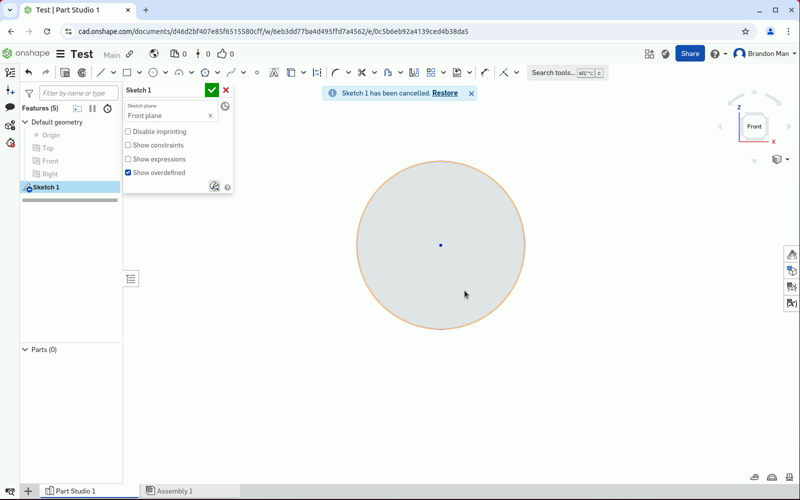
scroll(6)
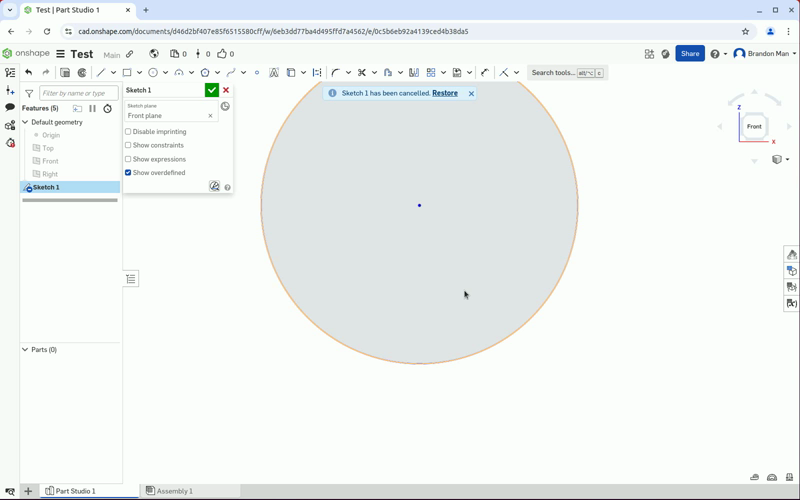
click(464, 290)
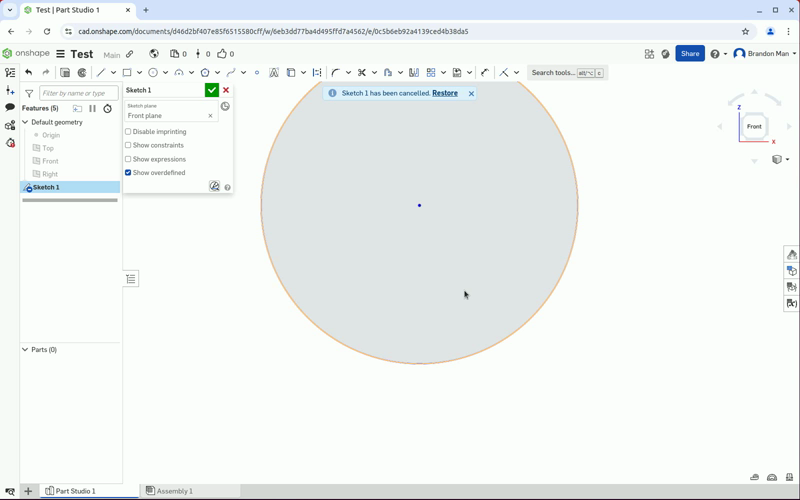
scroll(-6)
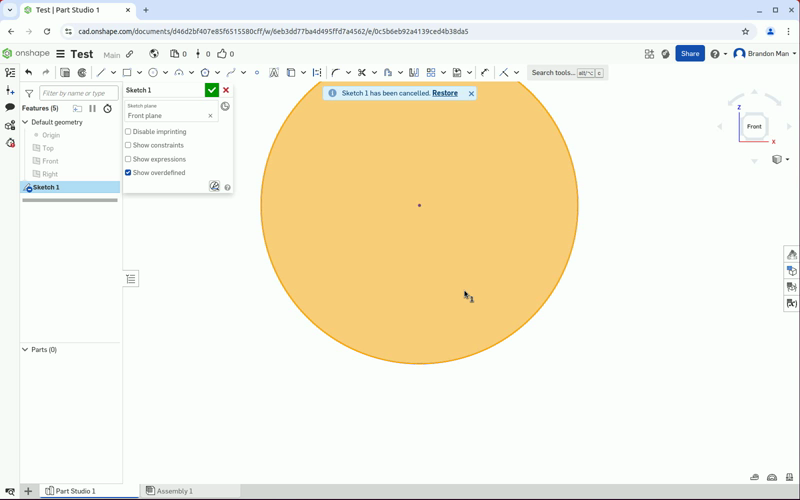
scroll(-6)
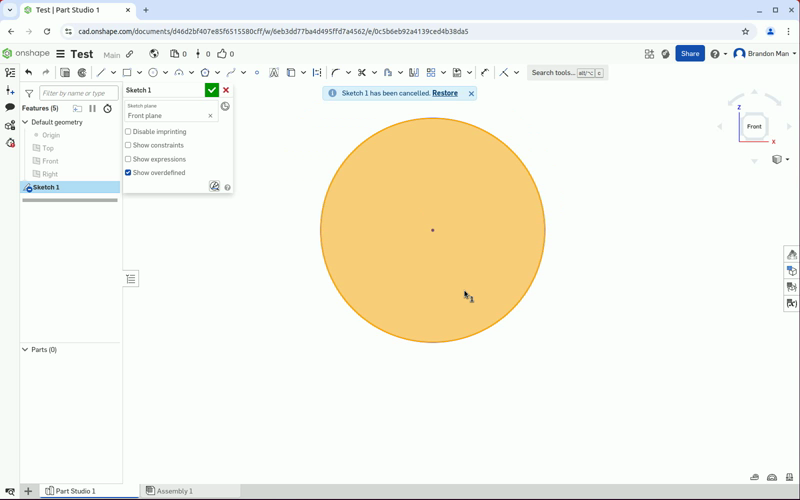
scroll(-6)
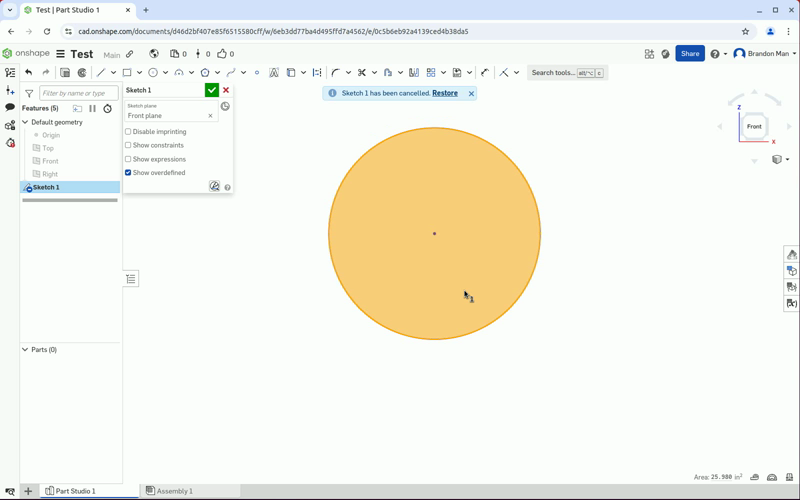
scroll(-6)
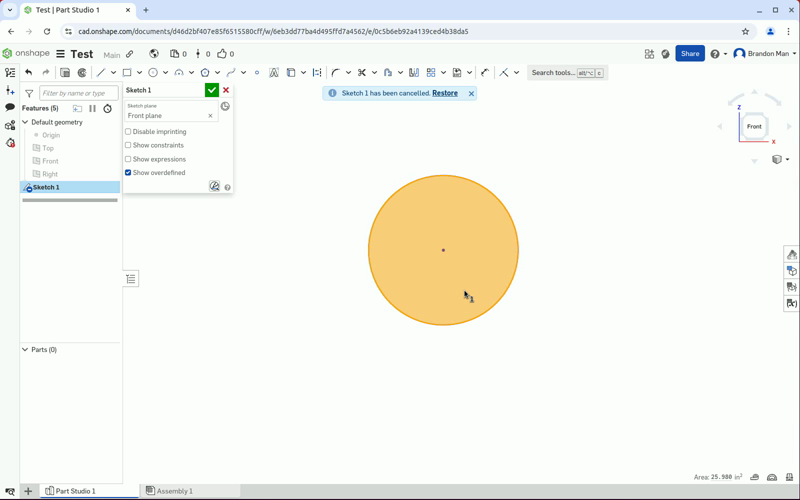
scroll(-6)
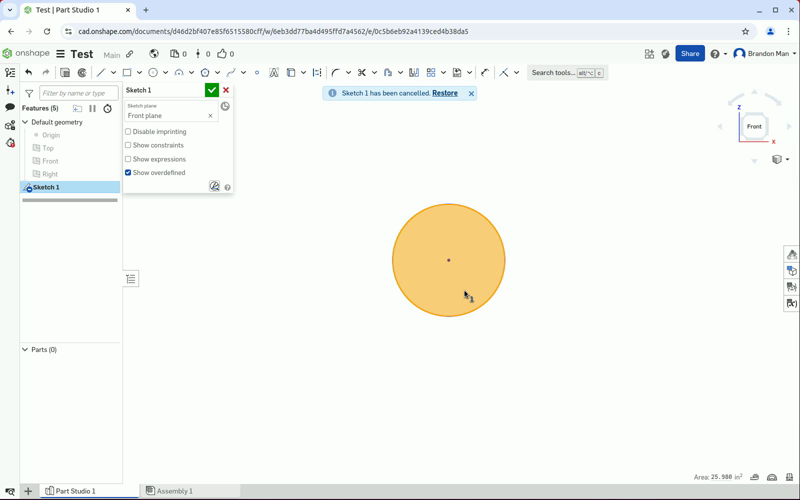
scroll(-6)
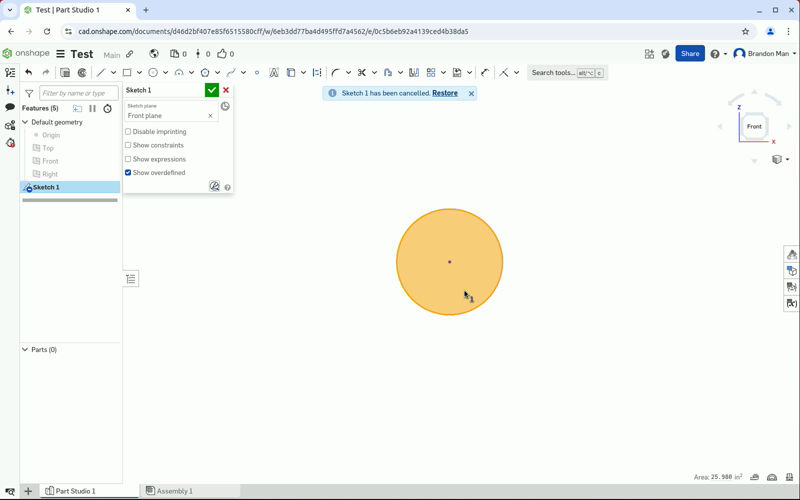
scroll(-6)
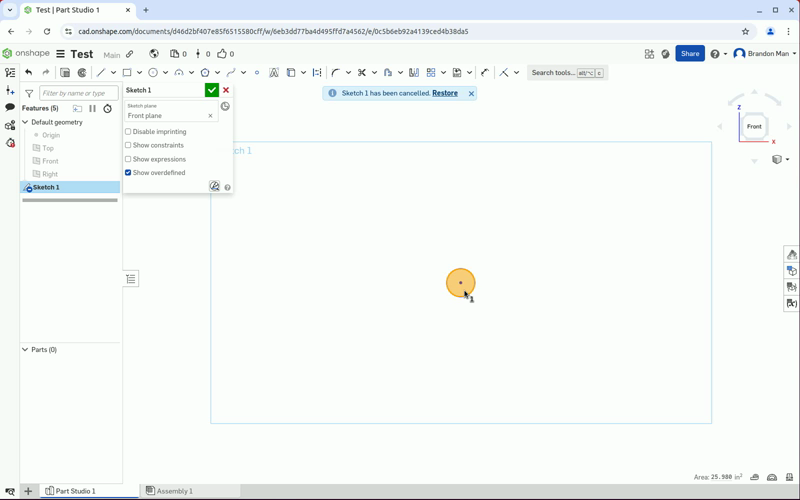
mouse_move(73, 352)
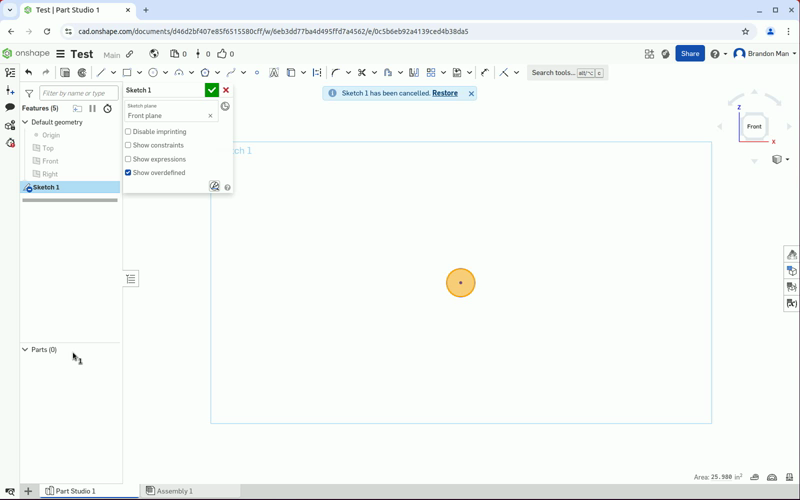
key(shift+y)
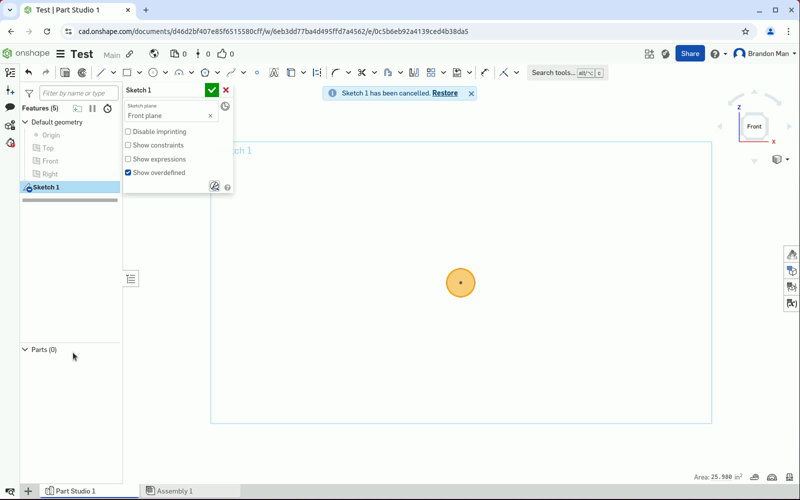
key(shift+e)
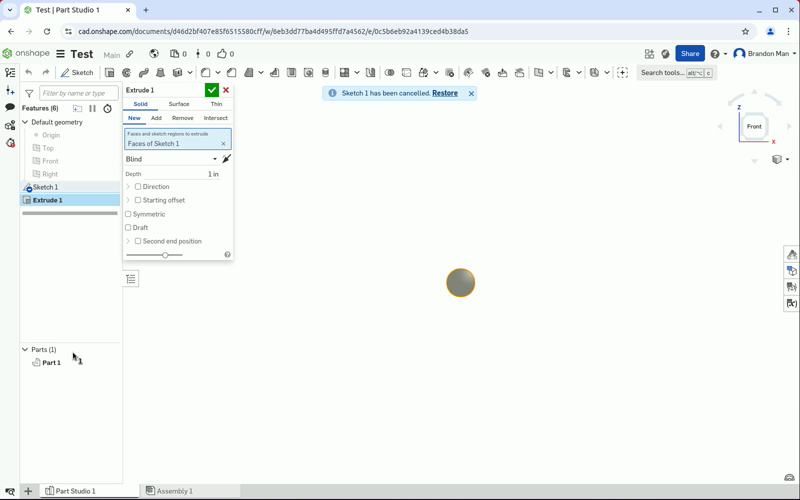
mouse_move(143, 106)
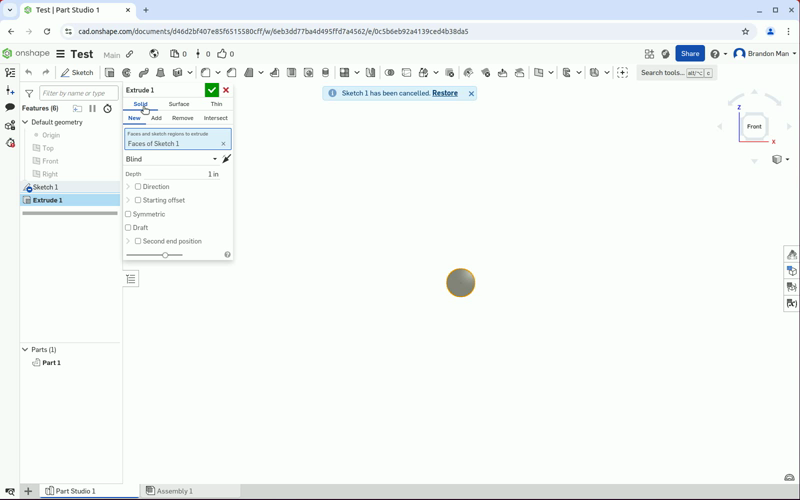
click(143, 106)
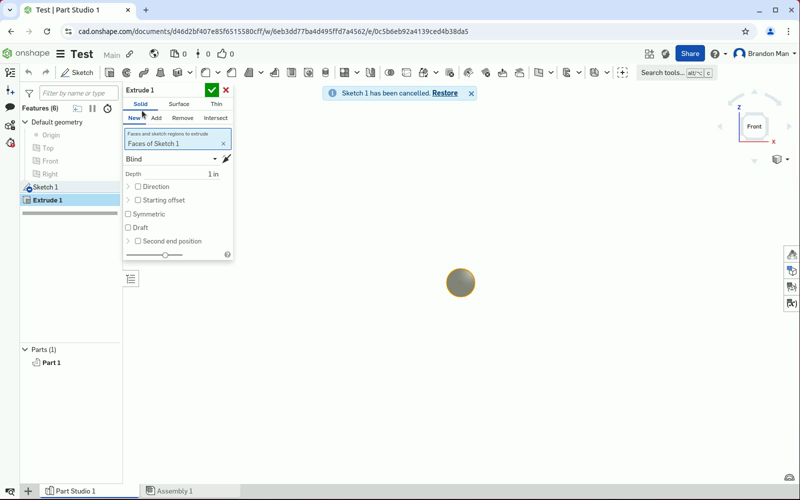
mouse_move(137, 120)
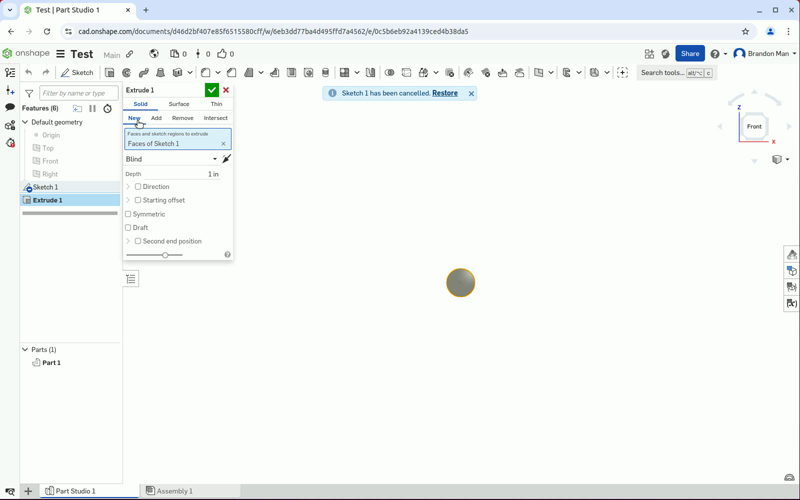
click(137, 120)
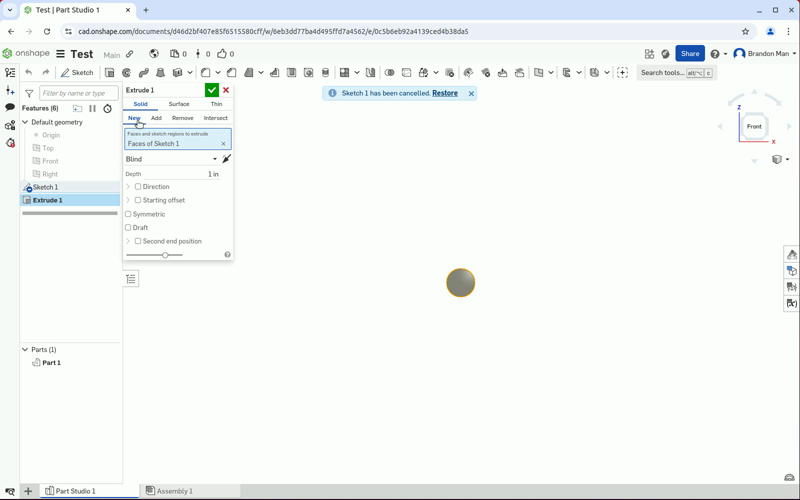
key(tab, 4)
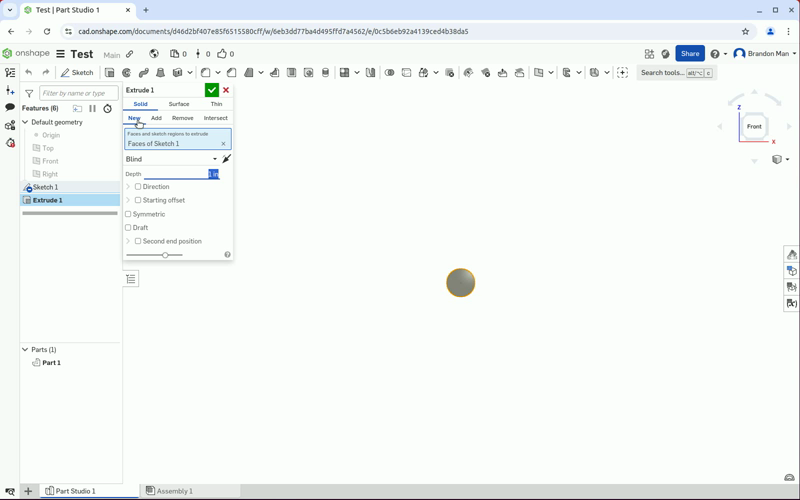
text(22.627)
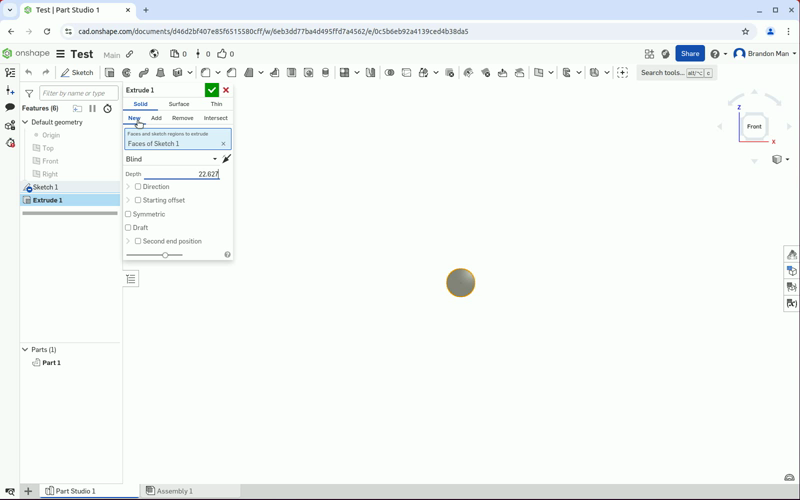
key(enter)
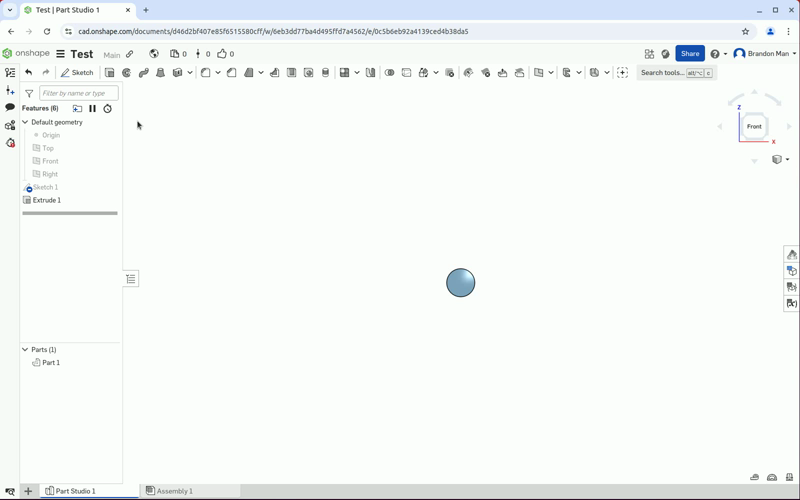
key(shift+h)
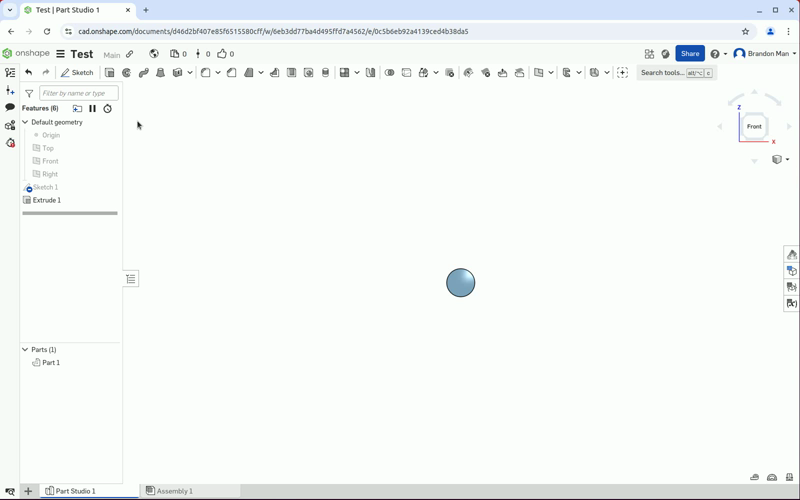
key(shift+h)
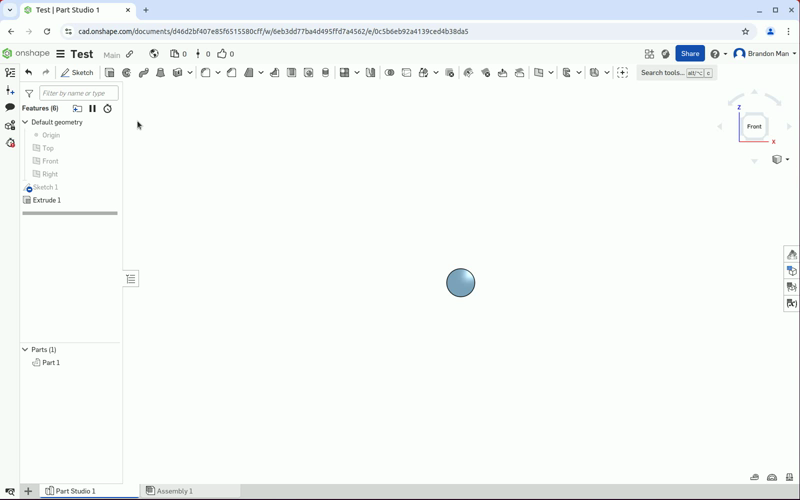
mouse_move(73, 189)
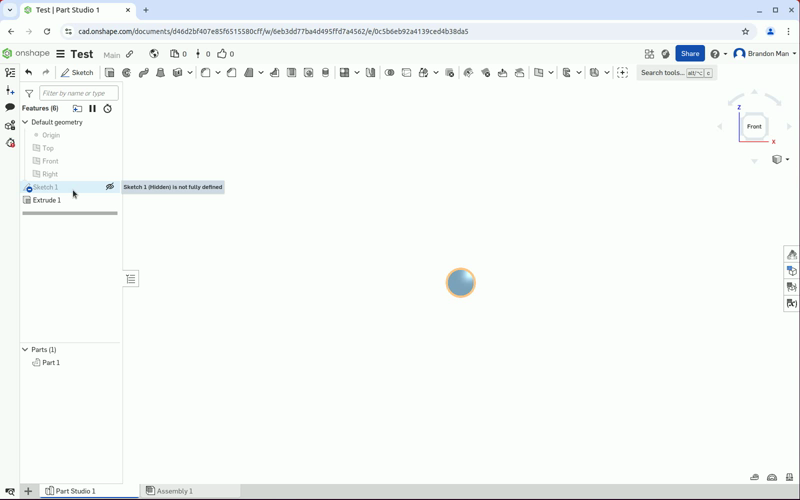
click(73, 189)
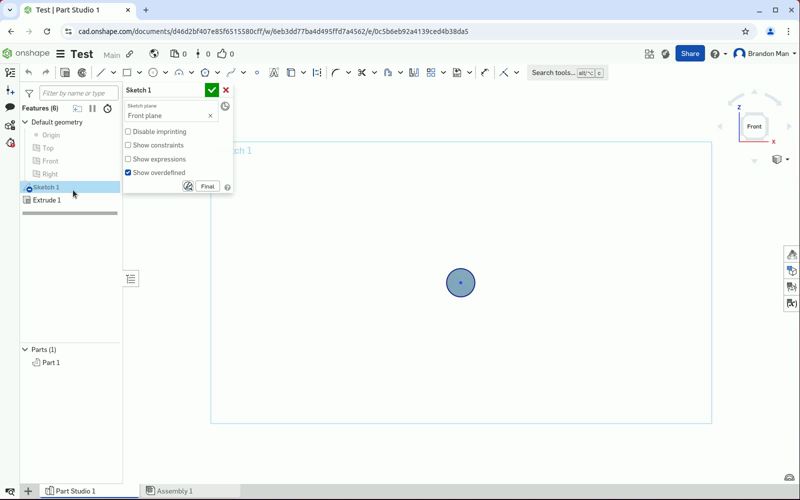
mouse_move(229, 92)
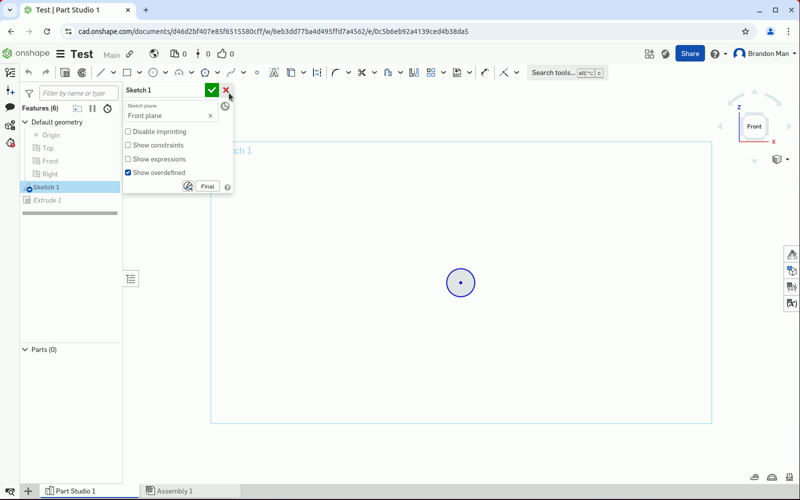
click(229, 92)
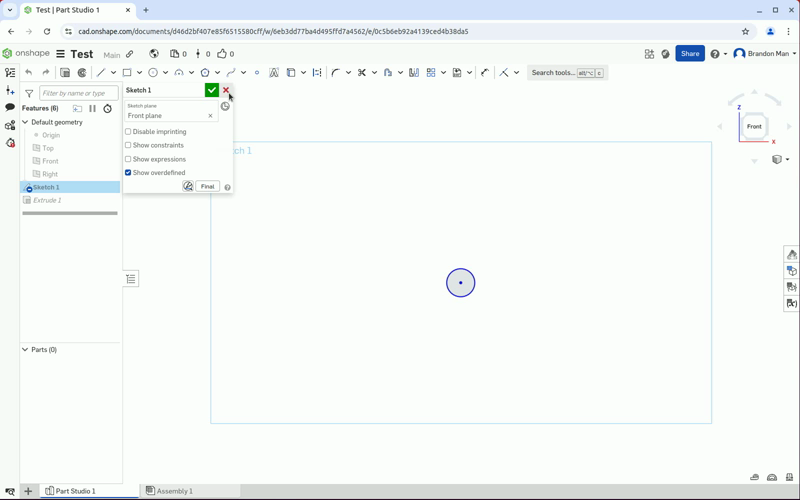
key(shift+s)
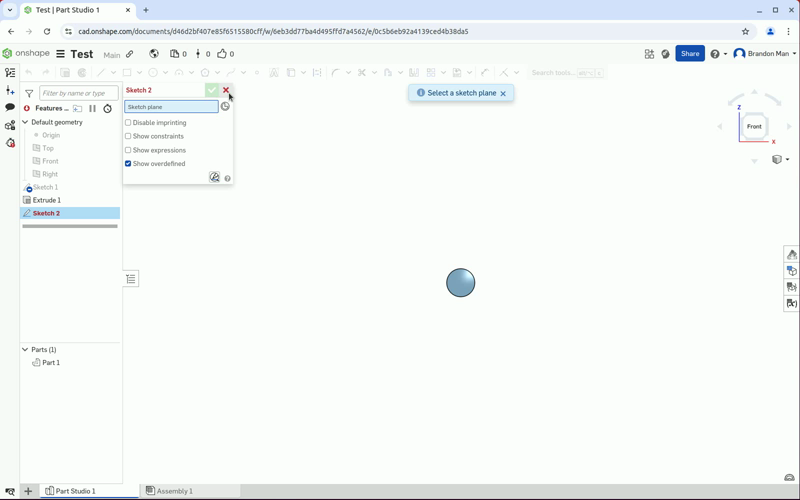
mouse_move(73, 163)
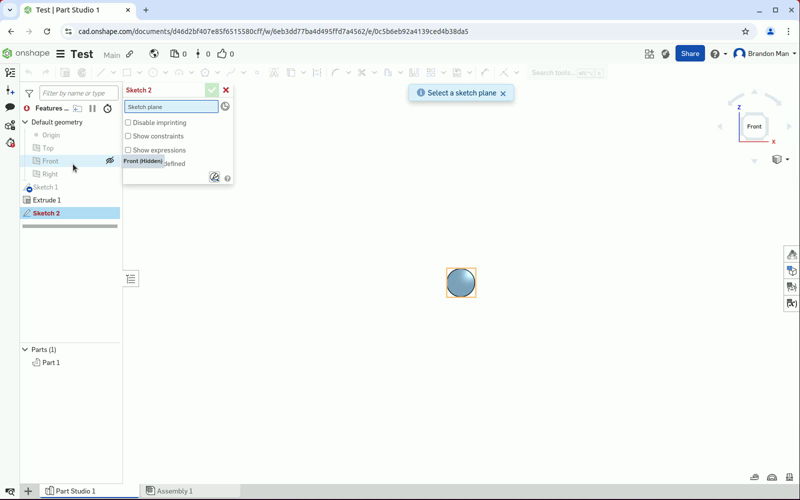
click(73, 163)
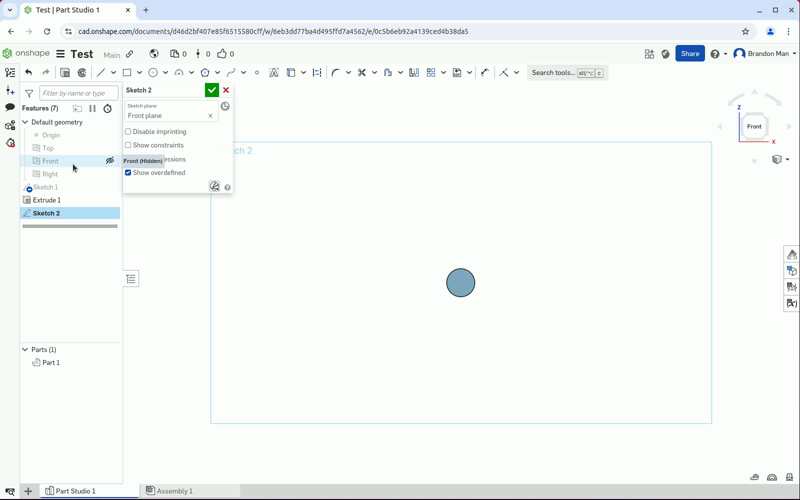
mouse_move(73, 352)
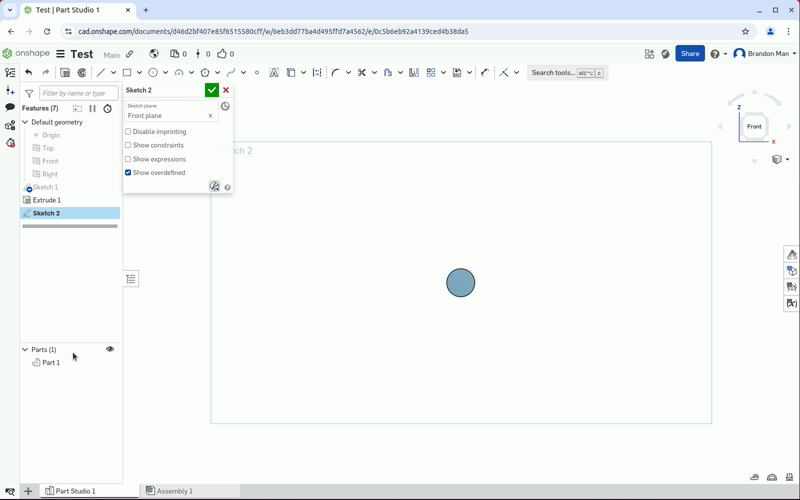
key(y)
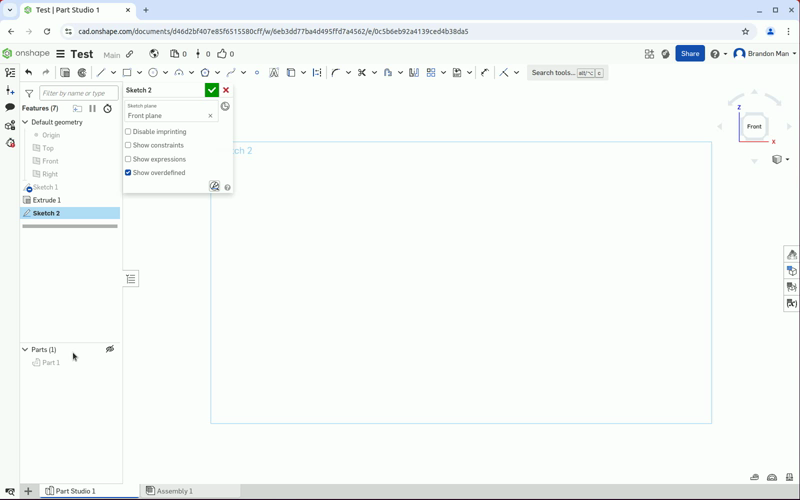
key(l)
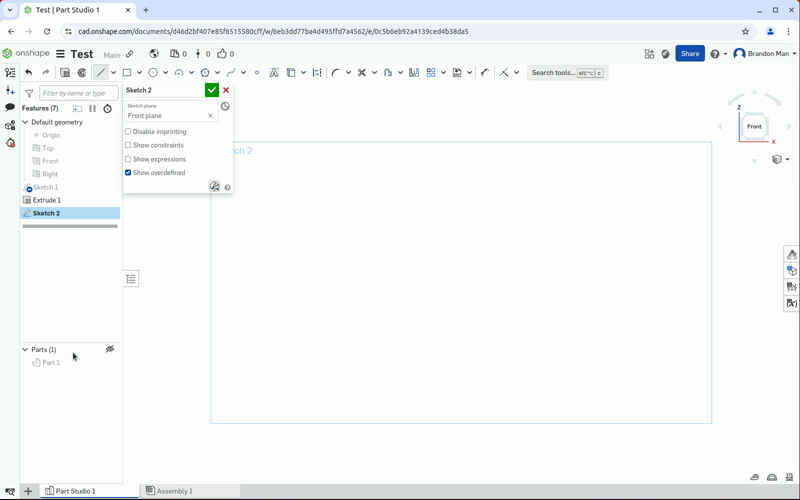
key_down(shift)
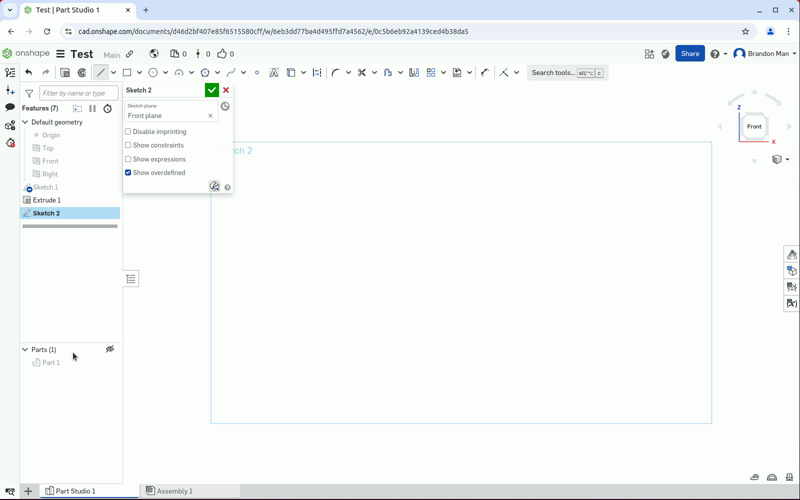
mouse_move(423, 336)
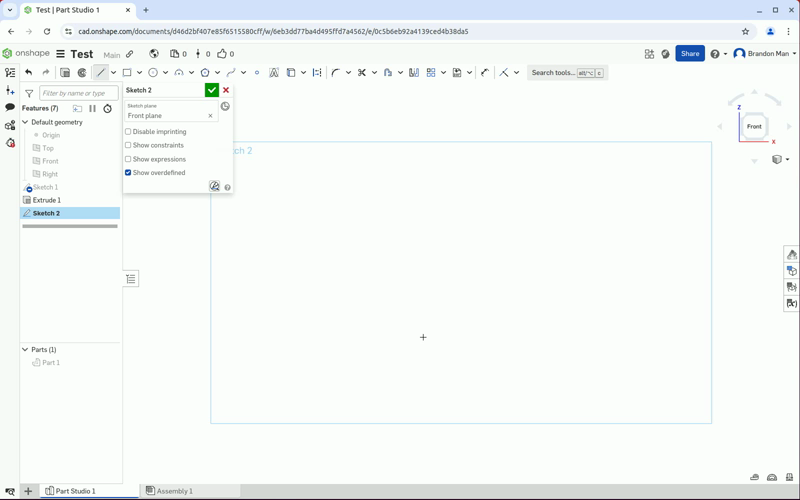
click(423, 336)
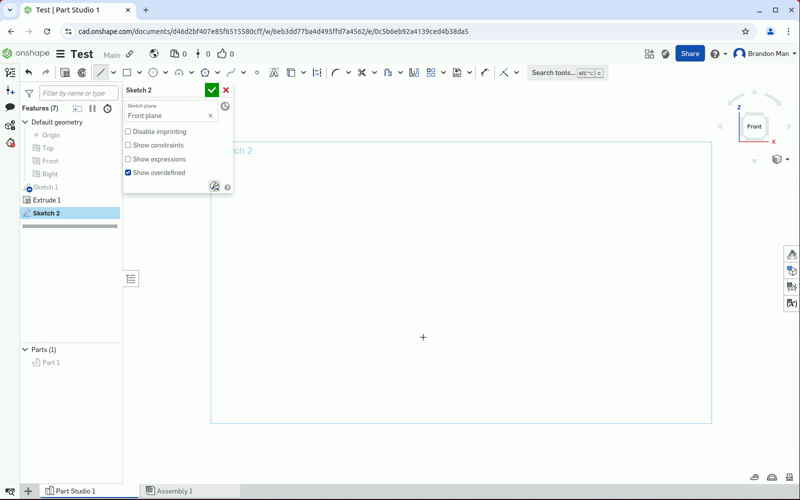
key_up(shift)
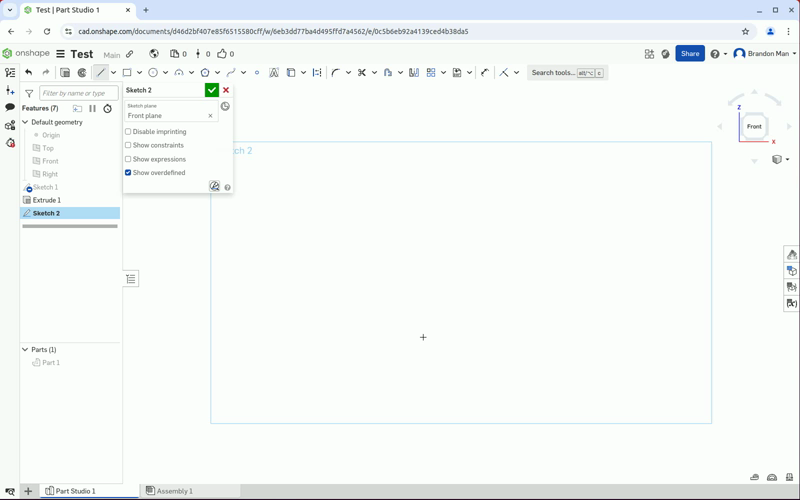
key_down(shift)
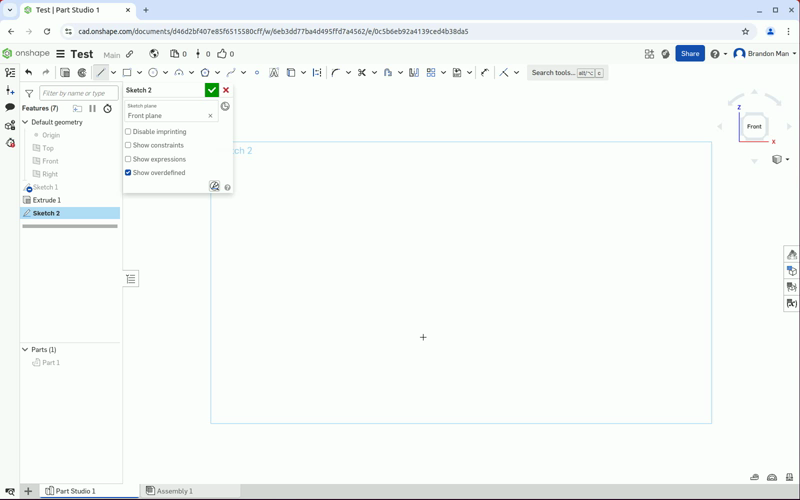
mouse_move(492, 336)
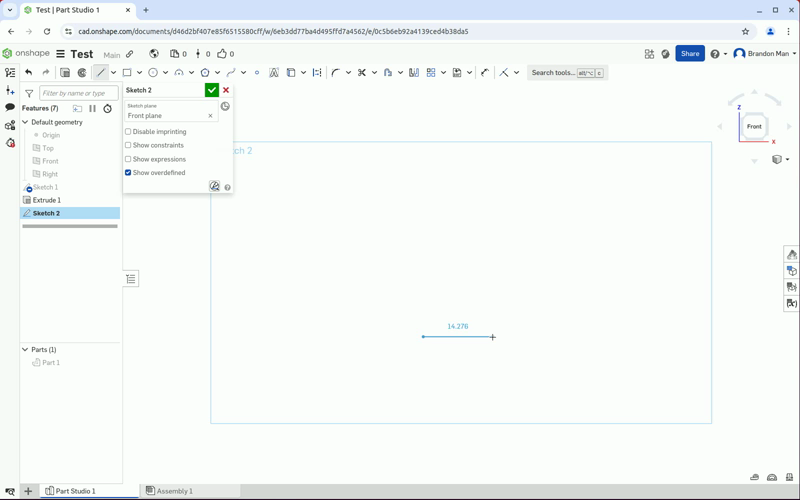
click(492, 336)
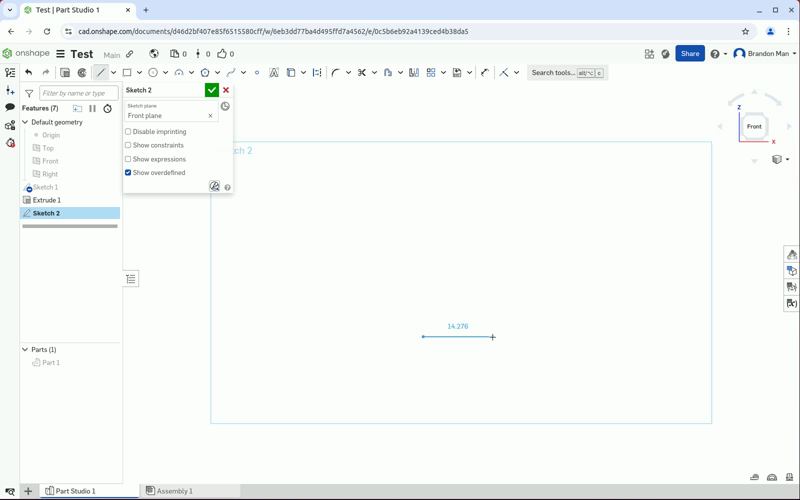
key_up(shift)
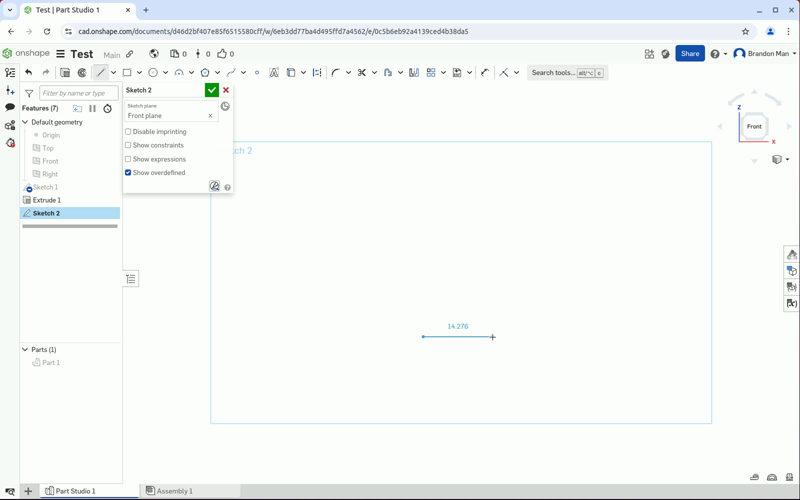
key_down(shift)
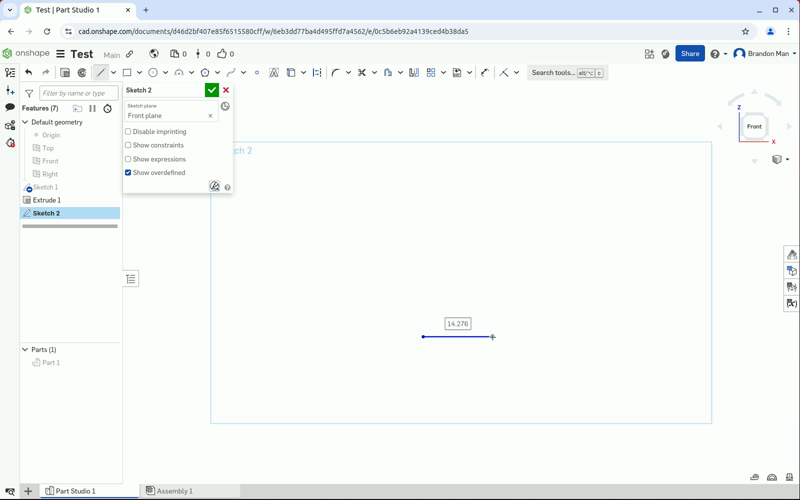
mouse_move(522, 336)
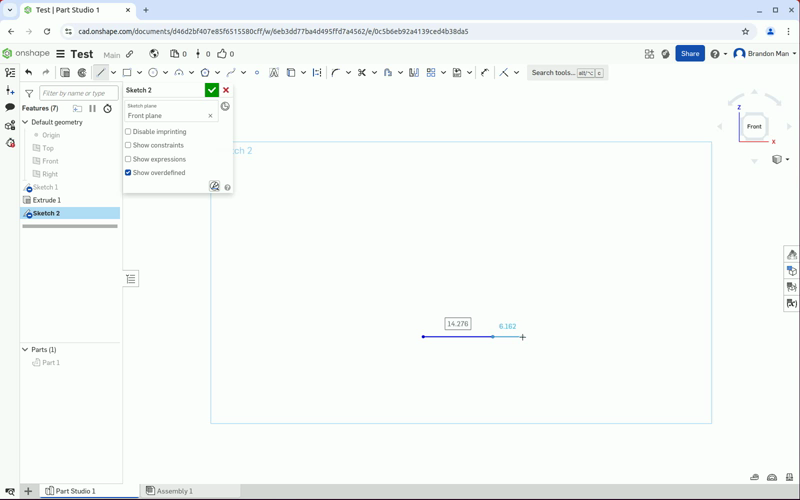
mouse_move(492, 322)
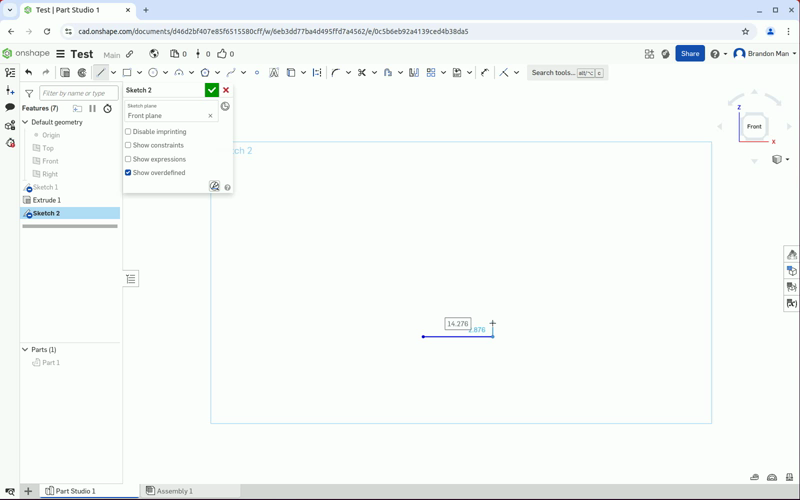
click(492, 322)
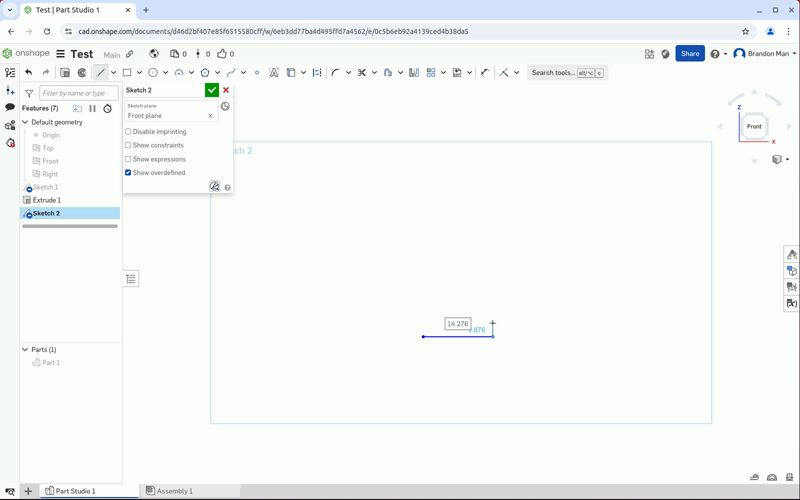
key_up(shift)
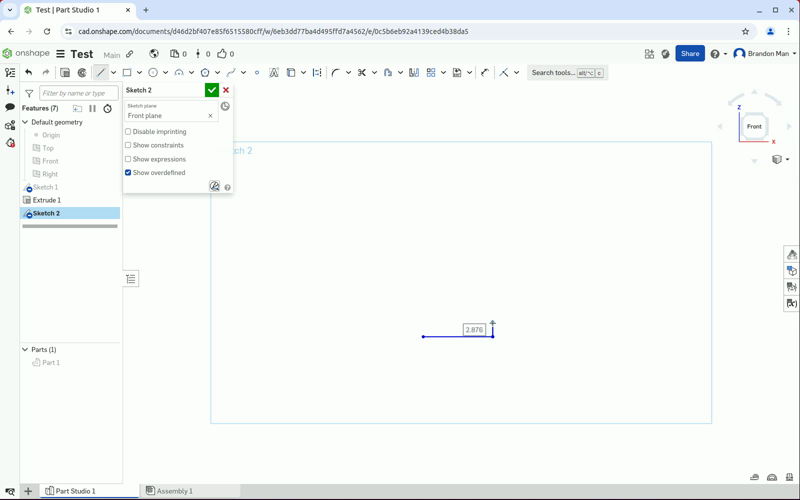
key_down(shift)
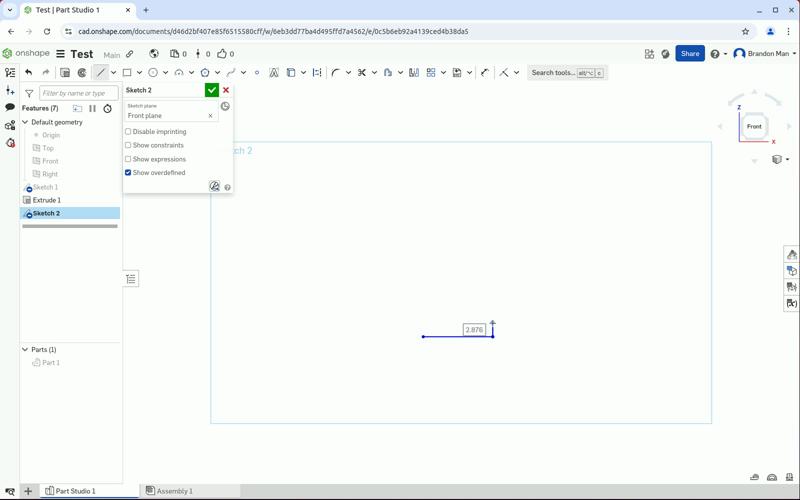
mouse_move(423, 322)
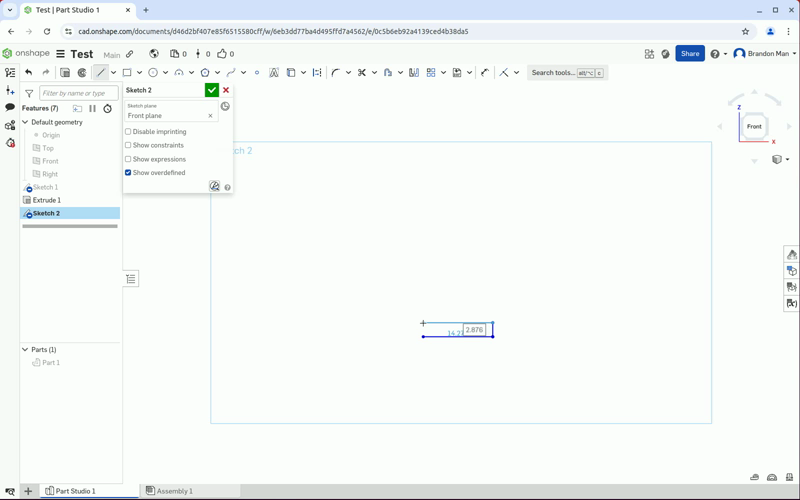
click(423, 322)
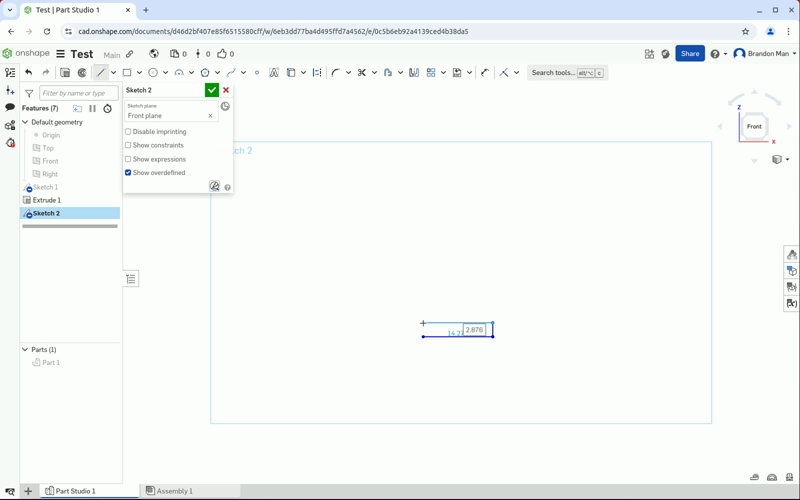
key_up(shift)
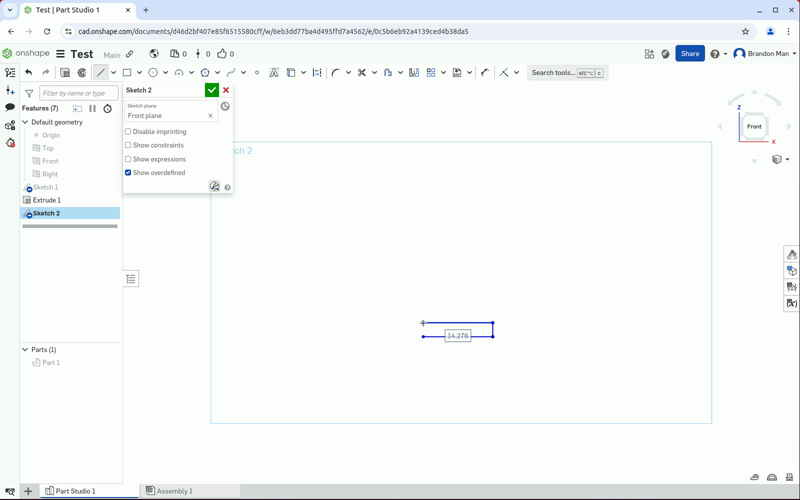
mouse_move(453, 322)
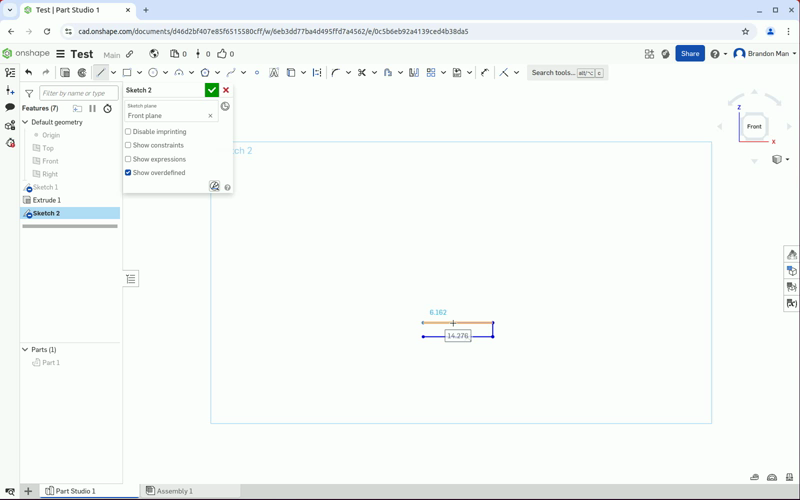
key_down(shift)
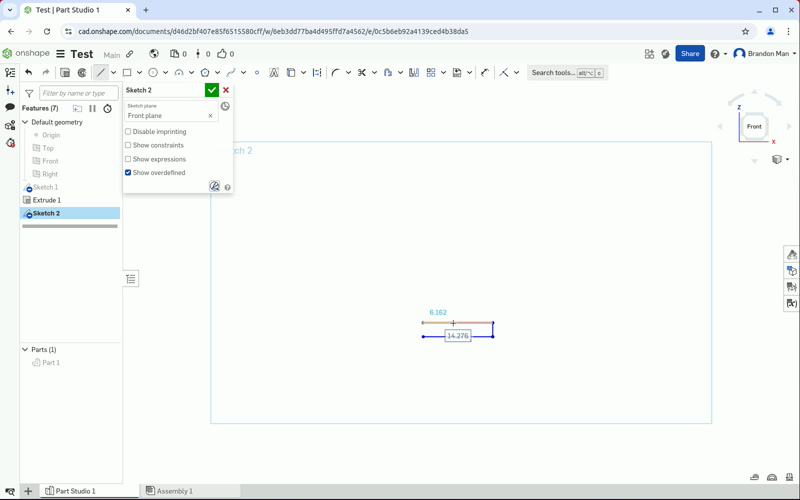
mouse_move(423, 336)
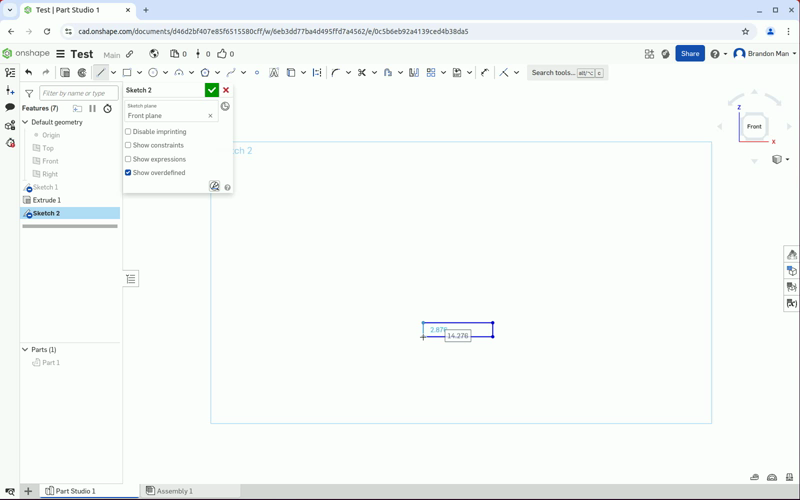
key_up(shift)
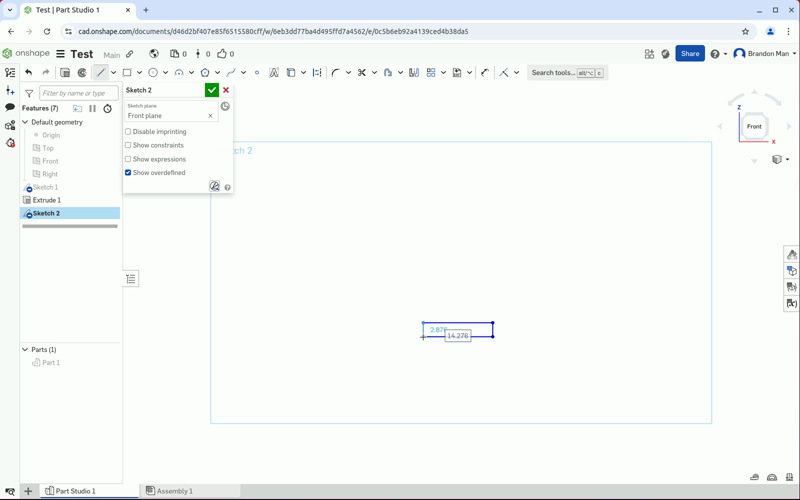
click(423, 336)
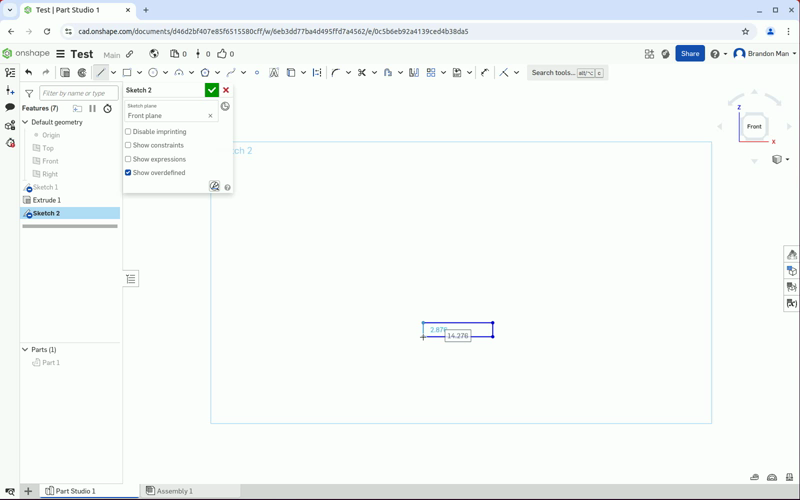
key(esc)
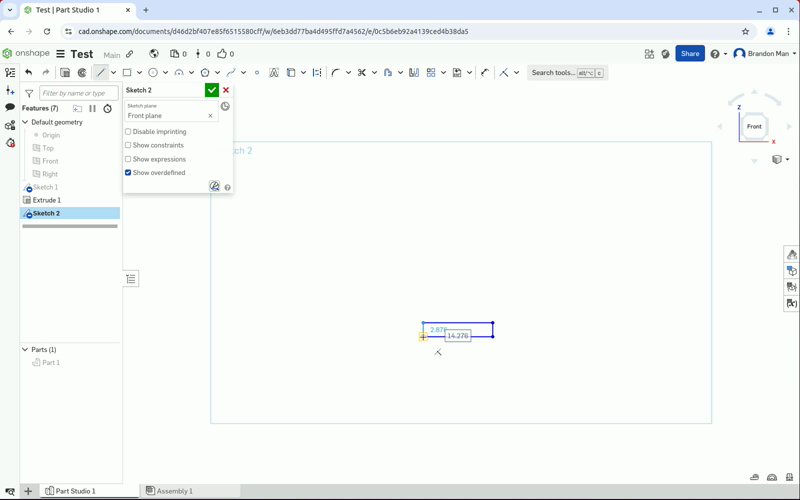
mouse_move(443, 325)
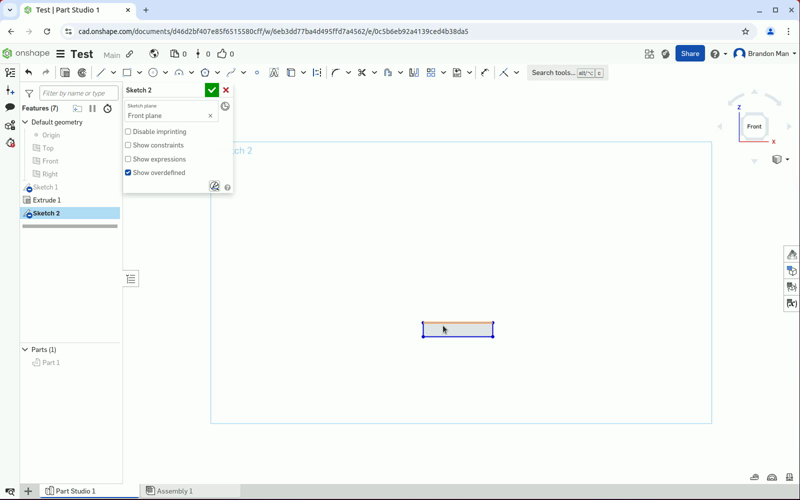
scroll(6)
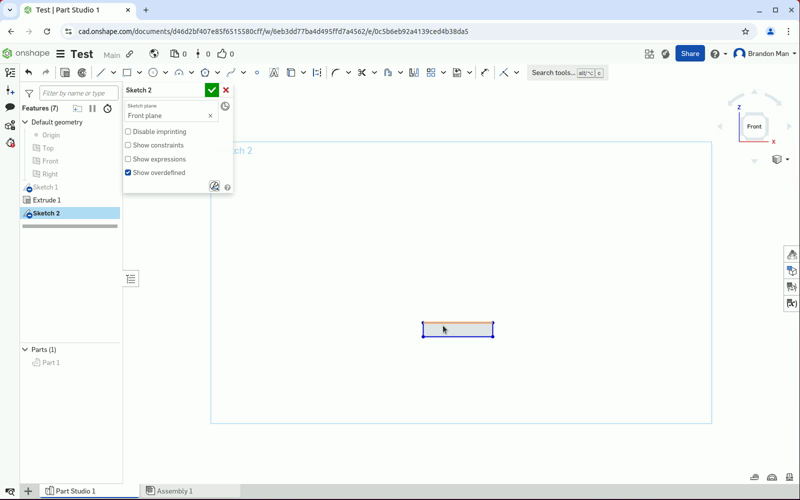
scroll(6)
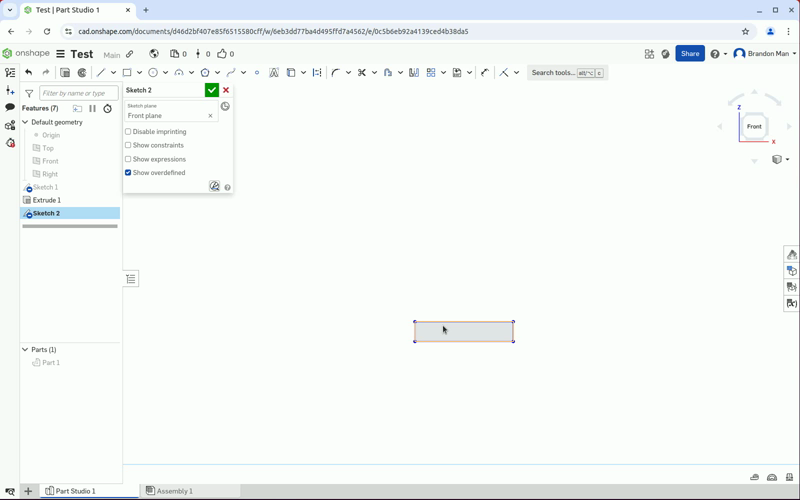
scroll(6)
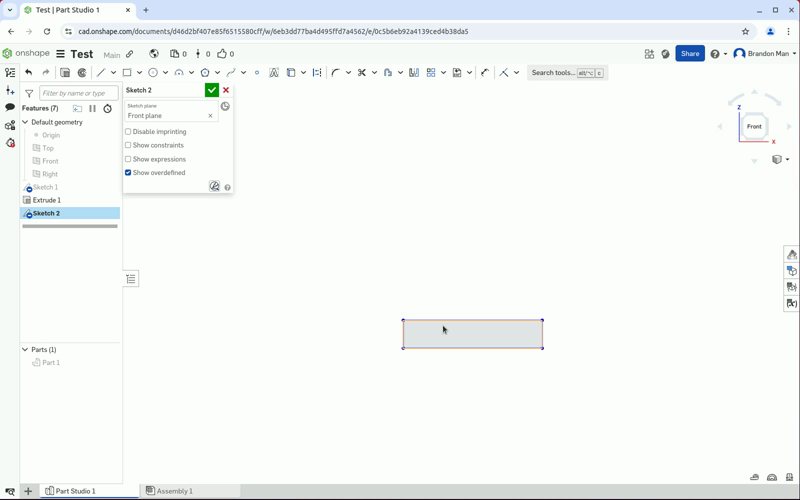
scroll(6)
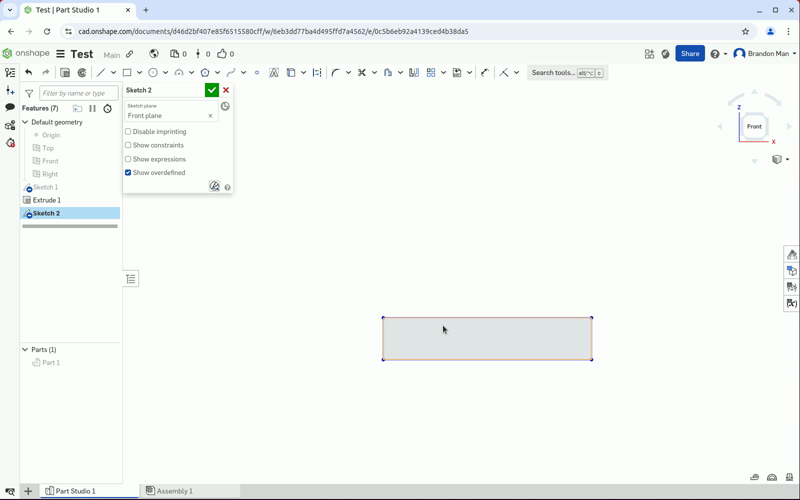
scroll(6)
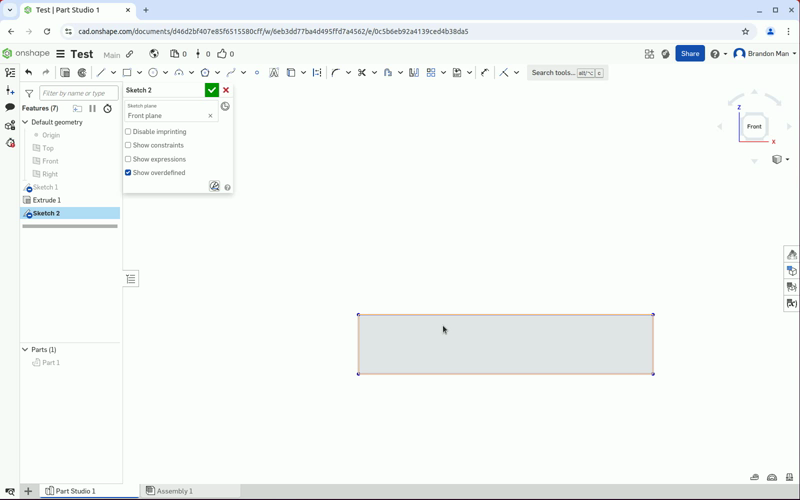
scroll(6)
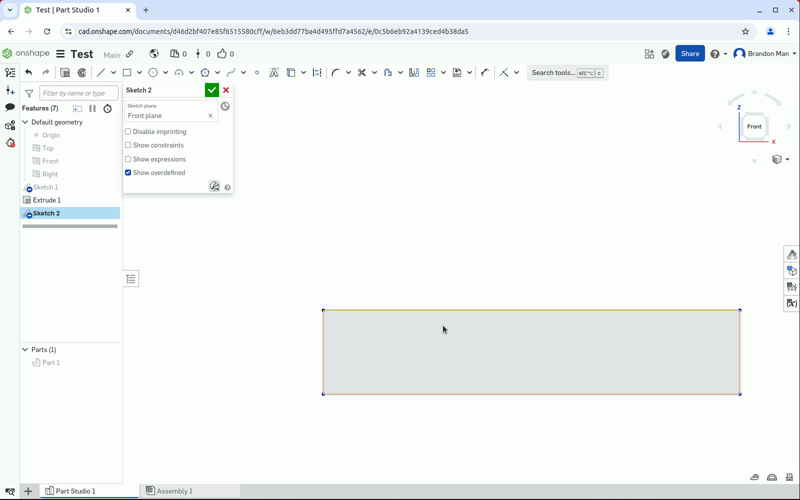
scroll(6)
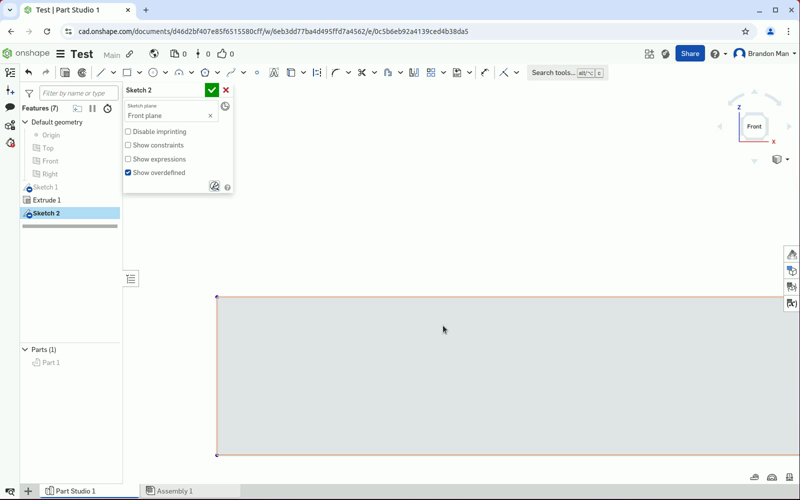
click(443, 325)
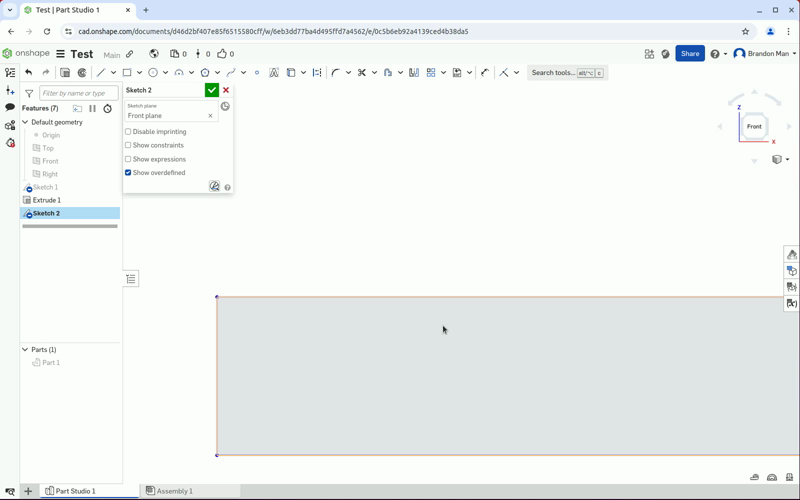
scroll(-6)
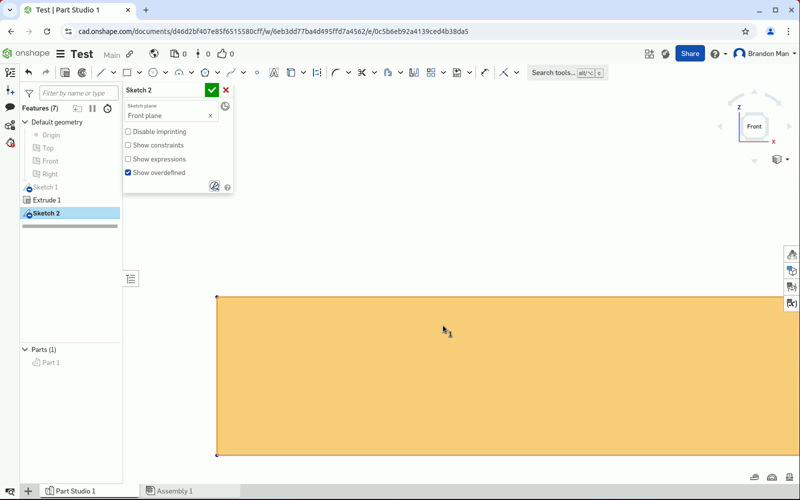
scroll(-6)
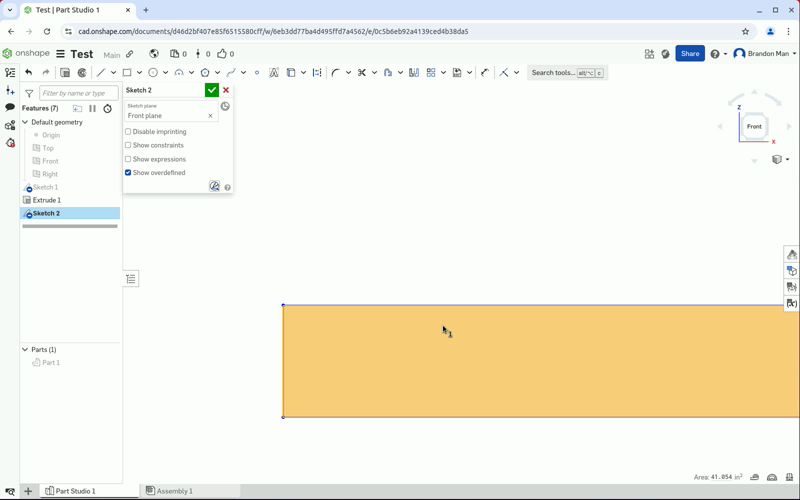
scroll(-6)
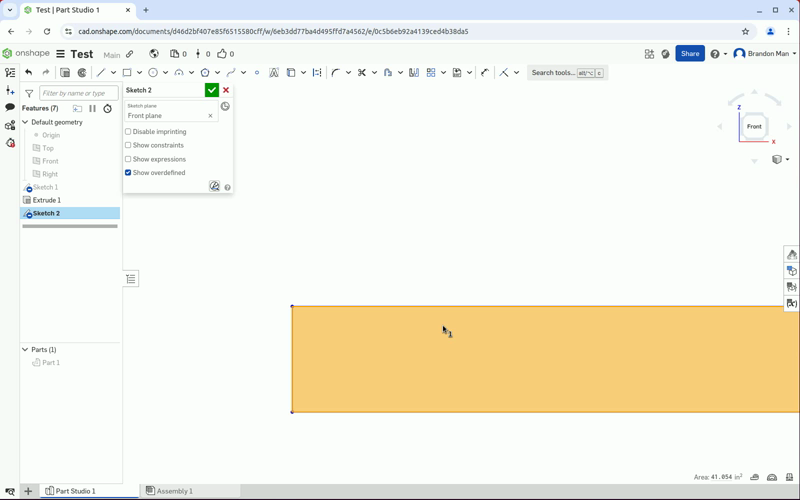
scroll(-6)
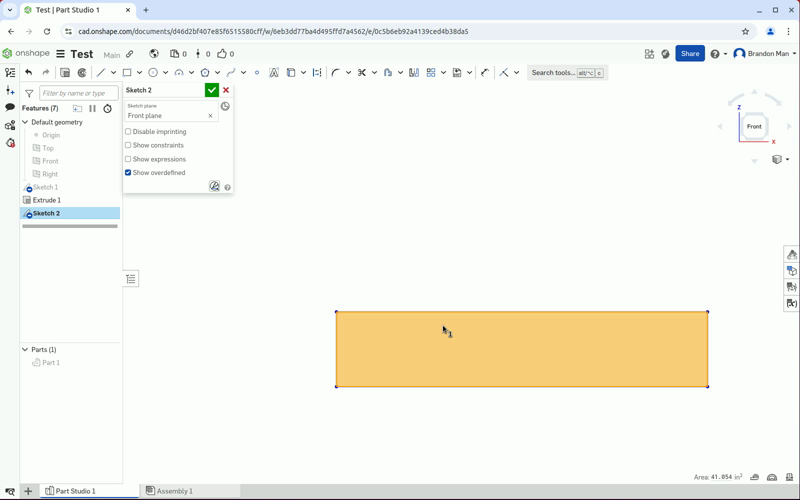
scroll(-6)
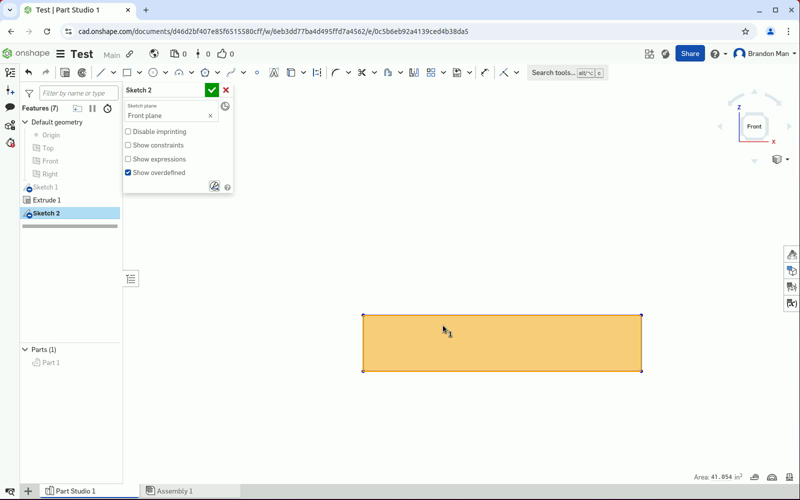
scroll(-6)
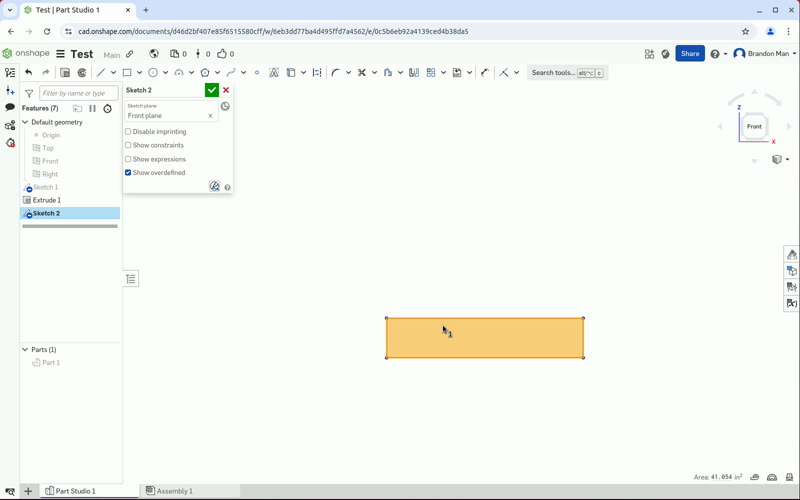
scroll(-6)
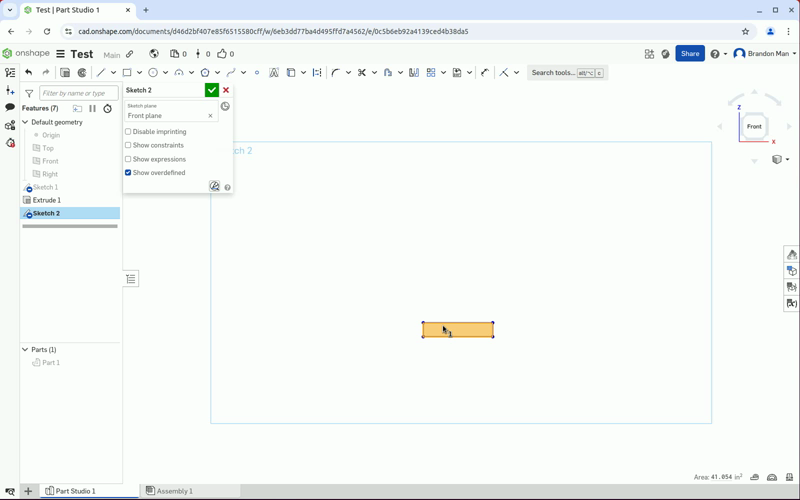
mouse_move(73, 352)
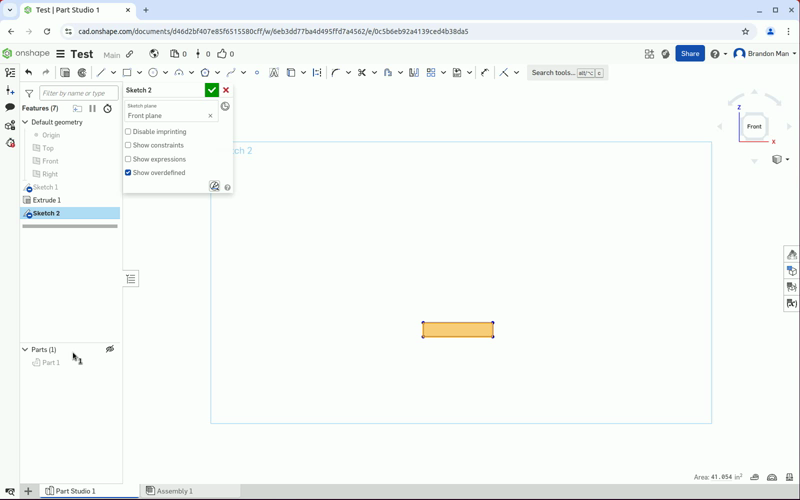
key(shift+y)
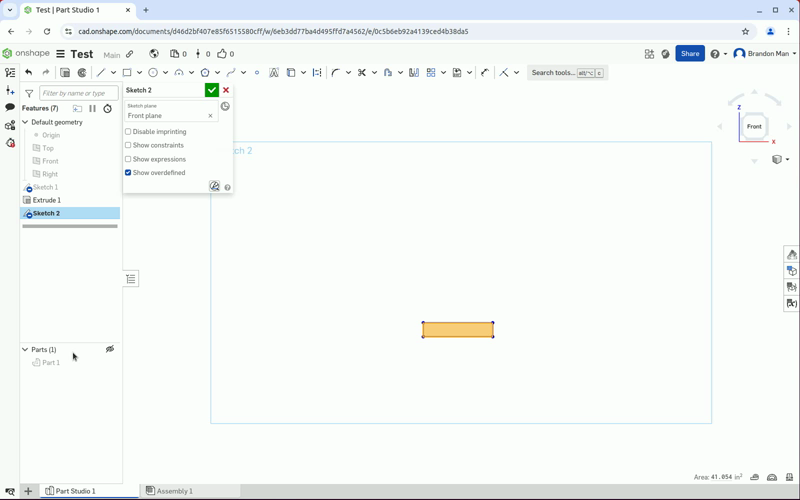
key(shift+e)
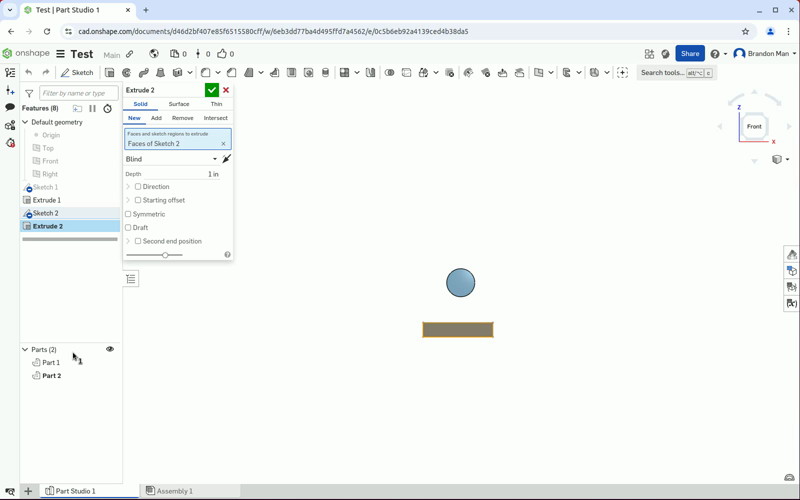
mouse_move(143, 106)
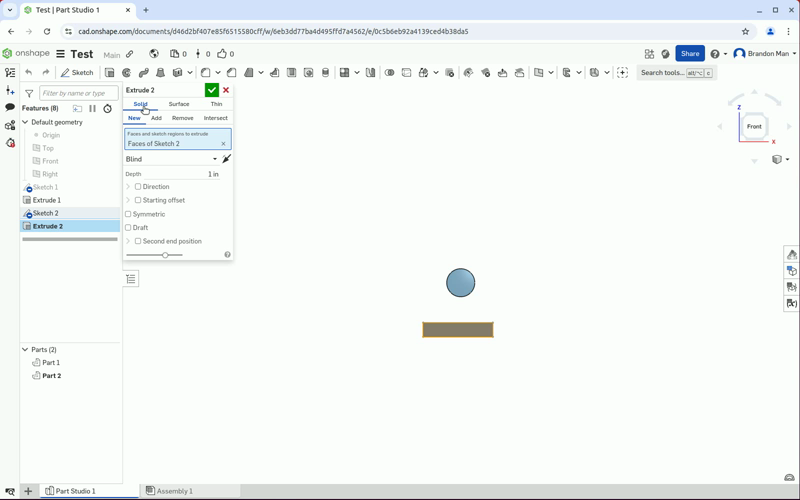
click(143, 106)
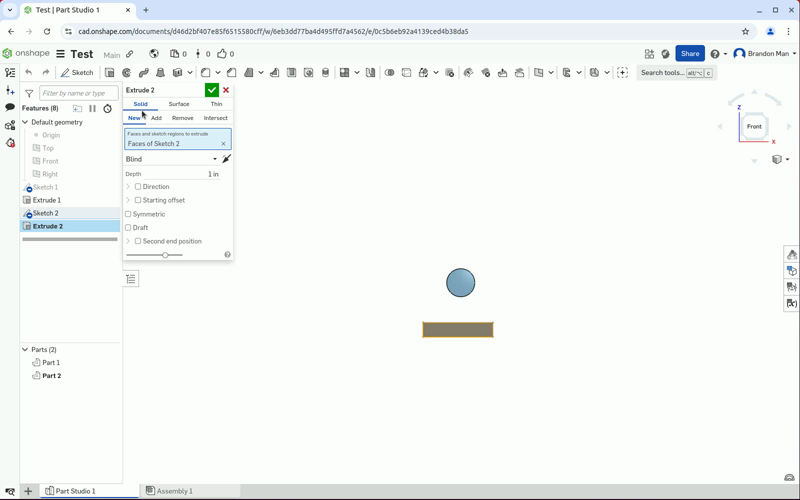
mouse_move(137, 120)
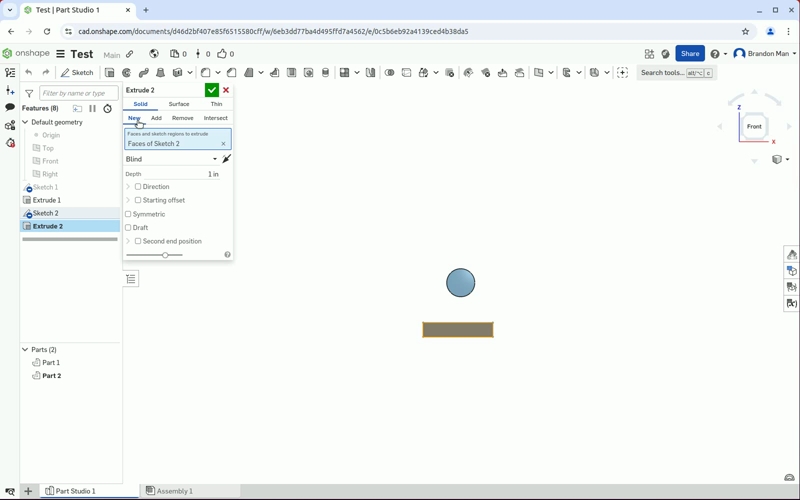
click(137, 120)
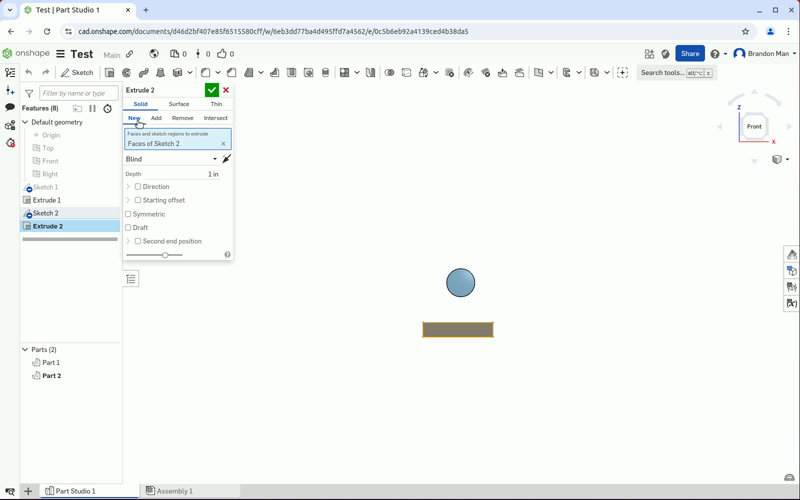
key(tab, 4)
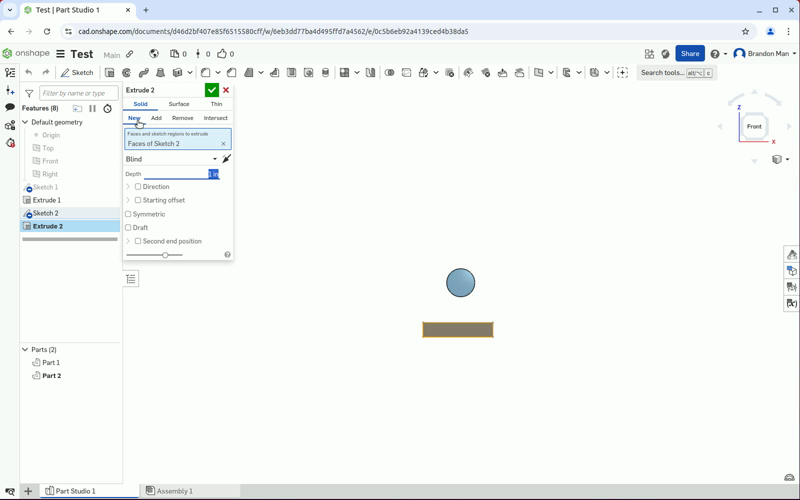
text(2.889)
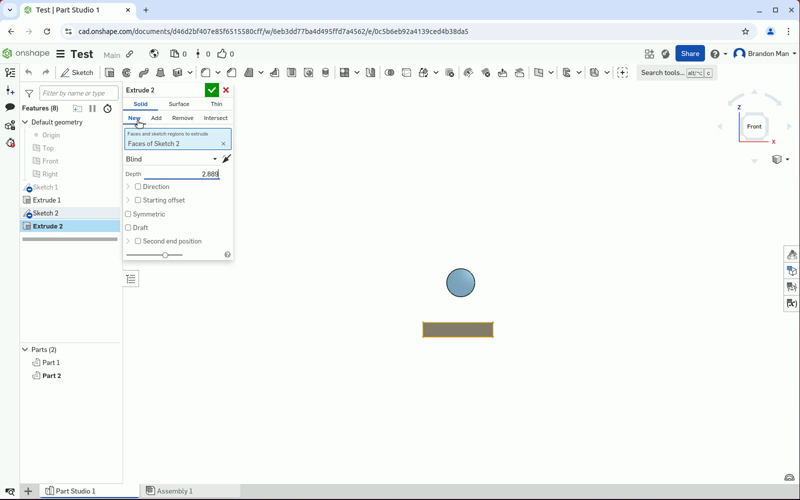
key(enter)
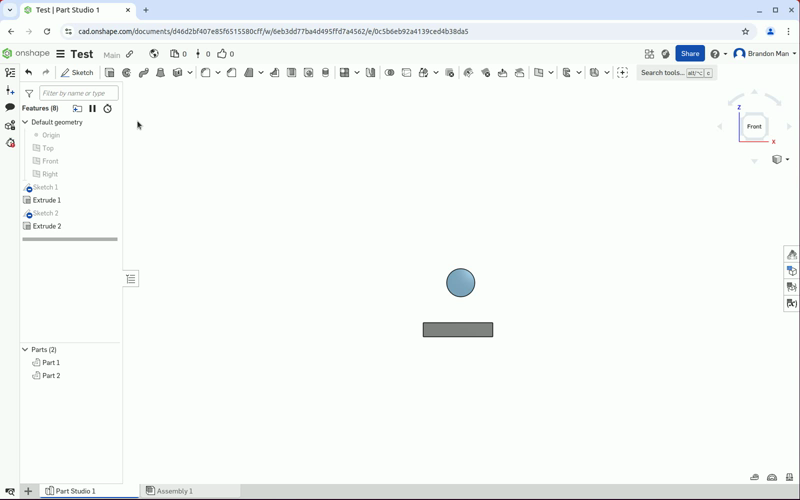
key(shift+h)
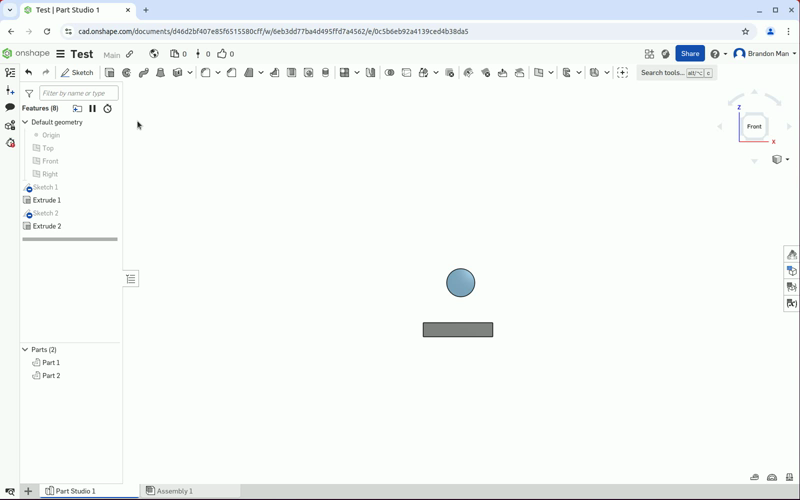
key(shift+h)
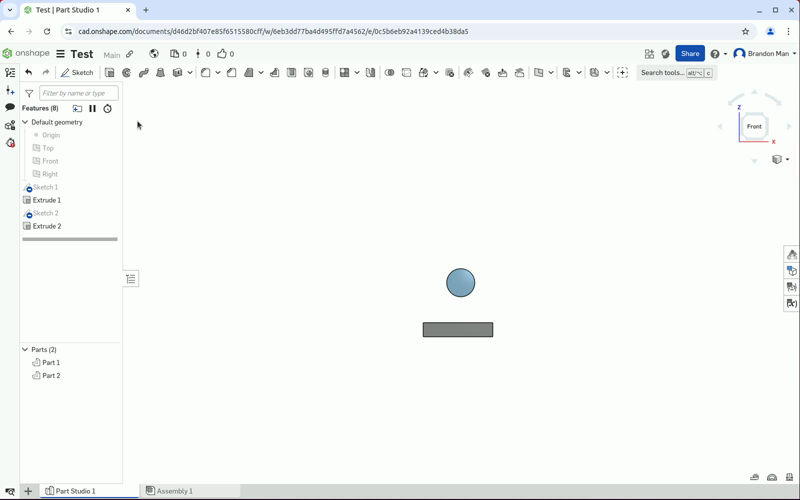
mouse_move(73, 189)
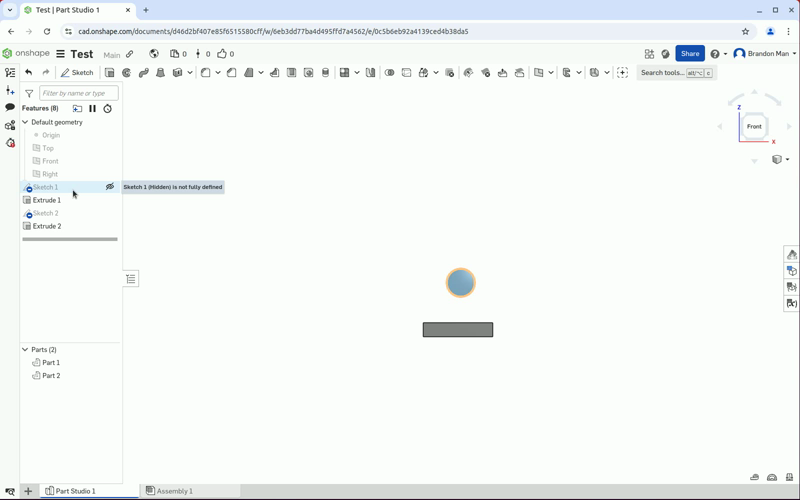
click(73, 189)
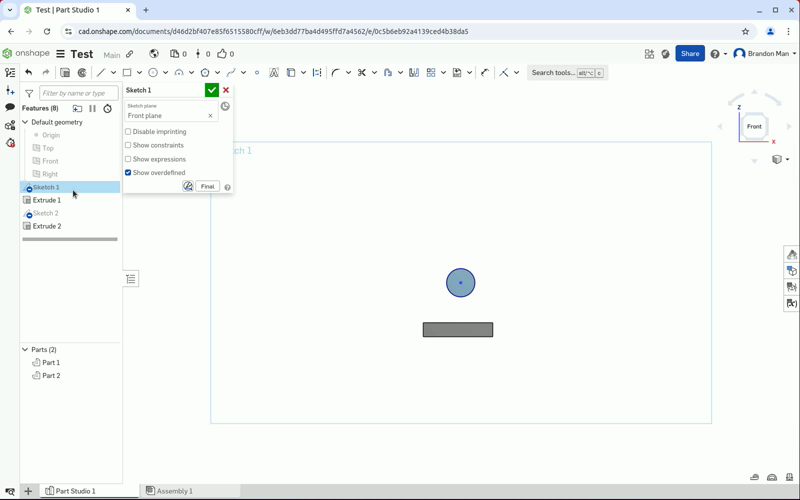
mouse_move(229, 92)
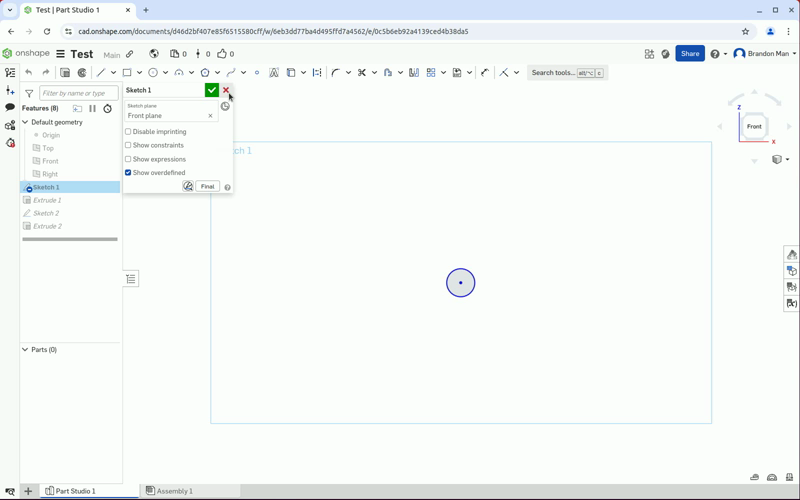
click(229, 92)
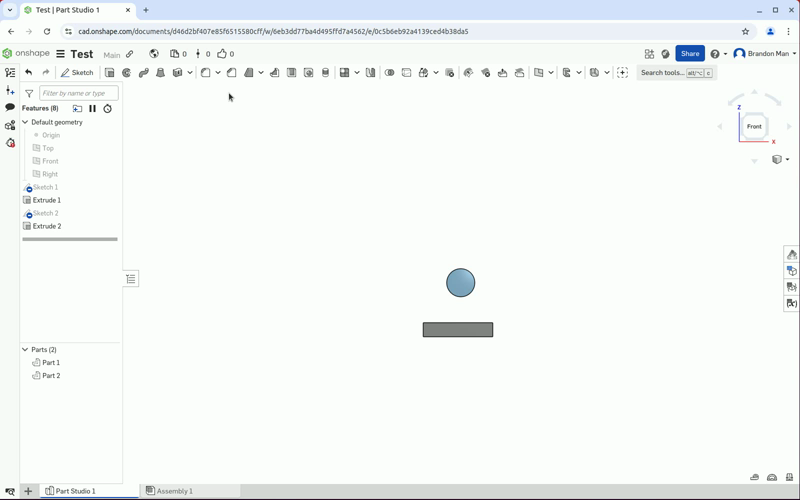
mouse_move(541, 75)
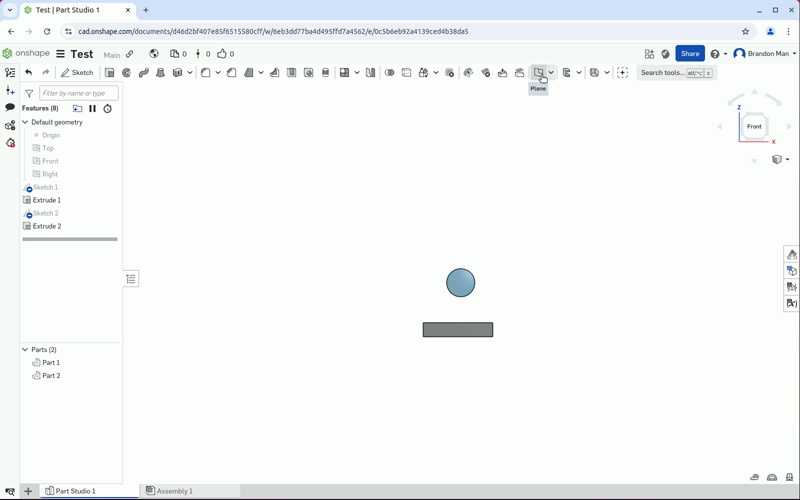
click(541, 75)
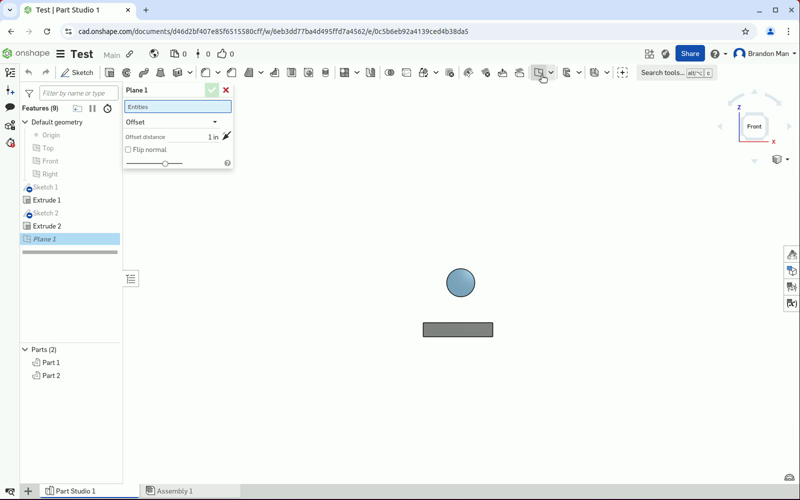
mouse_move(73, 163)
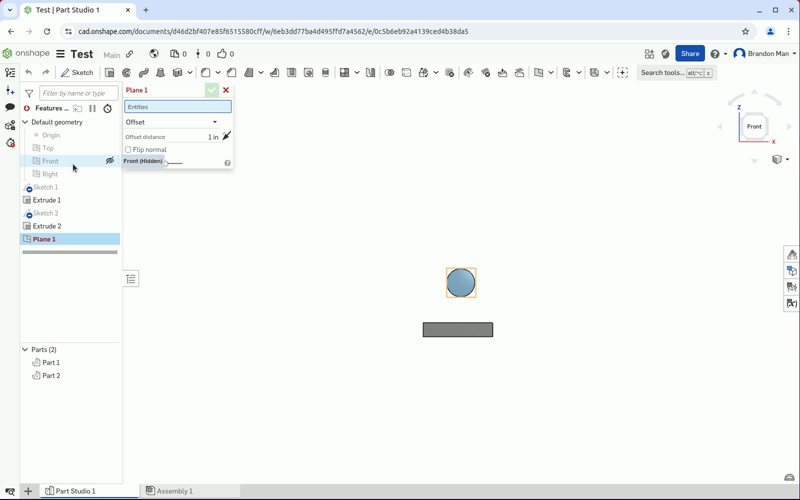
click(73, 163)
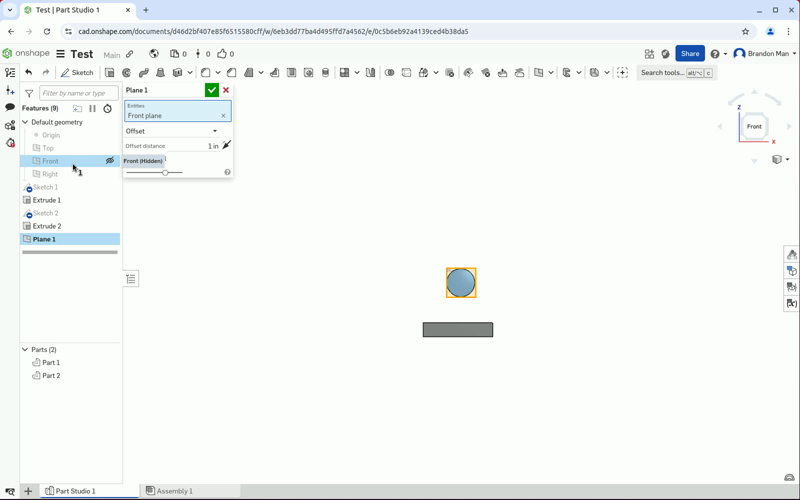
key(tab, 2)
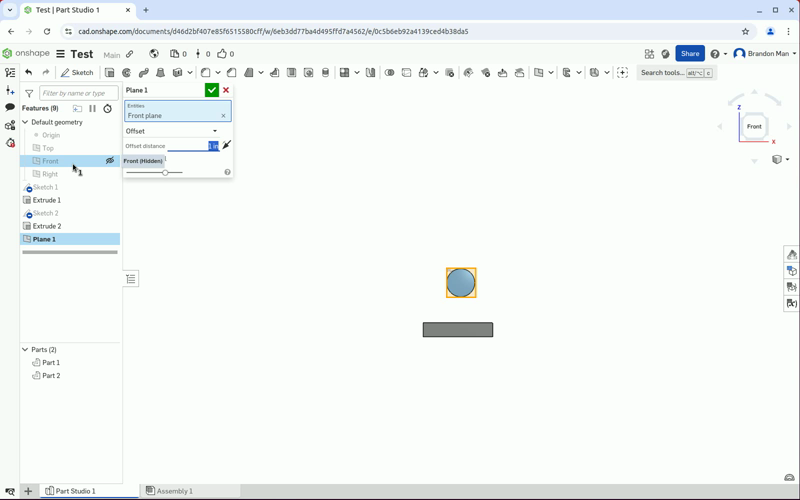
text(22.615)
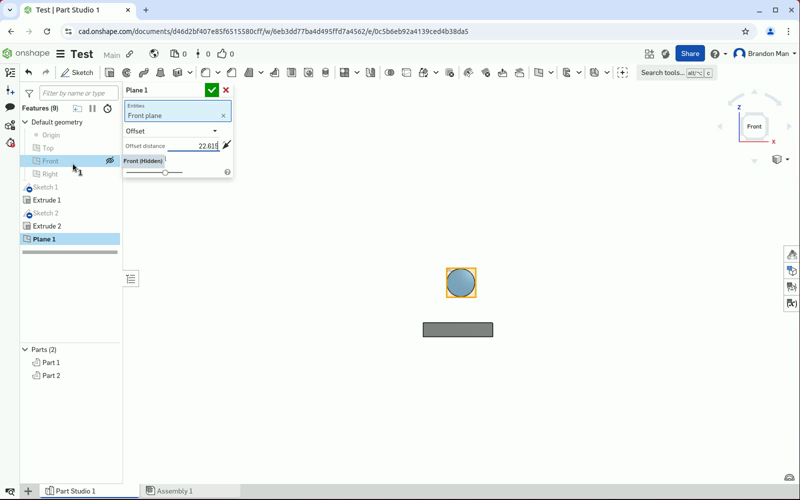
key(enter, 2)
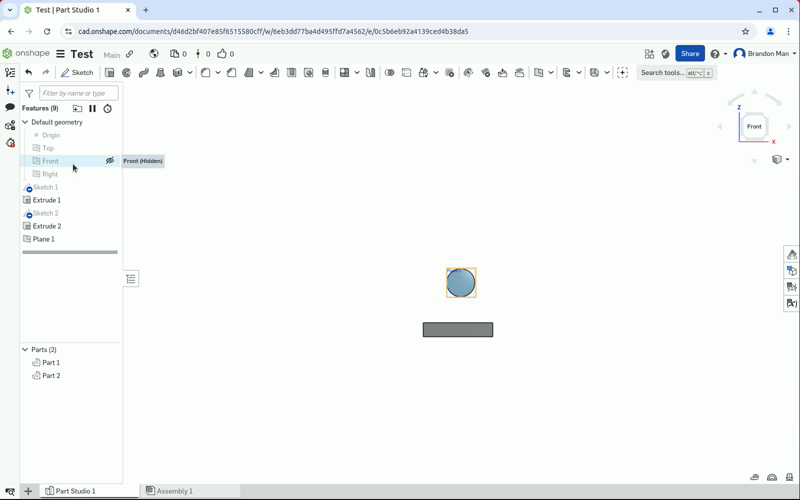
key(shift+s)
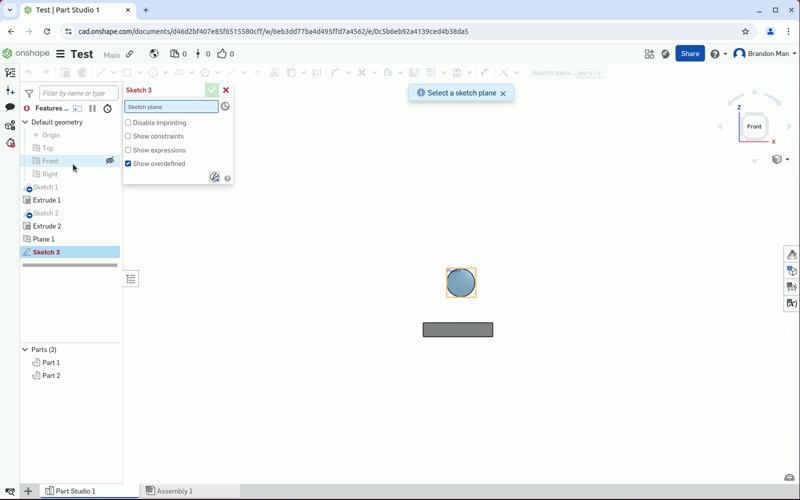
mouse_move(73, 241)
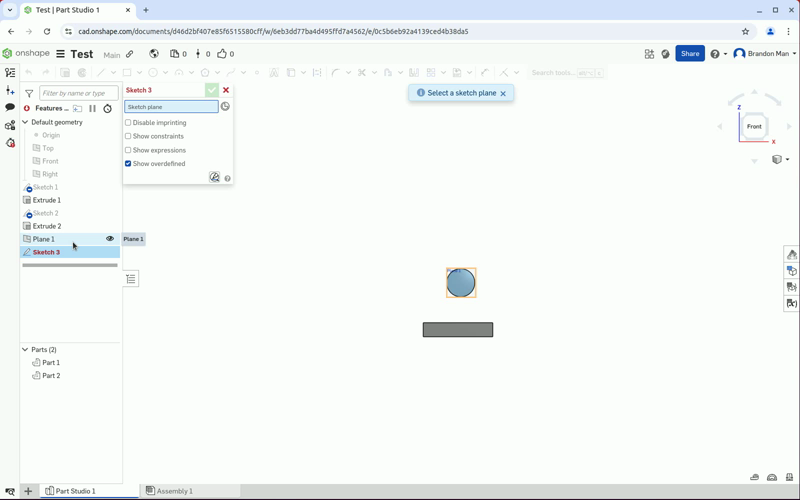
click(73, 241)
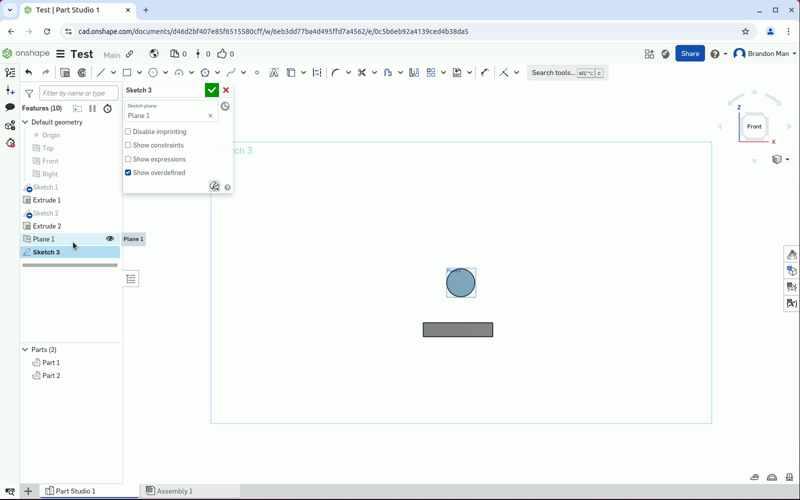
mouse_move(73, 352)
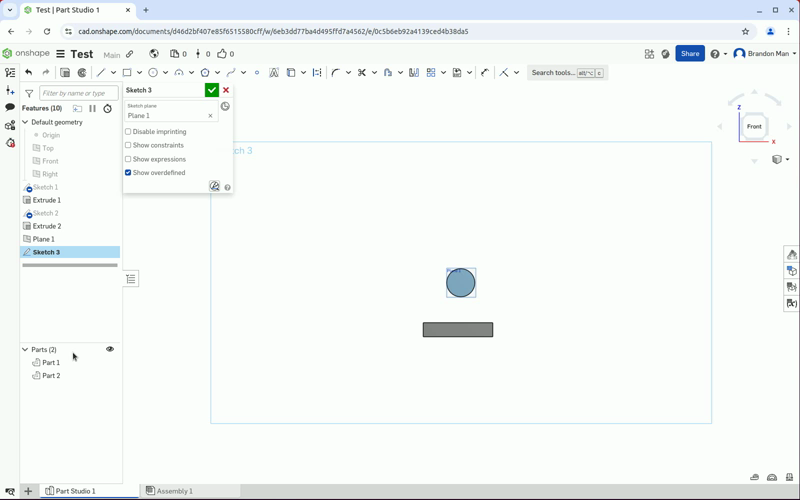
key(y)
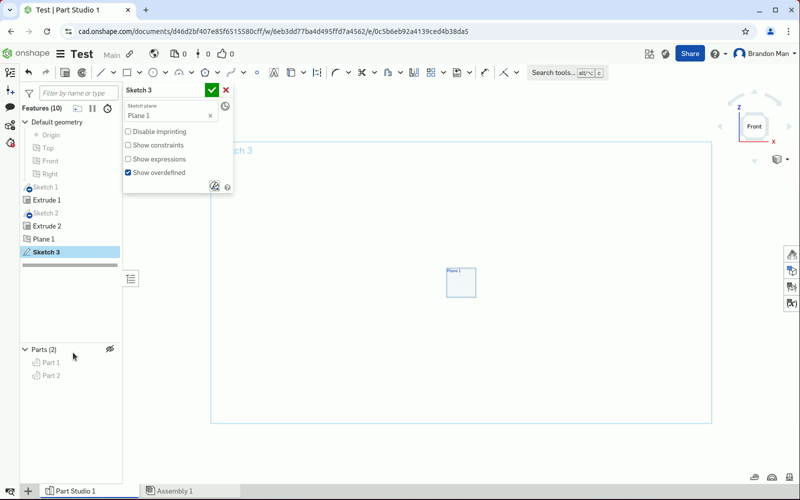
key(a)
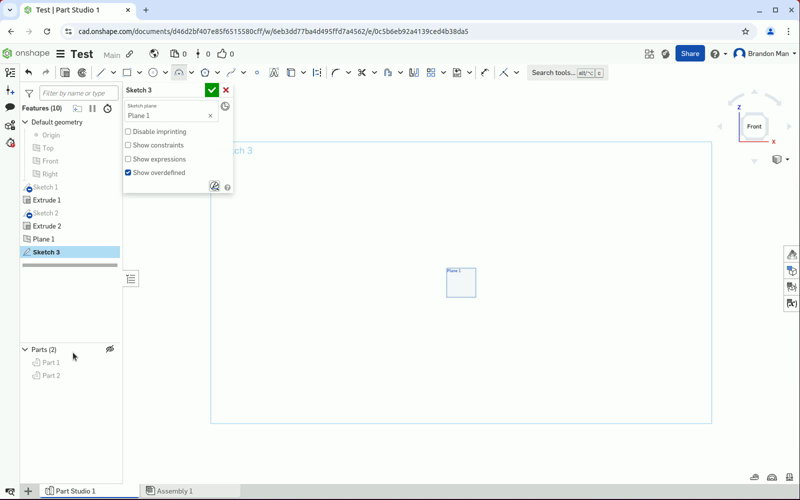
key_down(shift)
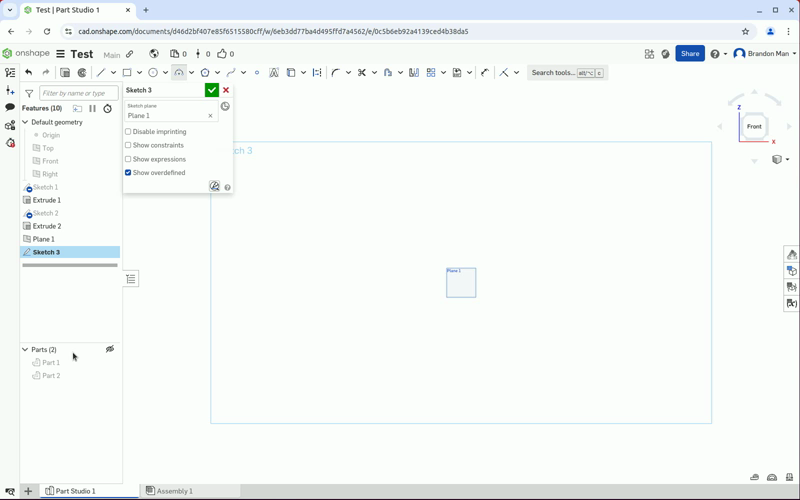
mouse_move(473, 276)
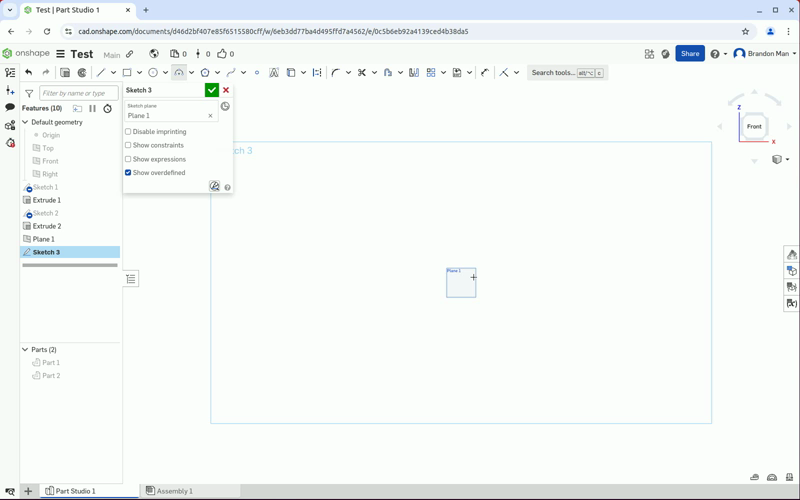
click(473, 276)
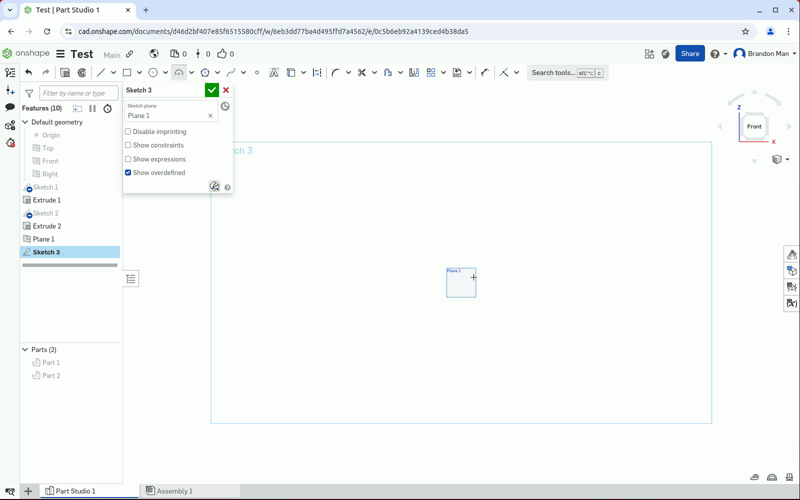
key_up(shift)
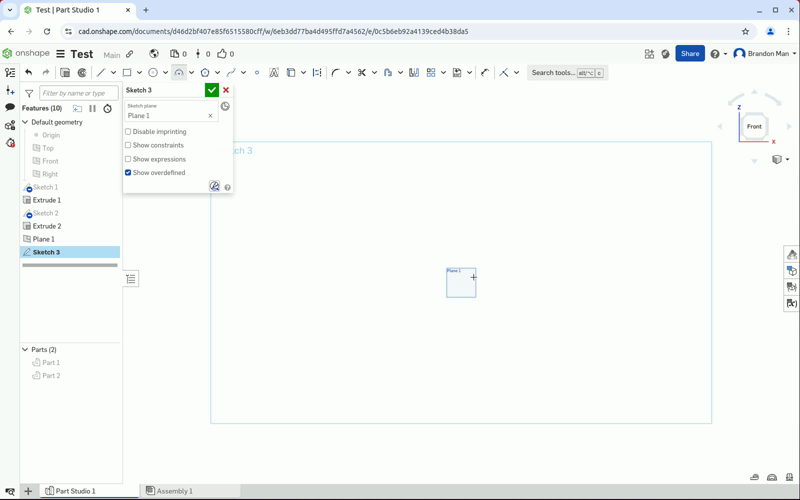
key_down(shift)
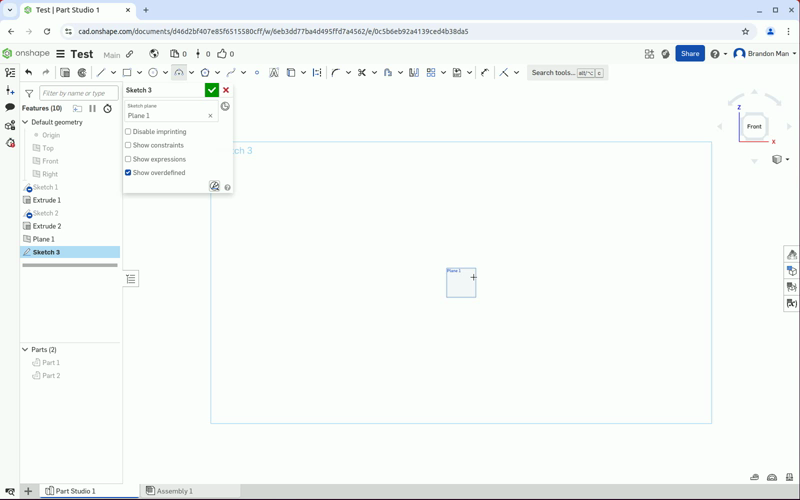
mouse_move(474, 282)
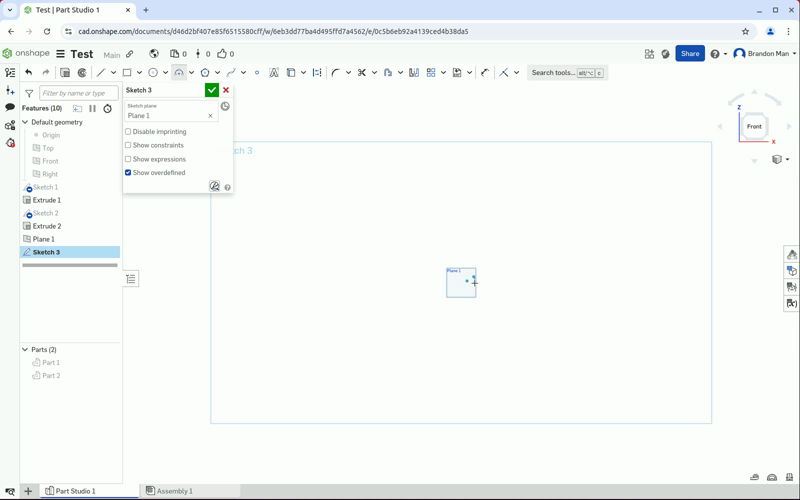
scroll(6)
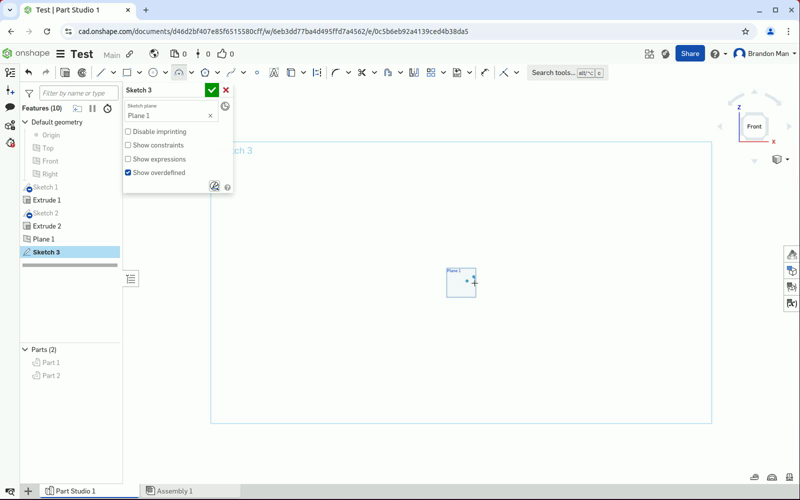
scroll(6)
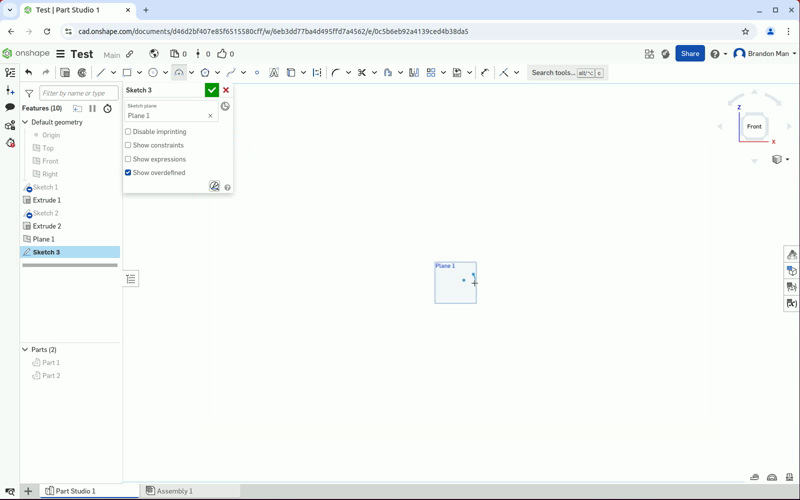
scroll(6)
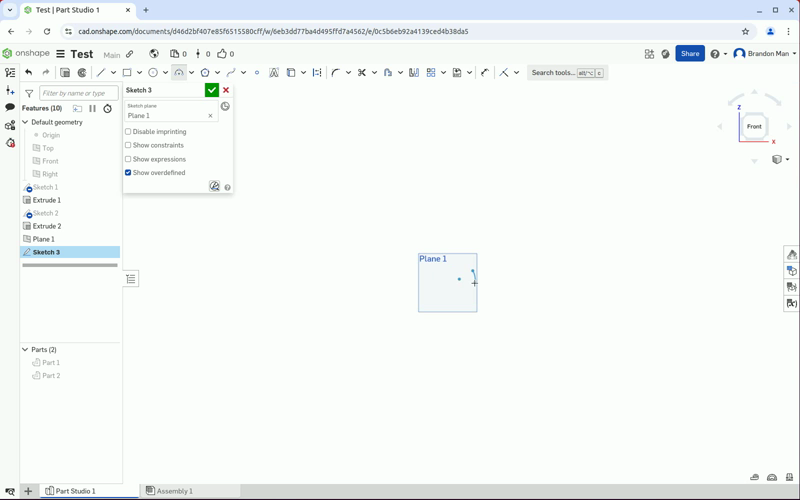
scroll(6)
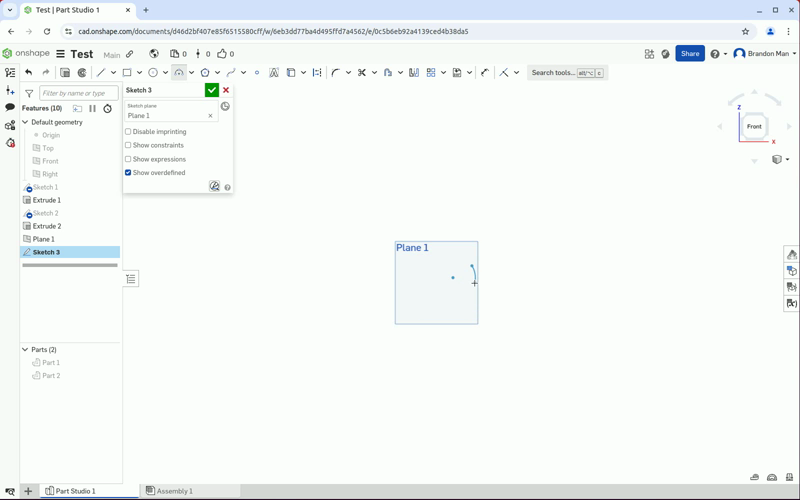
scroll(6)
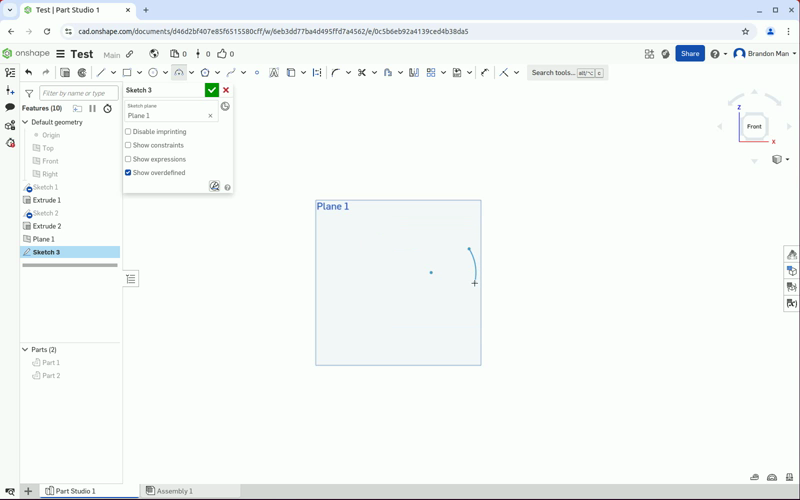
scroll(6)
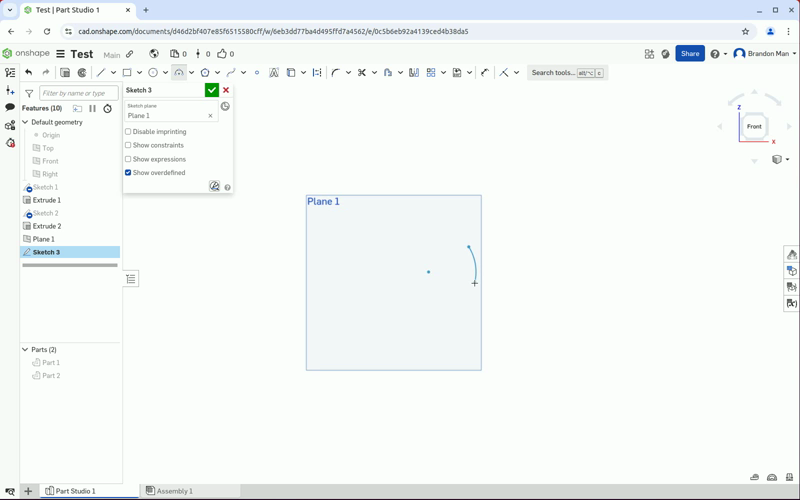
scroll(6)
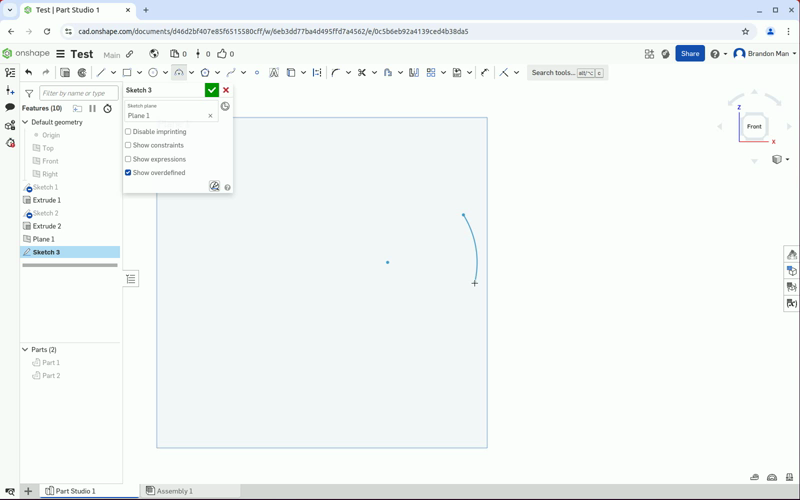
click(474, 282)
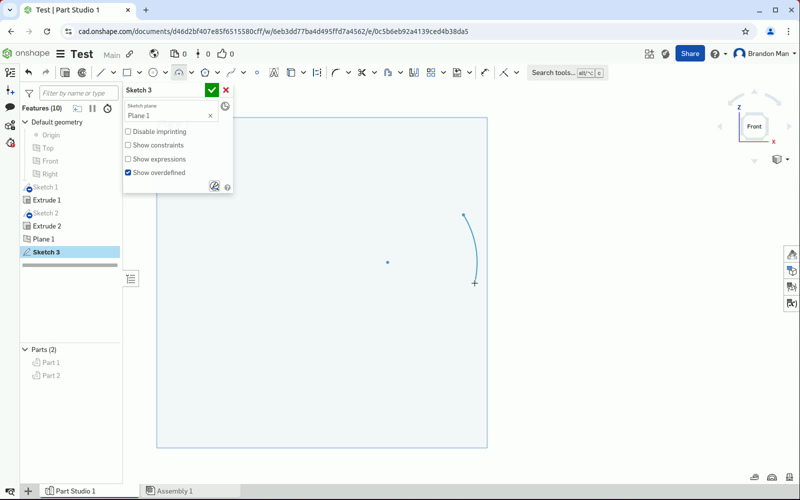
scroll(-6)
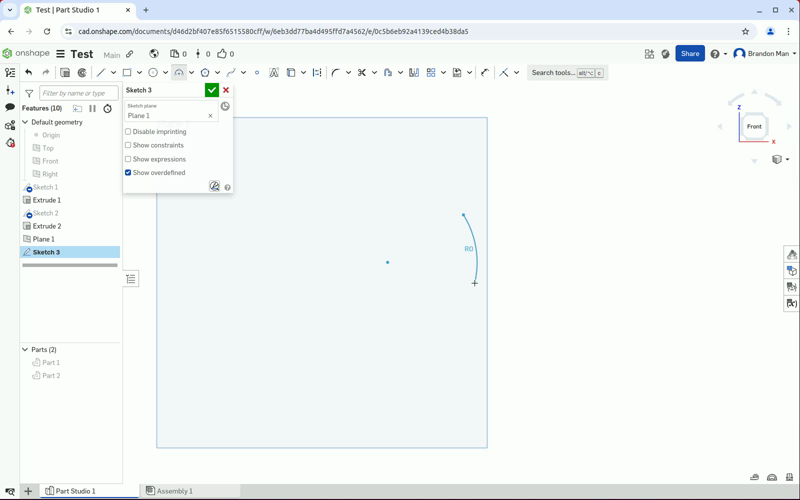
scroll(-6)
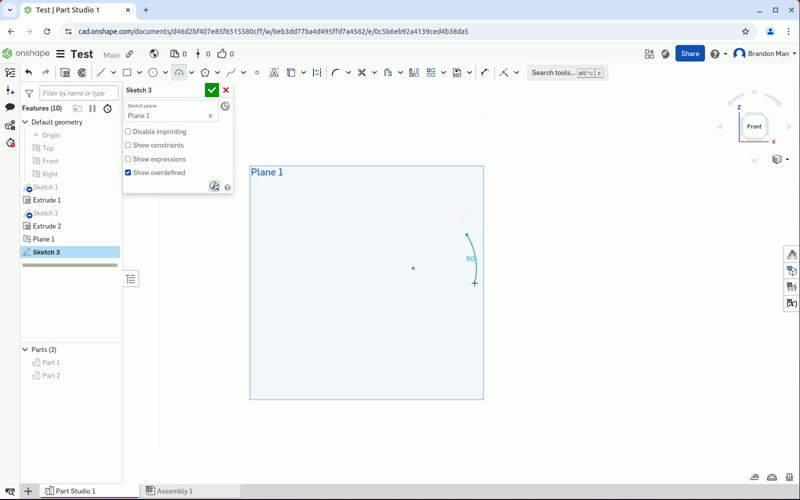
scroll(-6)
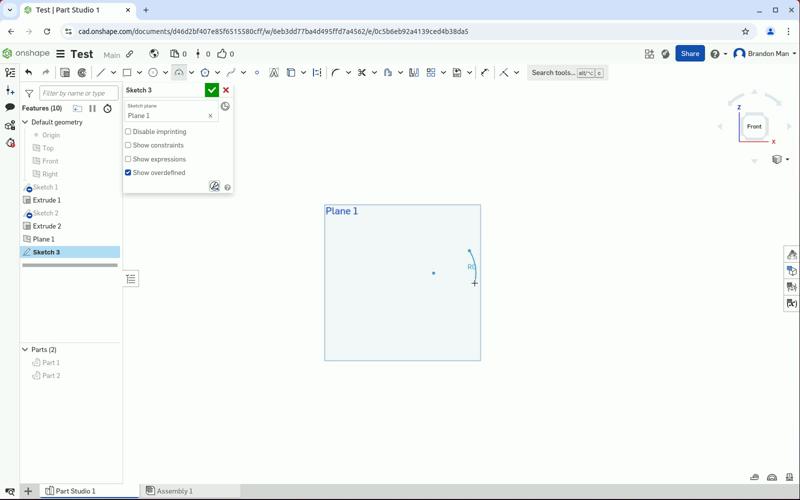
scroll(-6)
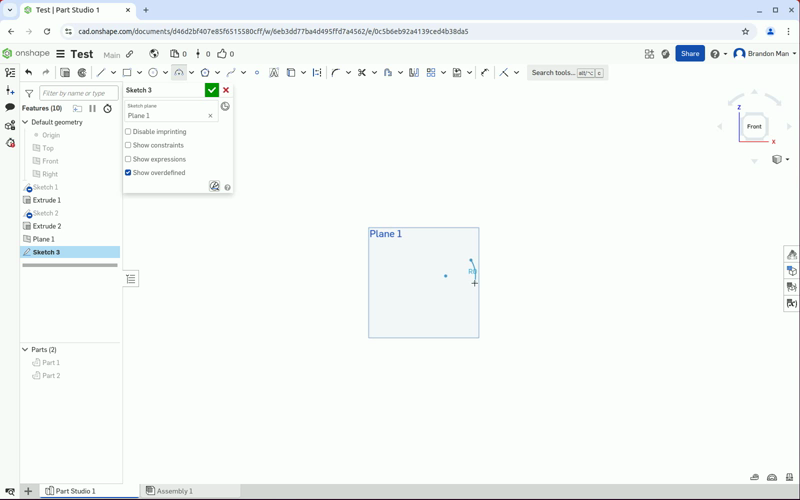
scroll(-6)
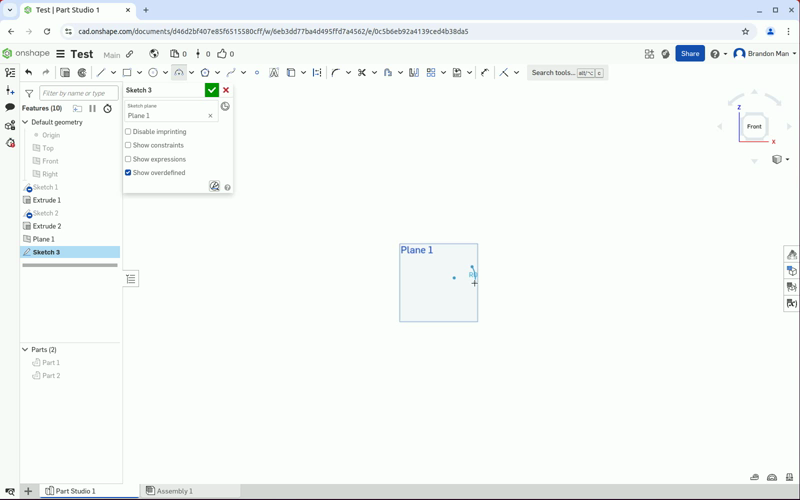
scroll(-6)
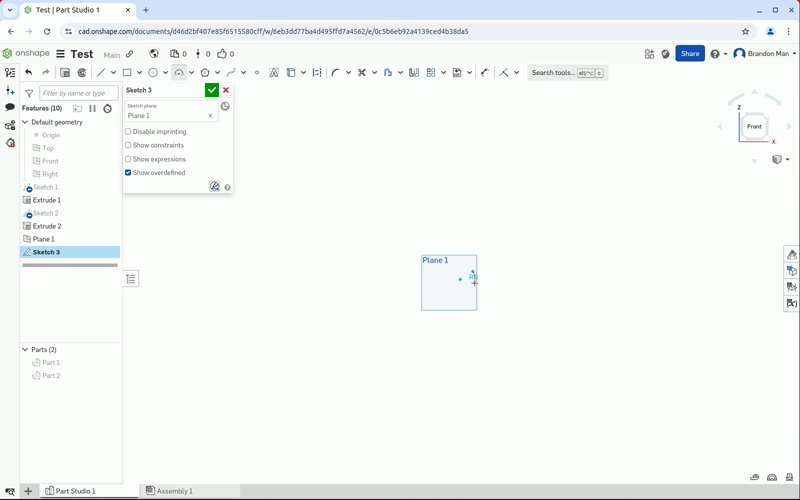
scroll(-6)
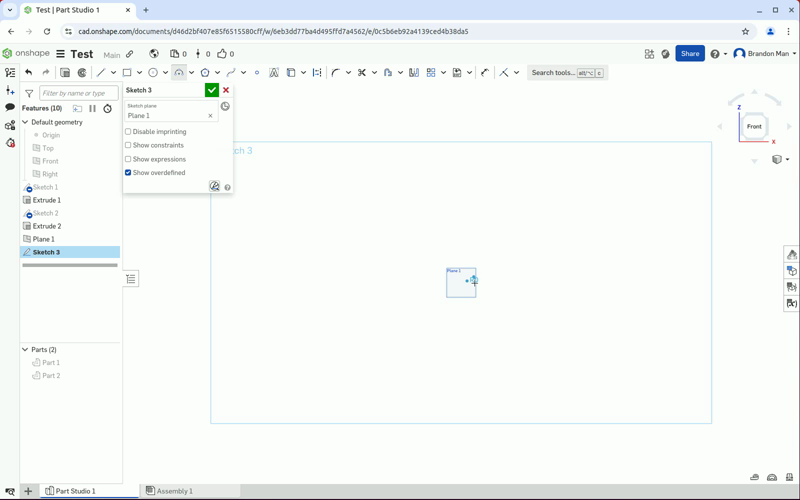
mouse_move(475, 279)
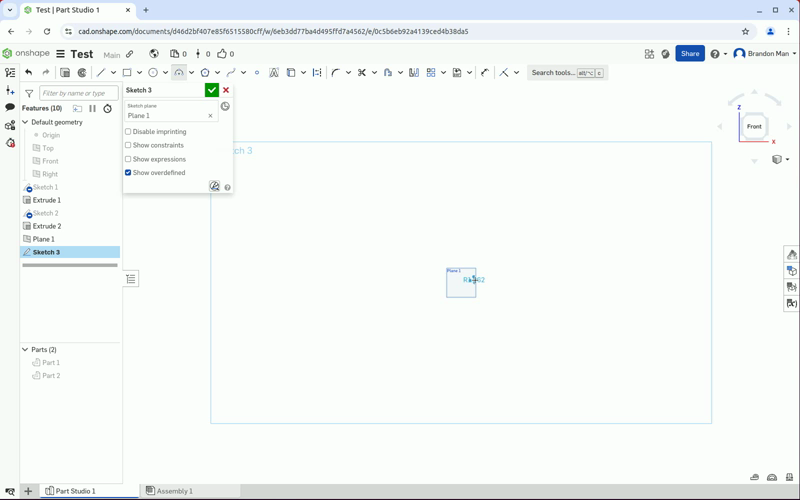
scroll(6)
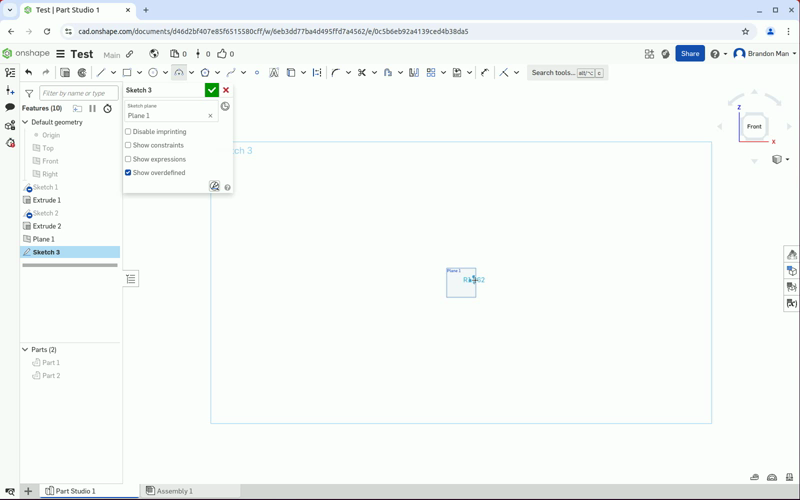
scroll(6)
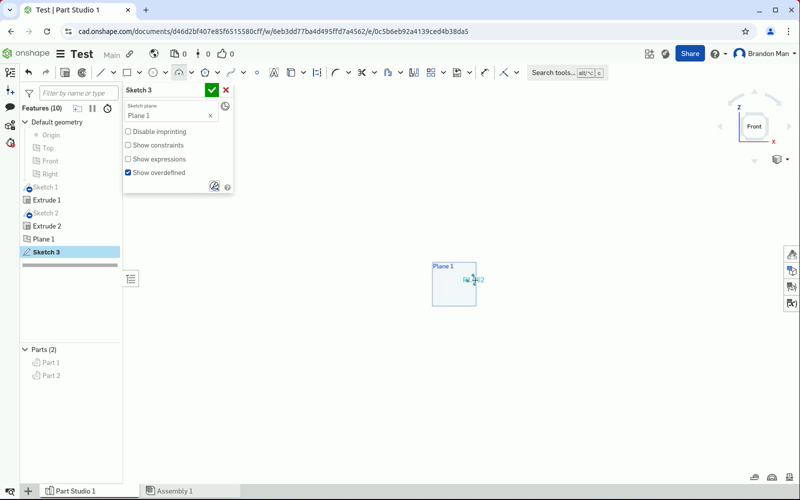
scroll(6)
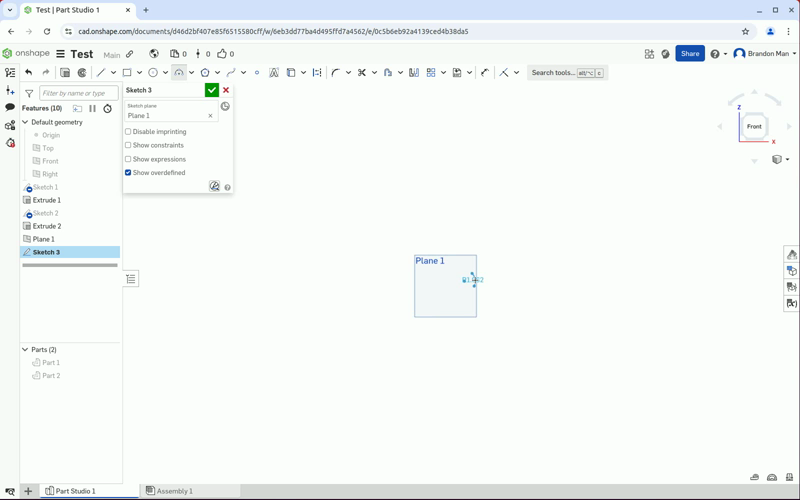
scroll(6)
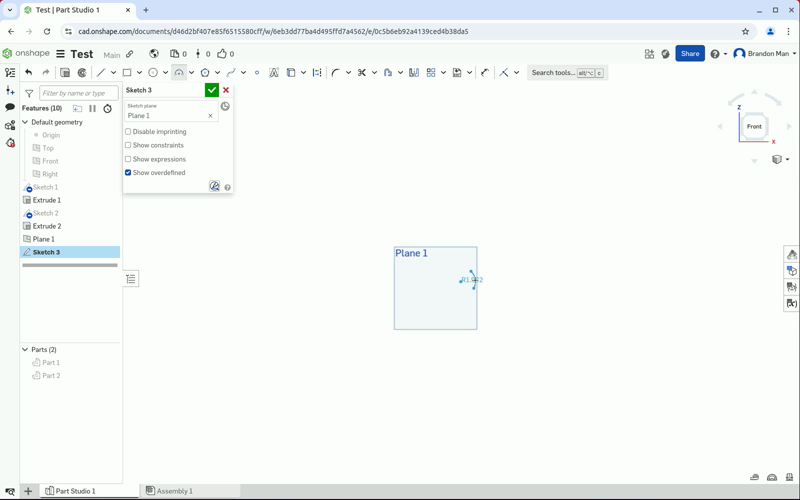
scroll(6)
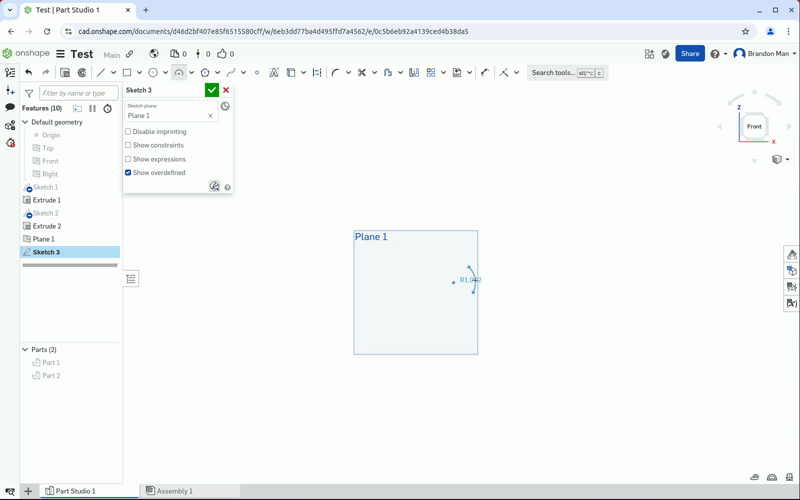
scroll(6)
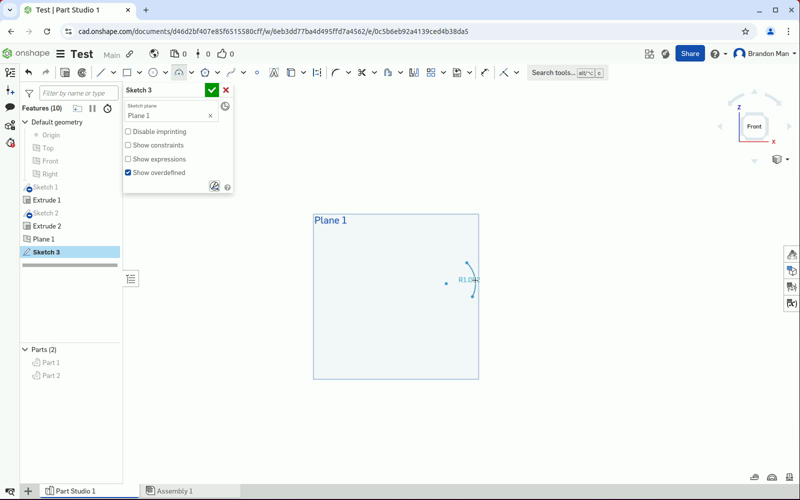
scroll(6)
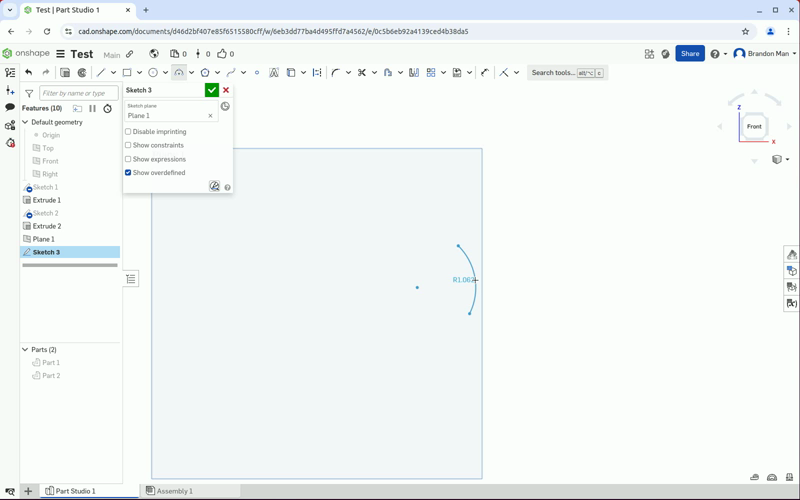
click(475, 279)
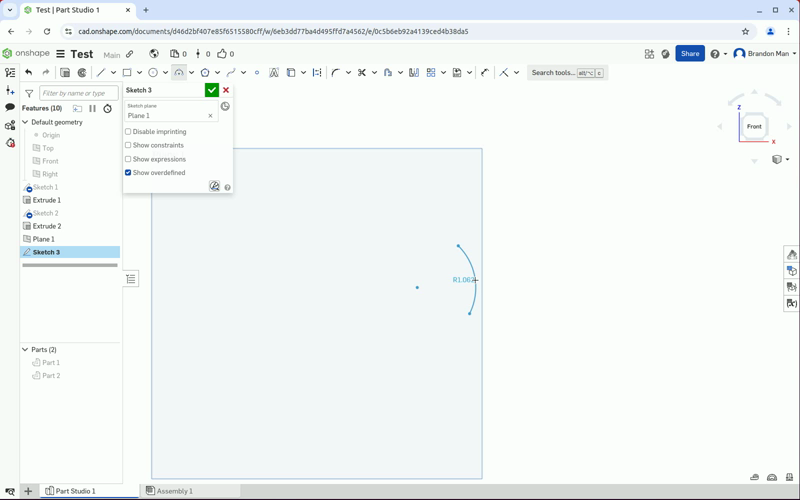
scroll(-6)
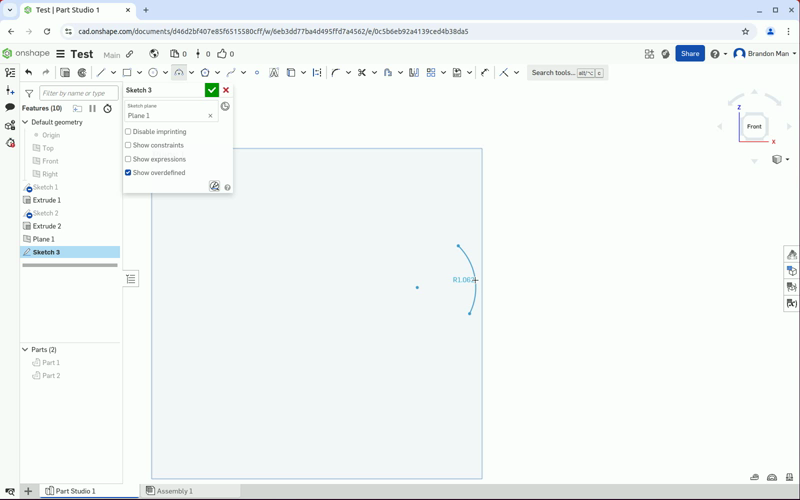
scroll(-6)
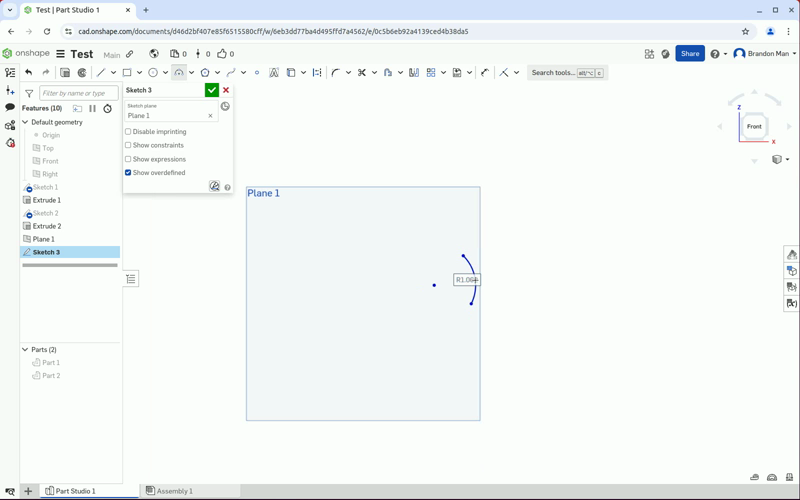
scroll(-6)
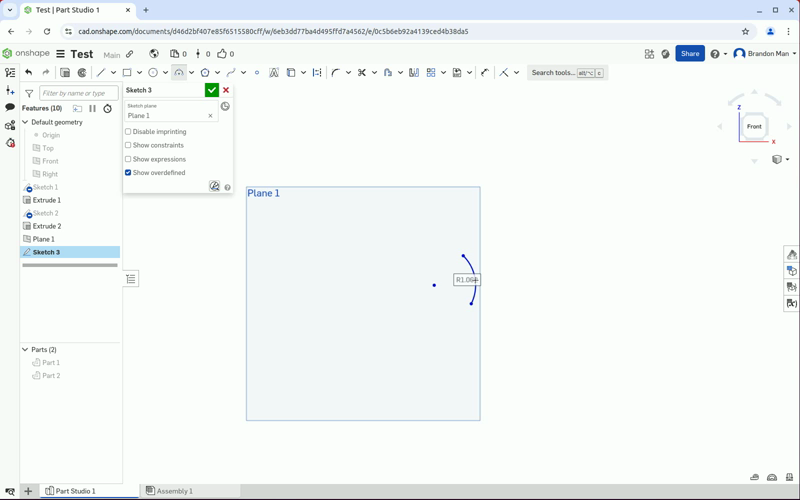
scroll(-6)
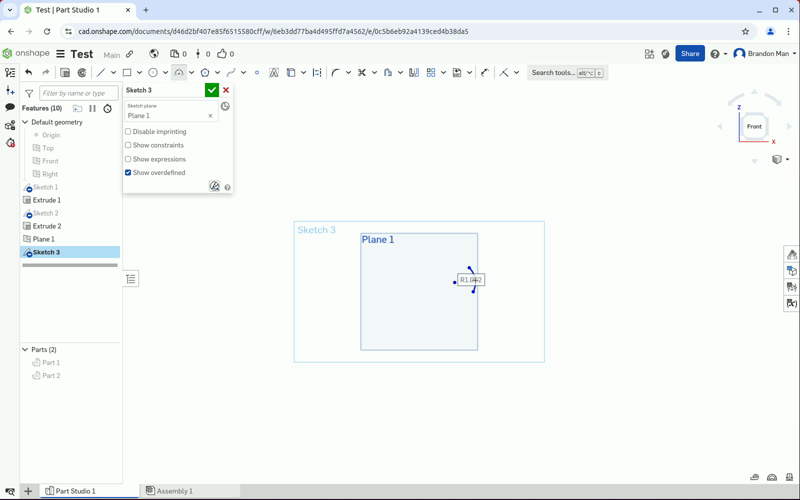
scroll(-6)
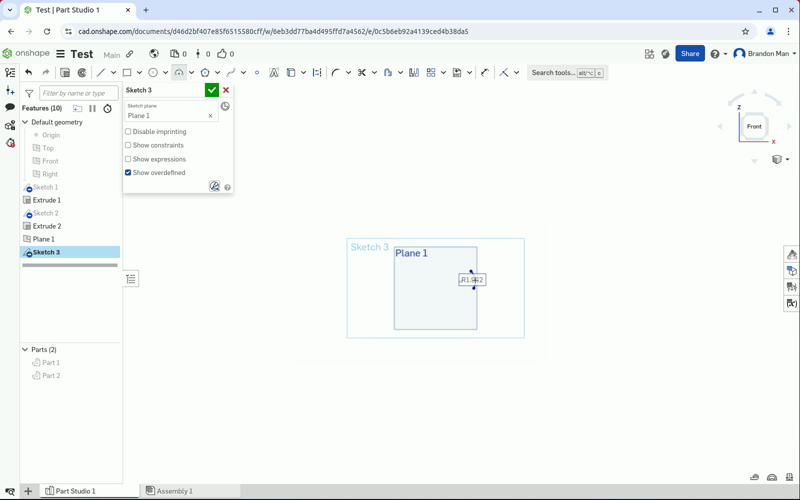
scroll(-6)
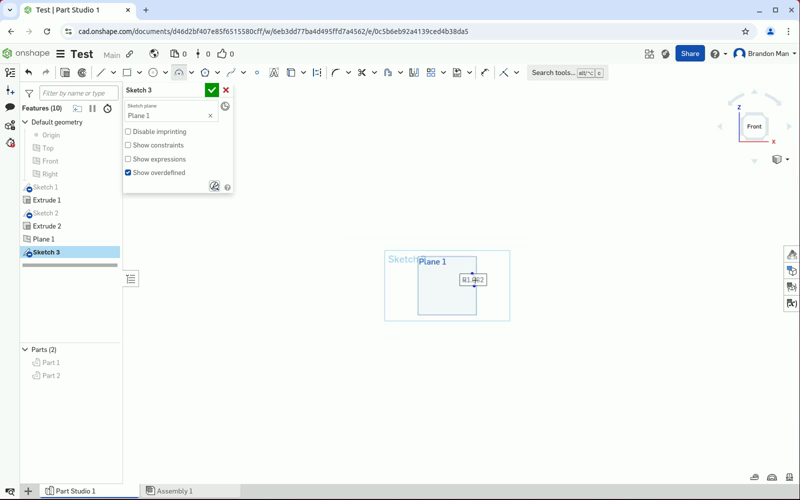
scroll(-6)
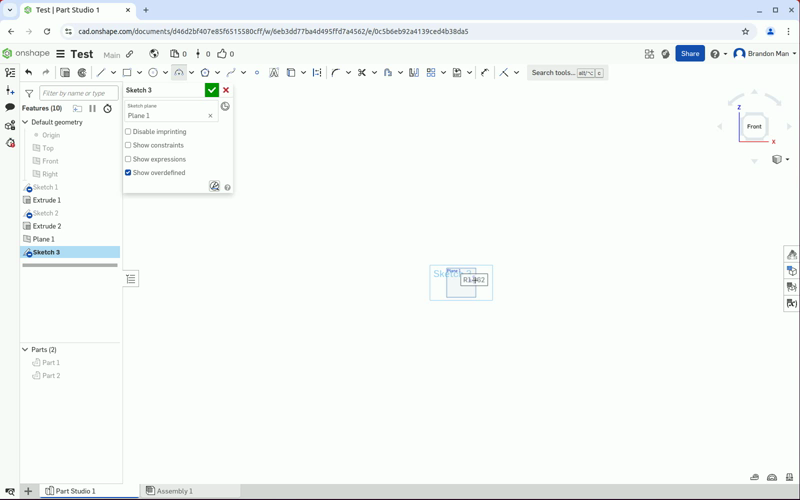
key_up(shift)
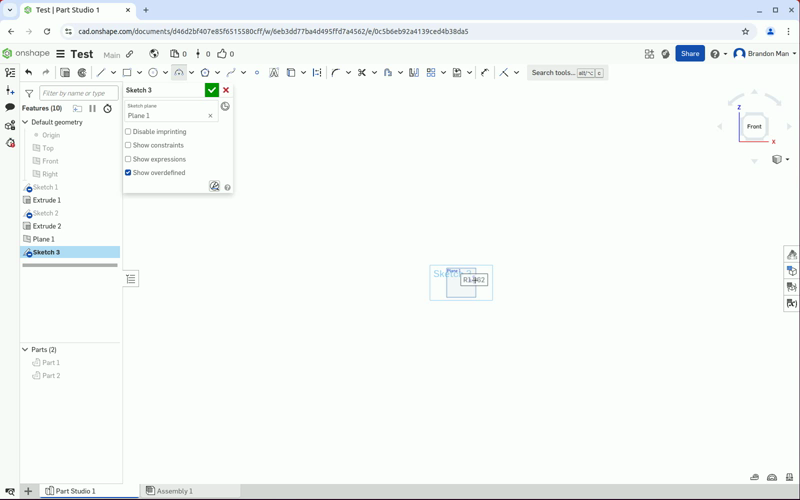
key(esc)
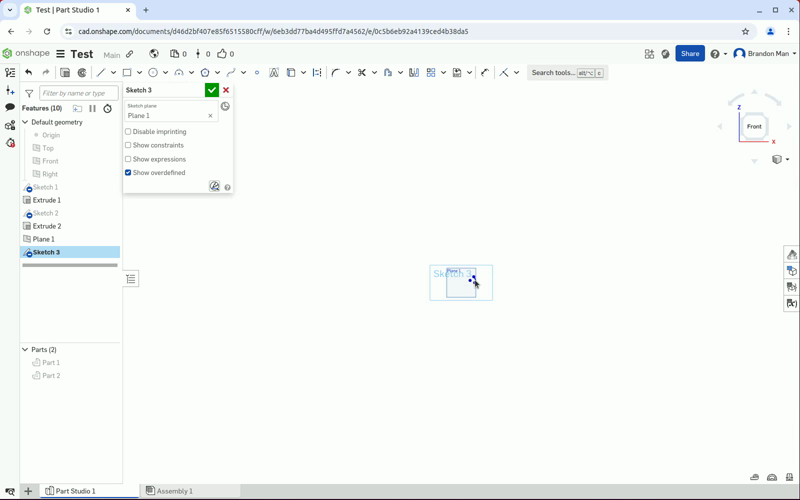
key(l)
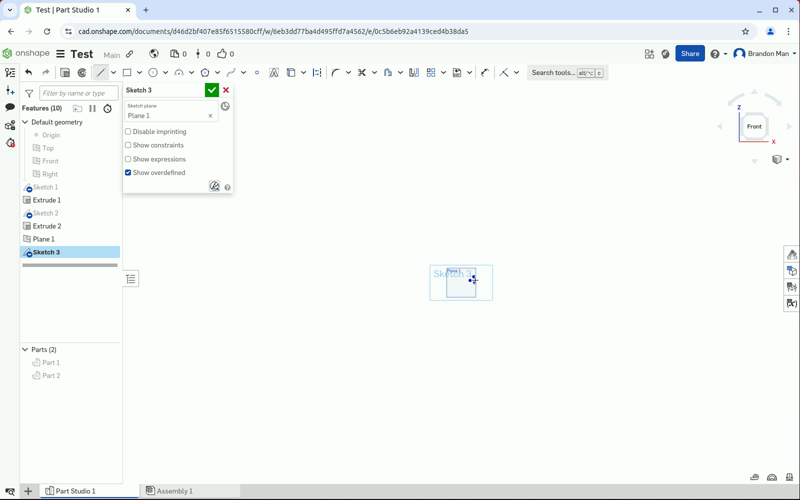
mouse_move(474, 282)
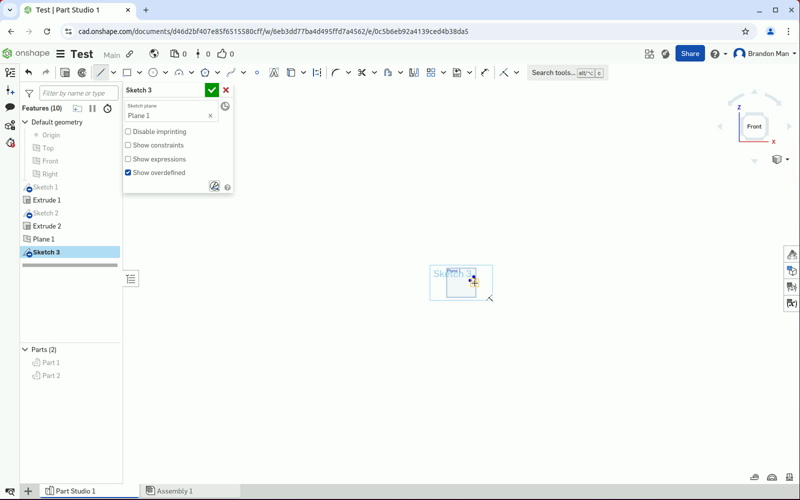
scroll(6)
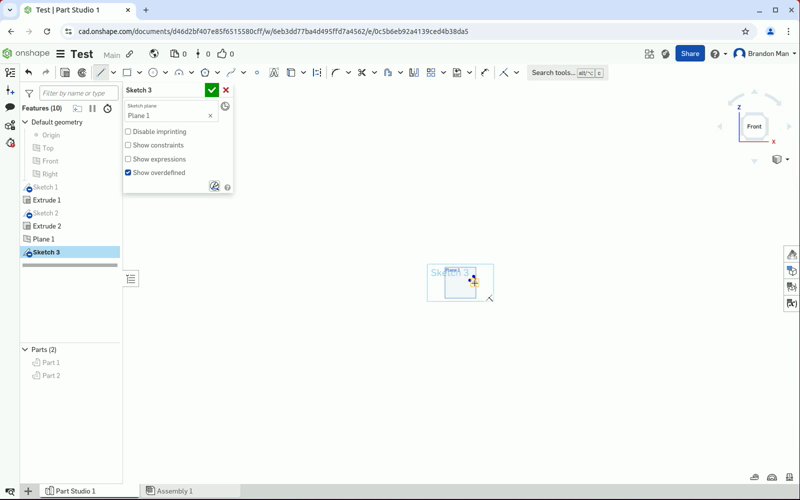
scroll(6)
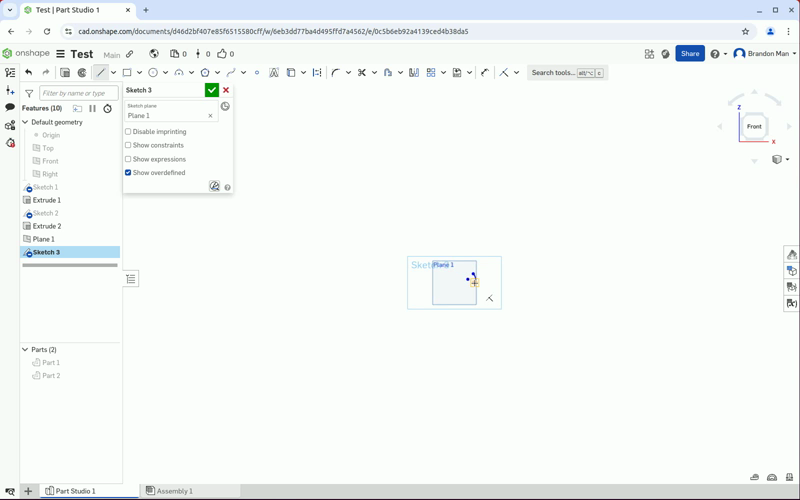
scroll(6)
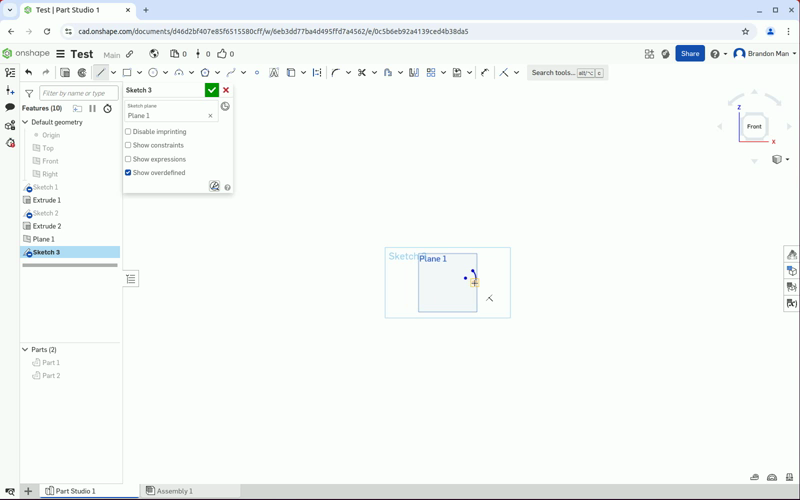
scroll(6)
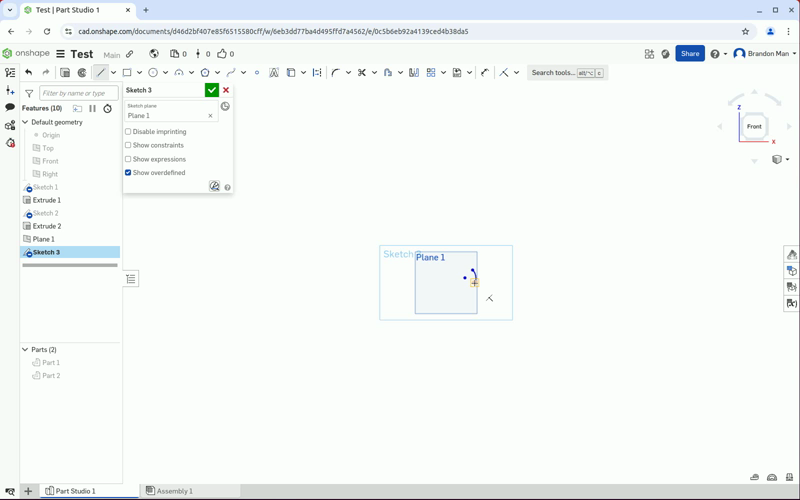
scroll(6)
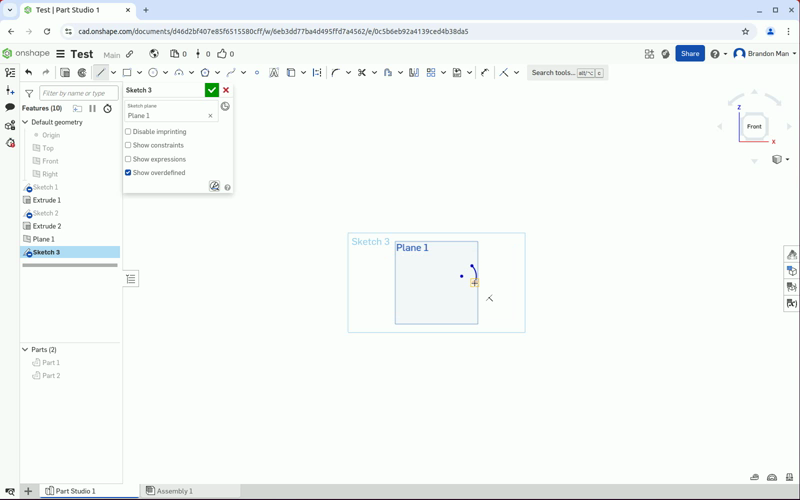
scroll(6)
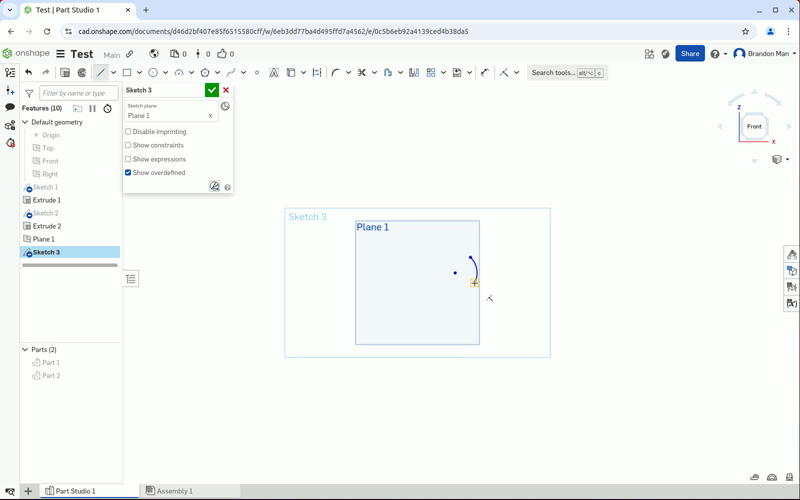
scroll(6)
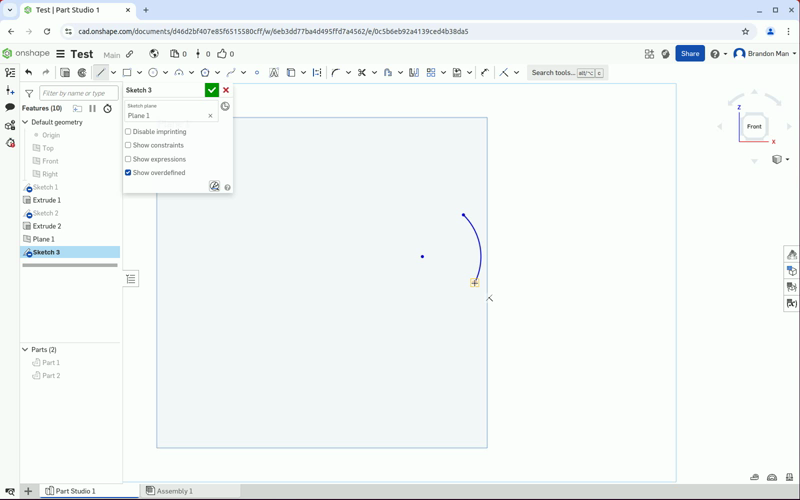
click(474, 282)
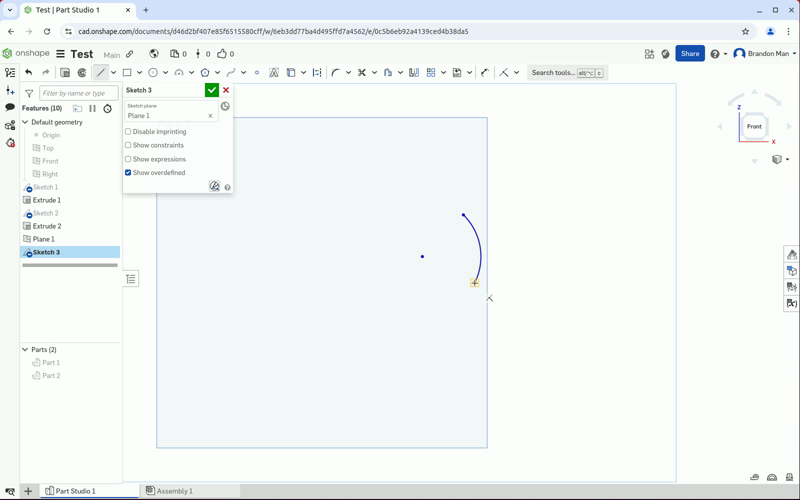
scroll(-6)
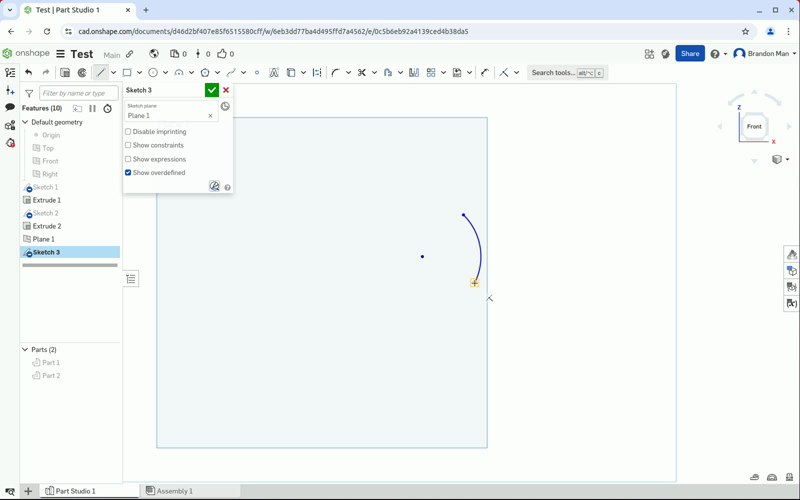
scroll(-6)
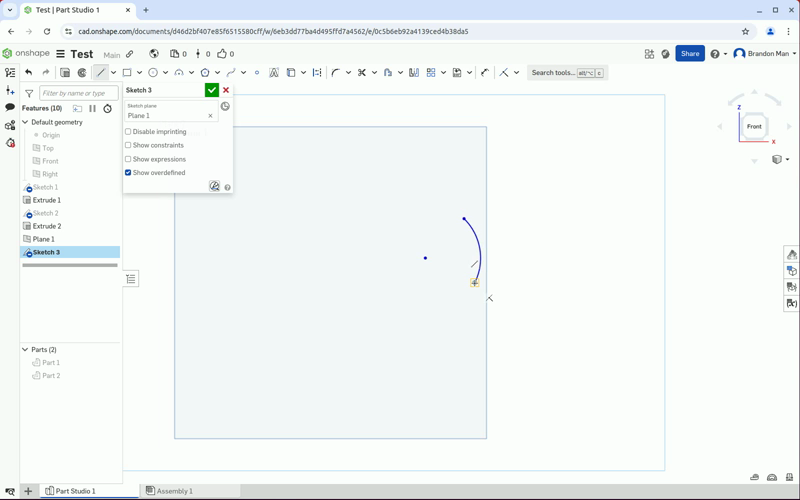
scroll(-6)
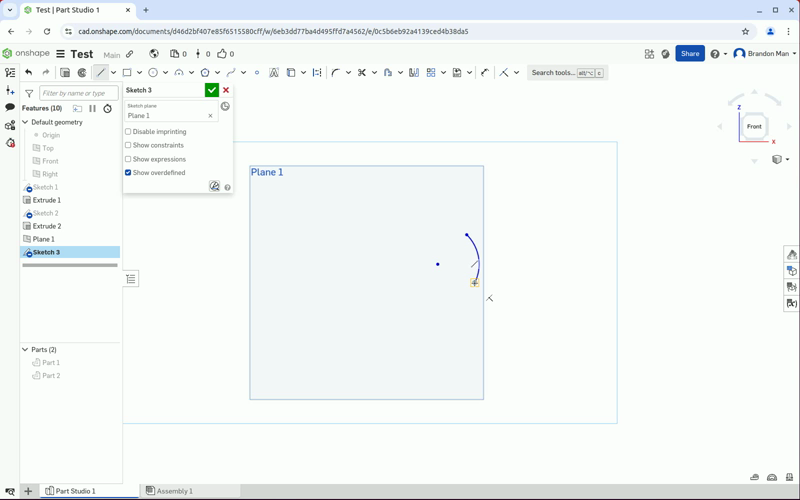
scroll(-6)
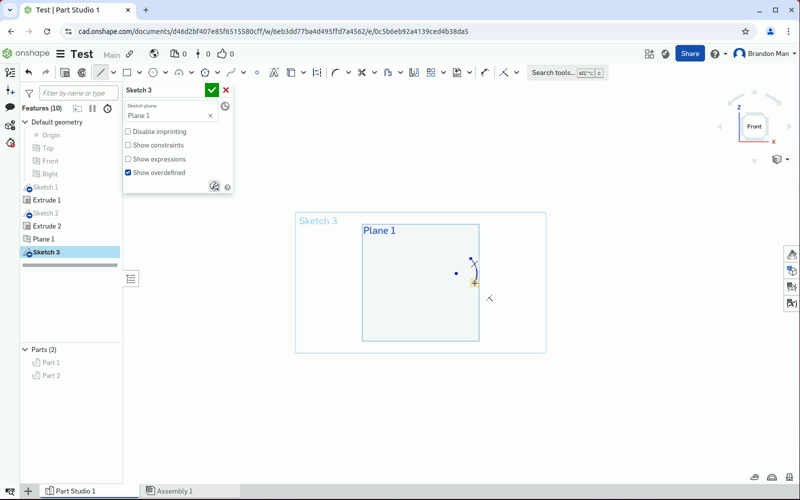
scroll(-6)
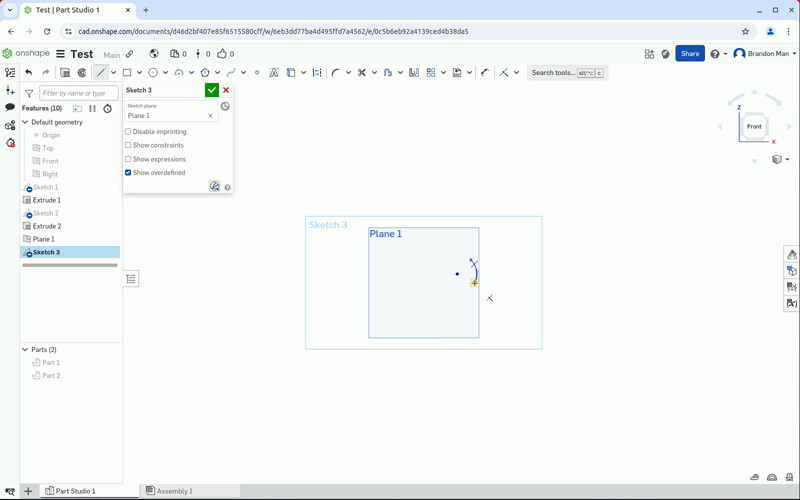
scroll(-6)
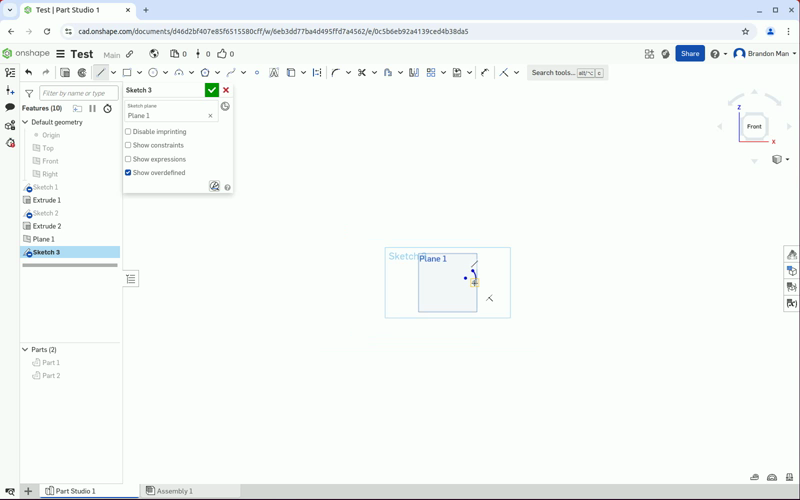
scroll(-6)
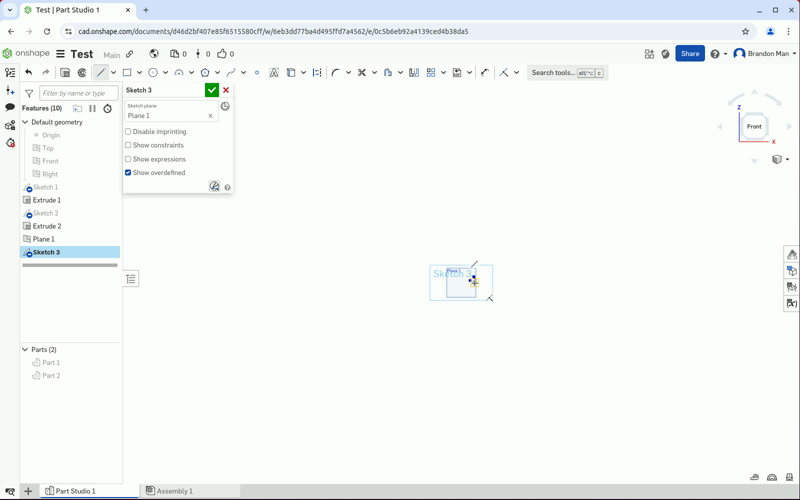
key_down(shift)
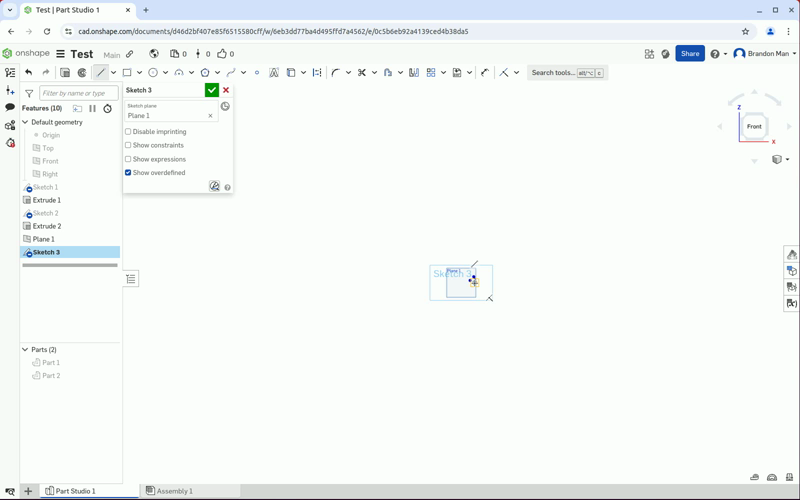
mouse_move(504, 282)
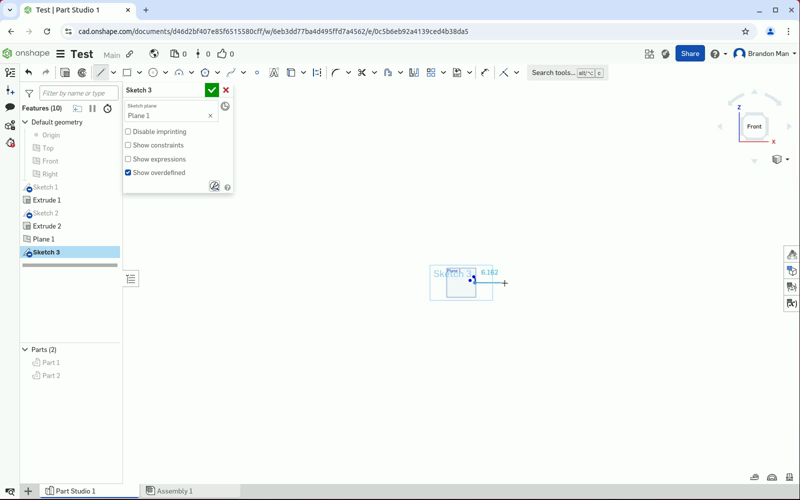
mouse_move(489, 282)
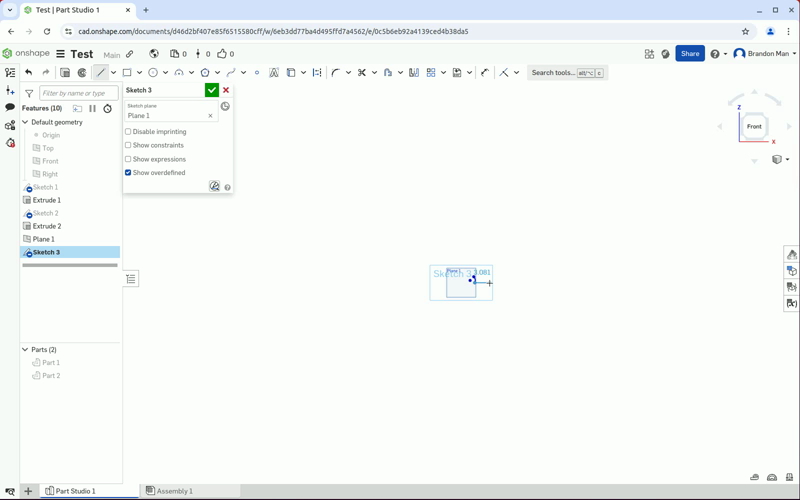
click(489, 282)
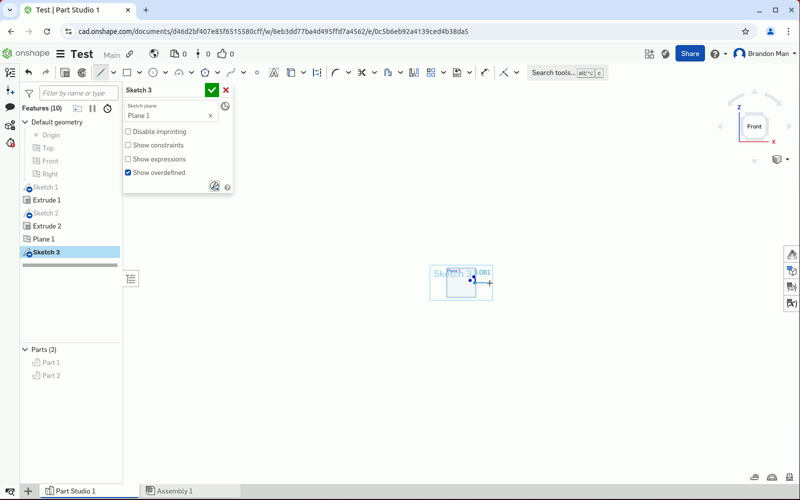
key_up(shift)
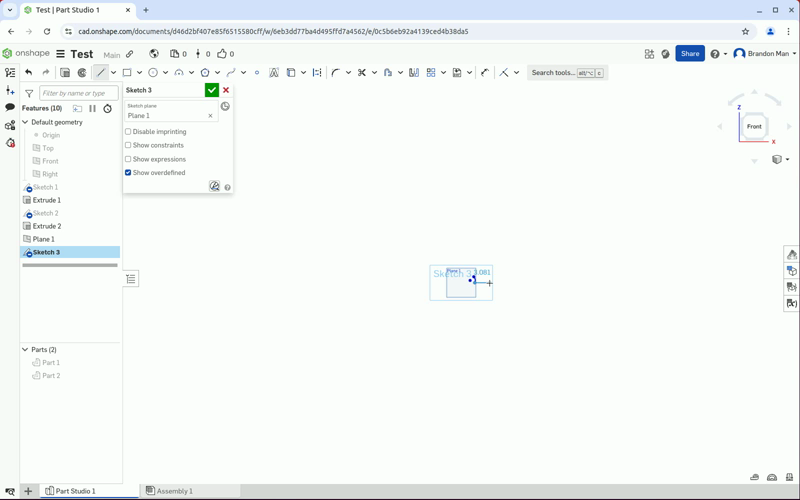
key_down(shift)
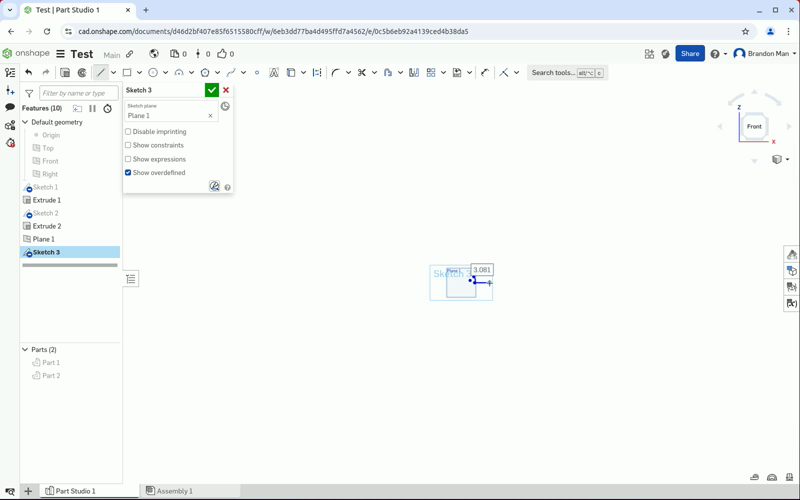
mouse_move(519, 282)
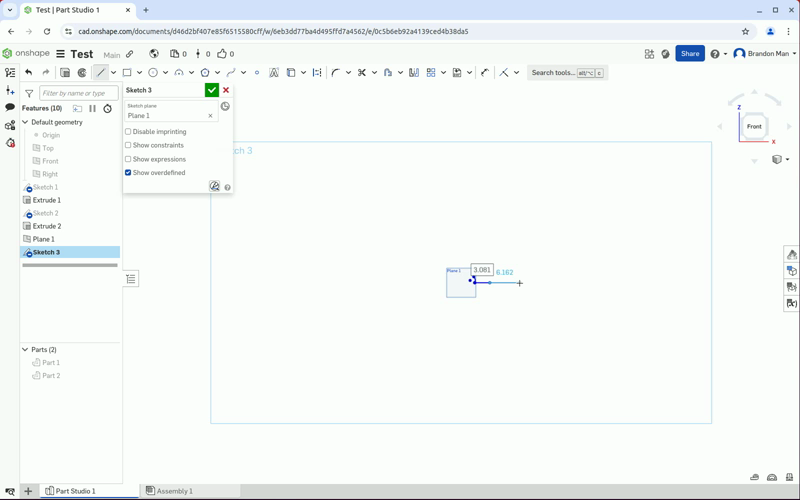
mouse_move(489, 276)
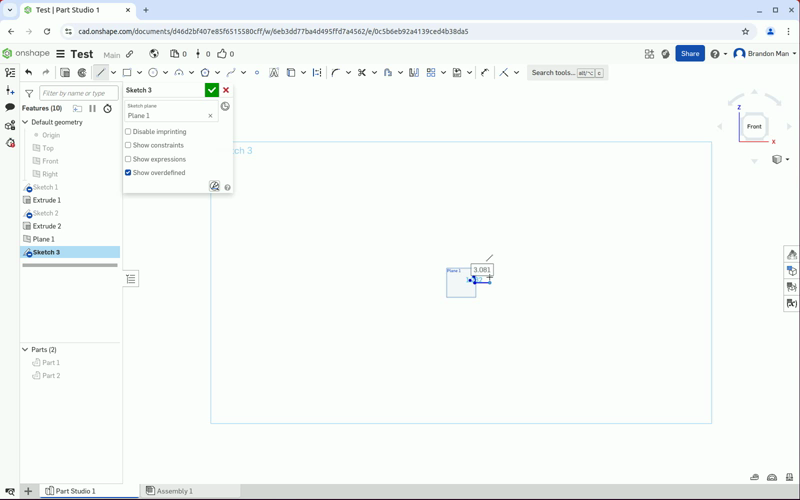
scroll(6)
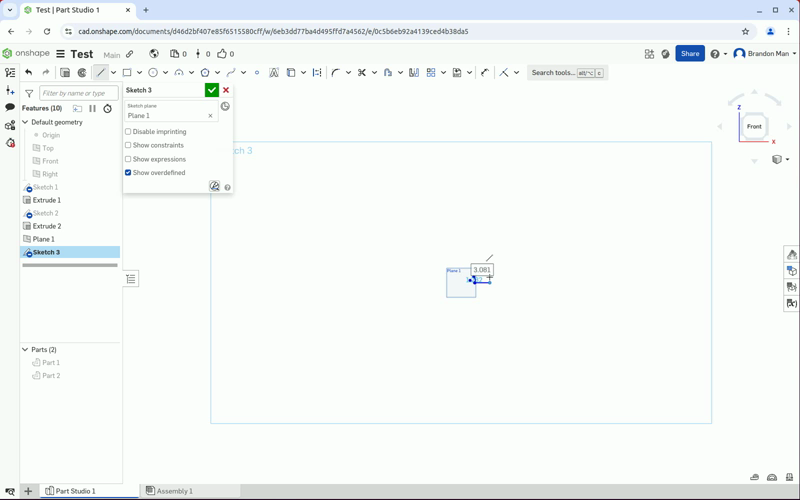
scroll(6)
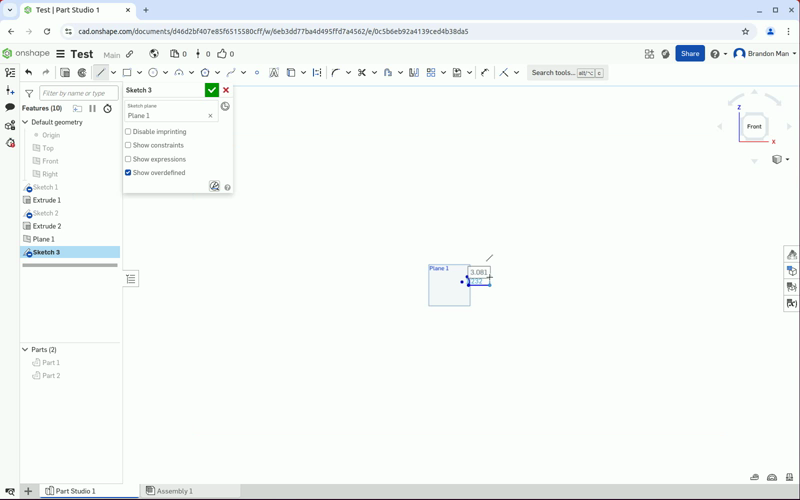
scroll(6)
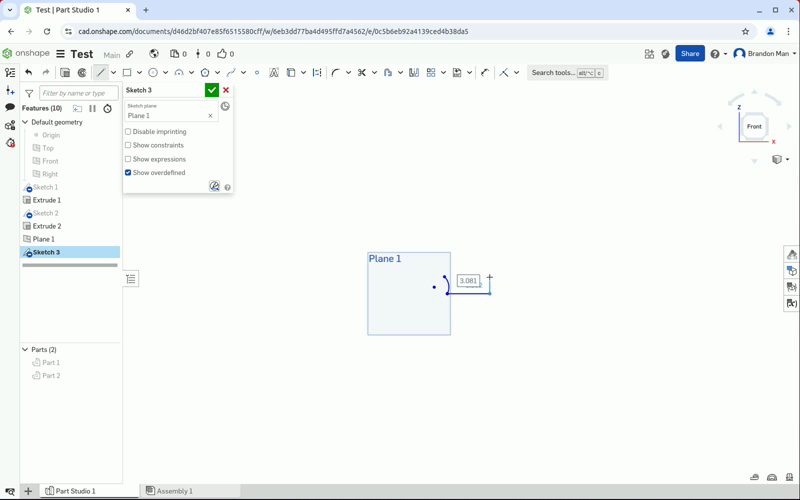
scroll(6)
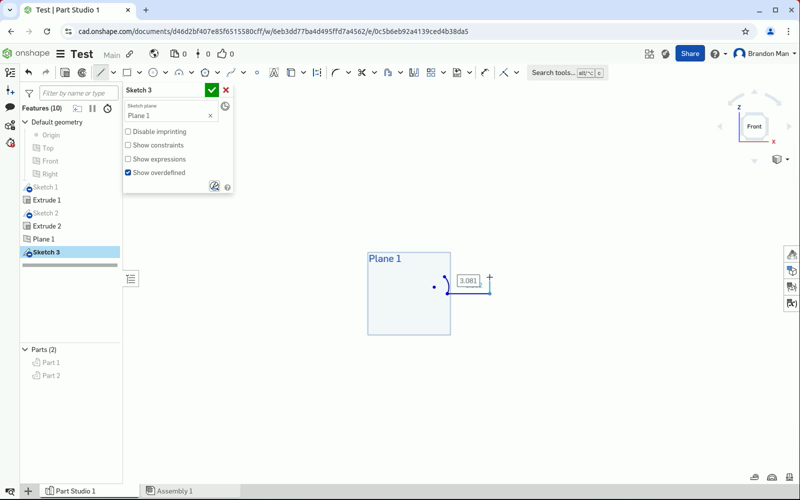
scroll(6)
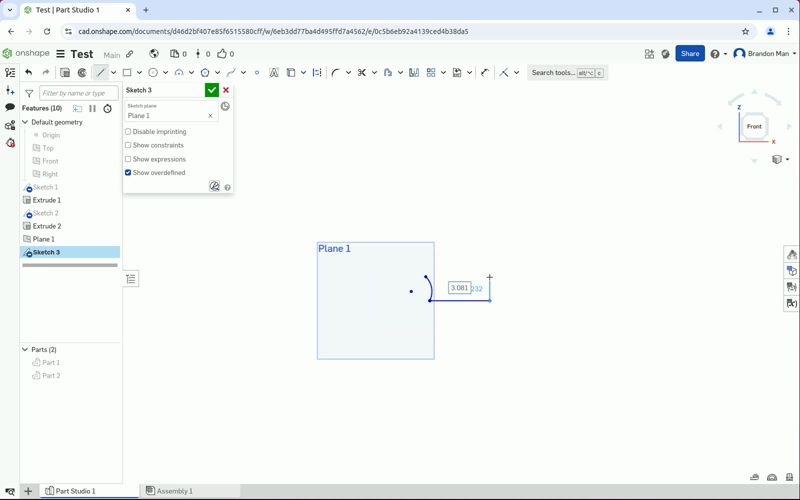
scroll(6)
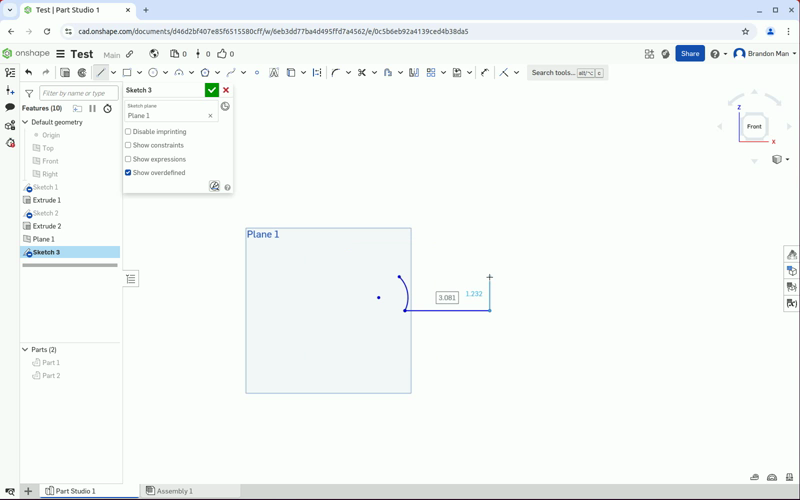
scroll(6)
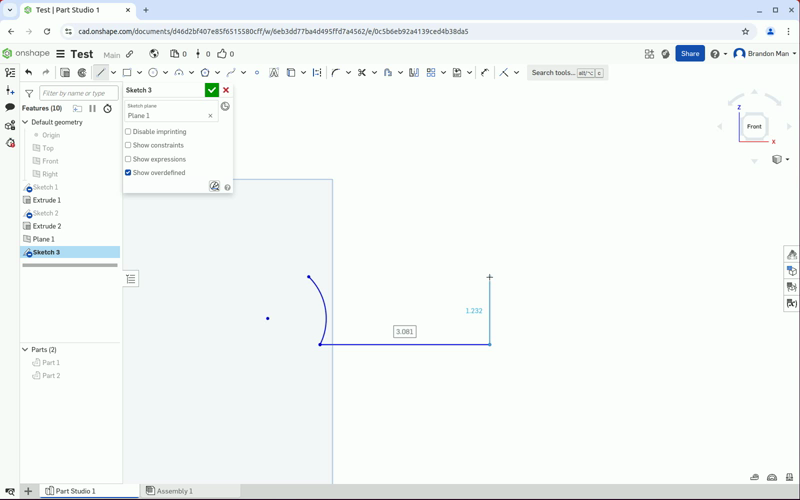
click(489, 276)
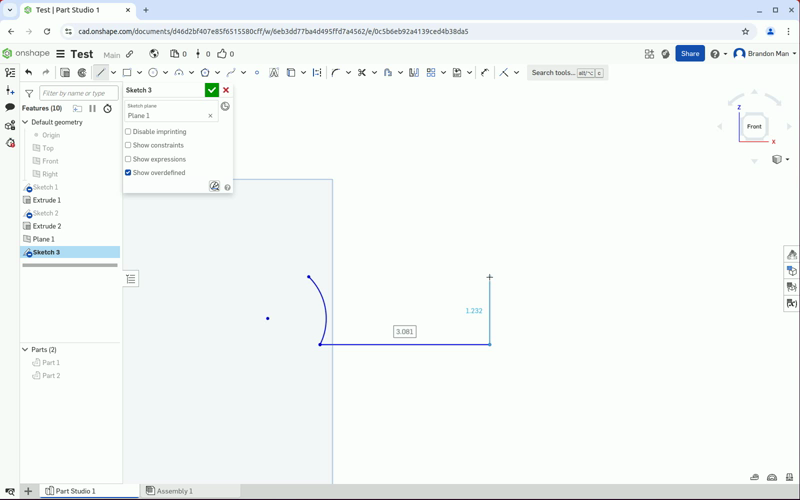
scroll(-6)
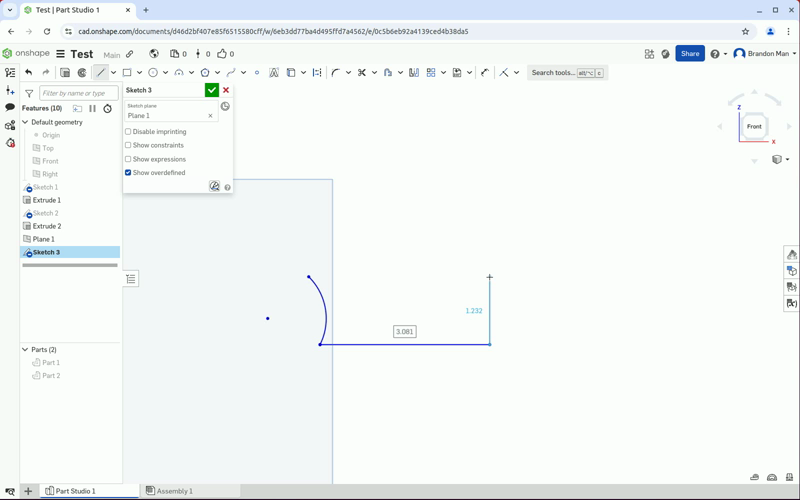
scroll(-6)
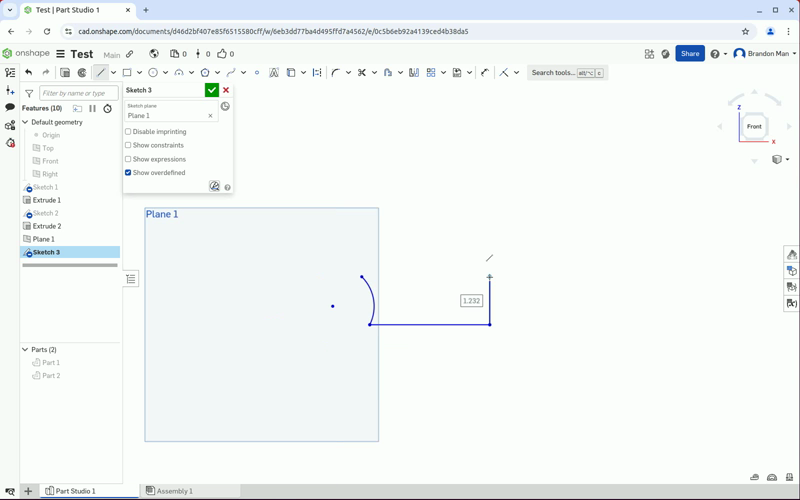
scroll(-6)
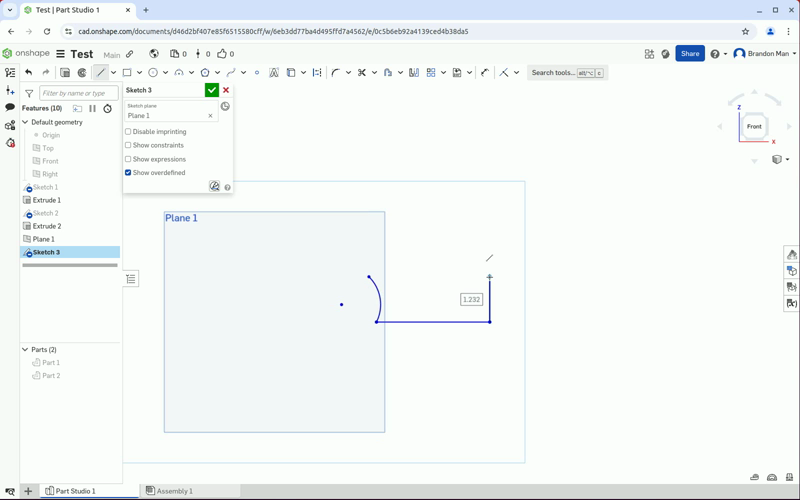
scroll(-6)
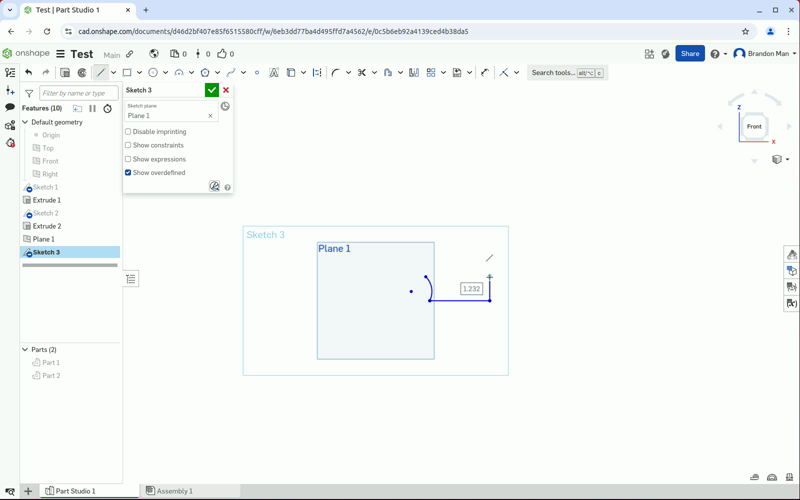
scroll(-6)
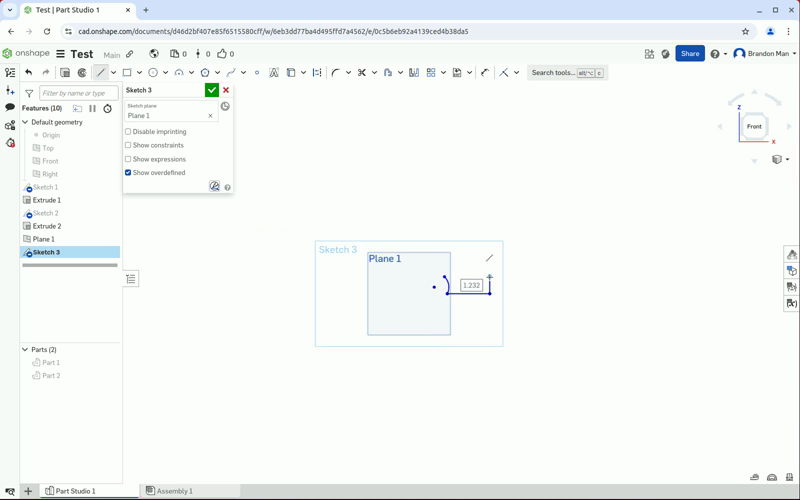
scroll(-6)
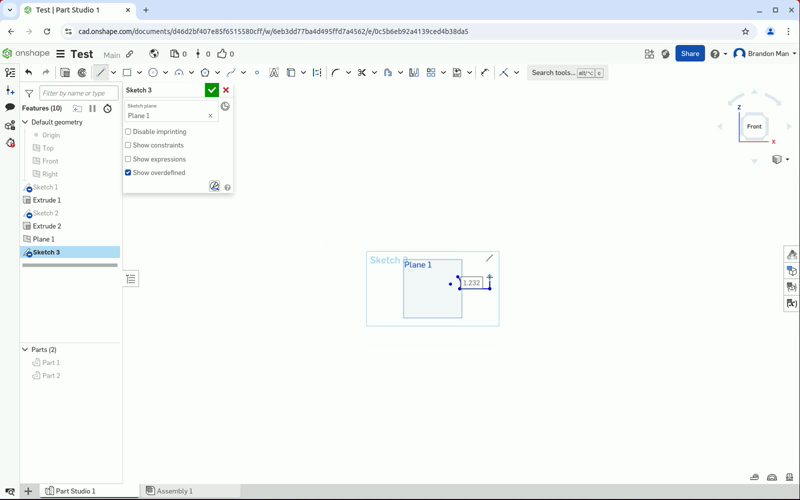
scroll(-6)
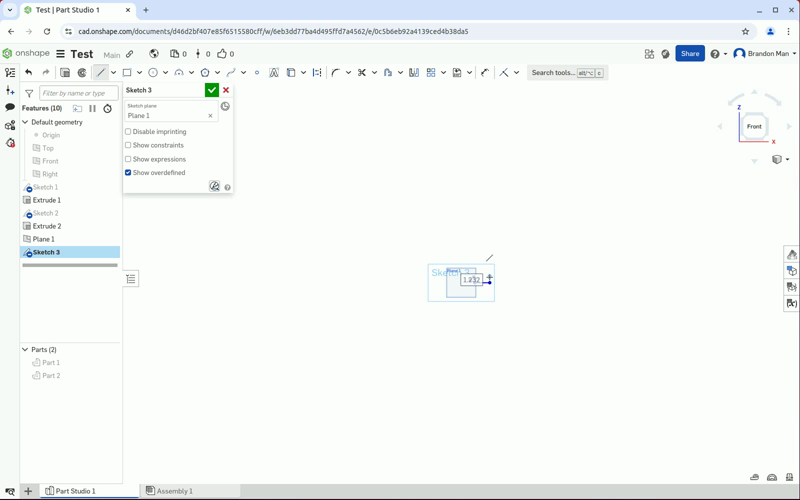
key_up(shift)
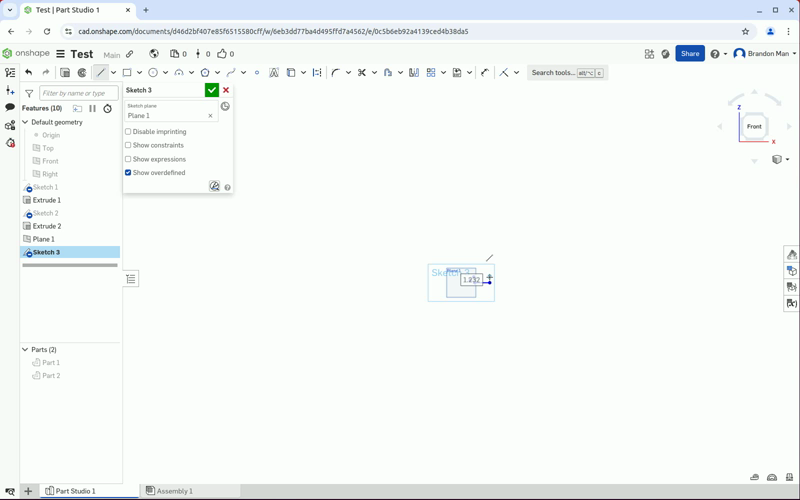
mouse_move(519, 276)
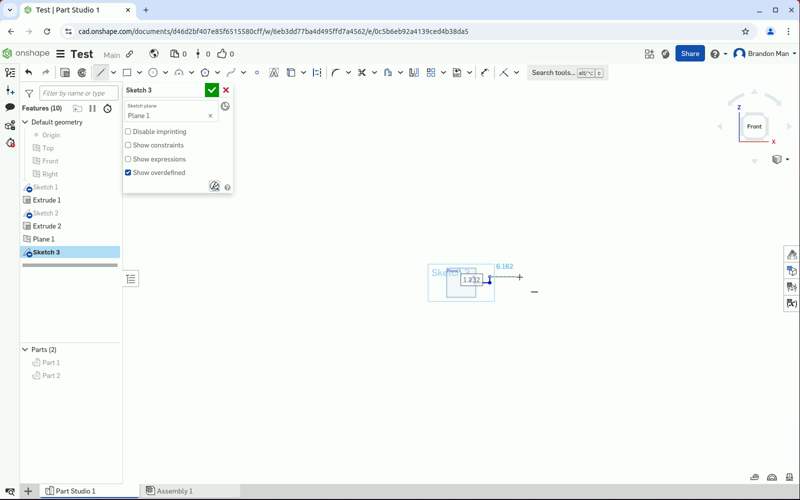
key_down(shift)
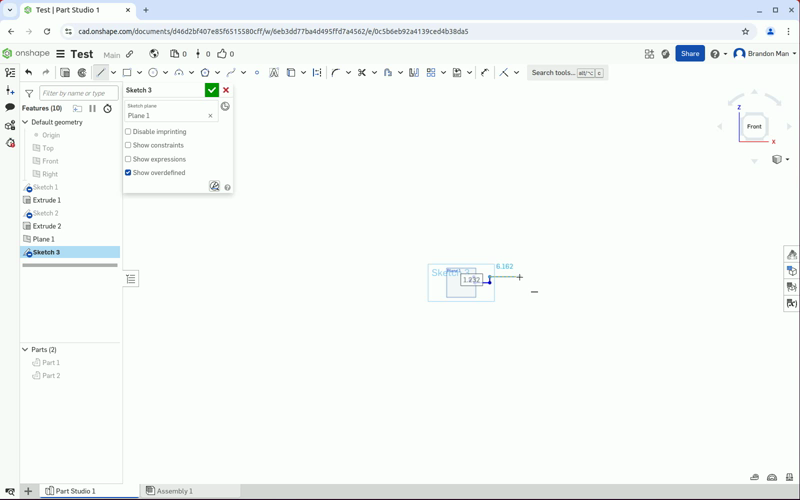
mouse_move(473, 276)
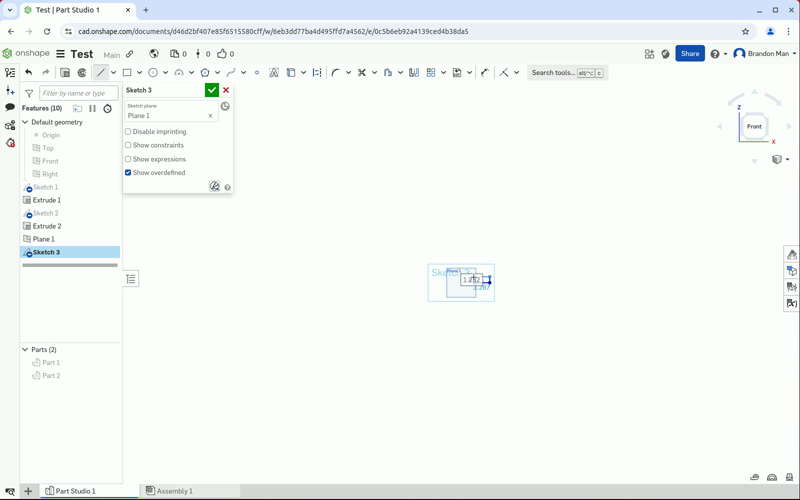
scroll(6)
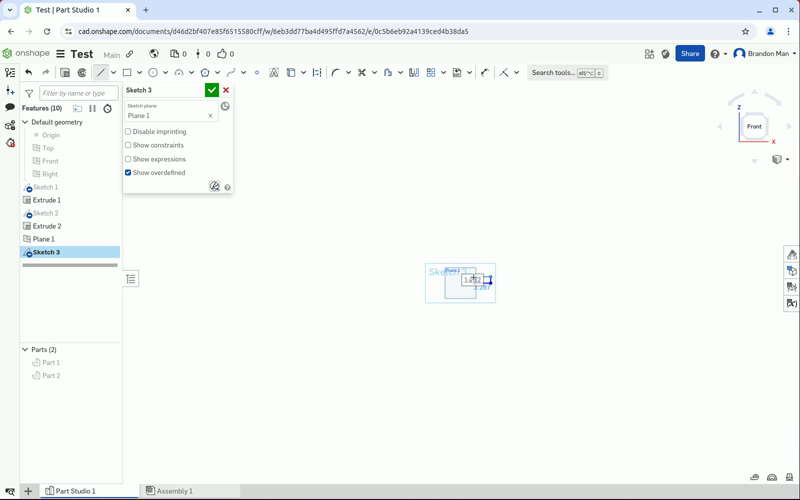
scroll(6)
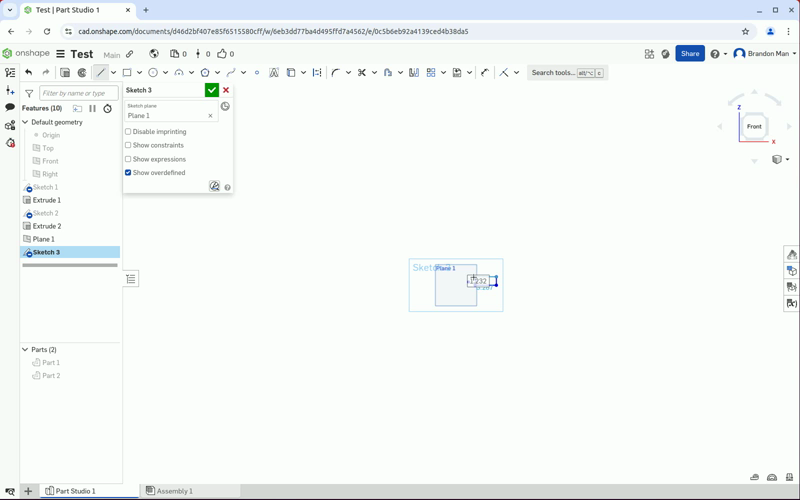
scroll(6)
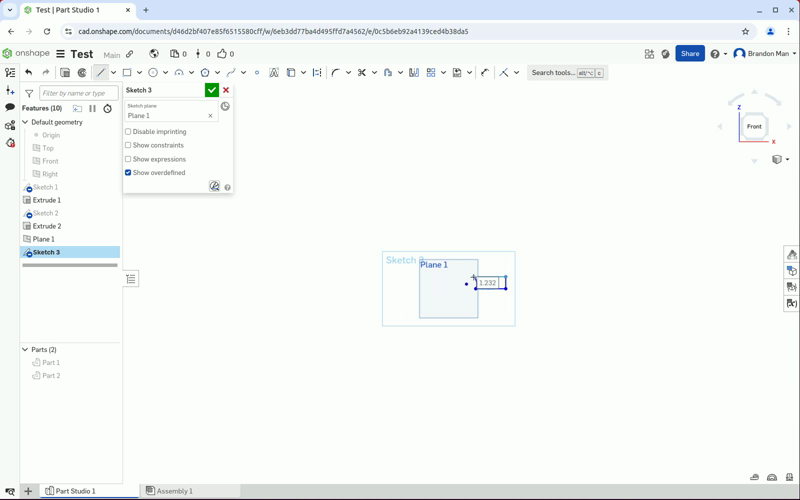
scroll(6)
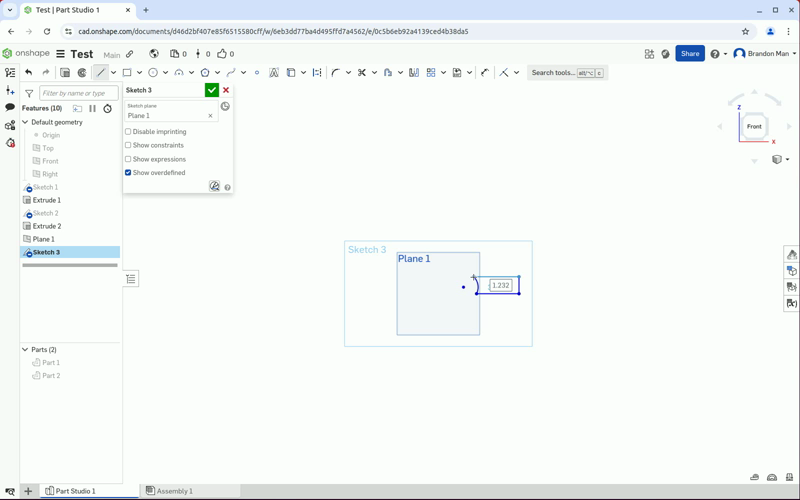
scroll(6)
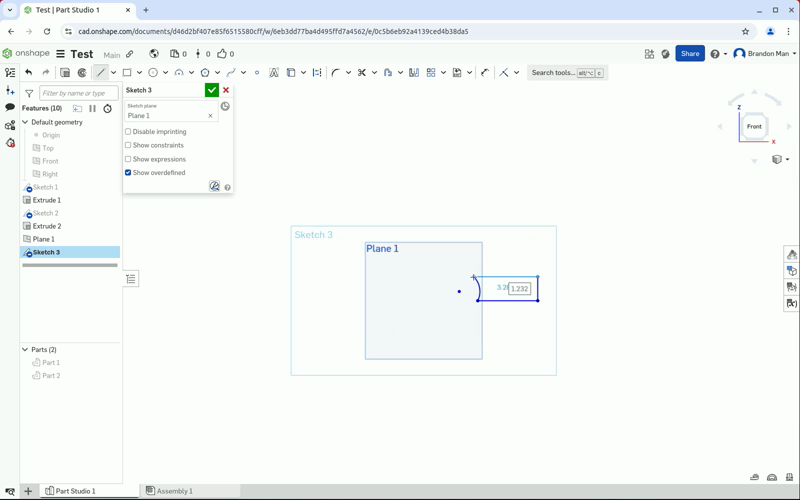
scroll(6)
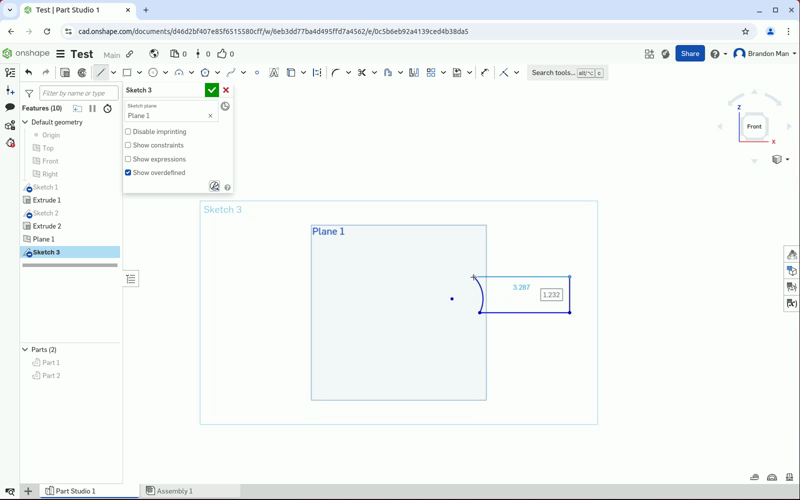
scroll(6)
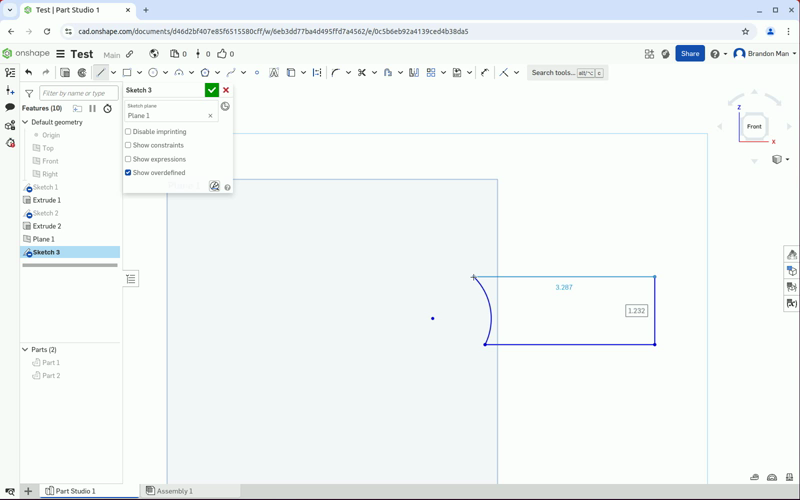
key_up(shift)
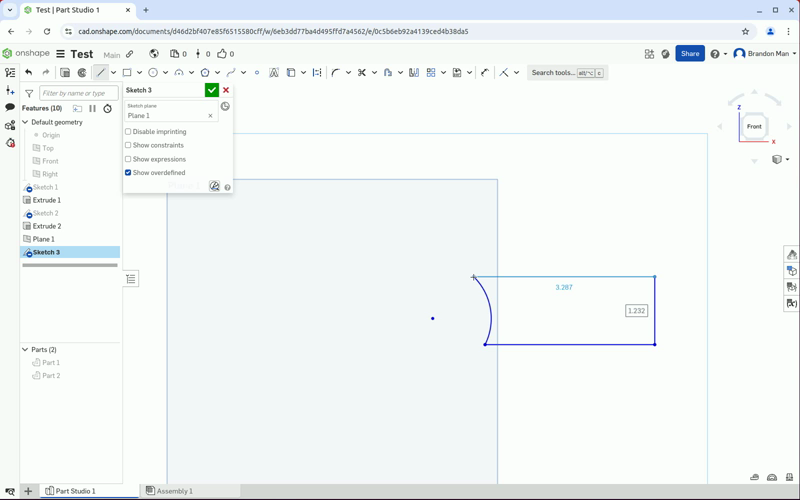
click(473, 276)
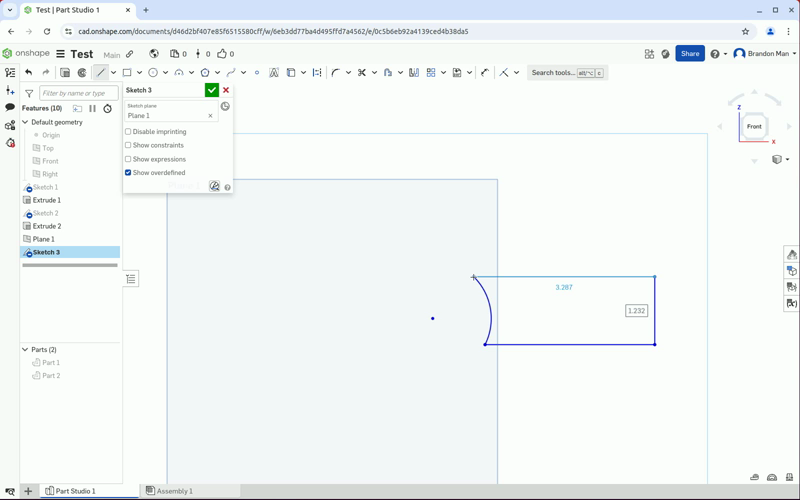
scroll(-6)
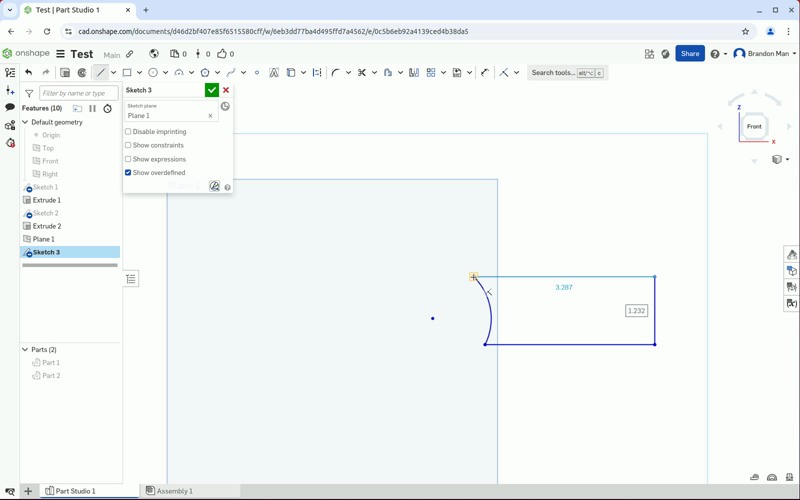
scroll(-6)
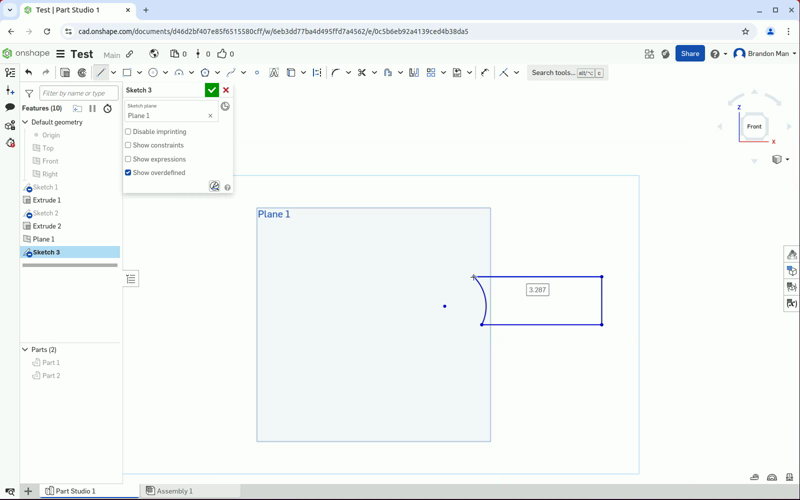
scroll(-6)
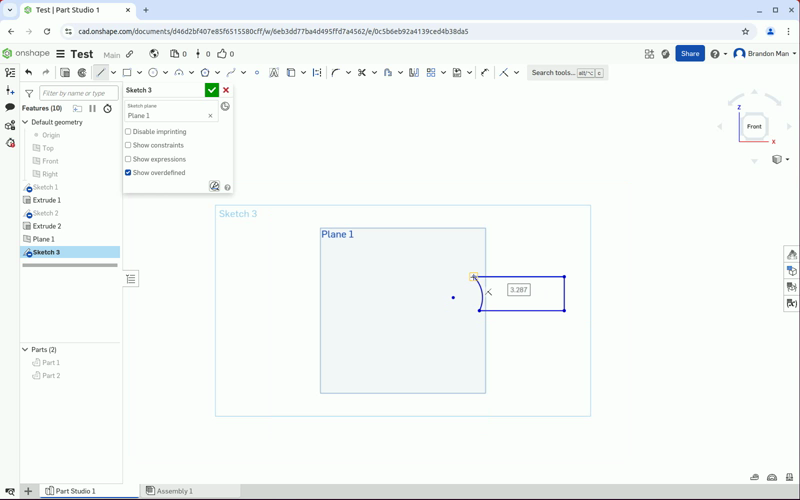
scroll(-6)
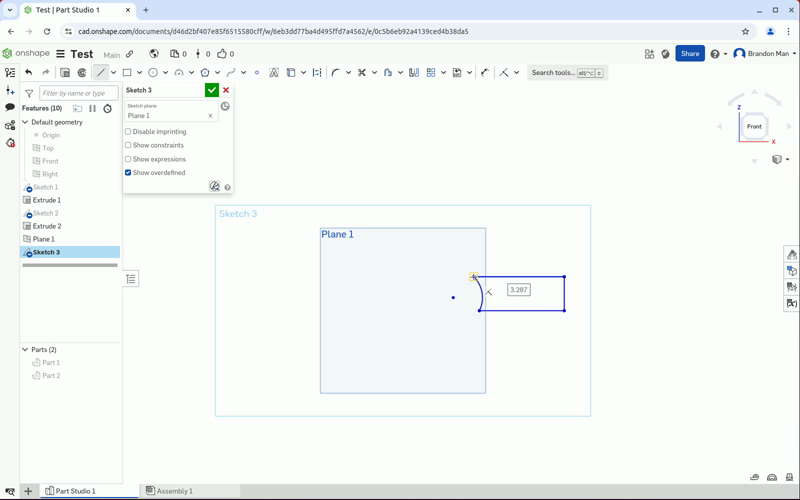
scroll(-6)
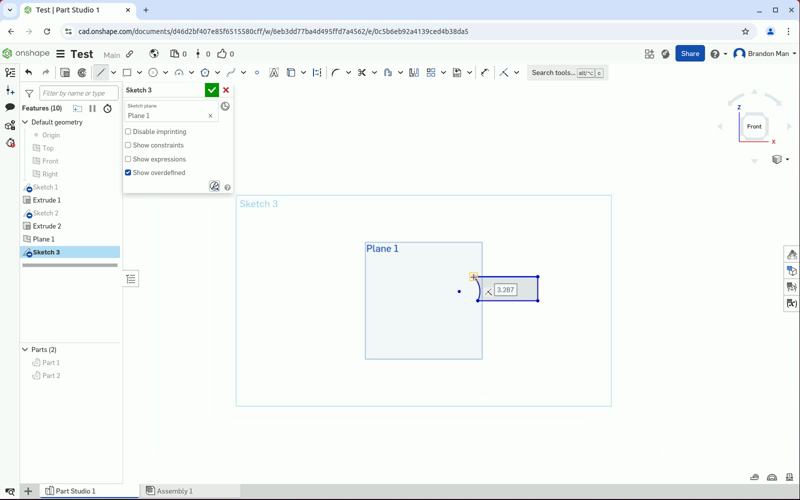
scroll(-6)
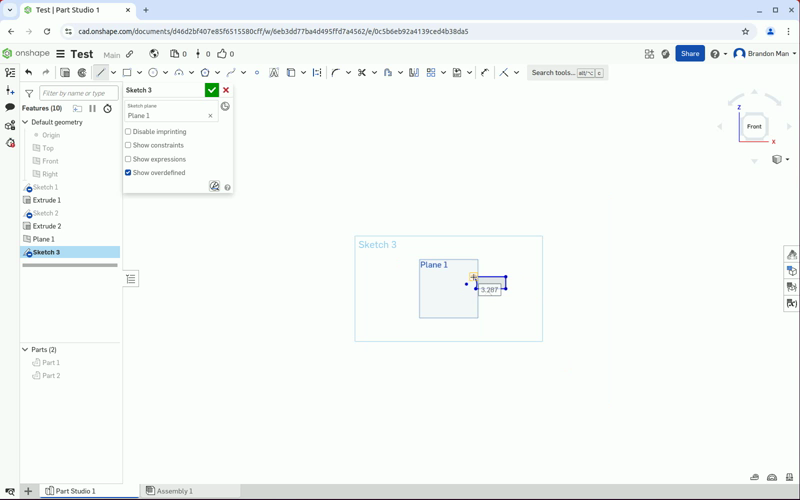
scroll(-6)
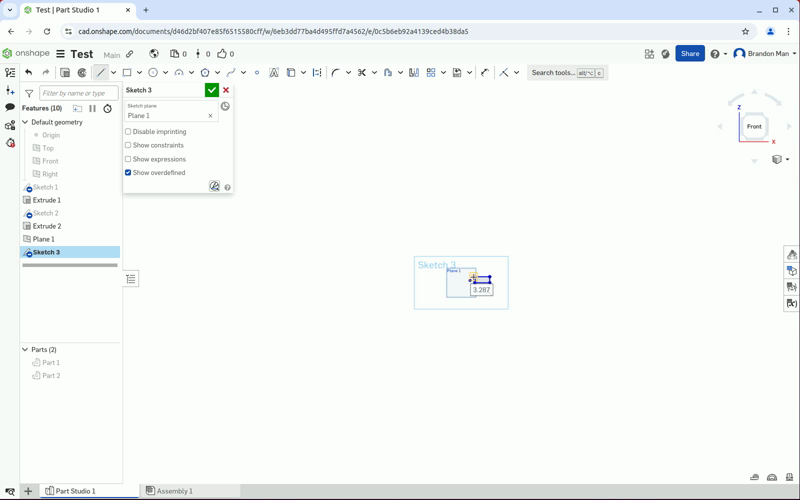
key(esc)
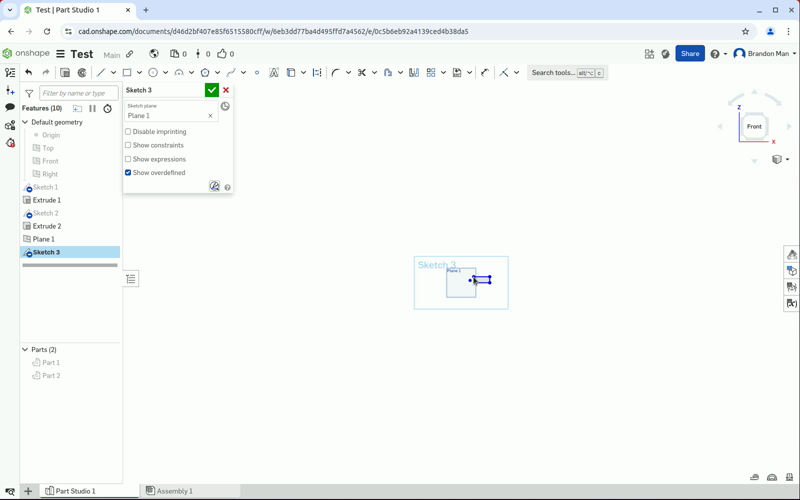
mouse_move(481, 280)
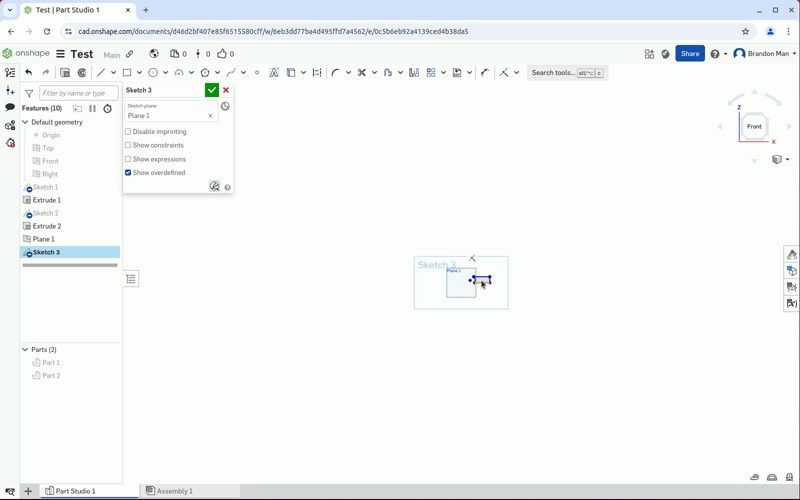
scroll(6)
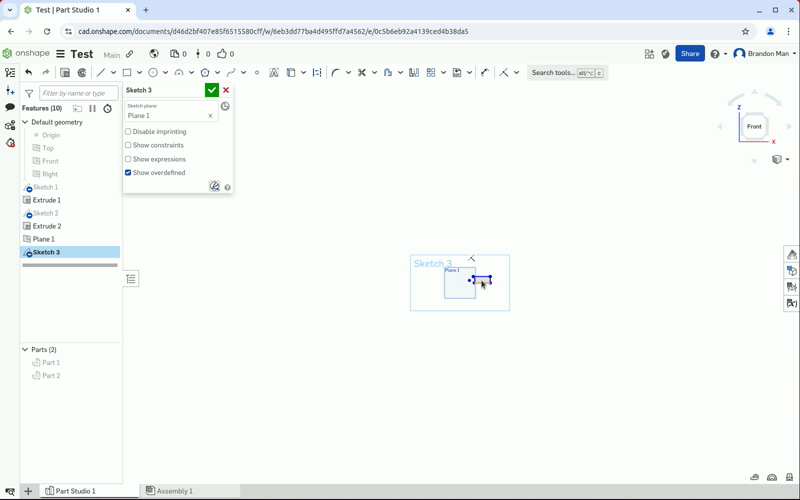
scroll(6)
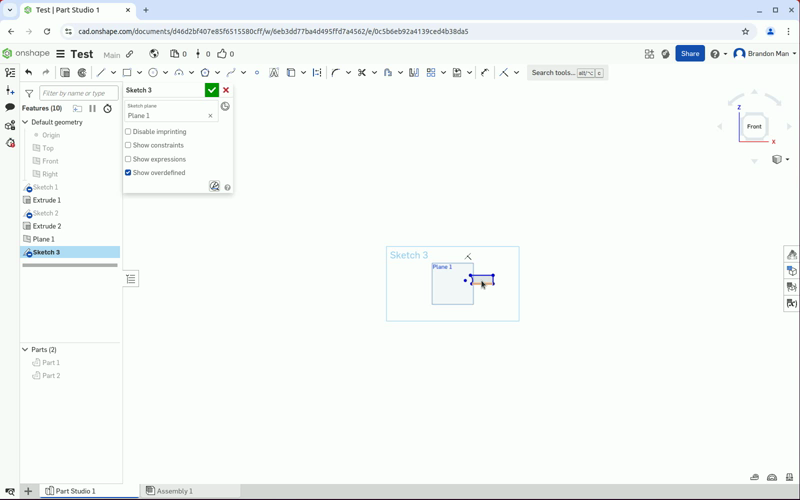
scroll(6)
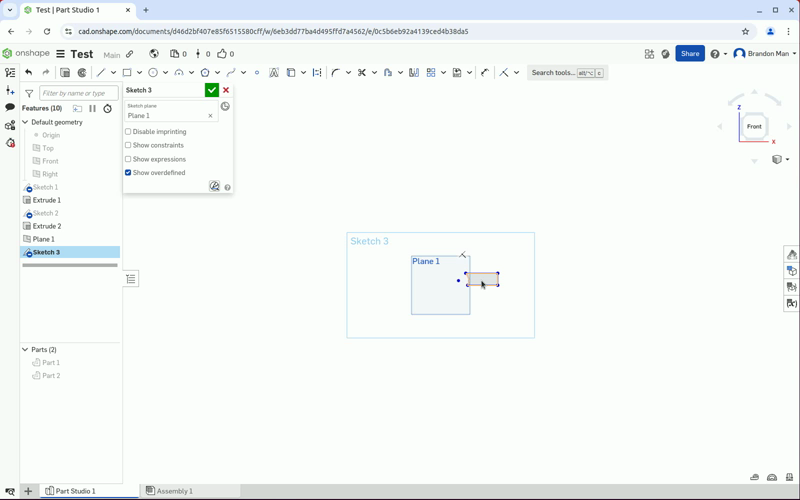
scroll(6)
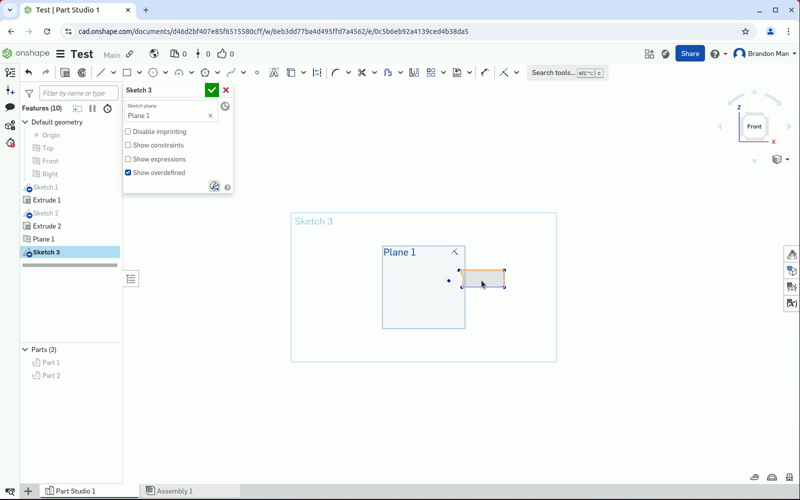
scroll(6)
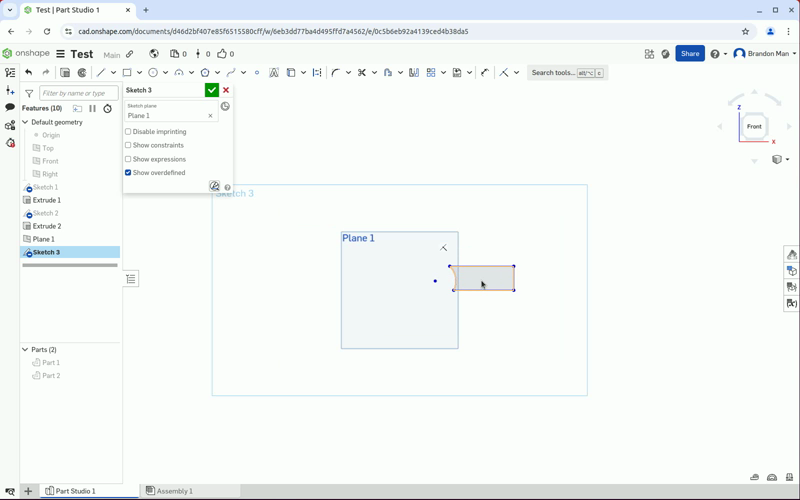
scroll(6)
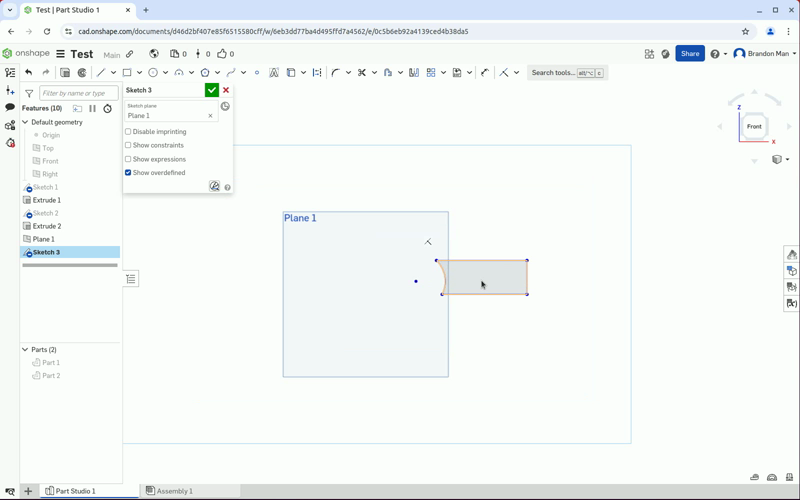
scroll(6)
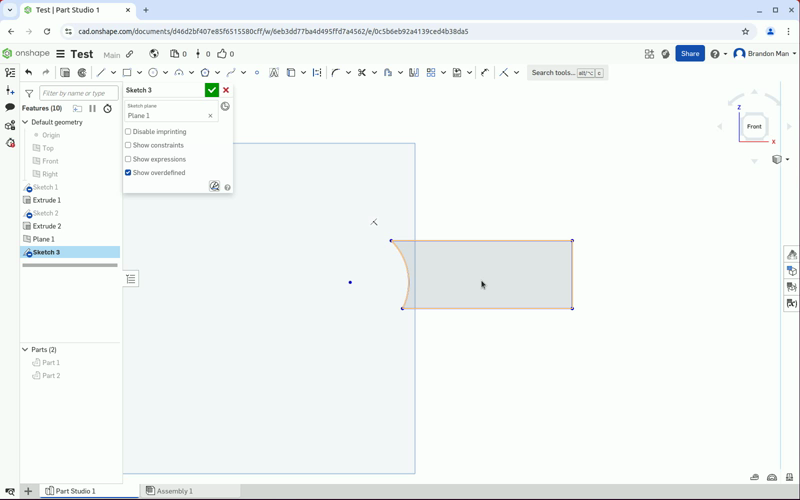
click(481, 280)
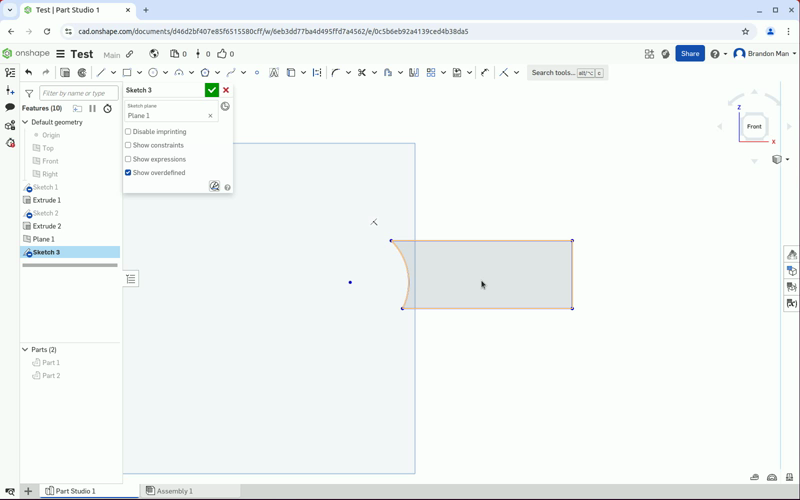
scroll(-6)
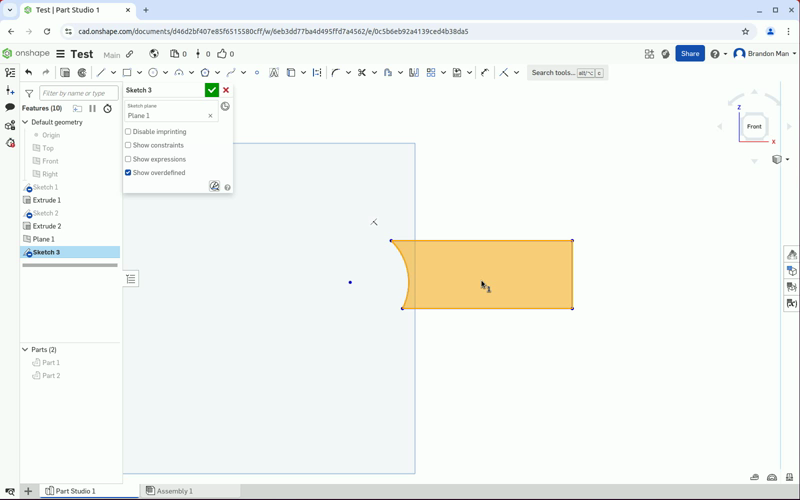
scroll(-6)
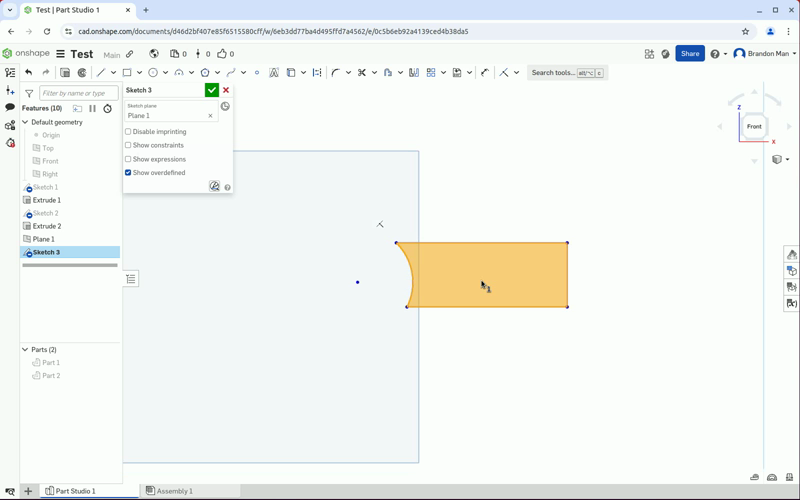
scroll(-6)
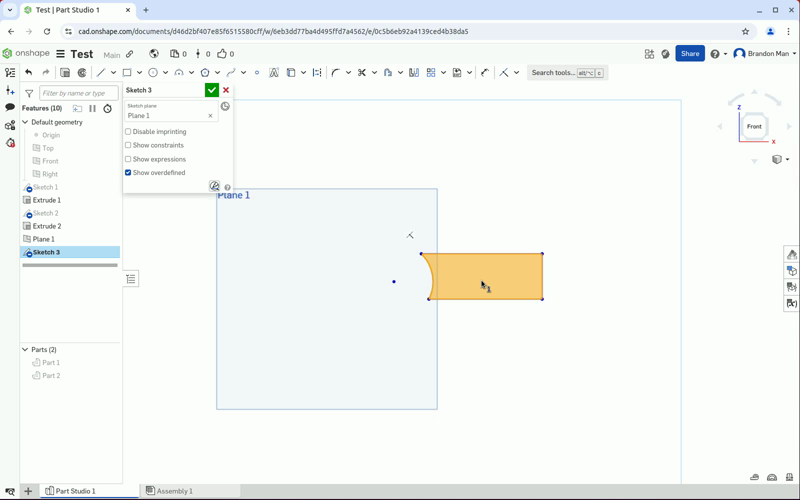
scroll(-6)
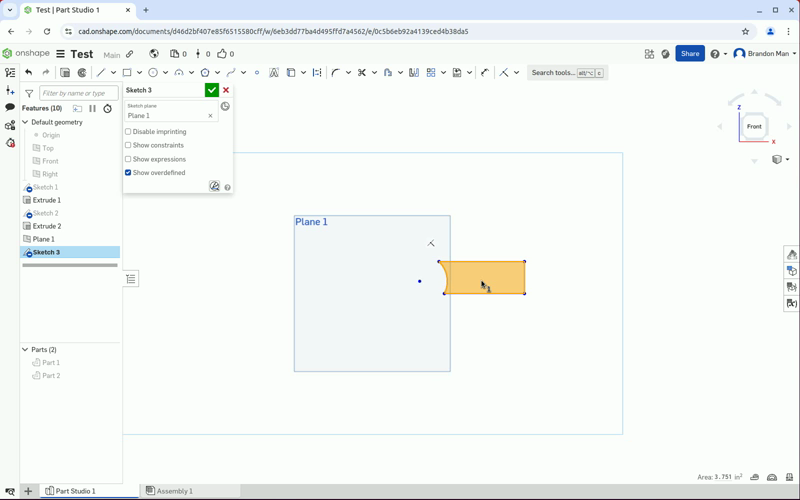
scroll(-6)
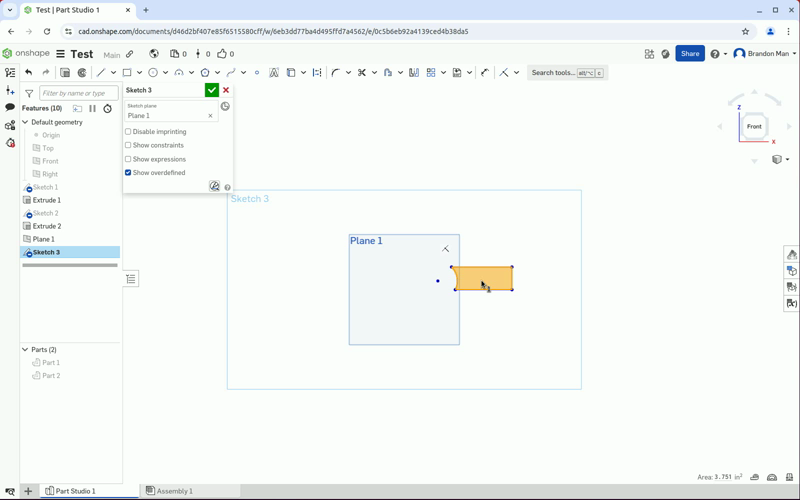
scroll(-6)
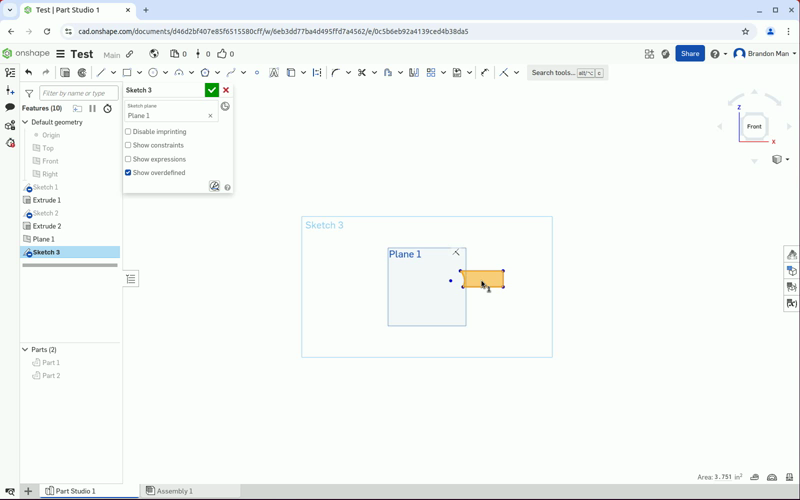
scroll(-6)
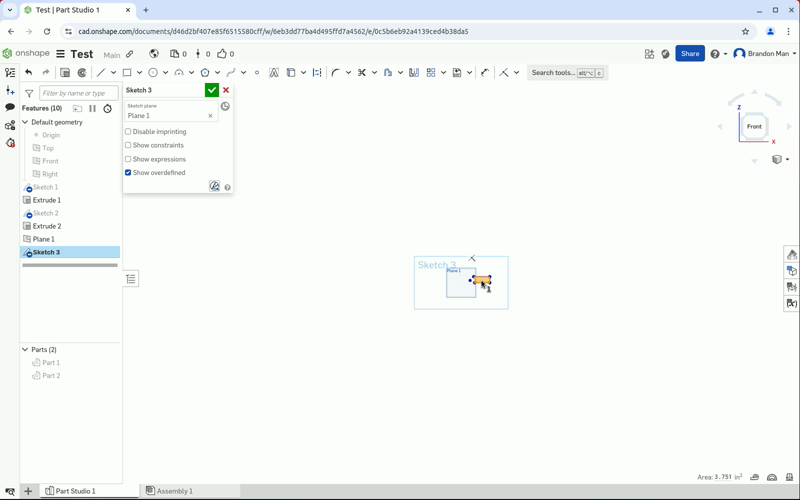
mouse_move(73, 352)
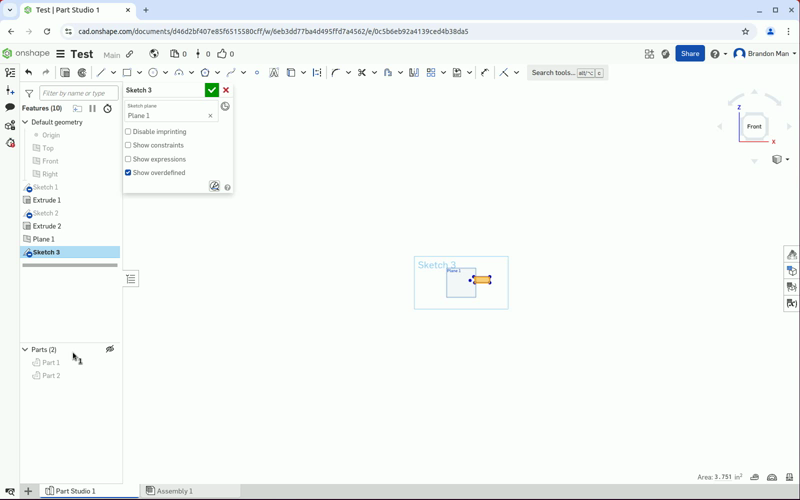
key(shift+y)
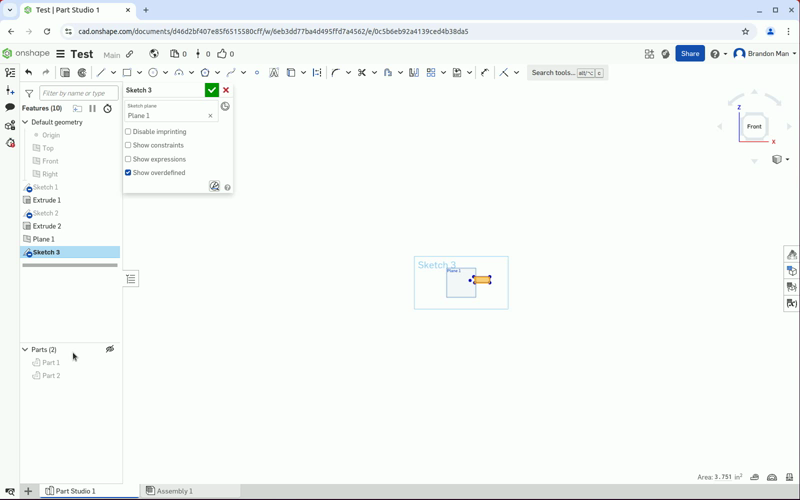
key(shift+e)
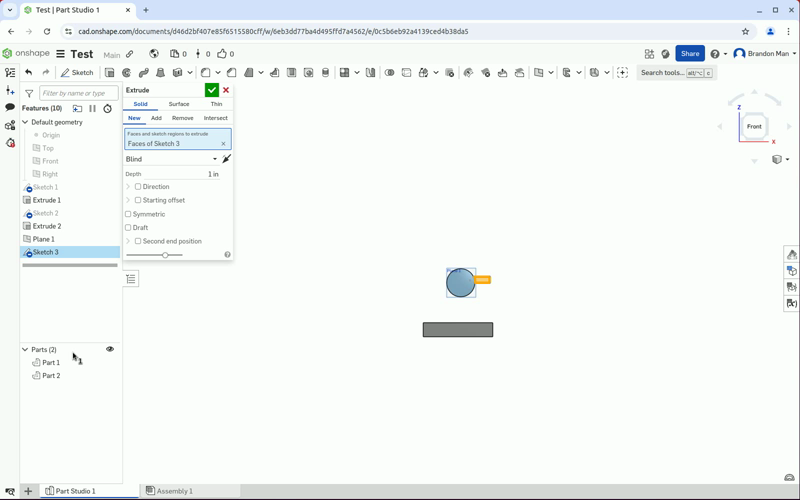
mouse_move(143, 106)
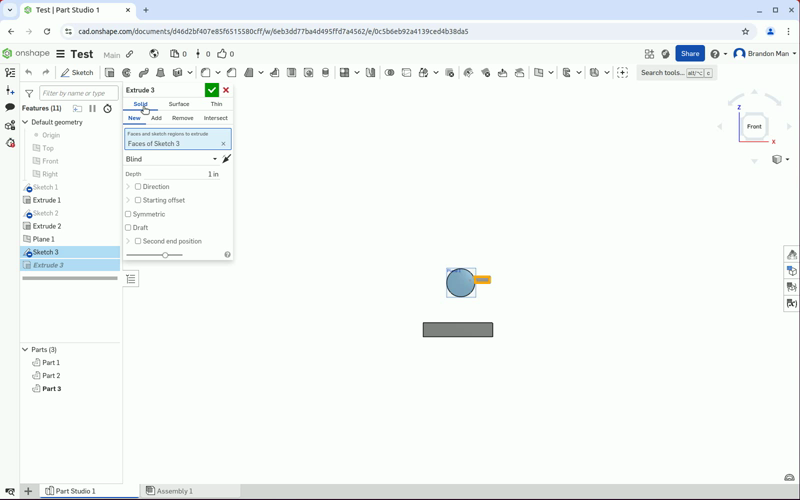
click(143, 106)
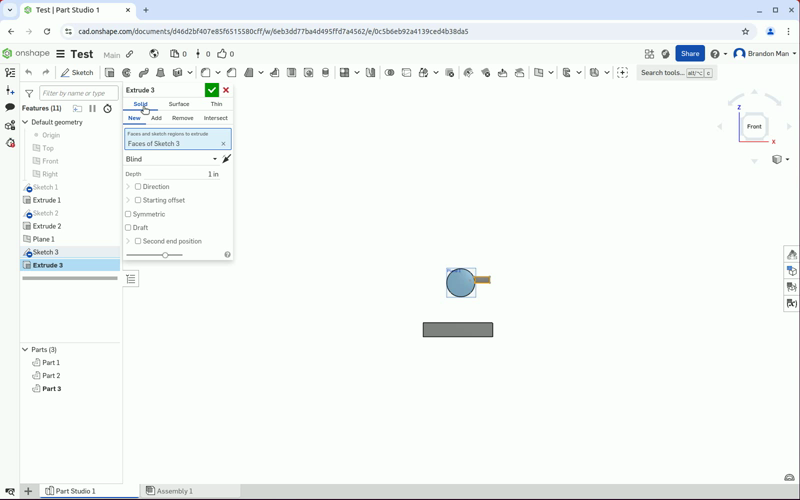
mouse_move(137, 120)
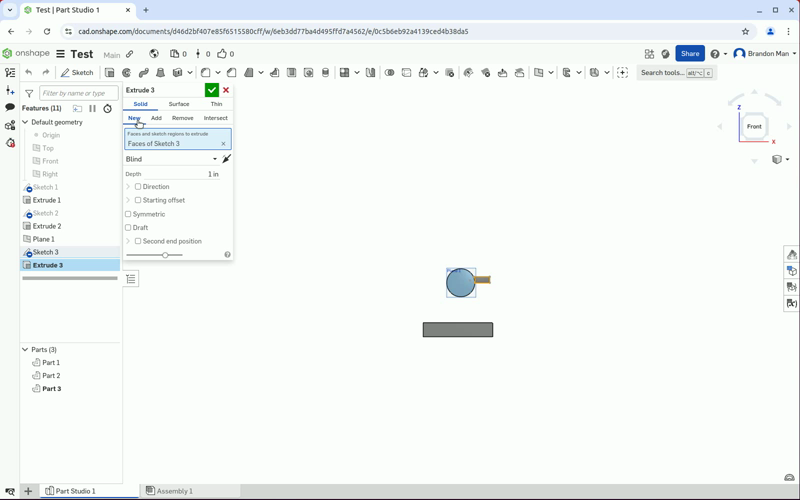
click(137, 120)
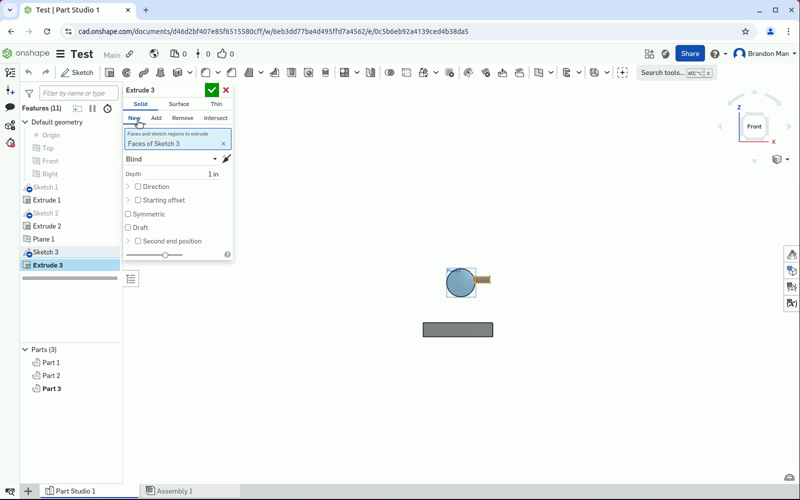
key(tab, 4)
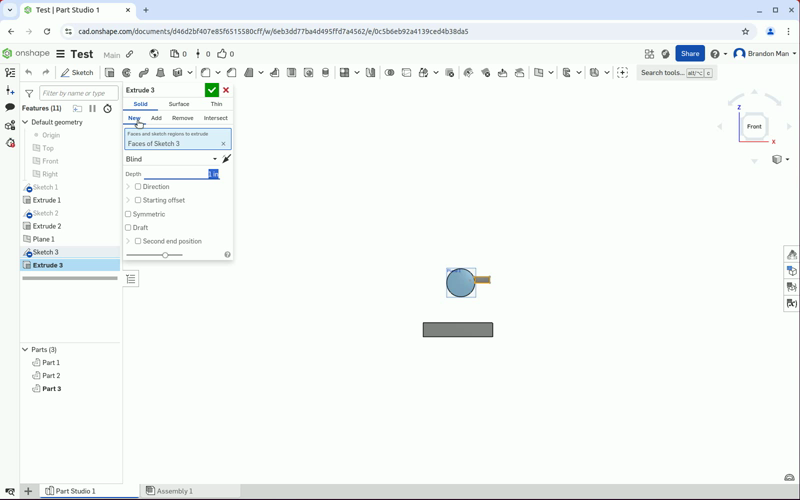
text(0.481)
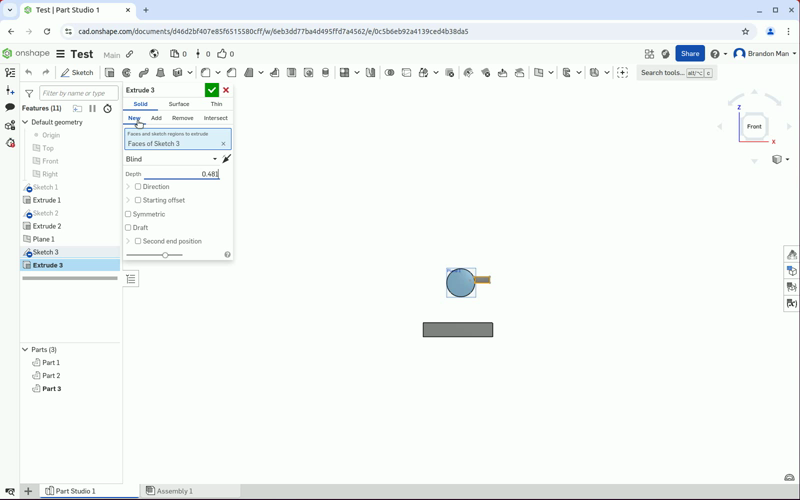
key(enter)
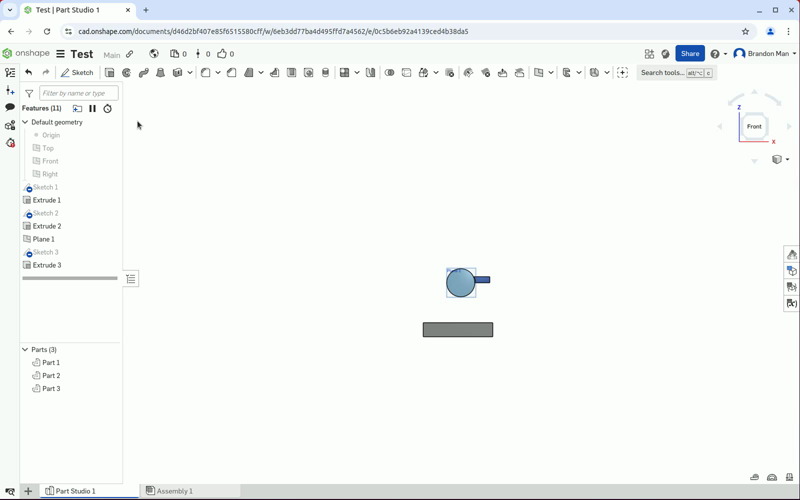
key(shift+h)
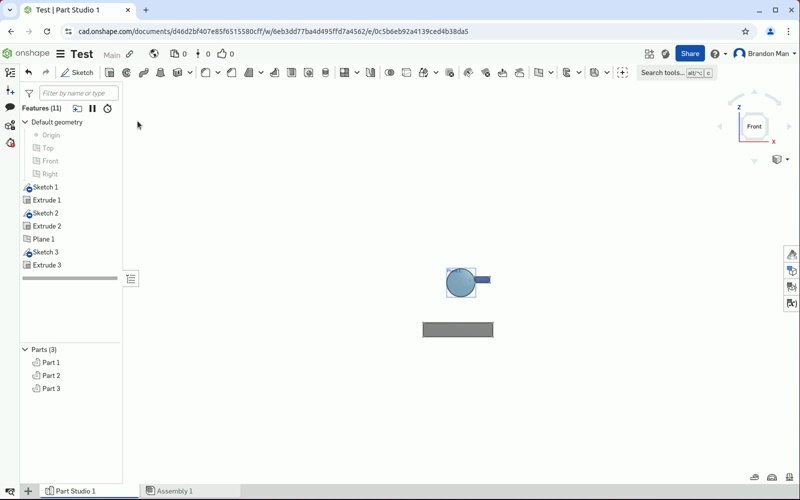
key(shift+h)
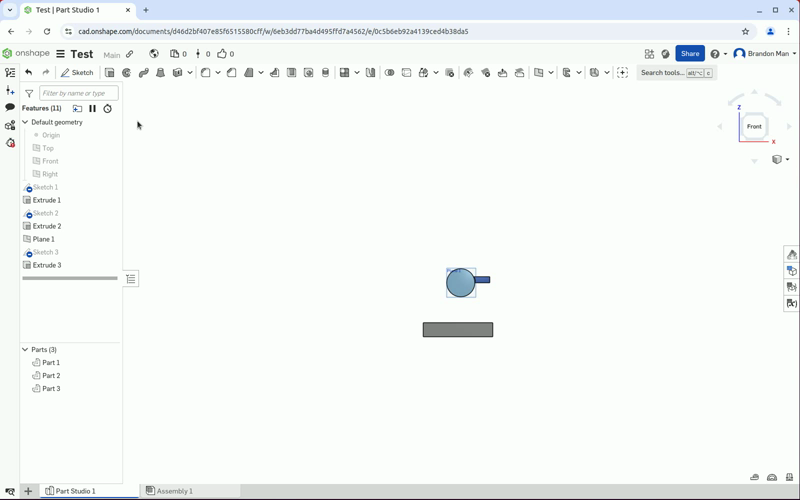
mouse_move(73, 189)
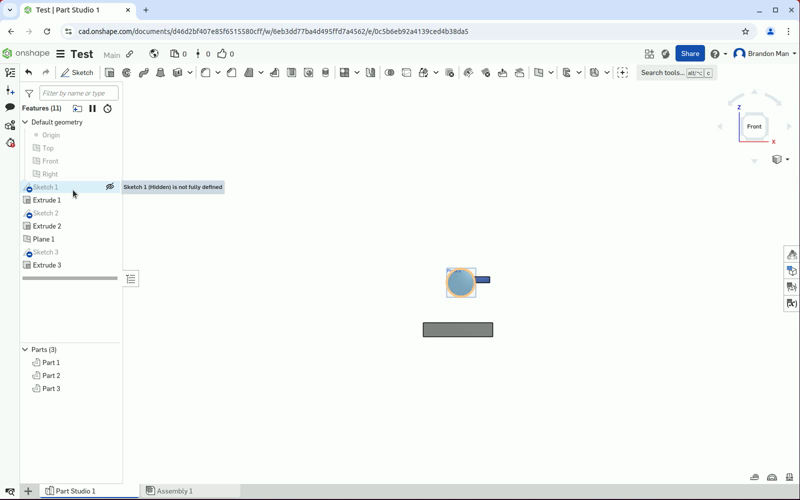
click(73, 189)
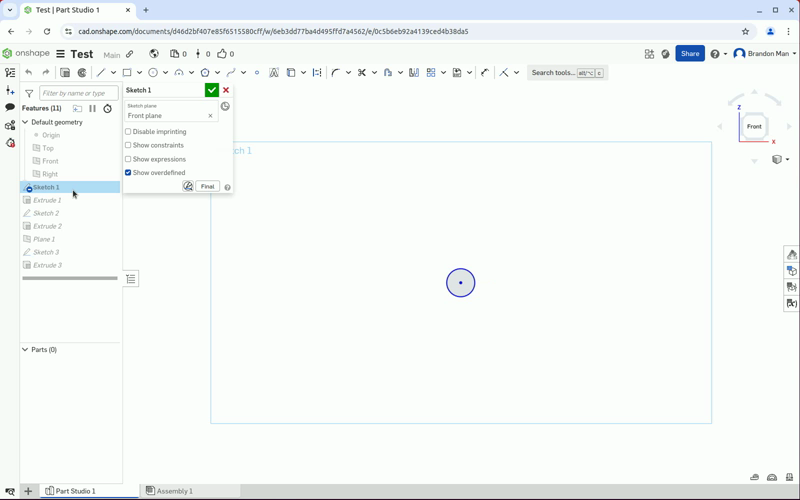
mouse_move(229, 92)
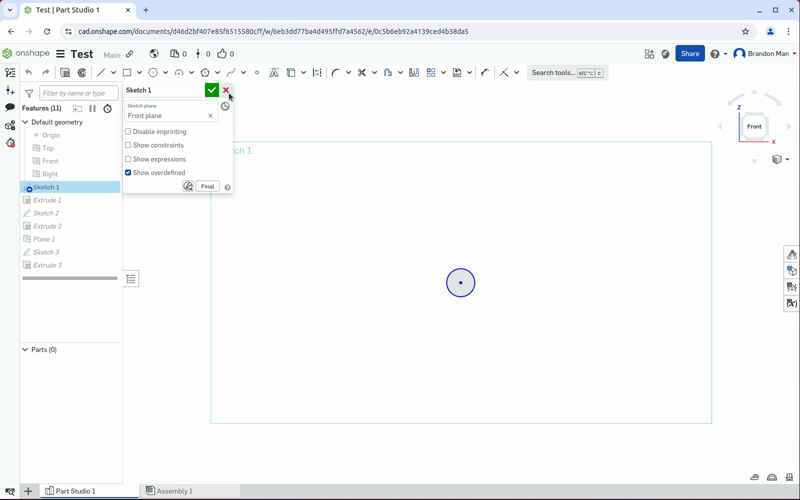
click(229, 92)
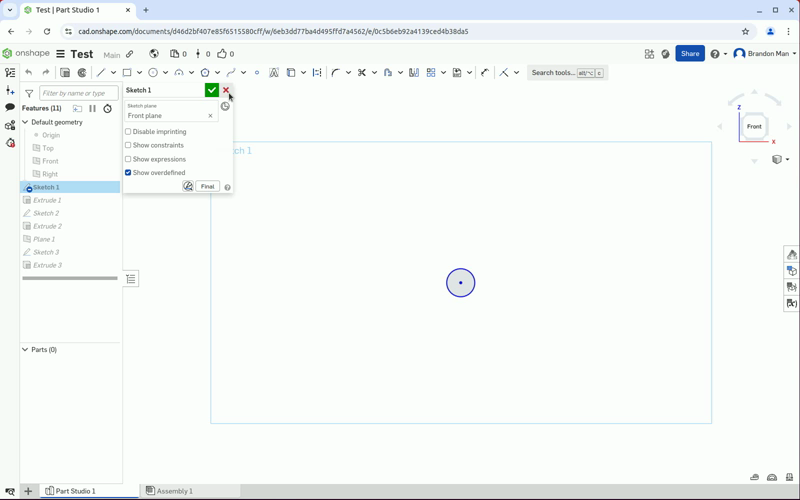
key(shift+s)
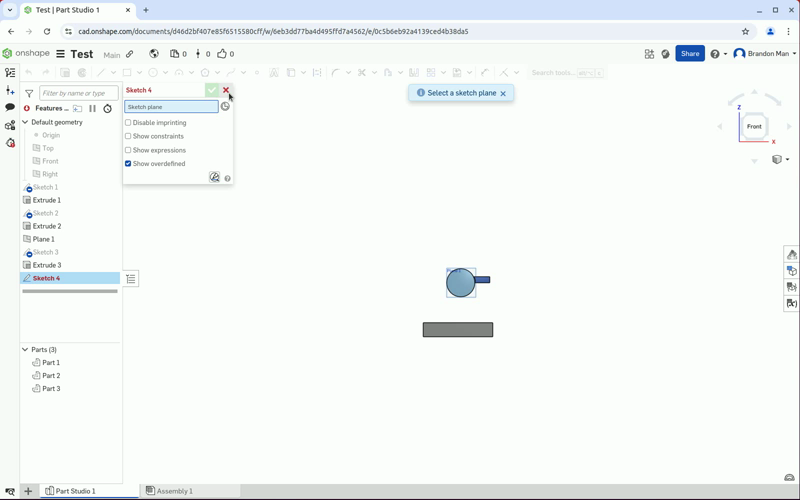
mouse_move(73, 241)
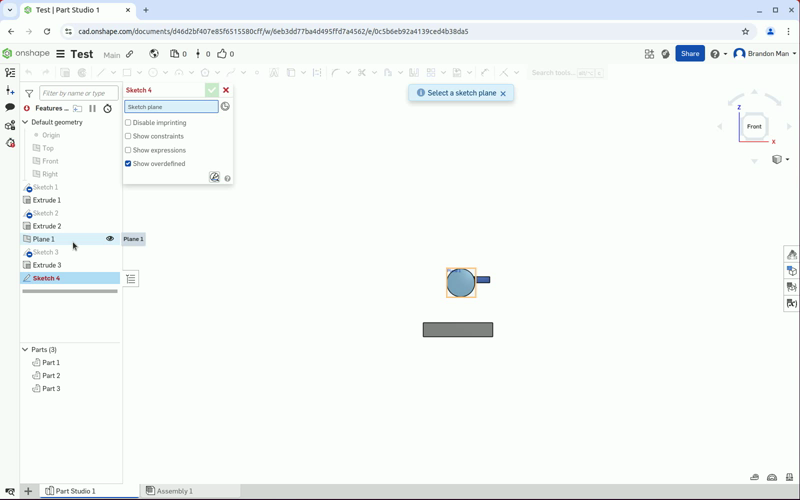
click(73, 241)
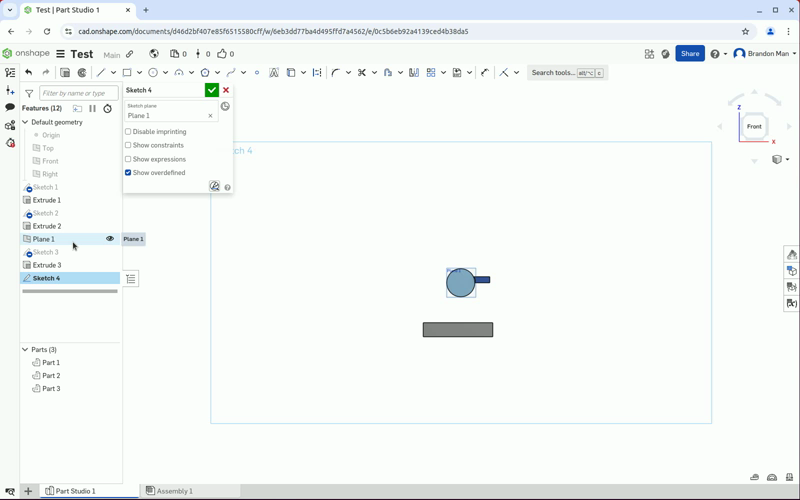
mouse_move(73, 352)
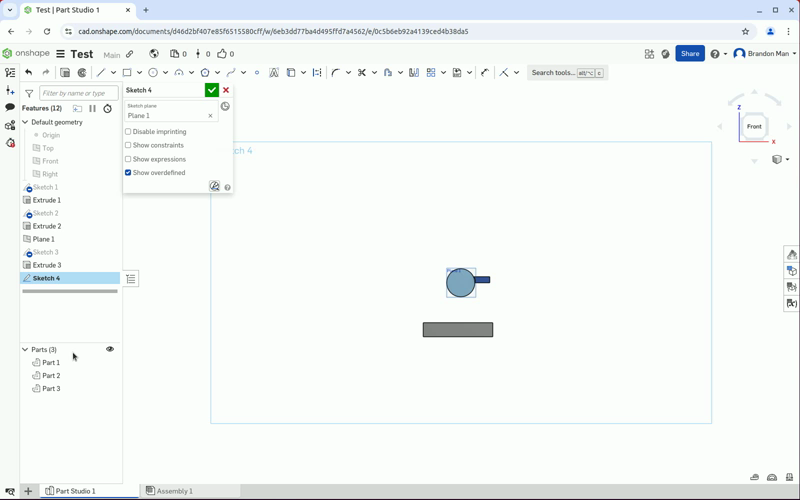
key(y)
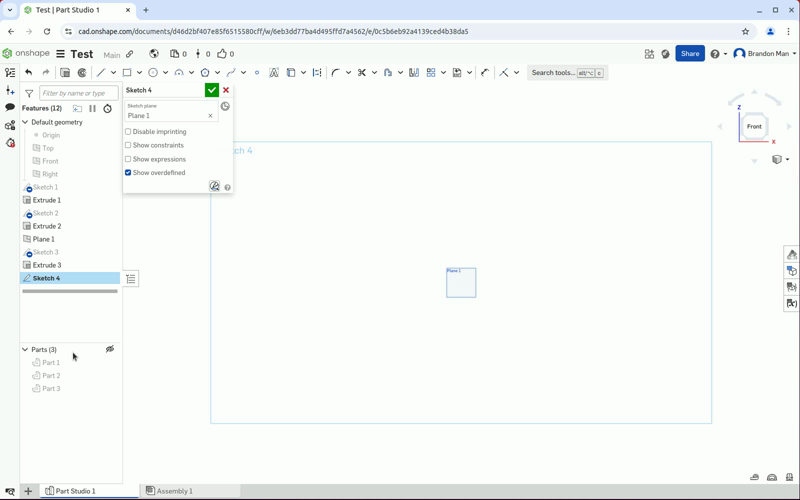
key(l)
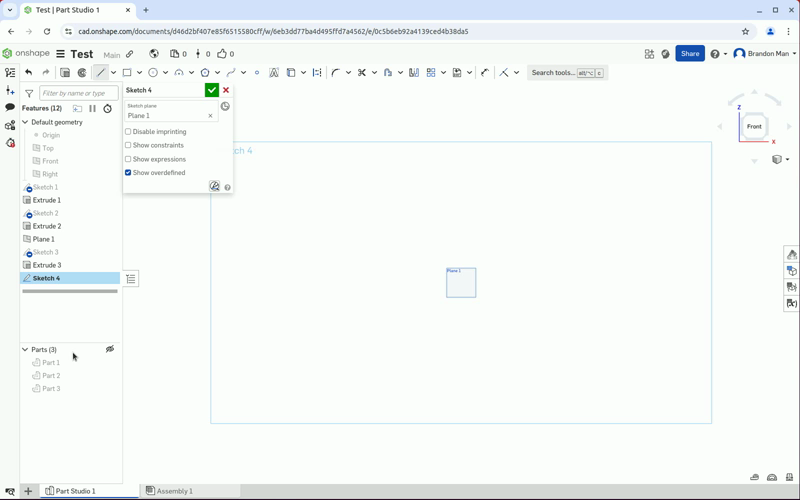
key_down(shift)
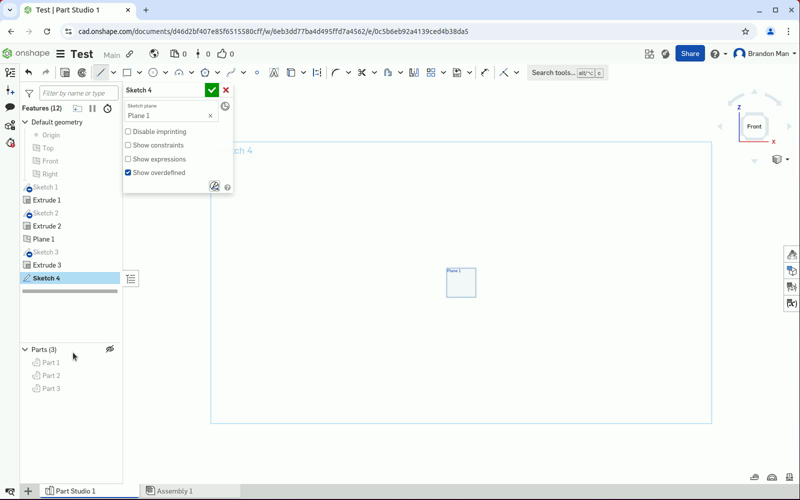
mouse_move(460, 282)
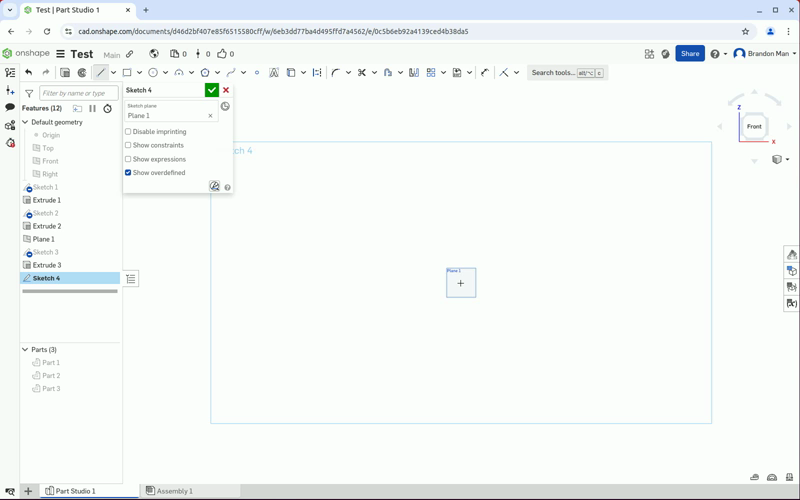
click(460, 282)
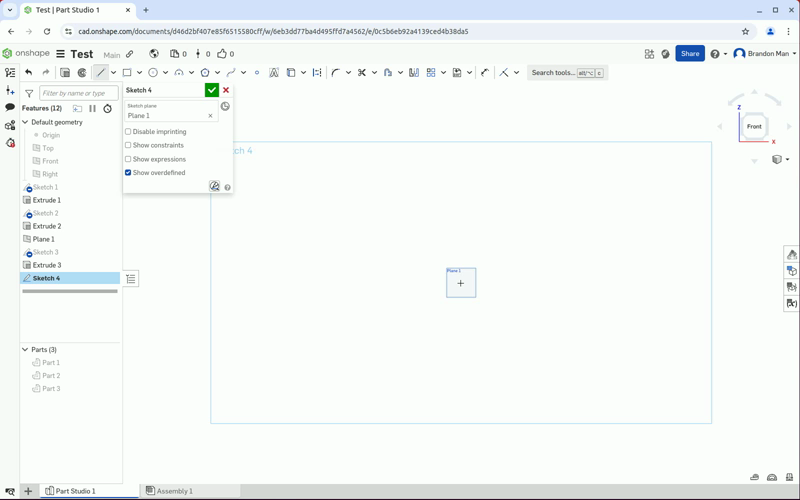
key_up(shift)
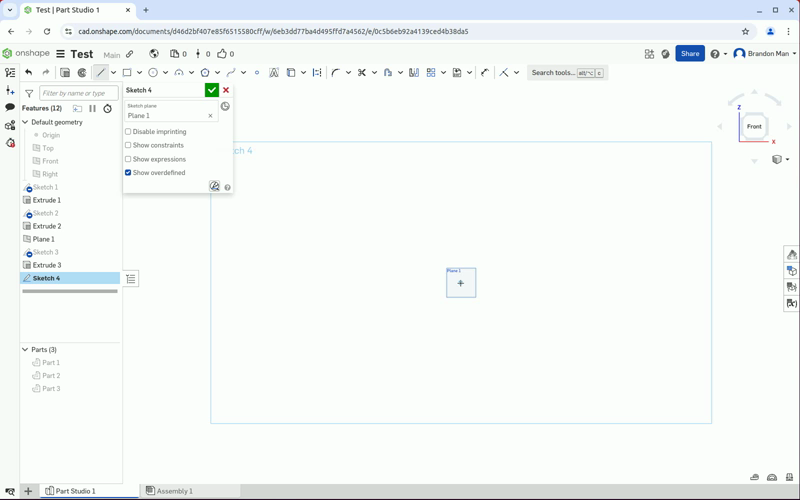
key_down(shift)
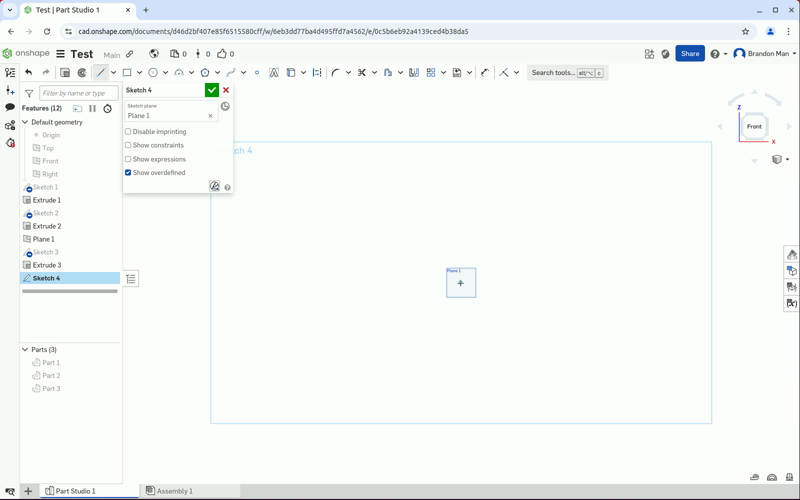
mouse_move(490, 282)
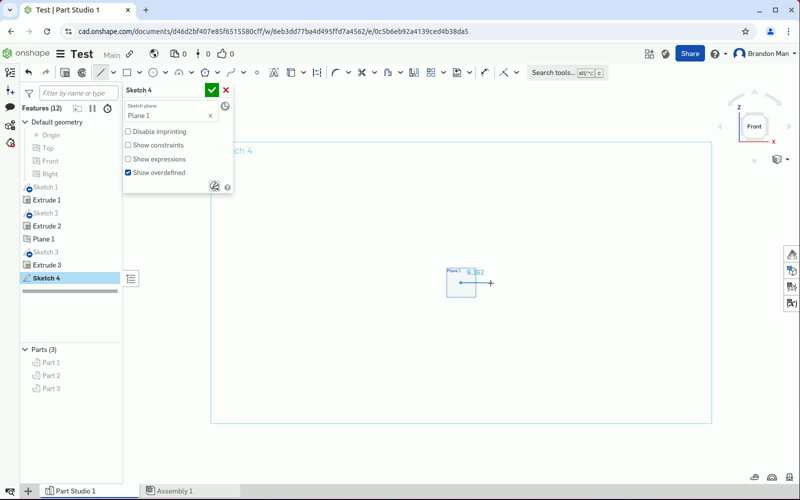
mouse_move(475, 282)
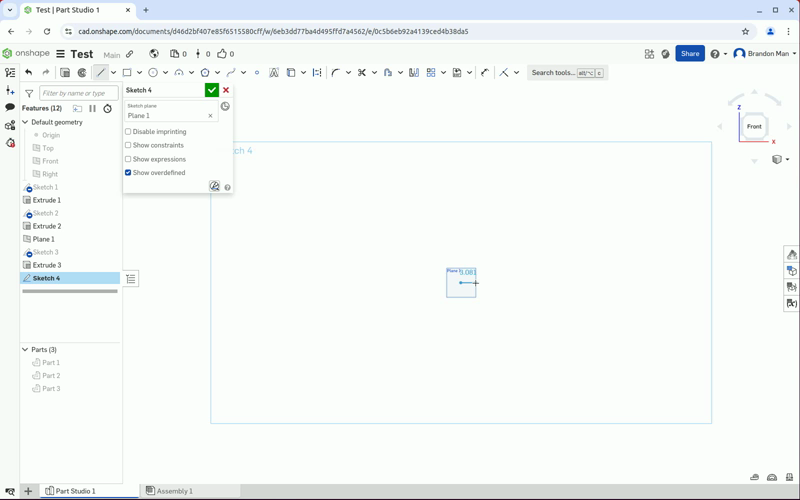
click(475, 282)
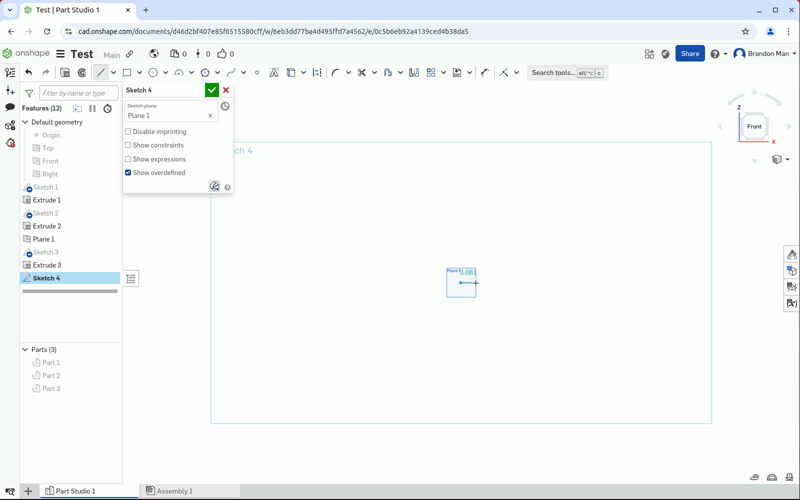
key_up(shift)
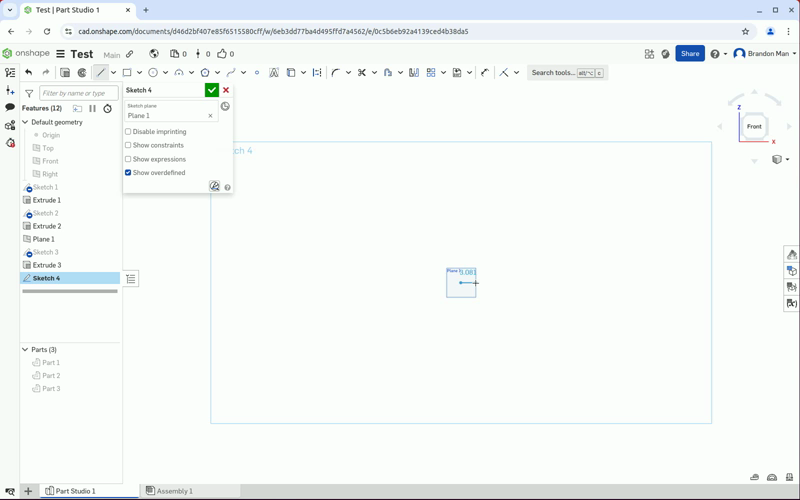
key(esc)
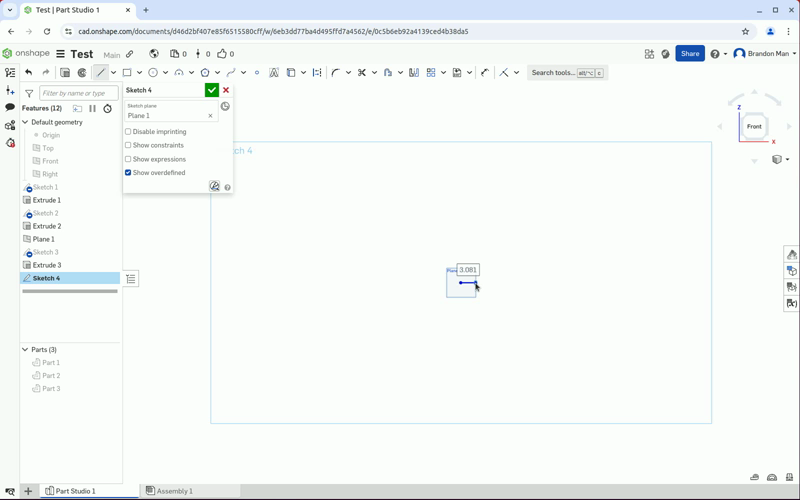
key(a)
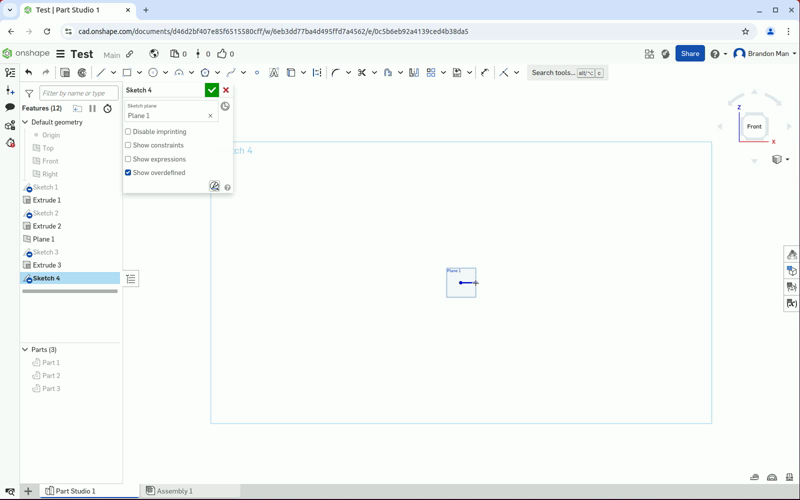
mouse_move(475, 282)
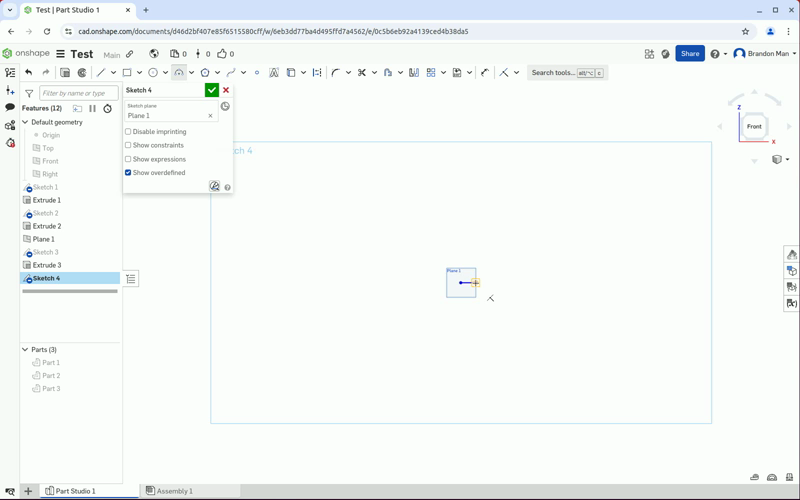
click(475, 282)
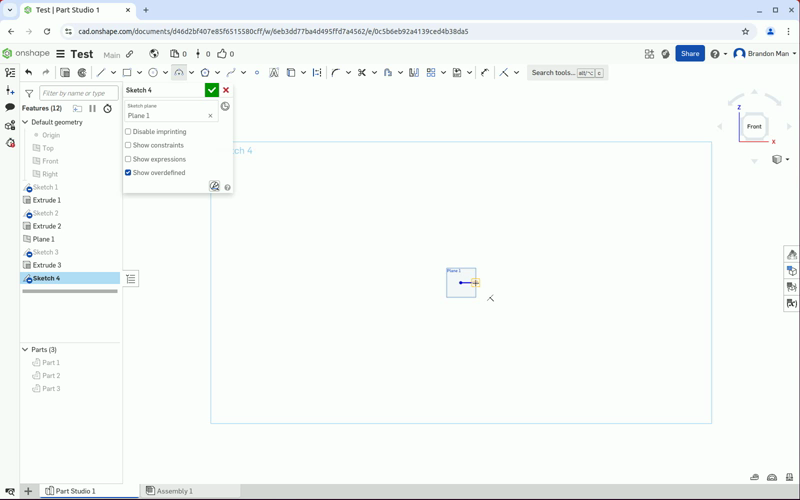
key_down(shift)
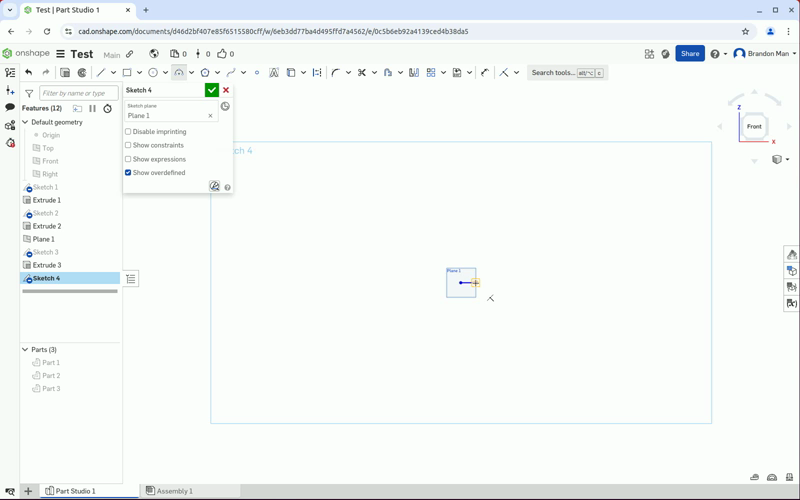
mouse_move(474, 276)
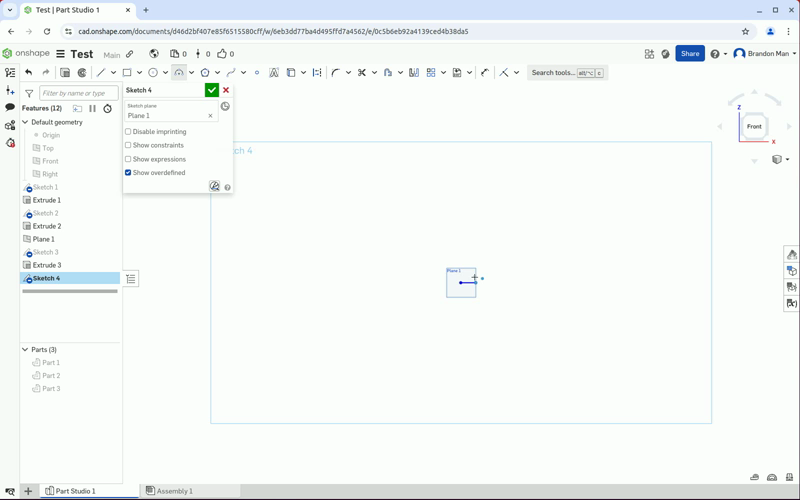
scroll(6)
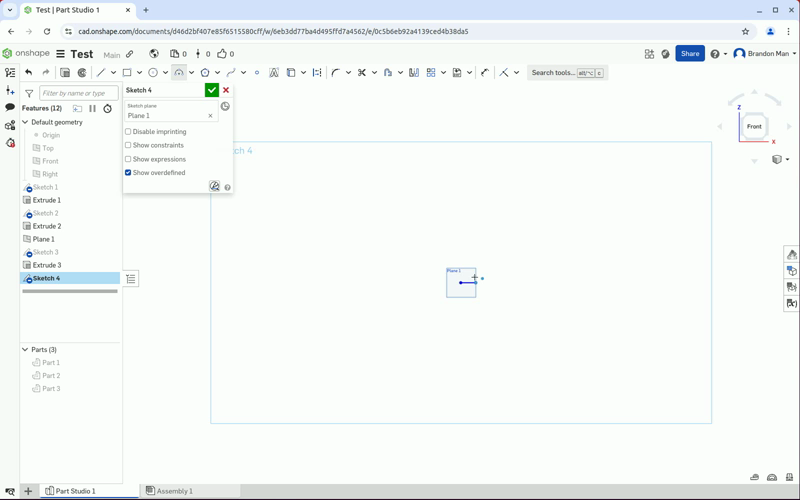
scroll(6)
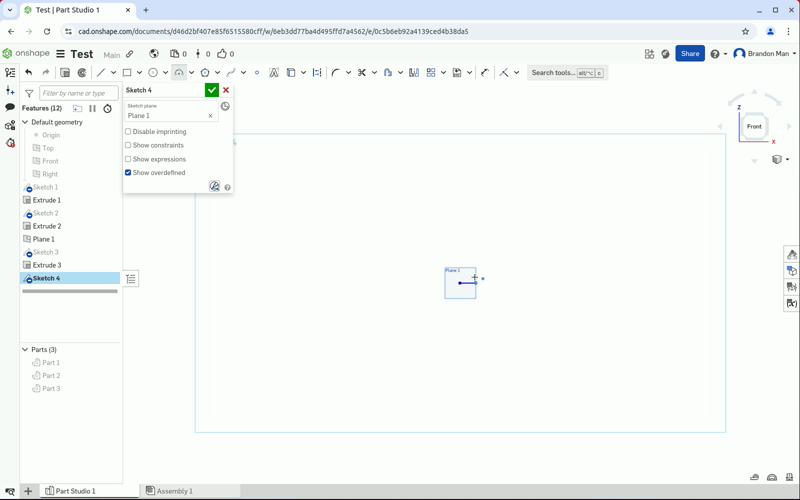
scroll(6)
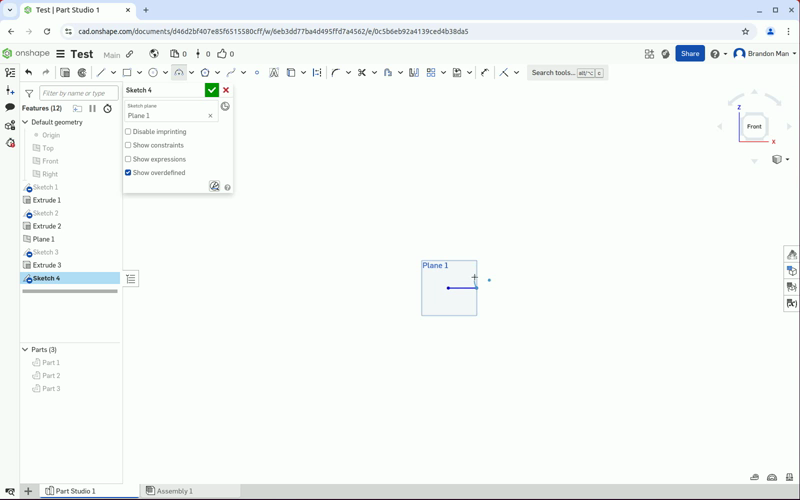
scroll(6)
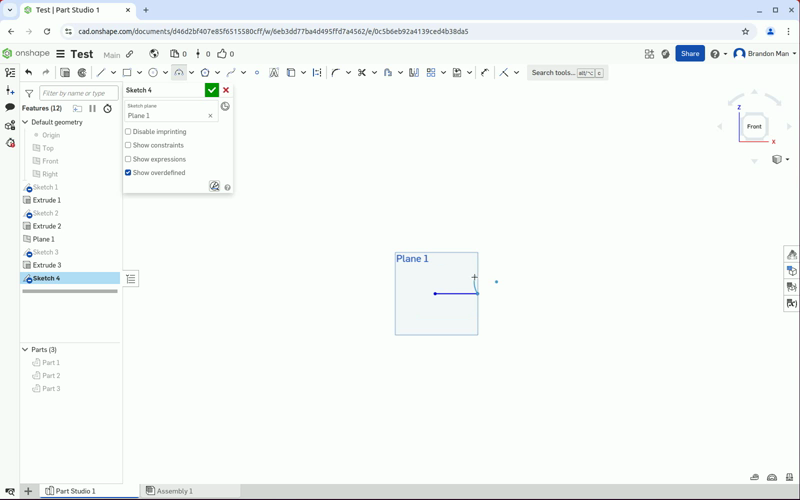
scroll(6)
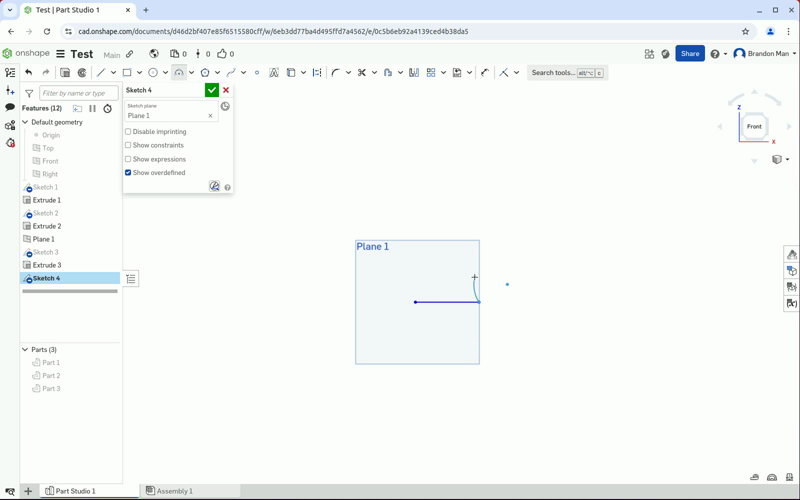
scroll(6)
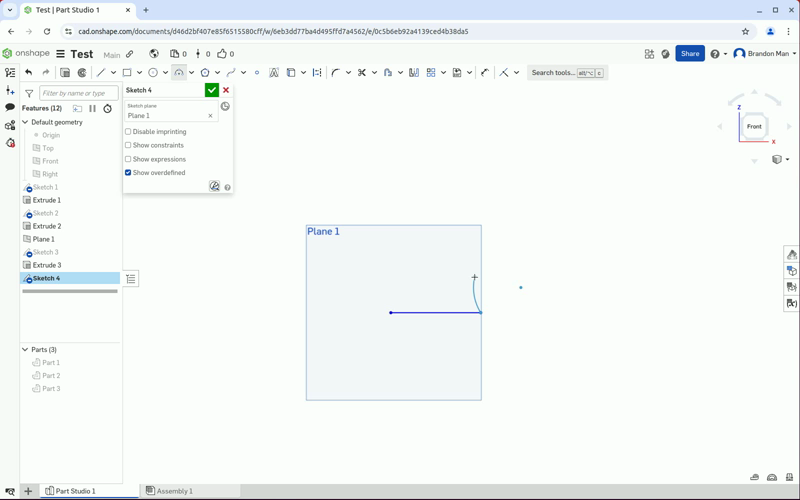
scroll(6)
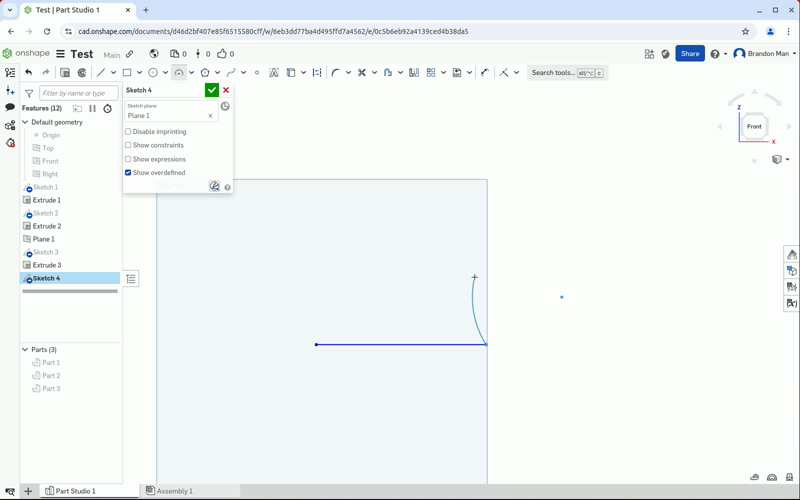
click(474, 276)
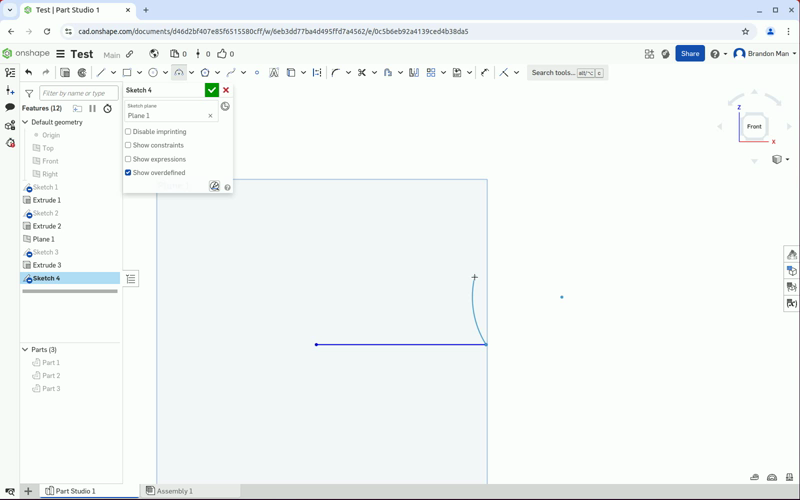
scroll(-6)
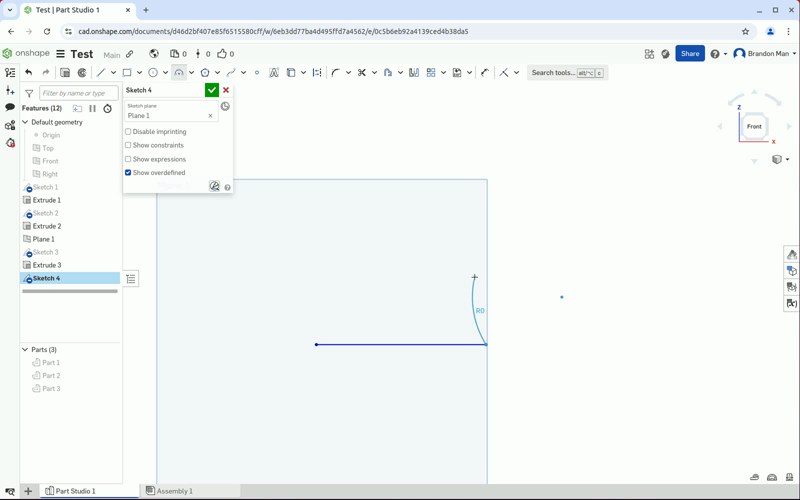
scroll(-6)
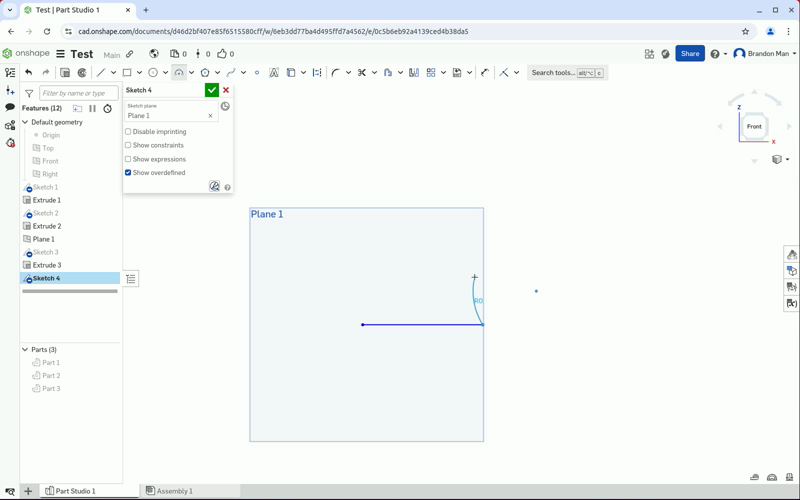
scroll(-6)
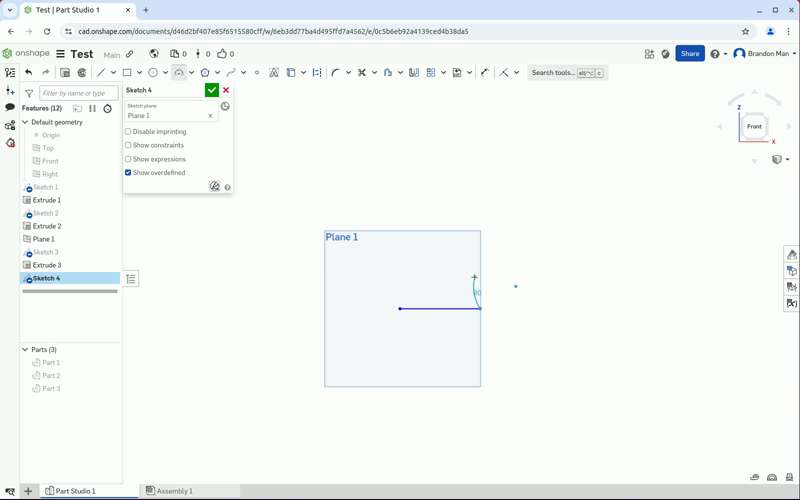
scroll(-6)
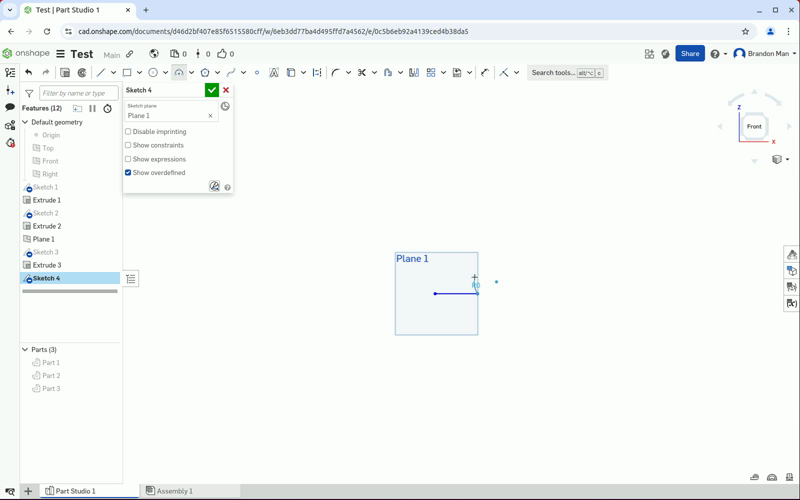
scroll(-6)
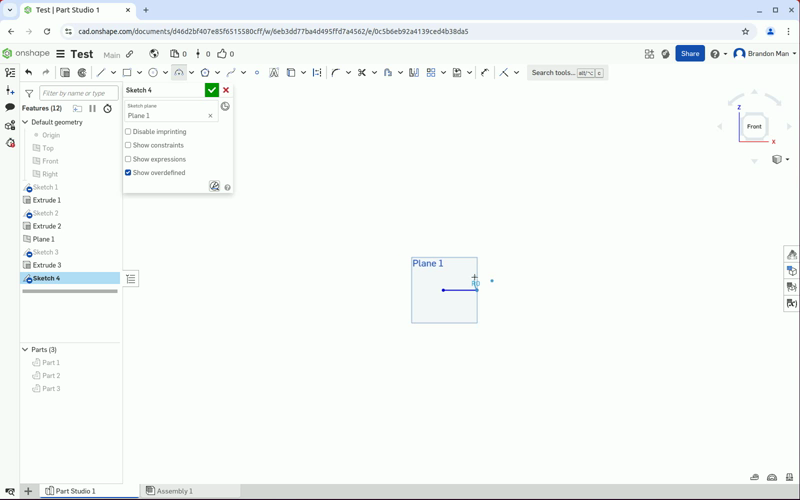
scroll(-6)
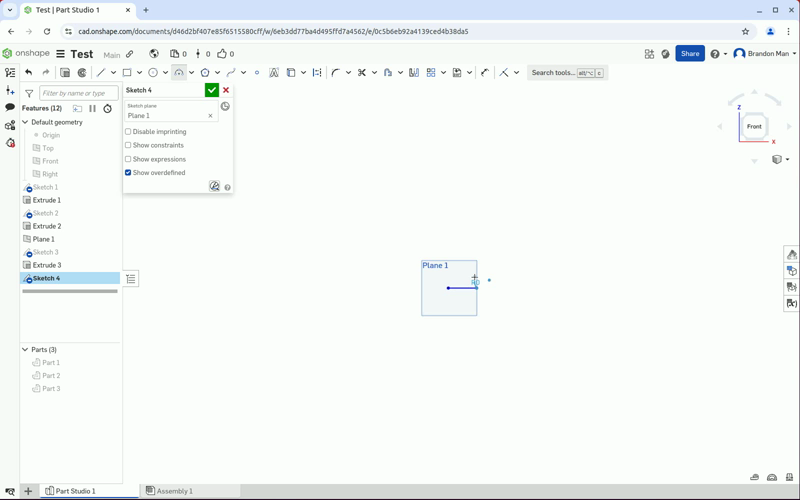
scroll(-6)
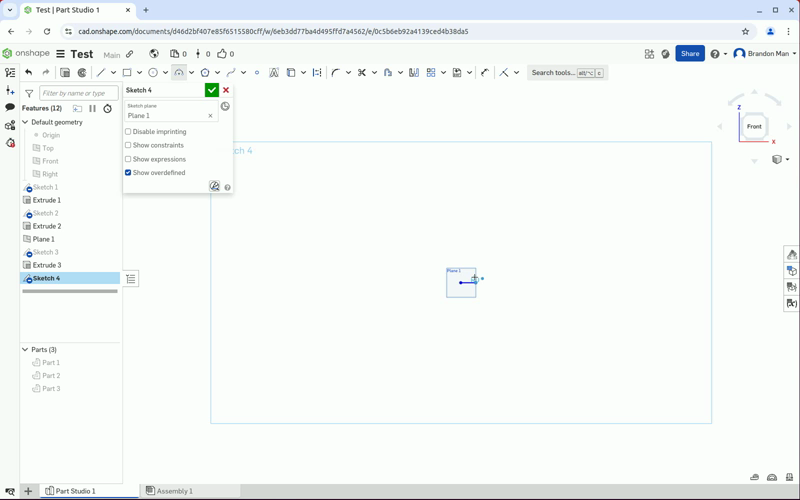
mouse_move(476, 279)
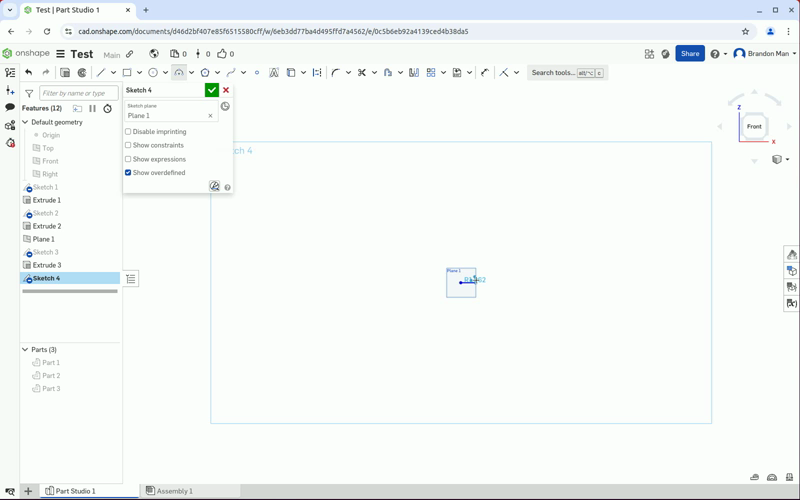
scroll(6)
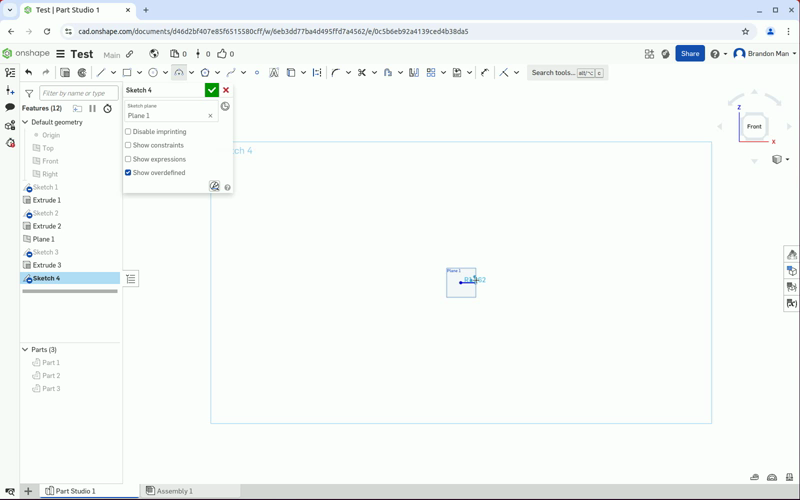
scroll(6)
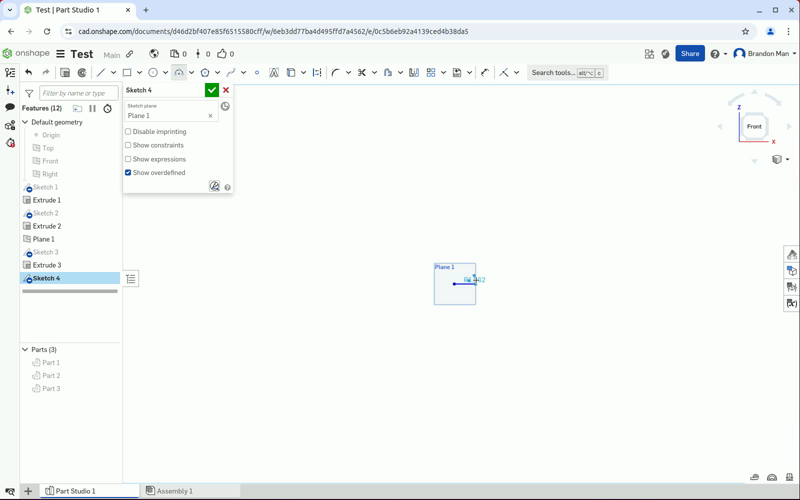
scroll(6)
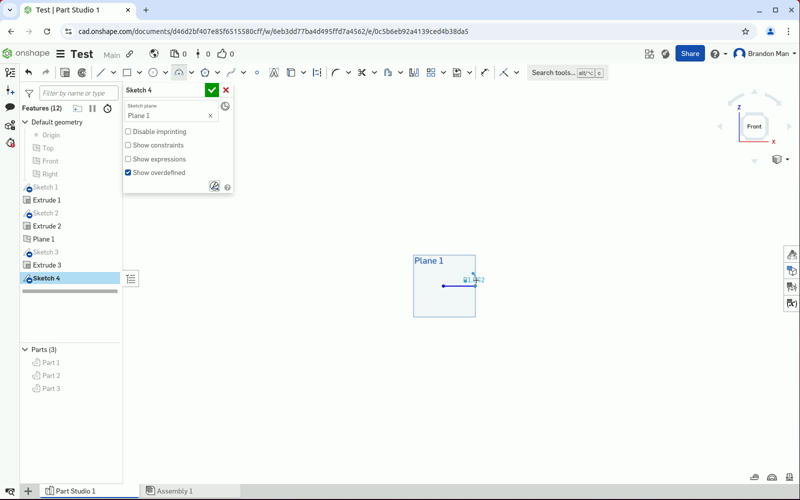
scroll(6)
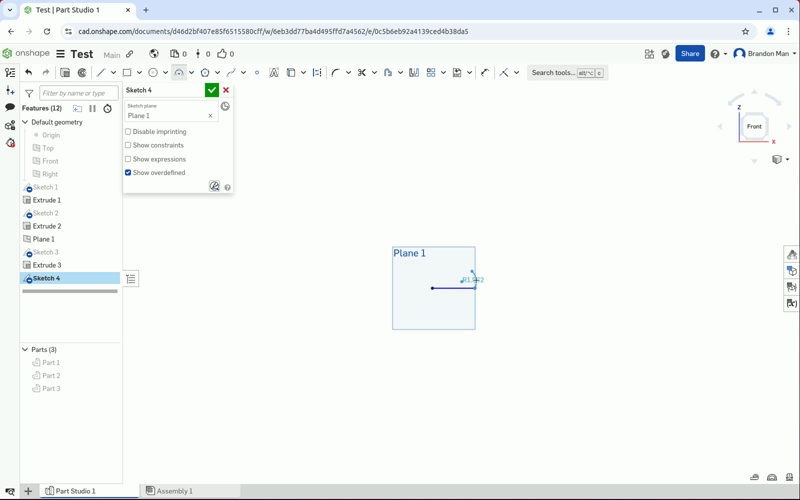
scroll(6)
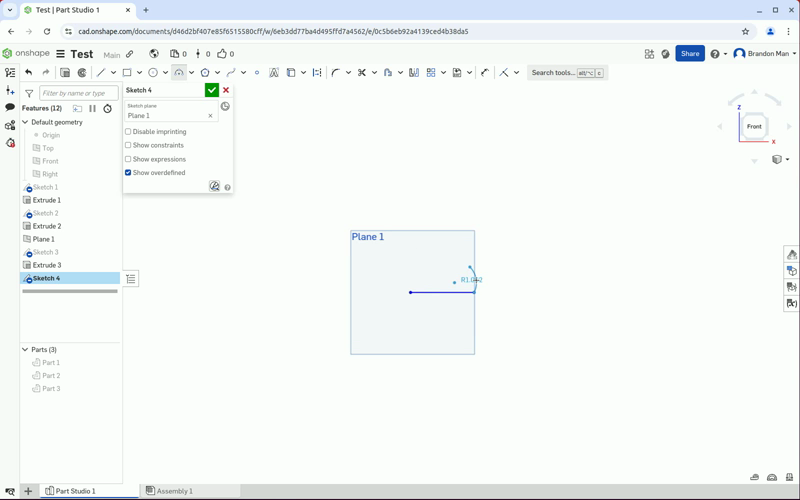
scroll(6)
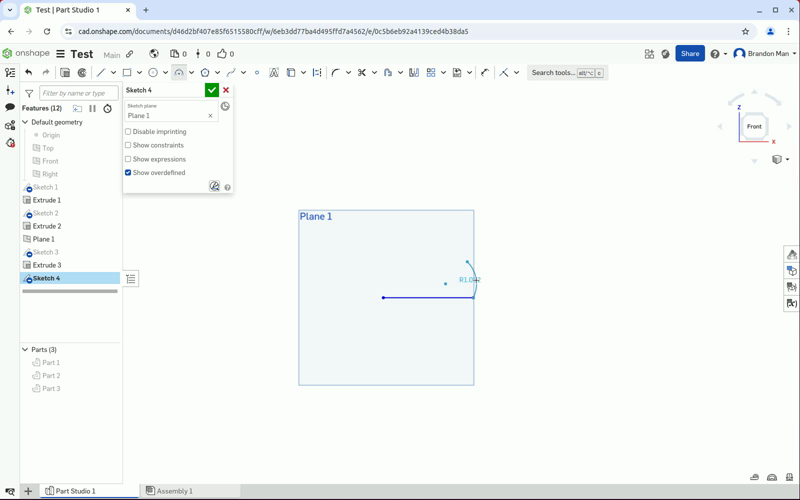
scroll(6)
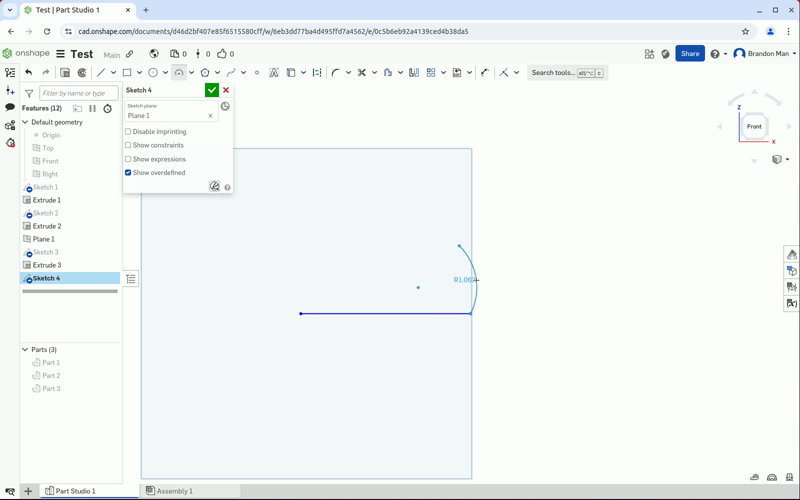
click(476, 279)
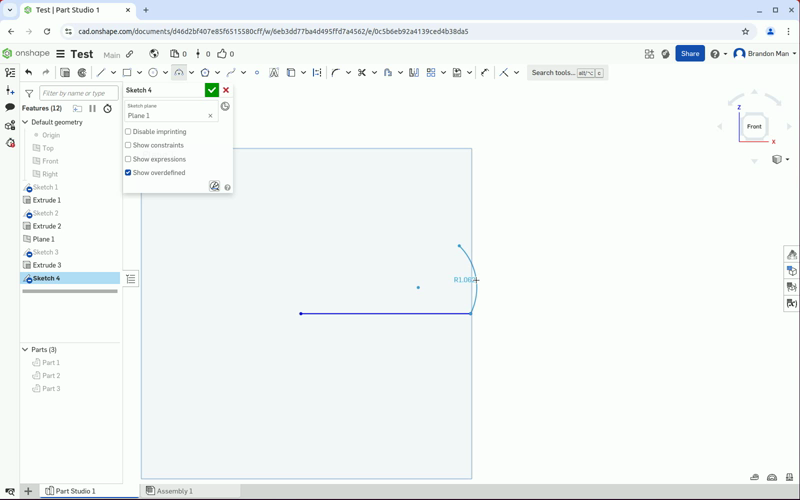
scroll(-6)
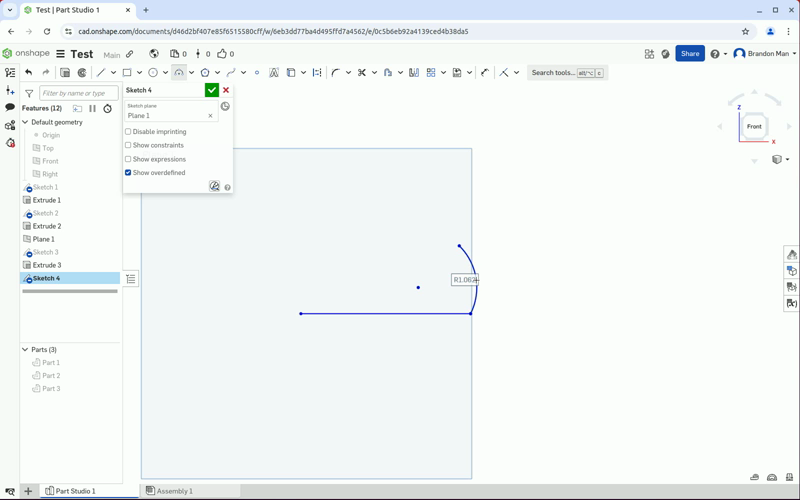
scroll(-6)
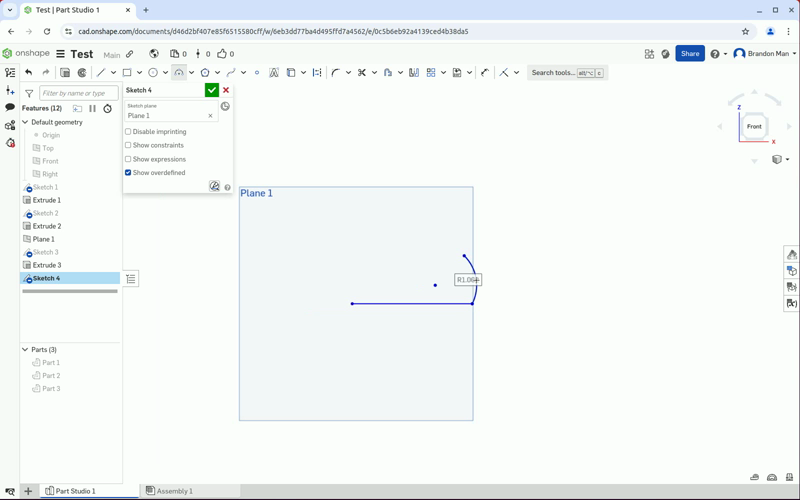
scroll(-6)
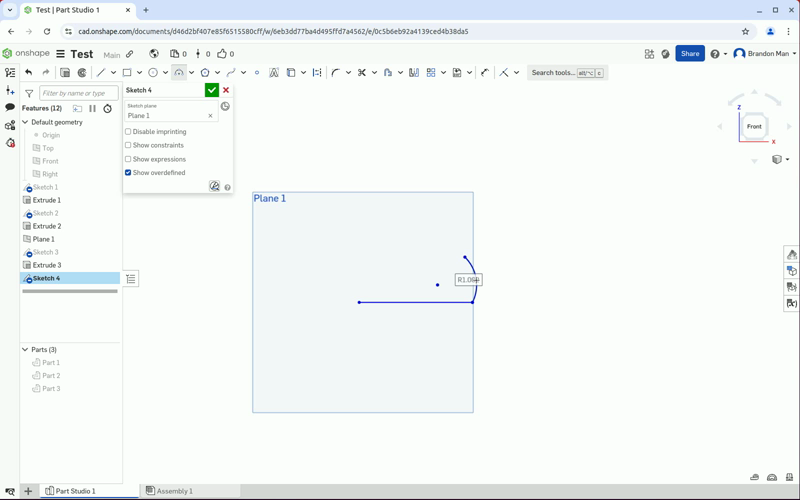
scroll(-6)
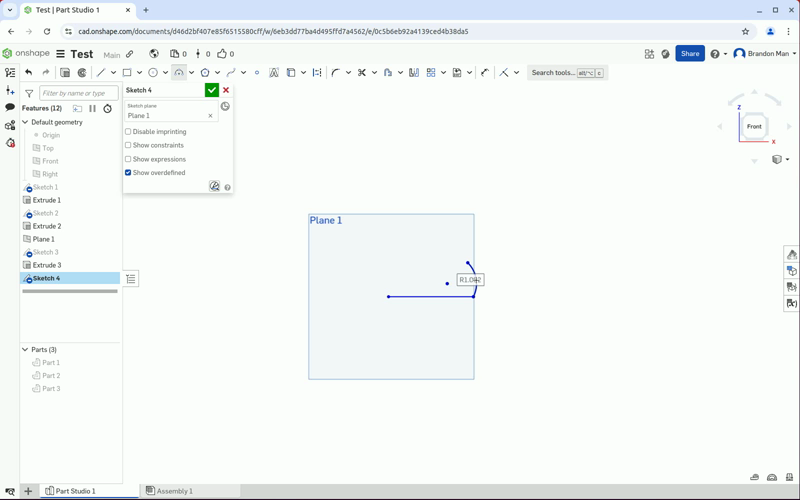
scroll(-6)
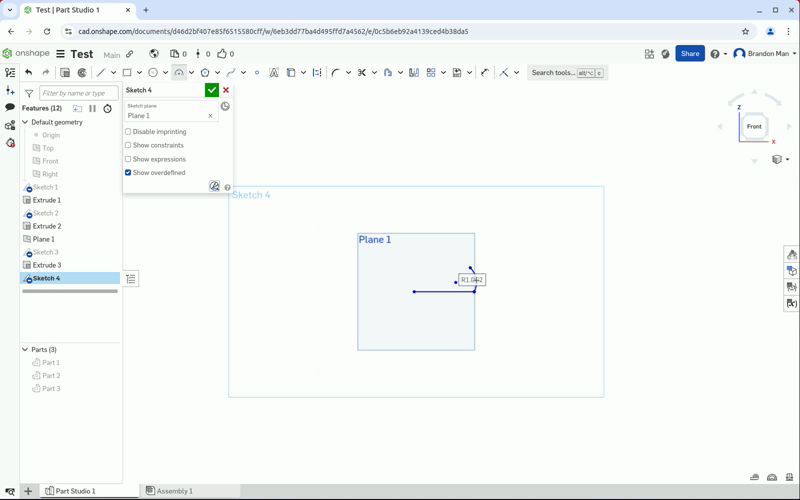
scroll(-6)
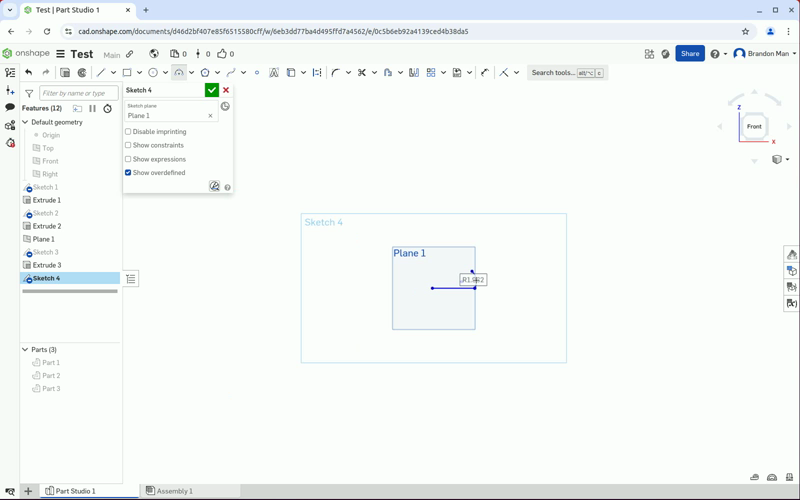
scroll(-6)
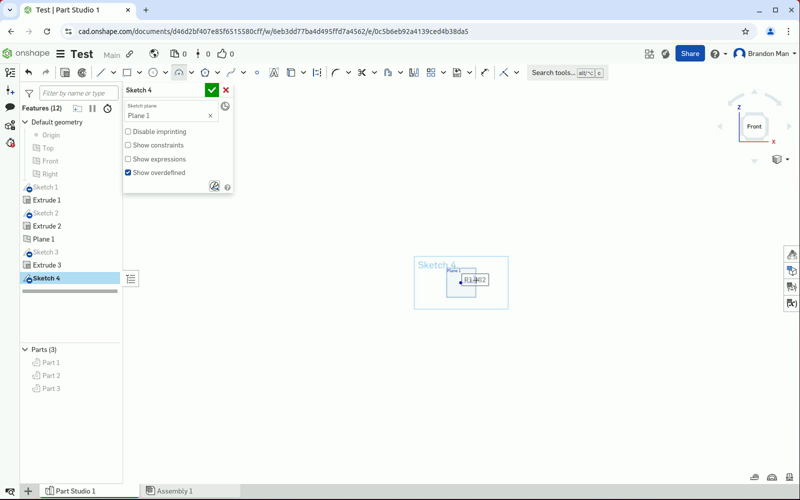
key_up(shift)
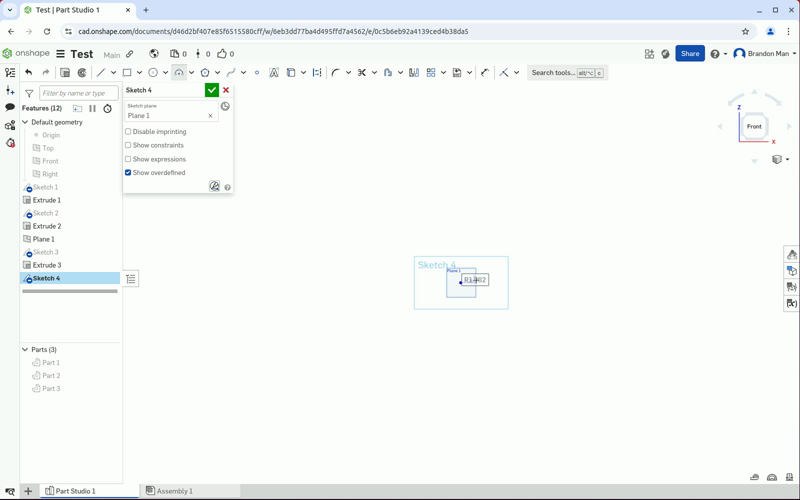
key(esc)
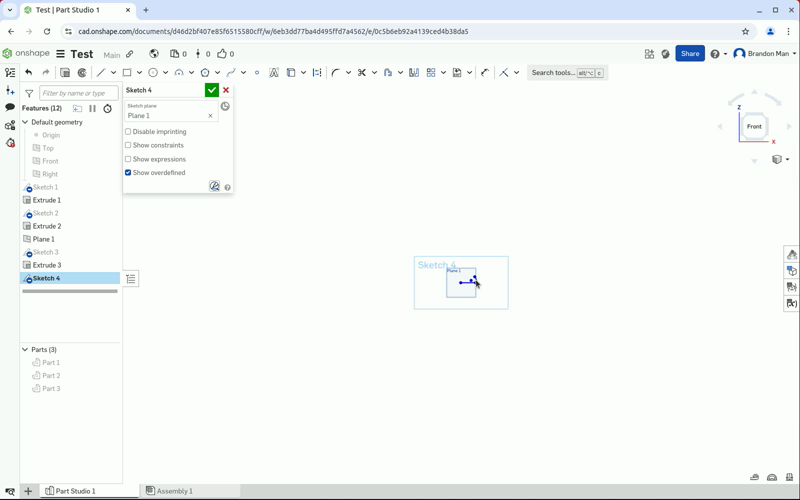
key(l)
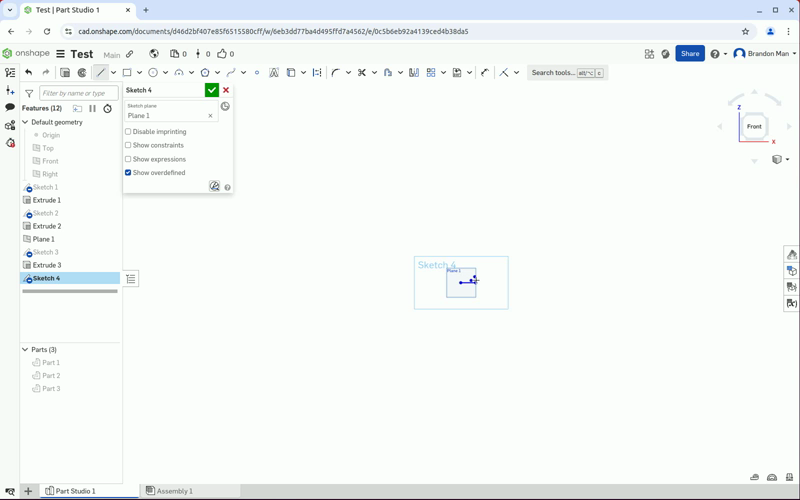
mouse_move(474, 276)
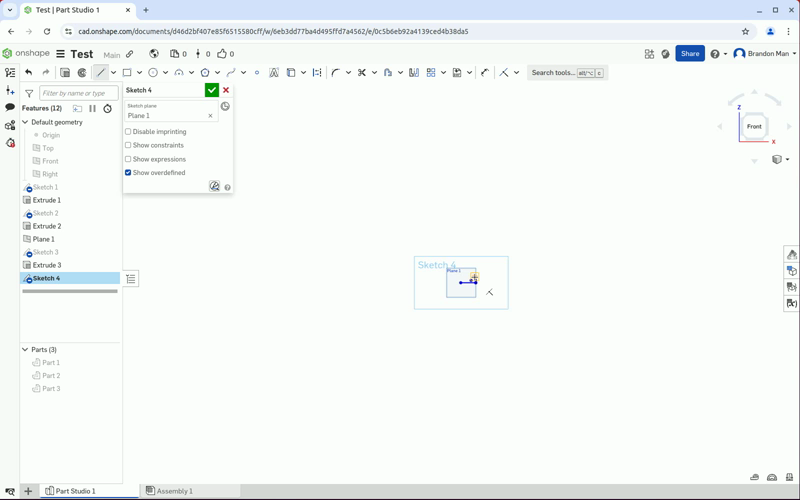
scroll(6)
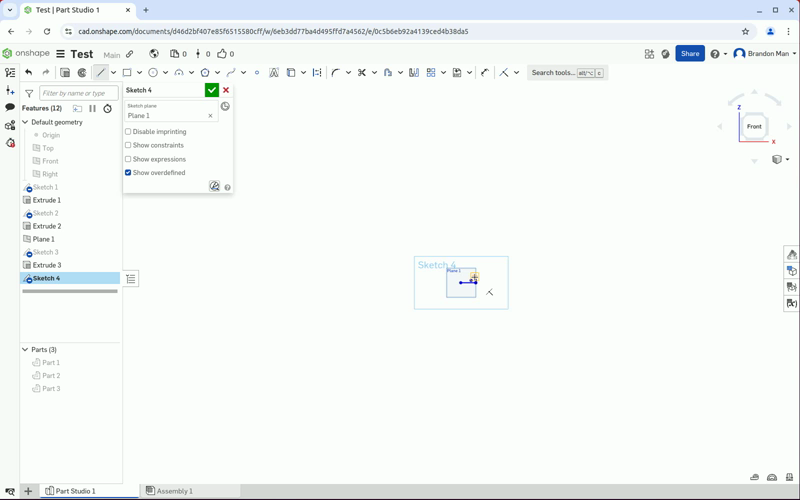
scroll(6)
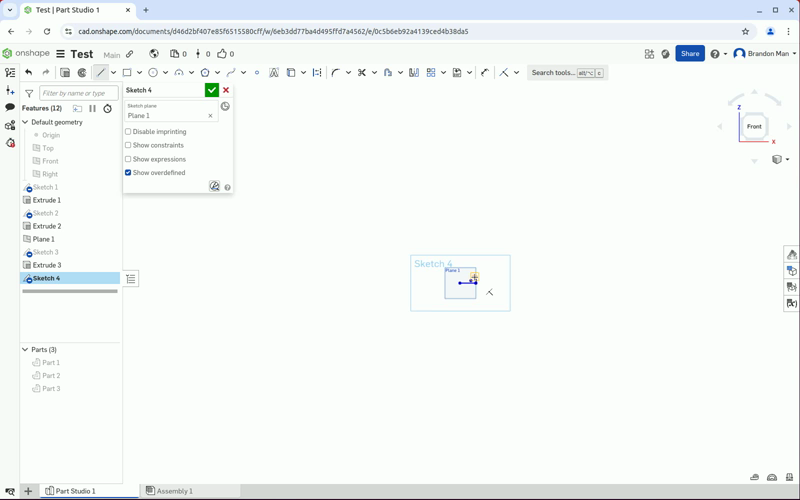
scroll(6)
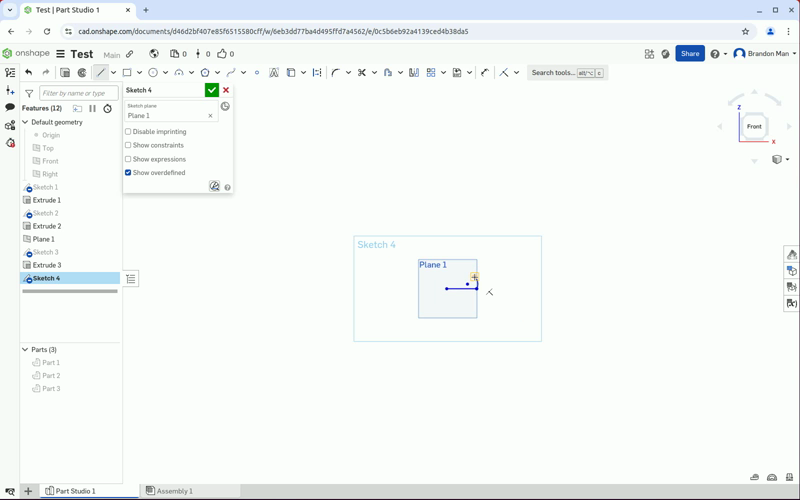
scroll(6)
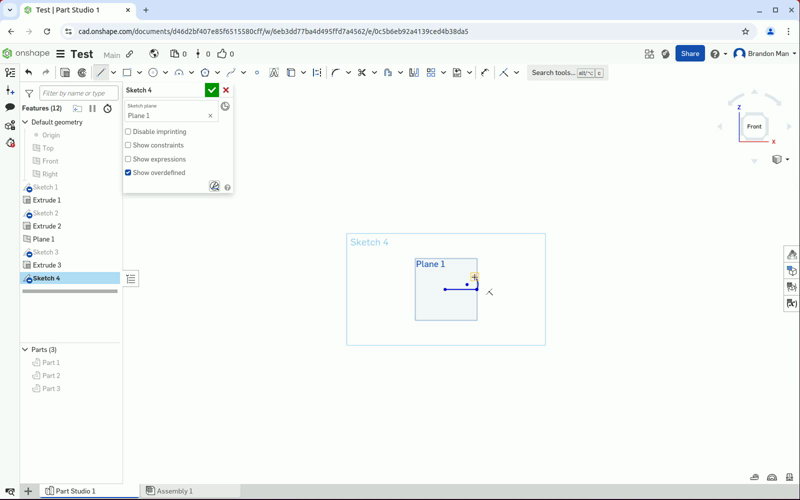
scroll(6)
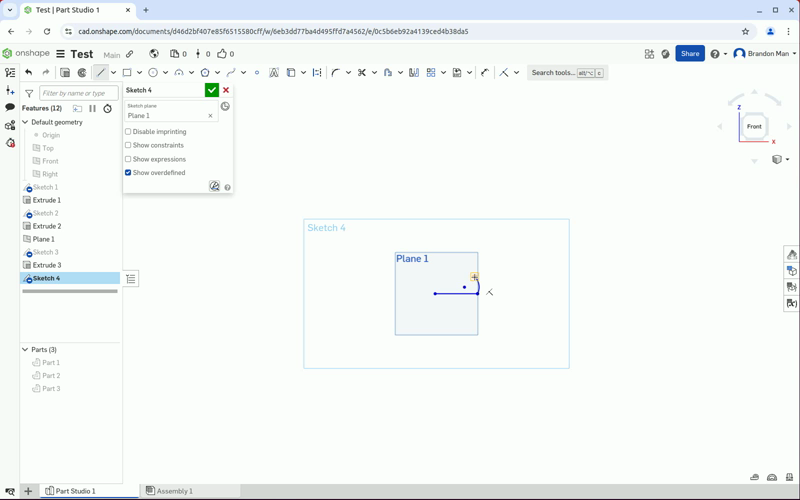
scroll(6)
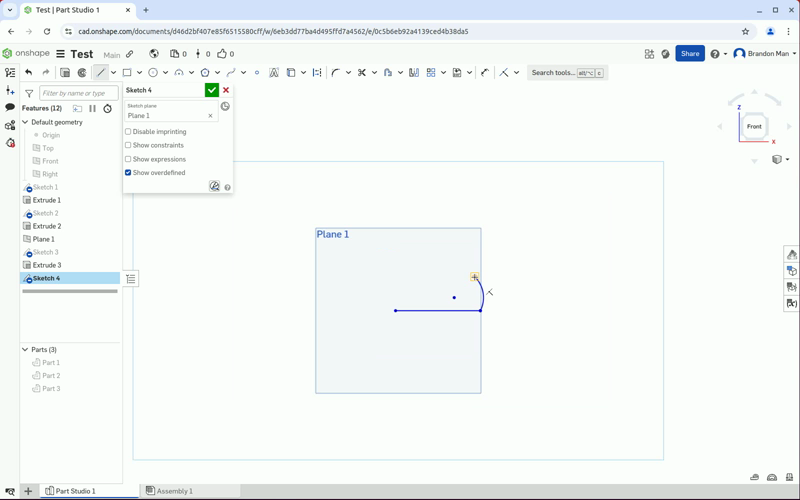
scroll(6)
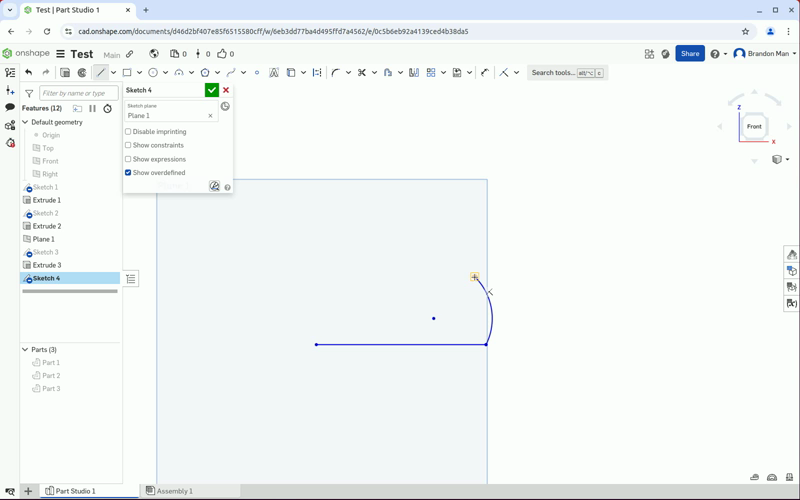
click(474, 276)
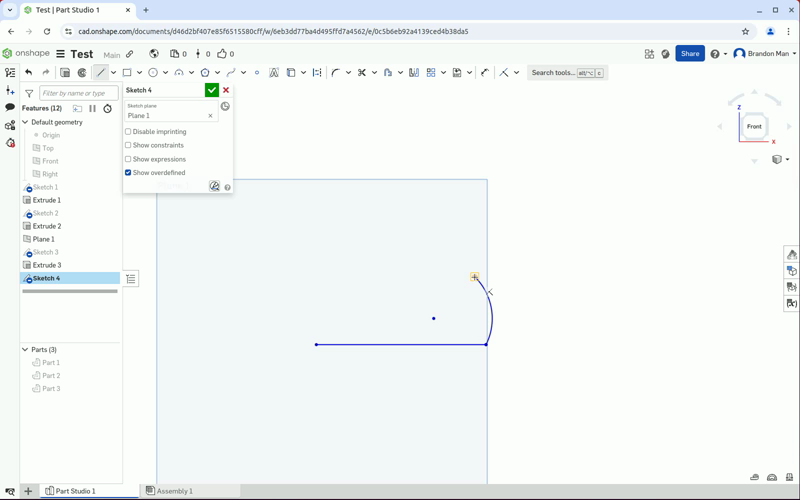
scroll(-6)
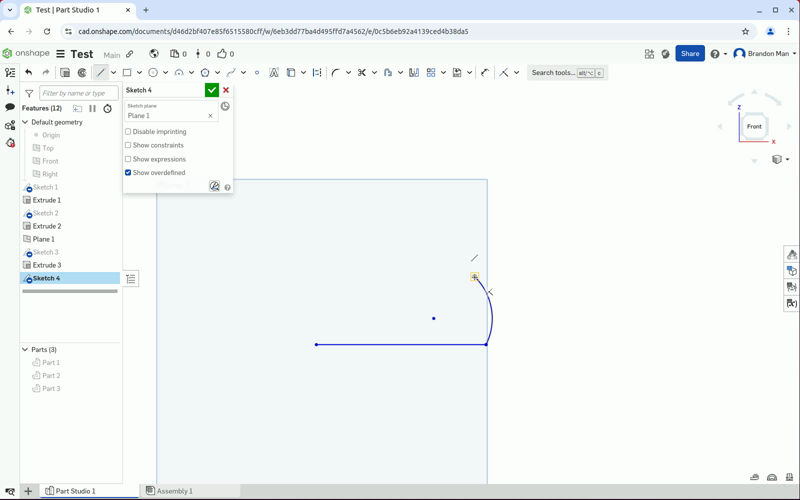
scroll(-6)
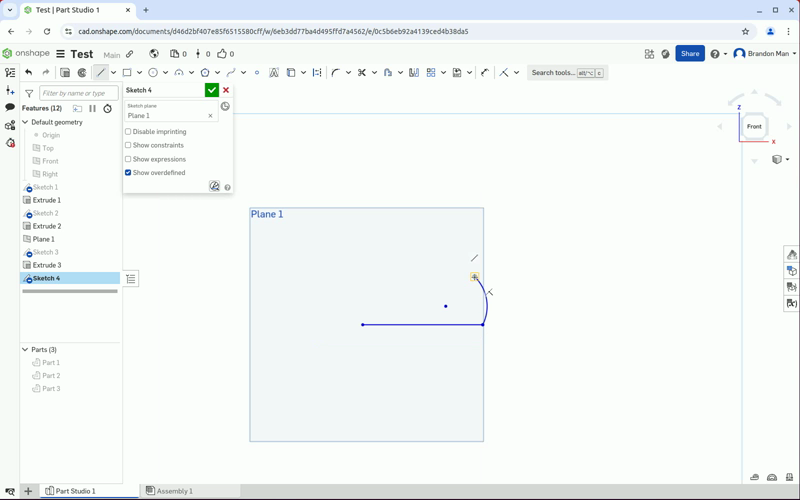
scroll(-6)
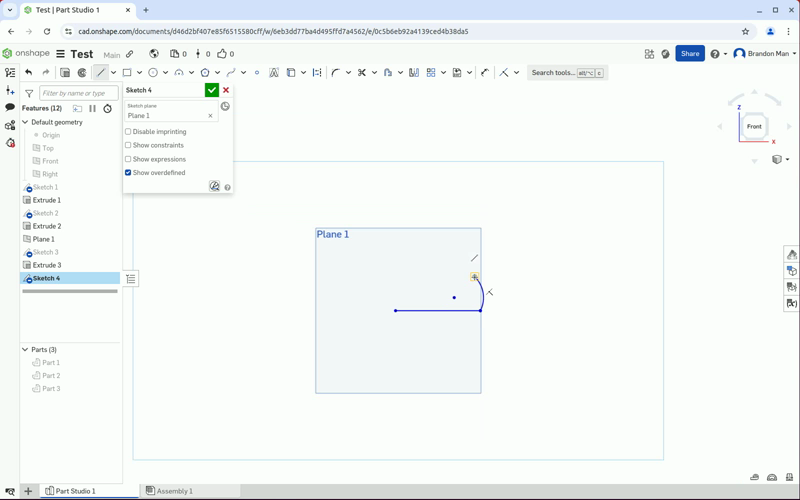
scroll(-6)
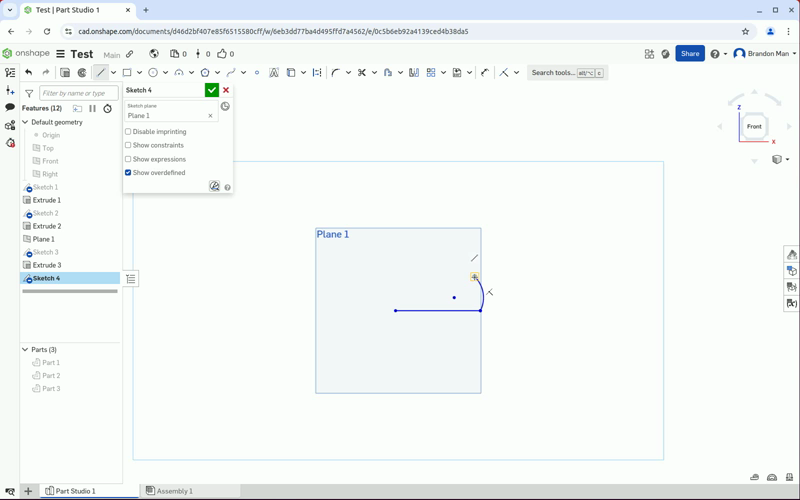
scroll(-6)
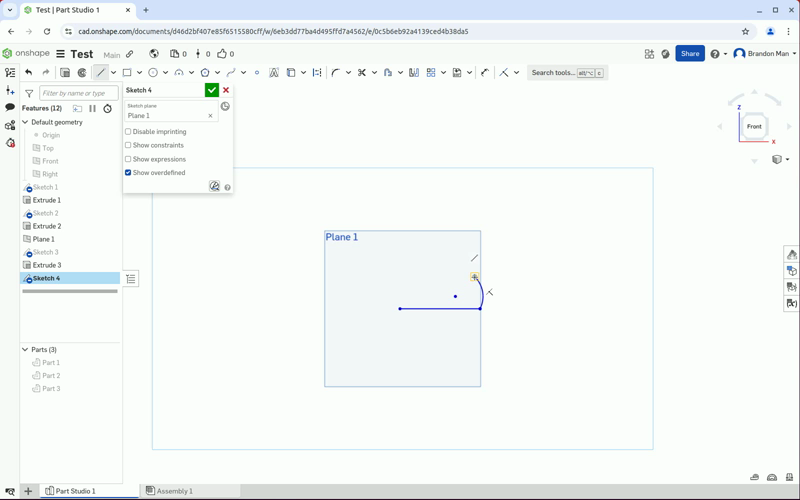
scroll(-6)
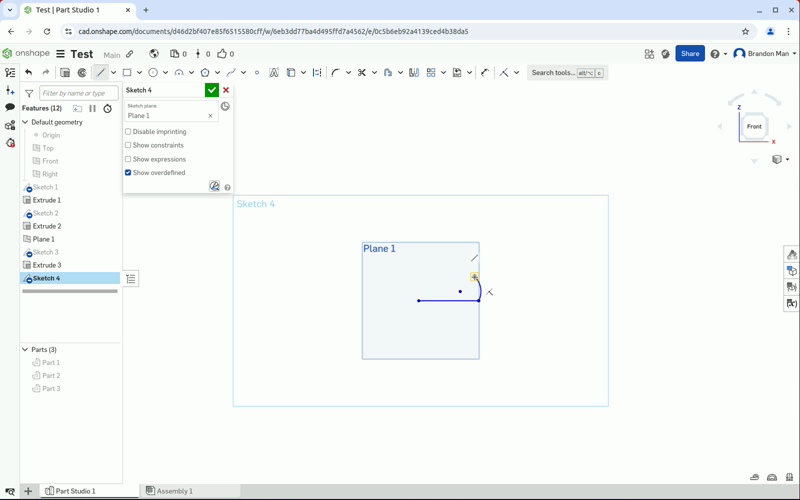
scroll(-6)
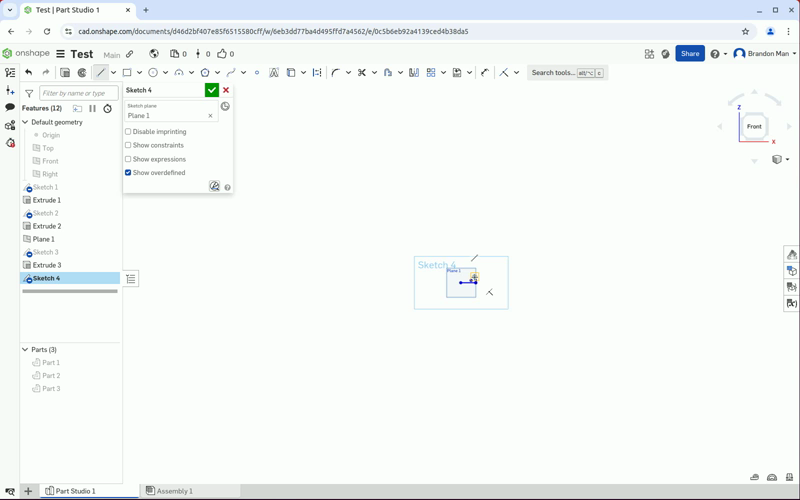
key_down(shift)
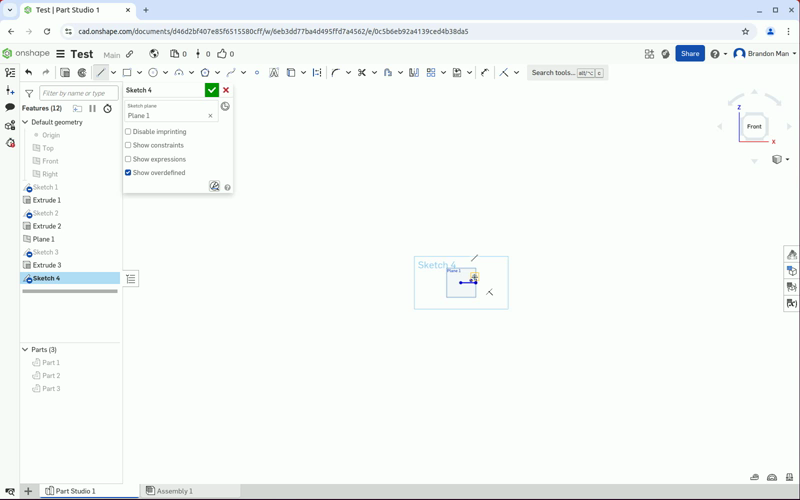
mouse_move(504, 276)
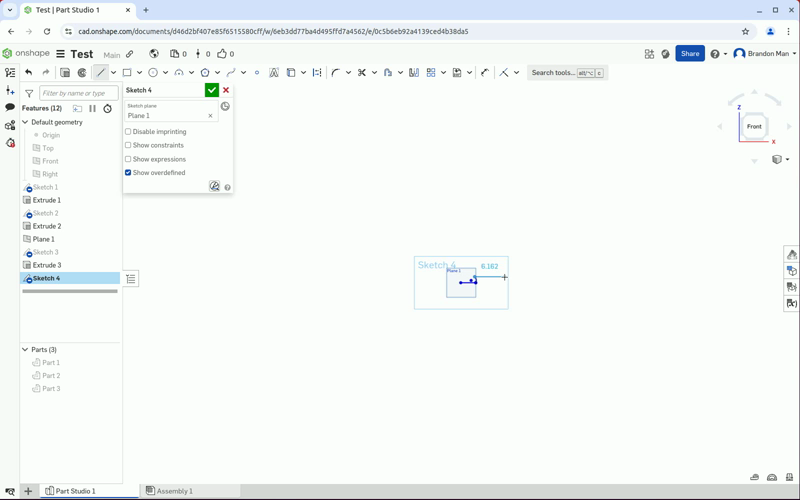
mouse_move(460, 276)
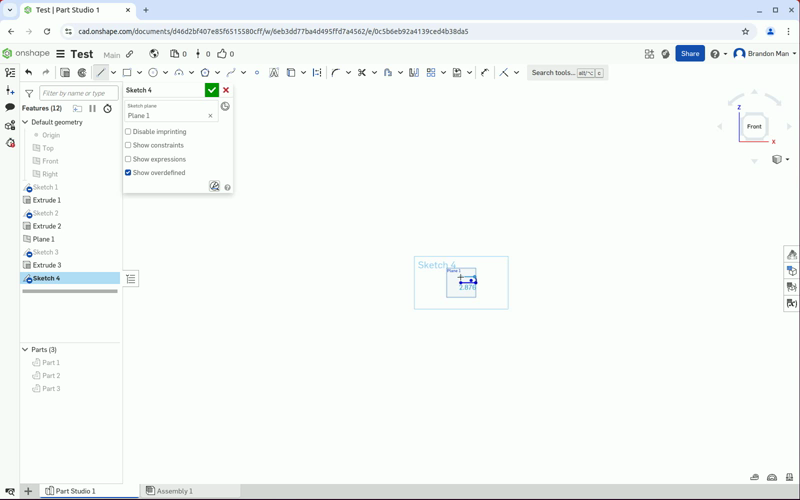
click(460, 276)
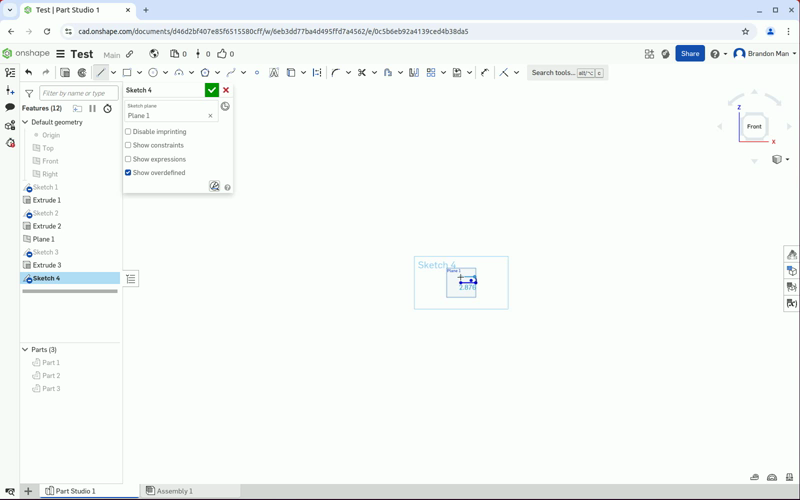
key_up(shift)
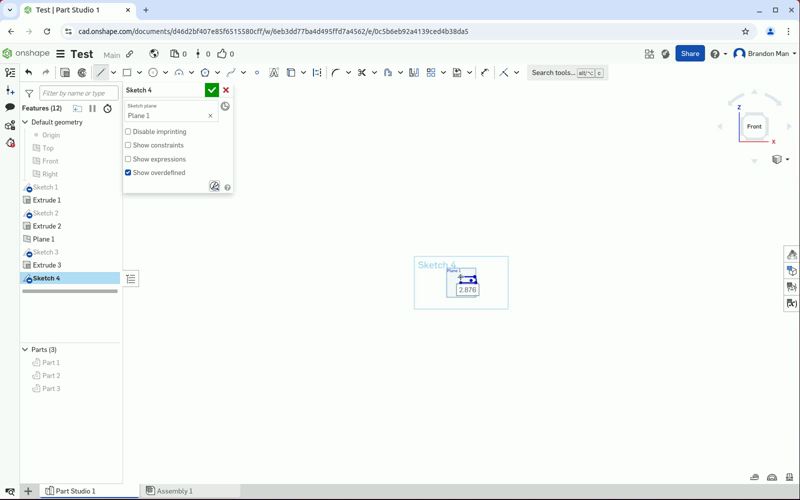
mouse_move(490, 276)
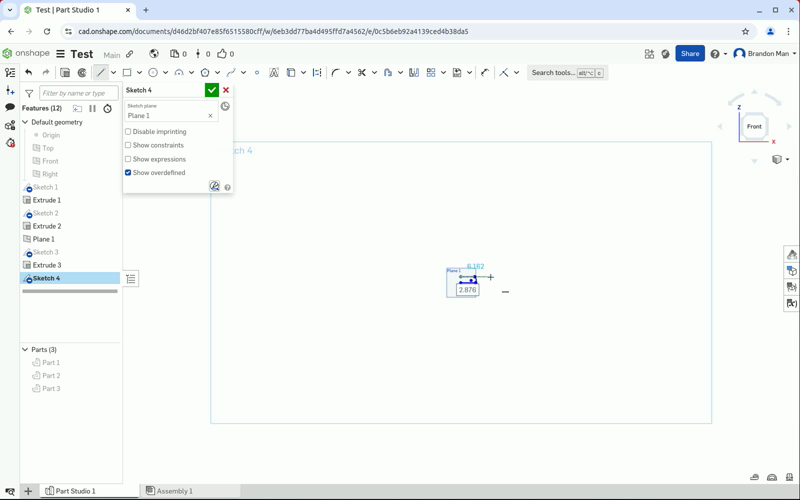
key_down(shift)
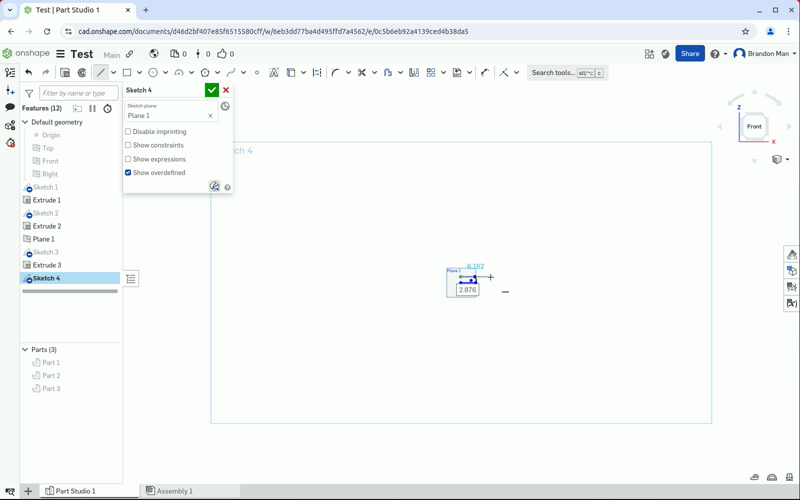
mouse_move(460, 282)
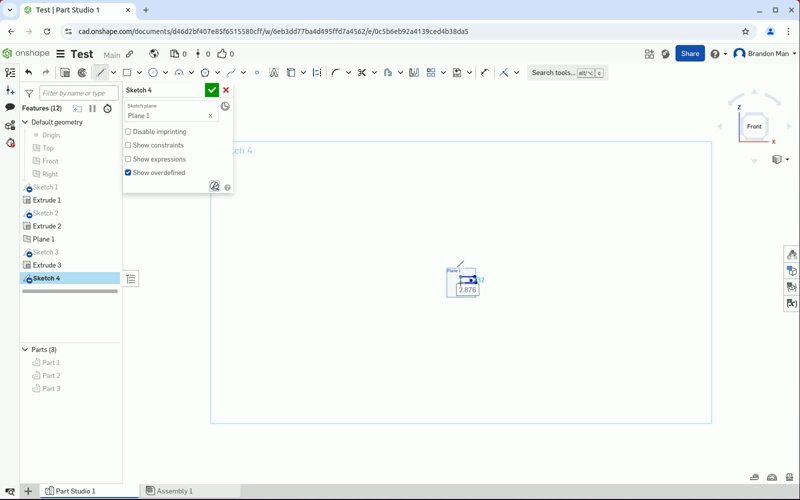
scroll(6)
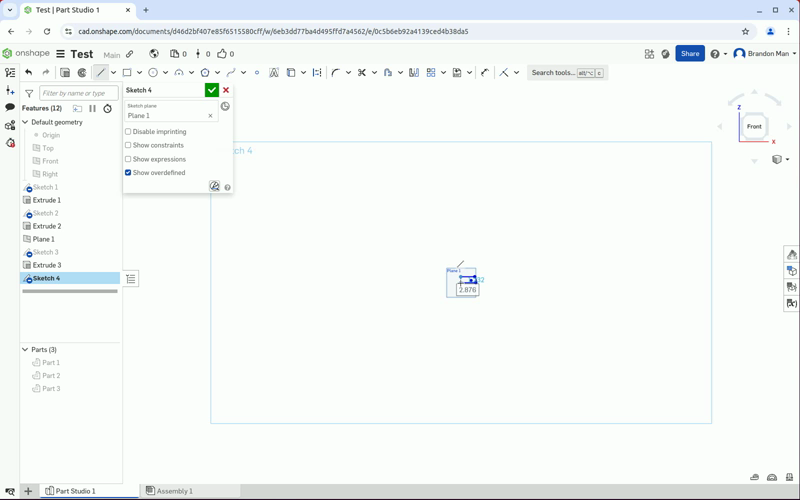
scroll(6)
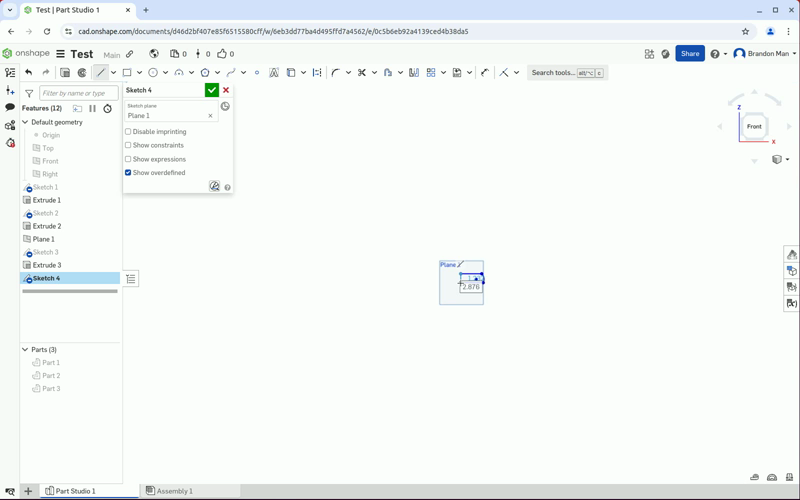
scroll(6)
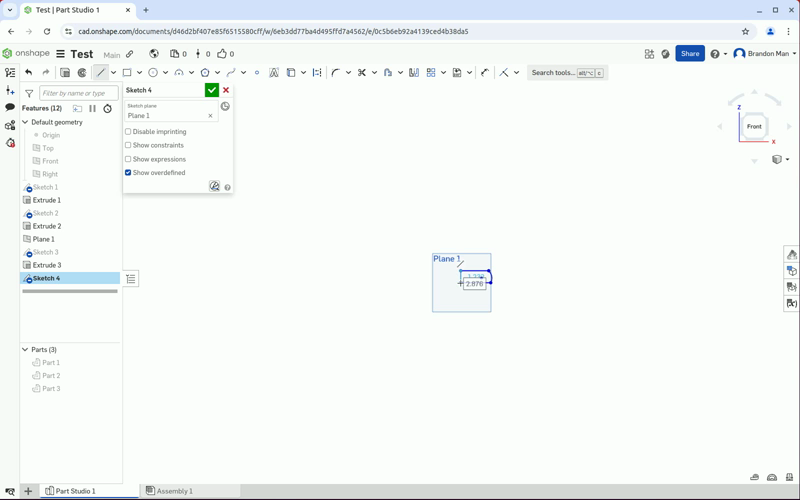
scroll(6)
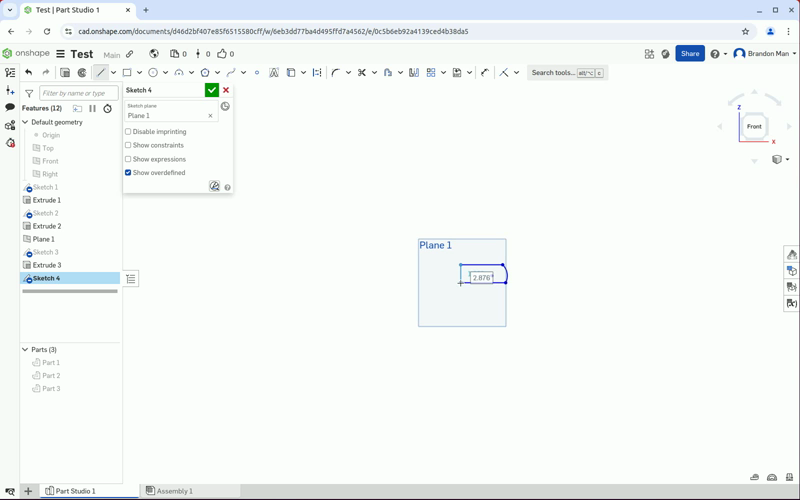
scroll(6)
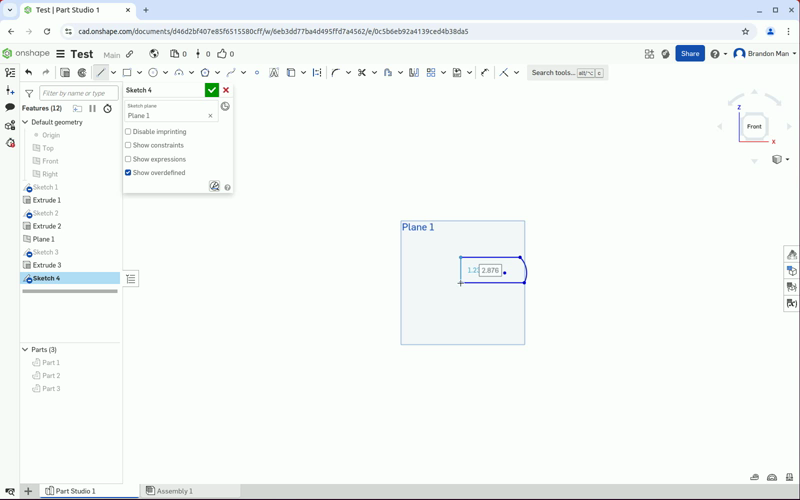
scroll(6)
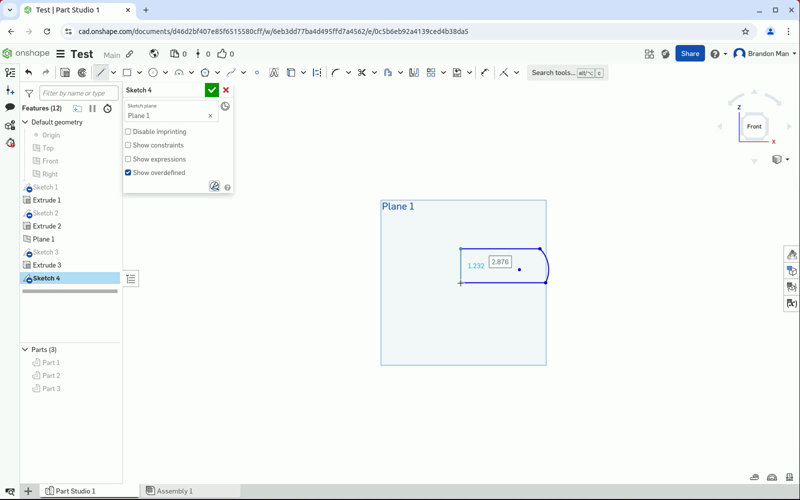
scroll(6)
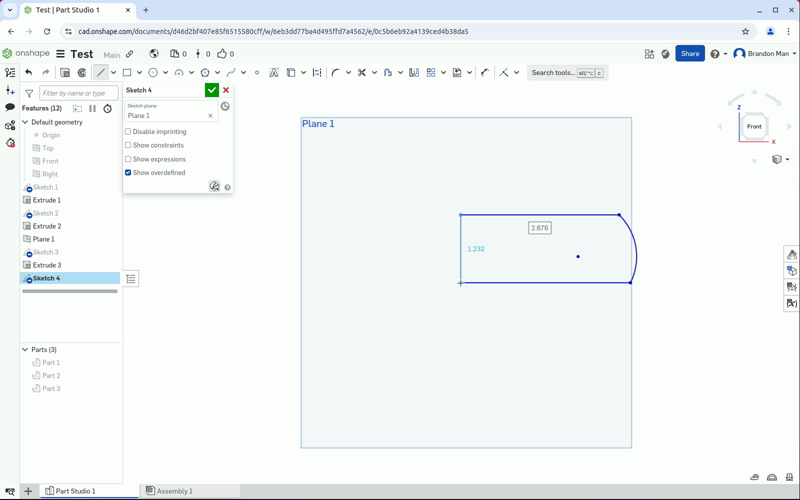
key_up(shift)
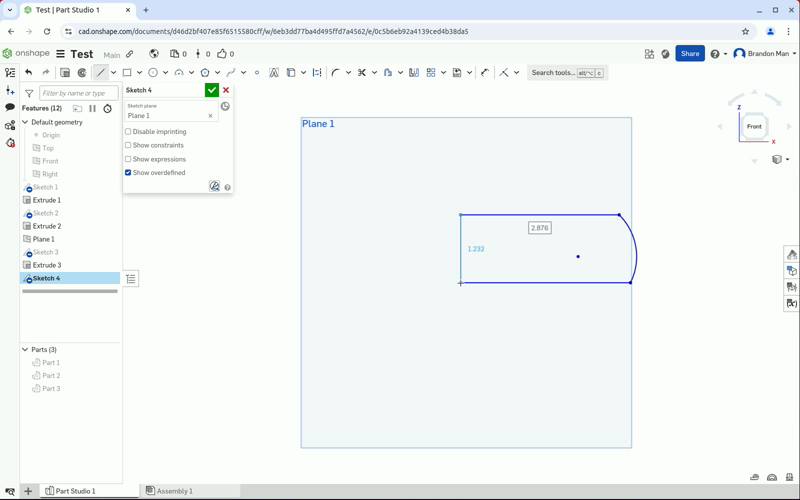
click(460, 282)
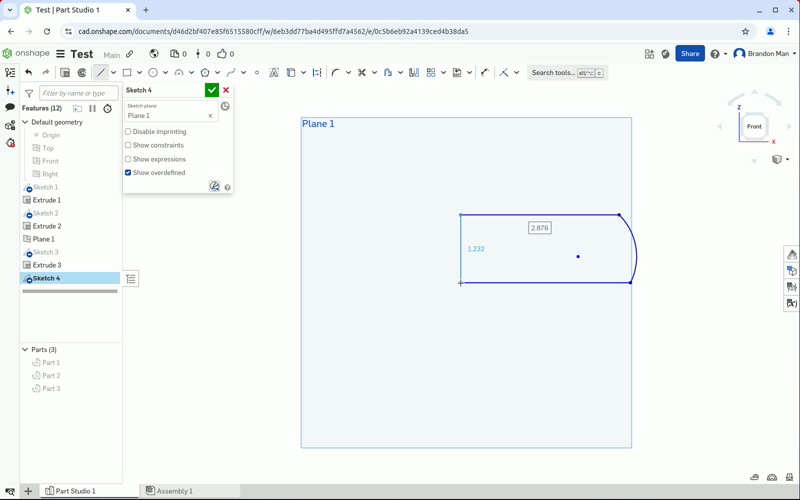
scroll(-6)
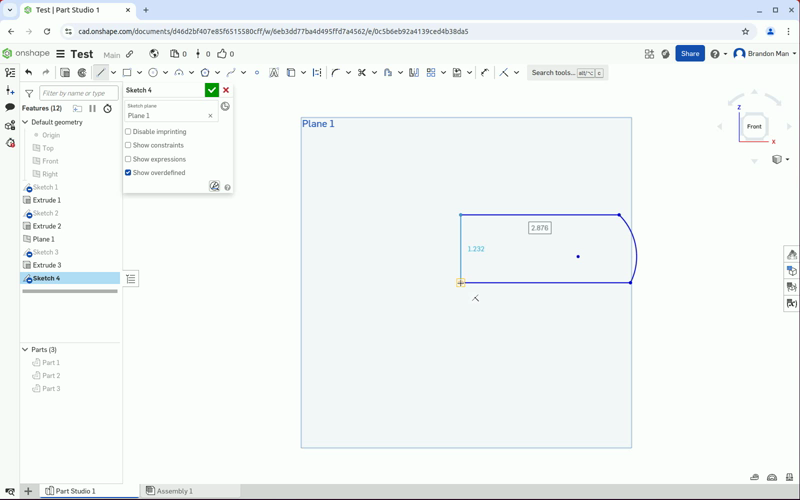
scroll(-6)
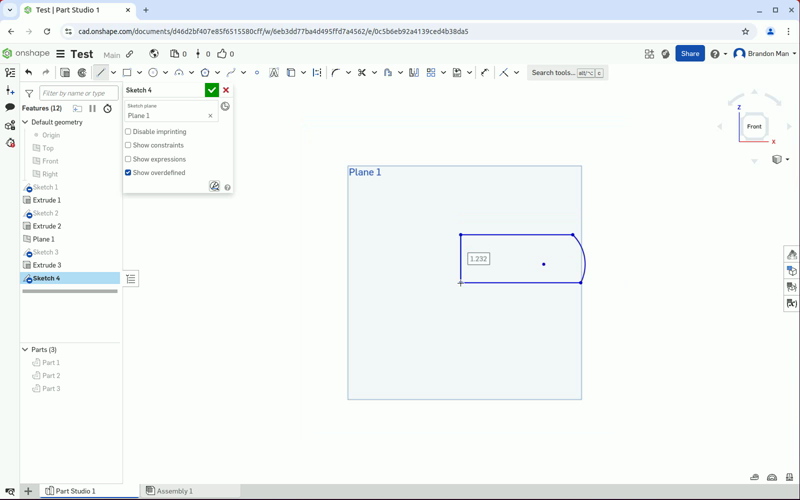
scroll(-6)
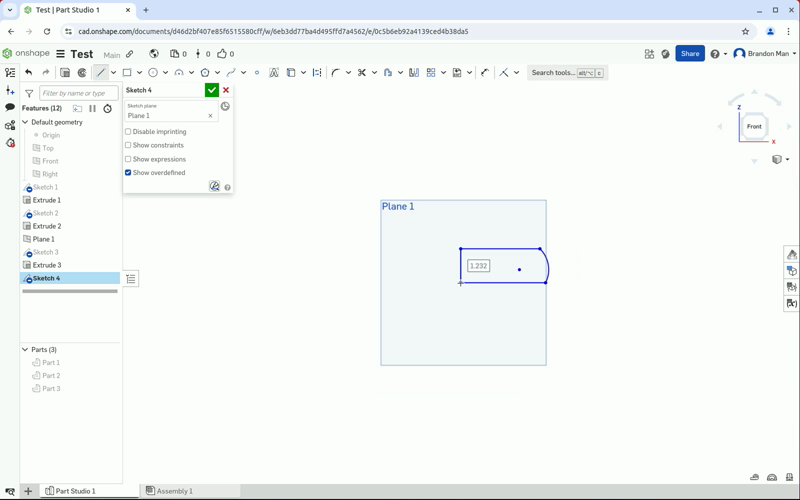
scroll(-6)
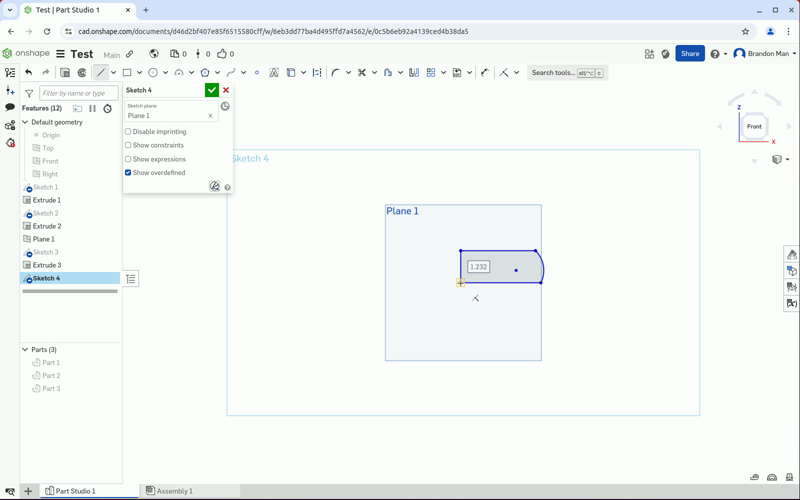
scroll(-6)
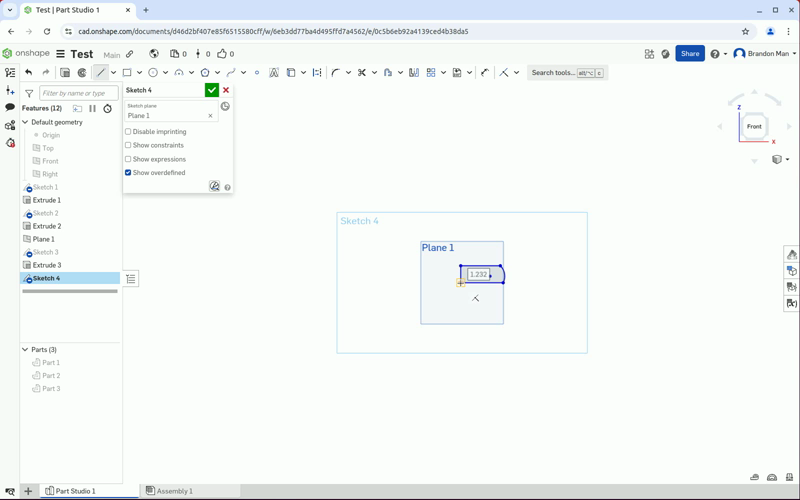
scroll(-6)
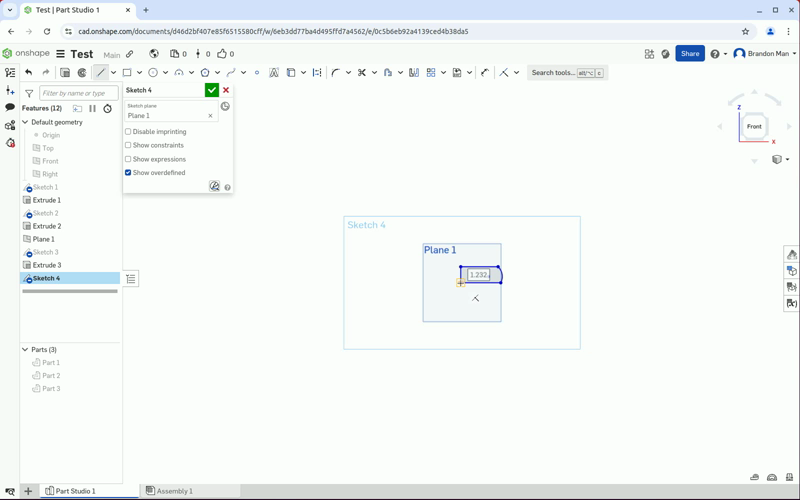
scroll(-6)
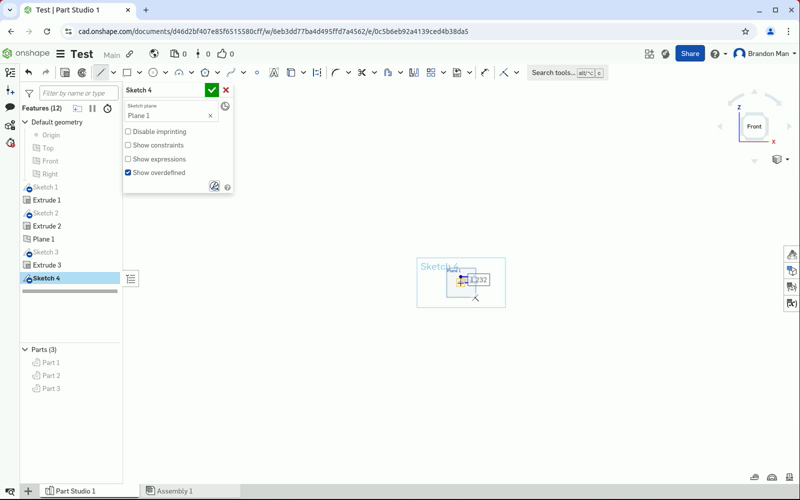
key(esc)
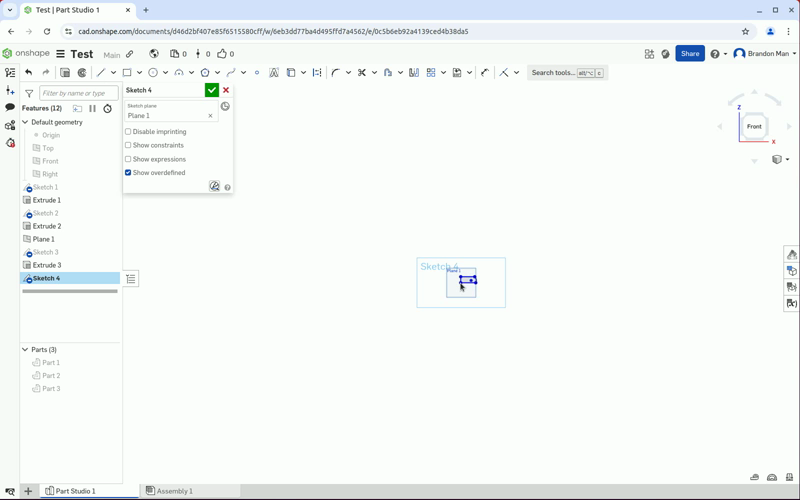
mouse_move(472, 278)
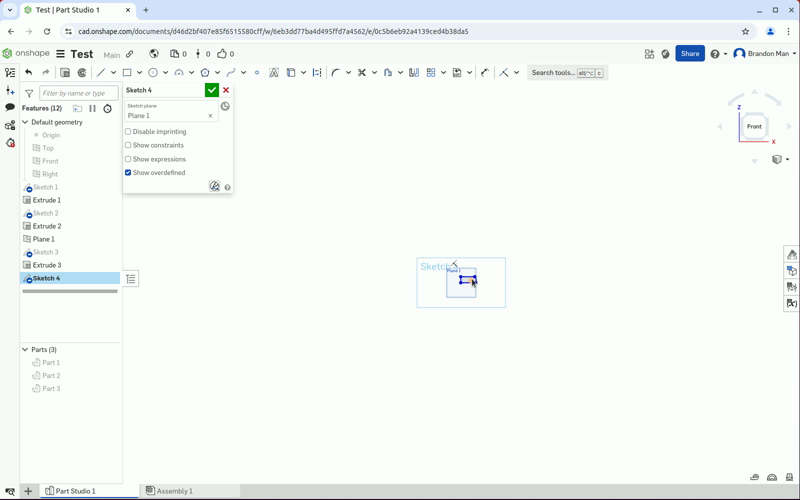
scroll(6)
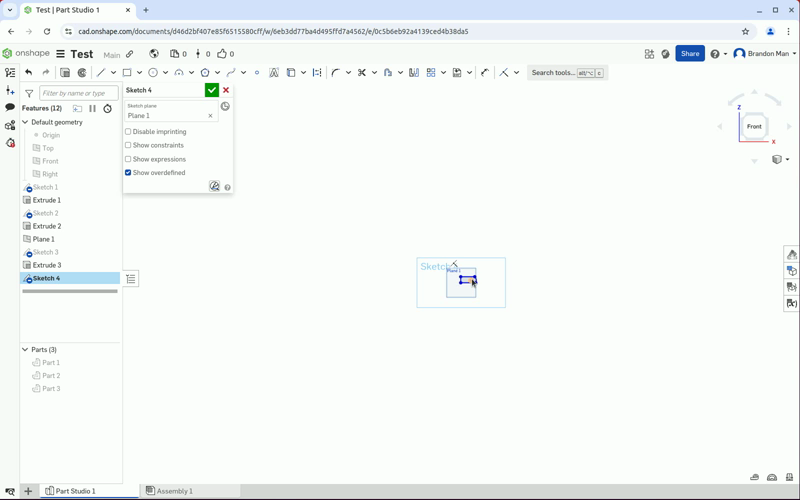
scroll(6)
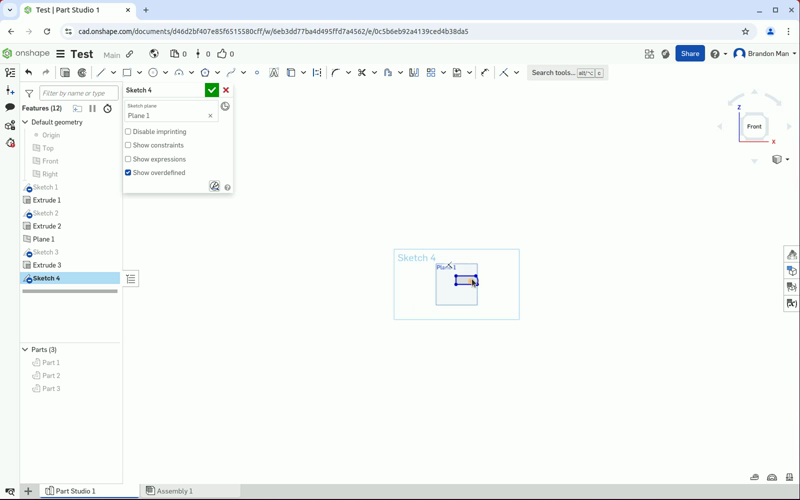
scroll(6)
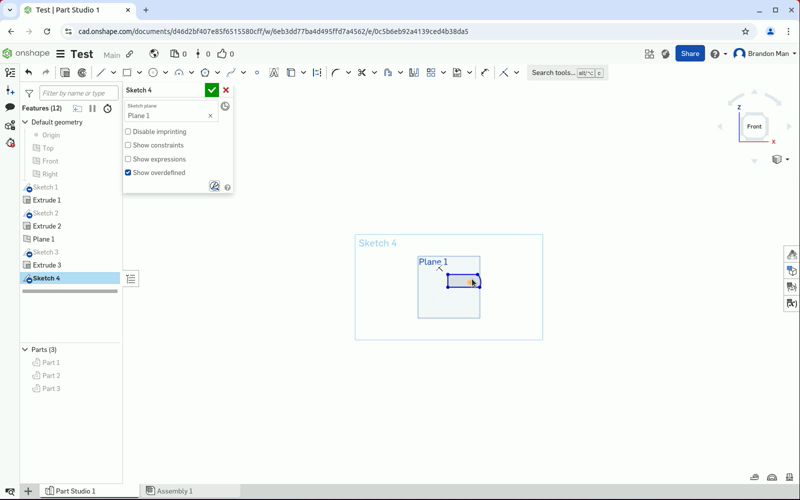
scroll(6)
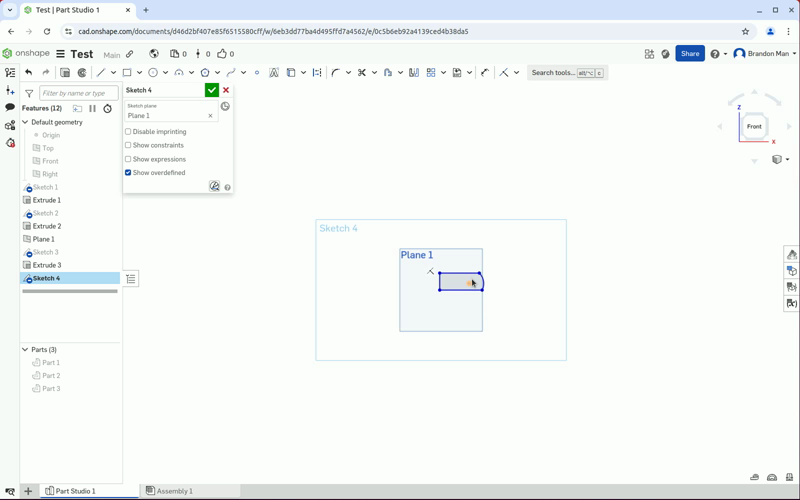
scroll(6)
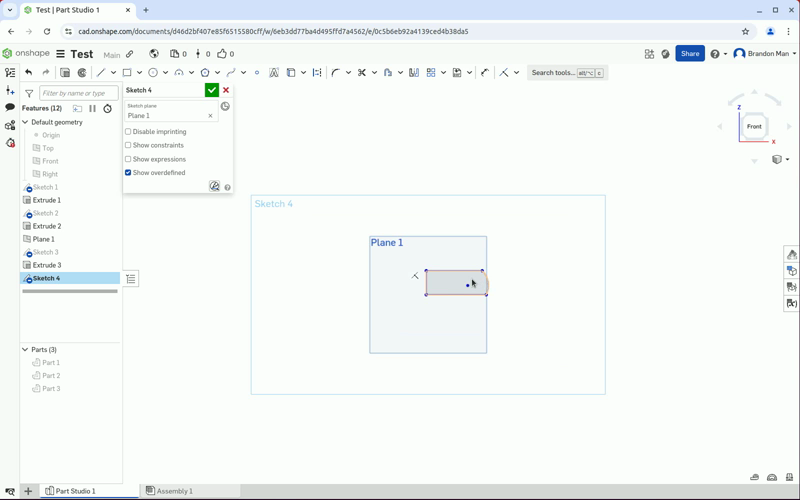
scroll(6)
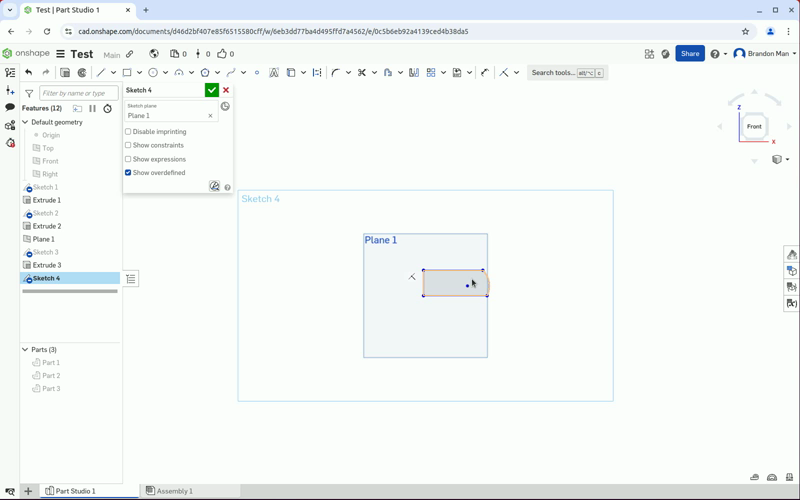
scroll(6)
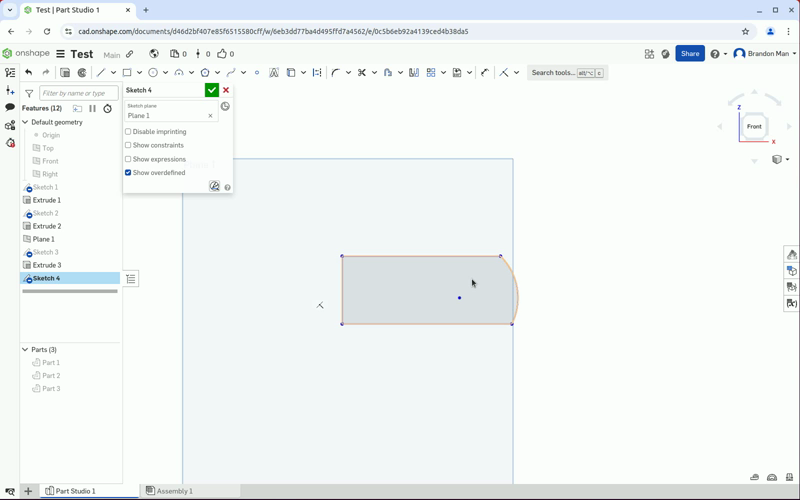
click(472, 278)
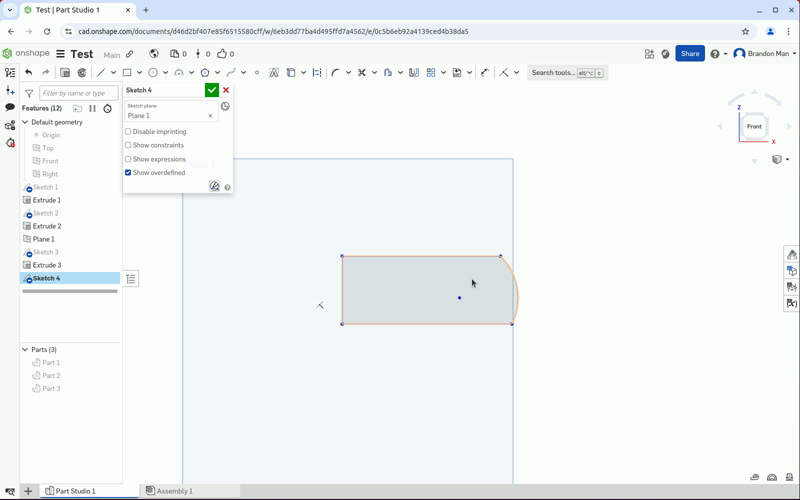
scroll(-6)
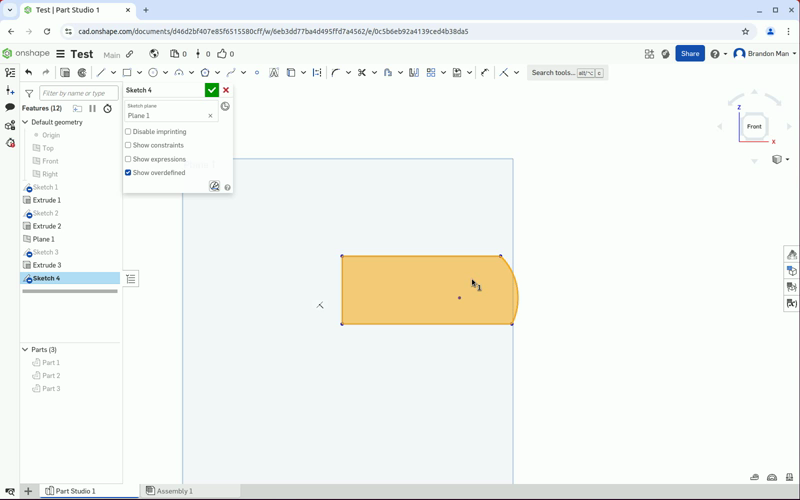
scroll(-6)
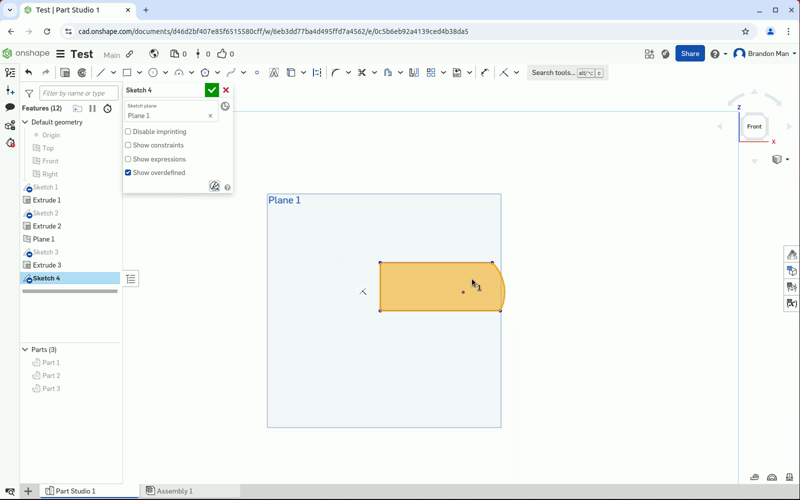
scroll(-6)
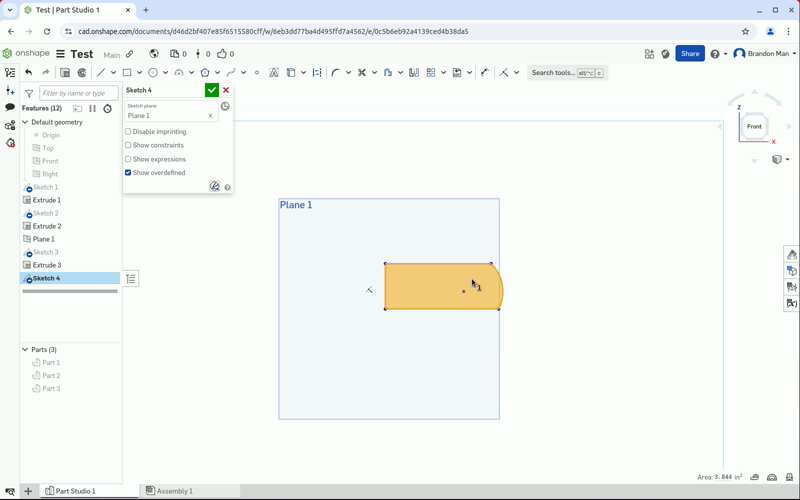
scroll(-6)
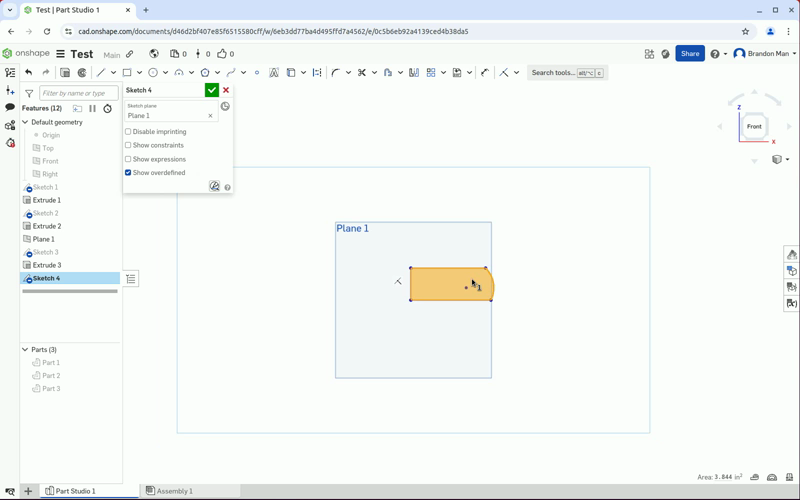
scroll(-6)
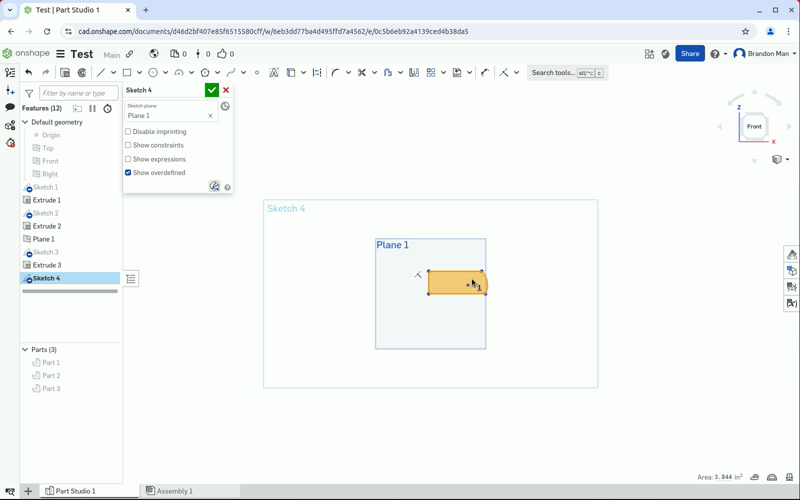
scroll(-6)
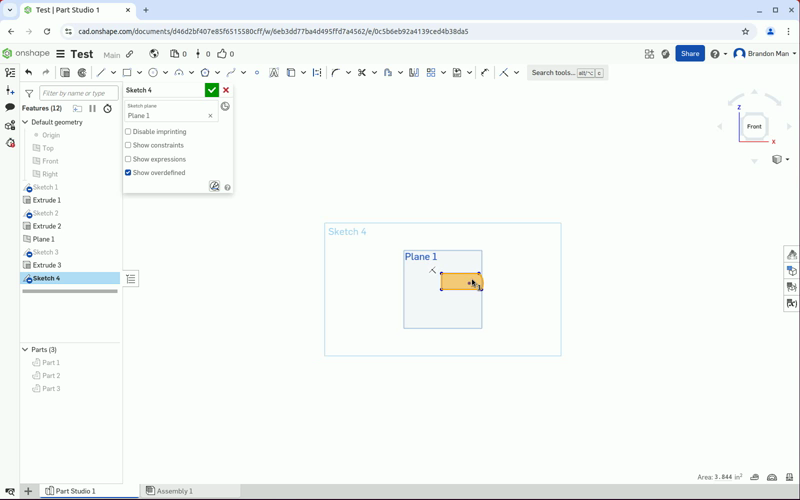
scroll(-6)
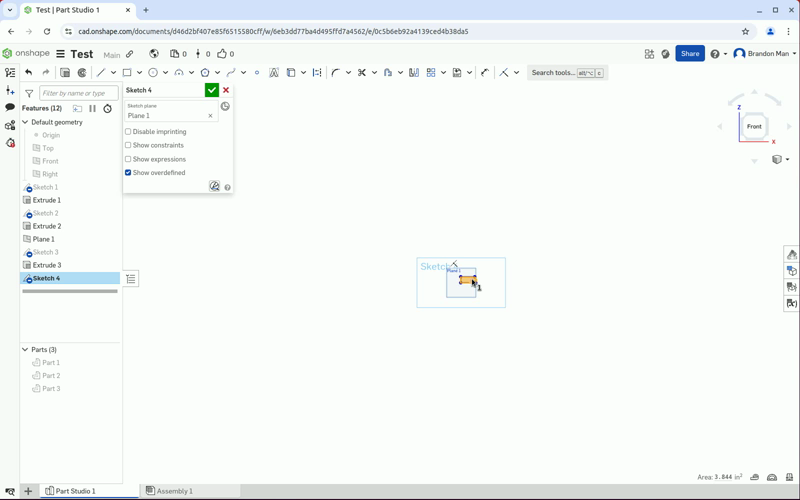
mouse_move(73, 352)
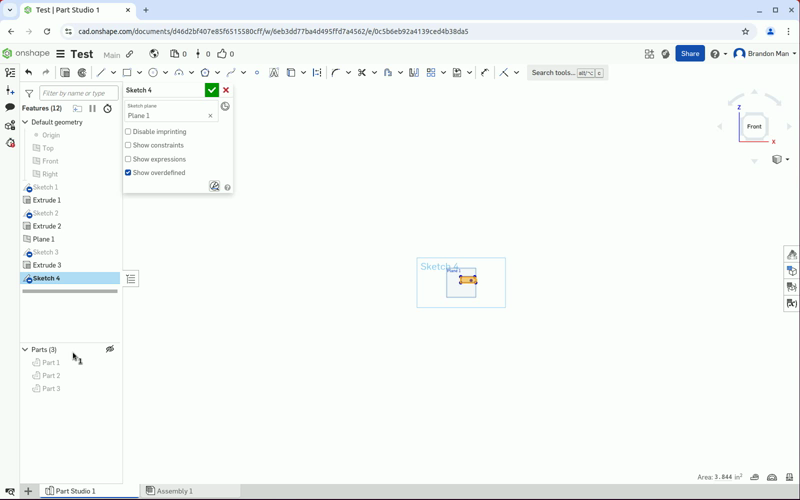
key(shift+y)
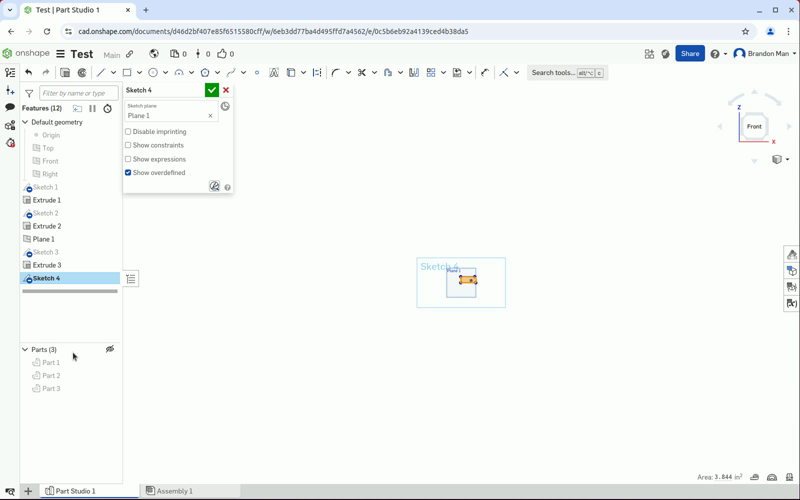
key(shift+e)
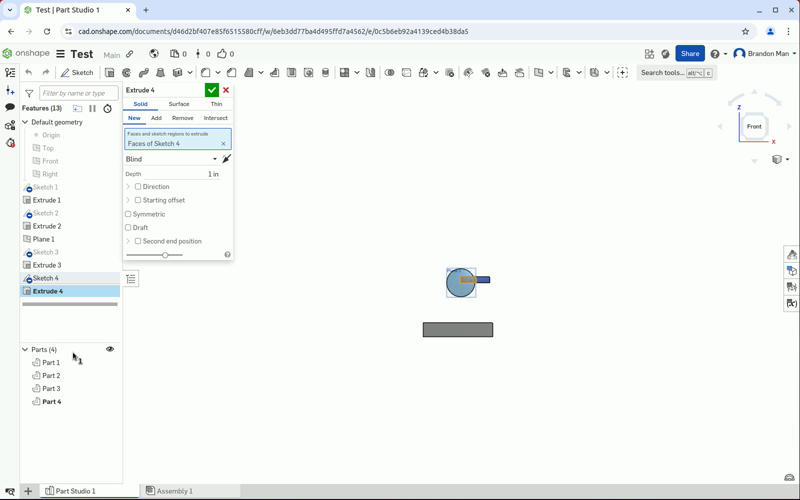
mouse_move(143, 106)
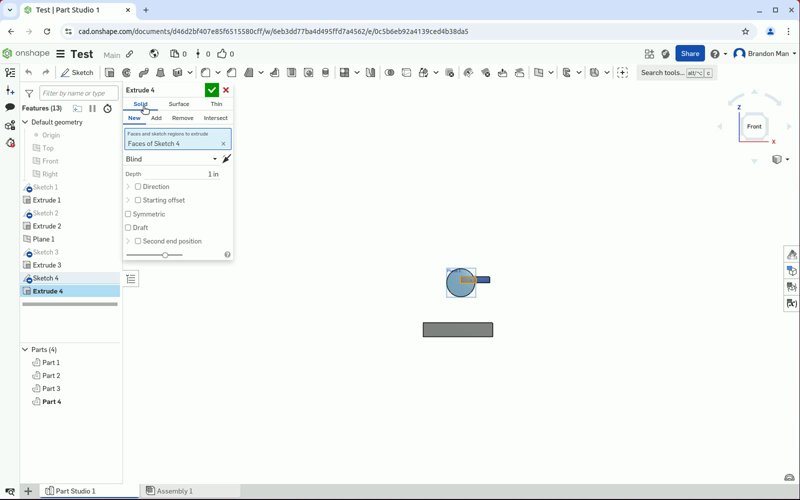
click(143, 106)
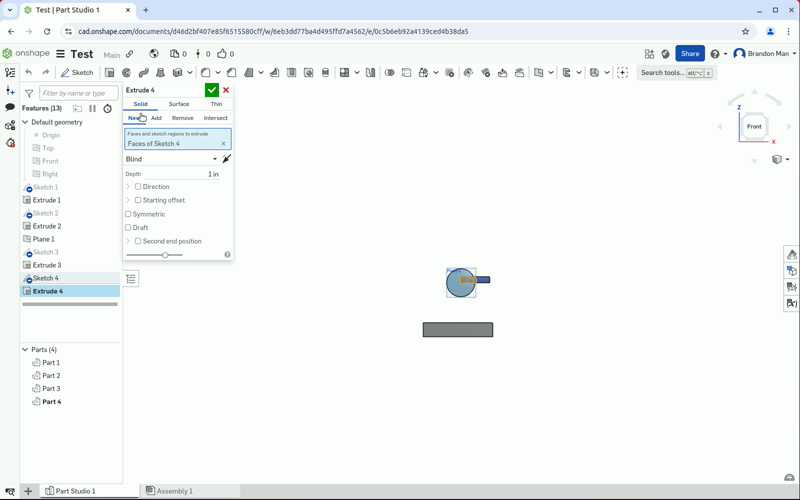
mouse_move(137, 120)
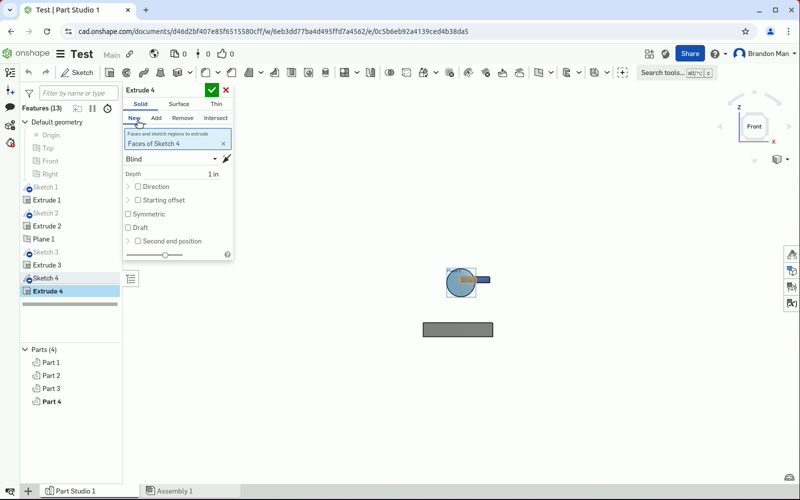
click(137, 120)
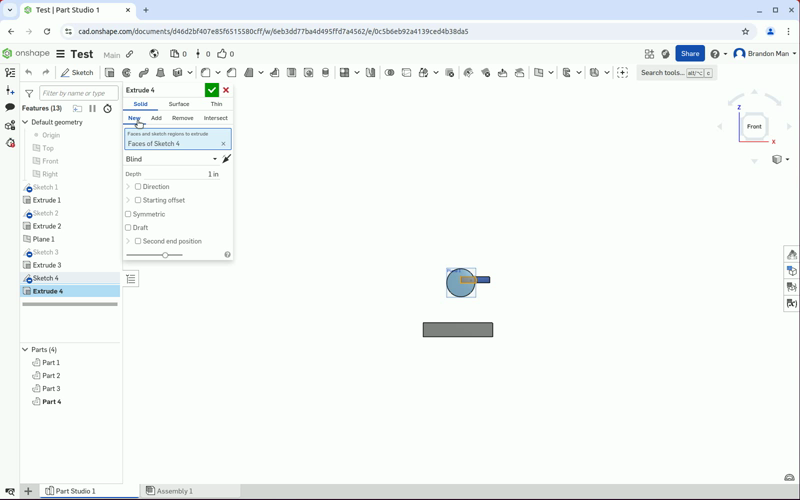
key(tab, 4)
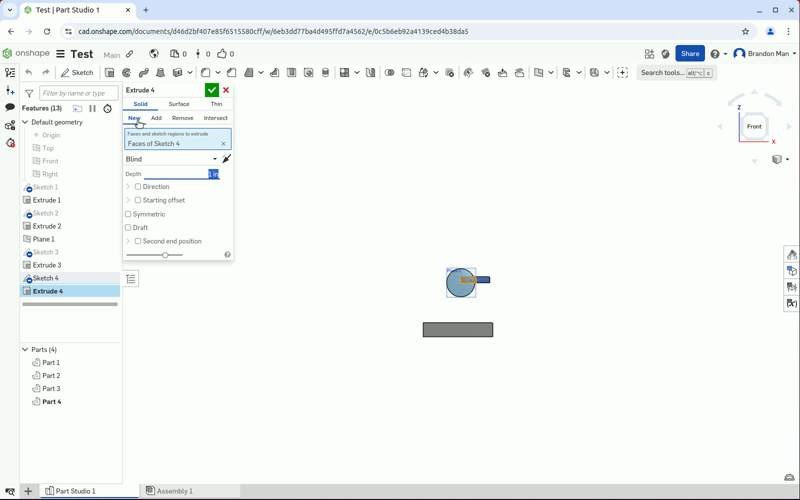
text(0.481)
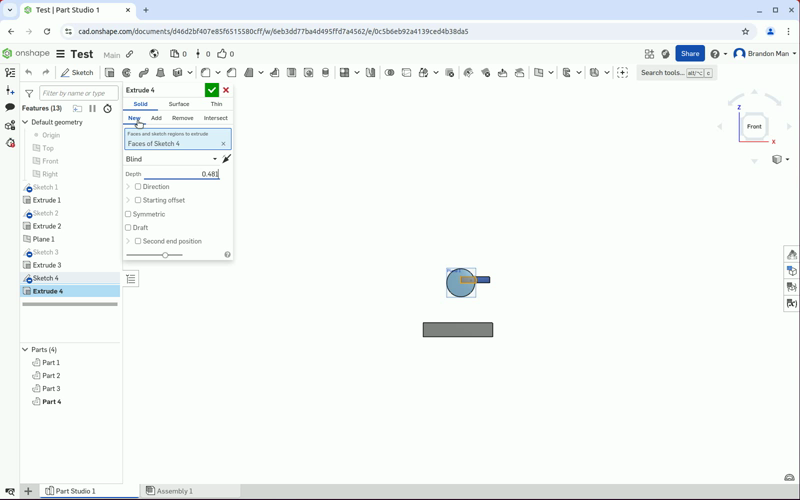
key(enter)
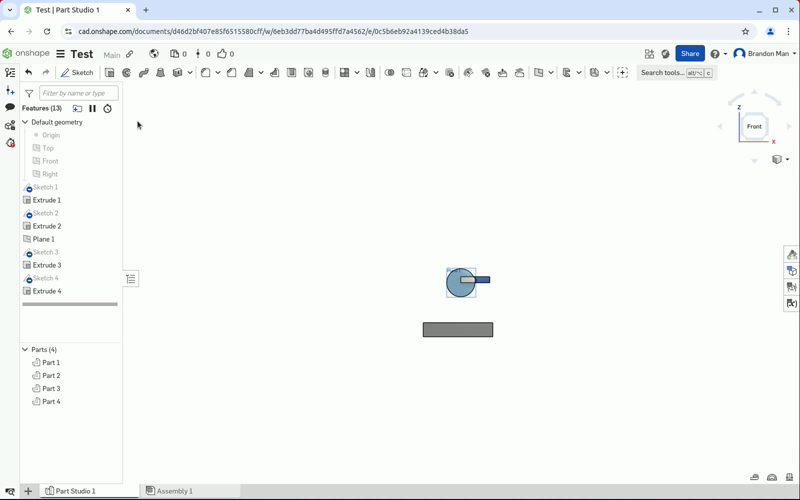
key(shift+h)
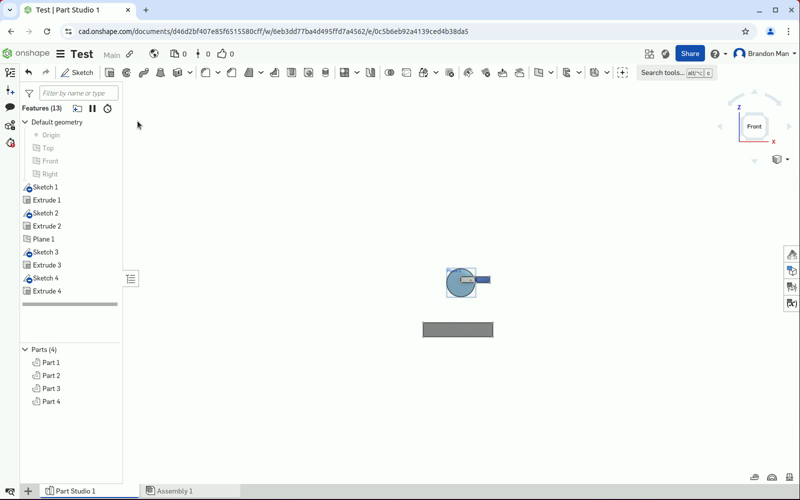
key(shift+h)
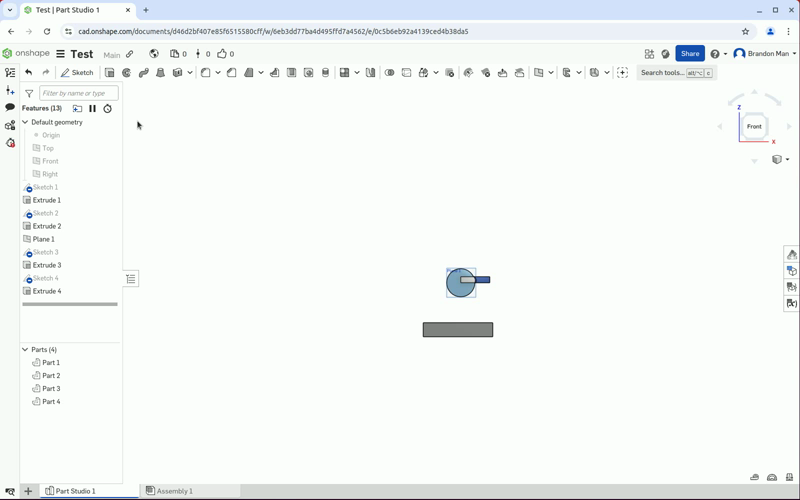
mouse_move(73, 189)
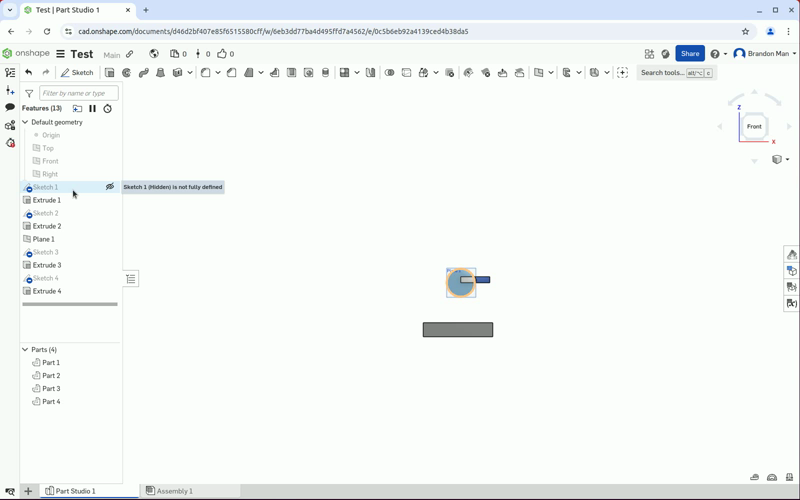
click(73, 189)
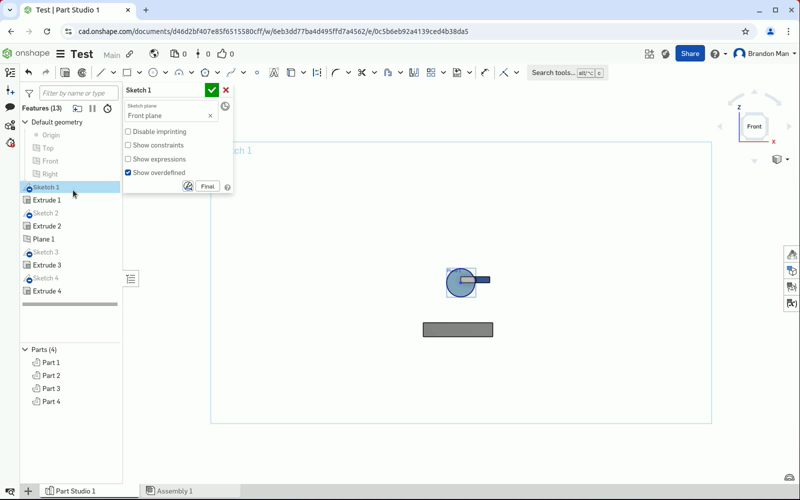
mouse_move(229, 92)
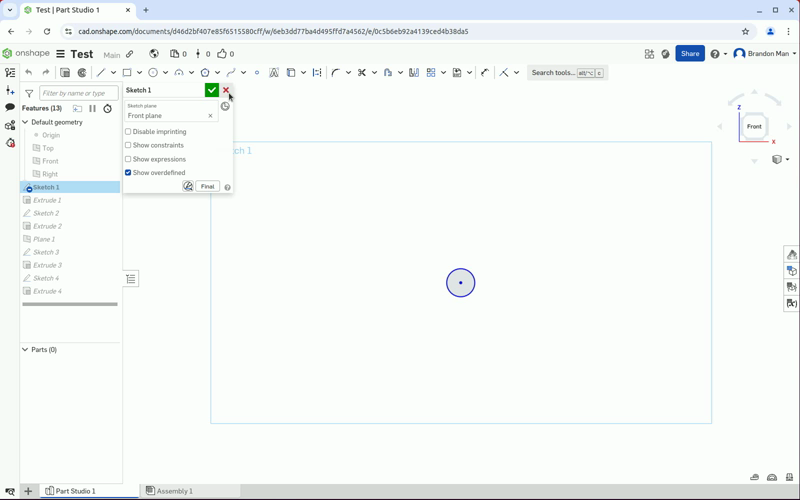
click(229, 92)
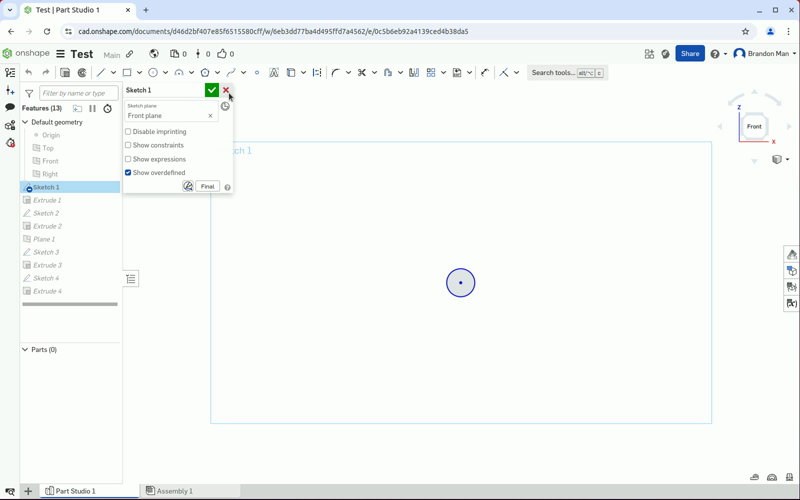
key(shift+s)
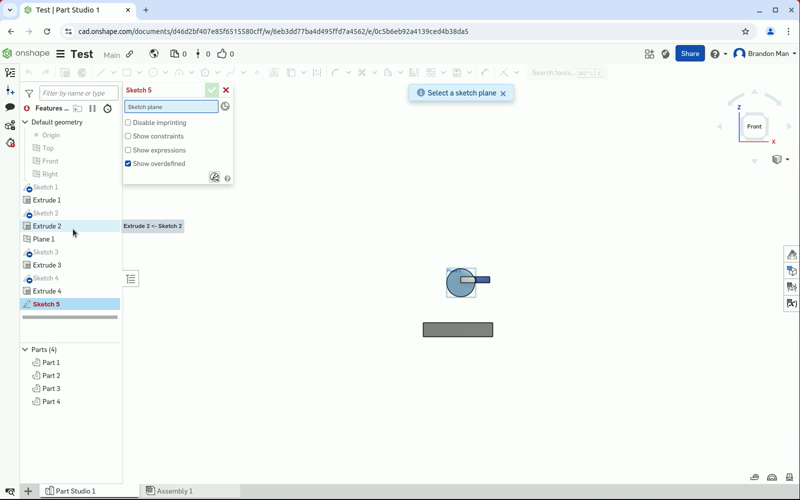
scroll(3)
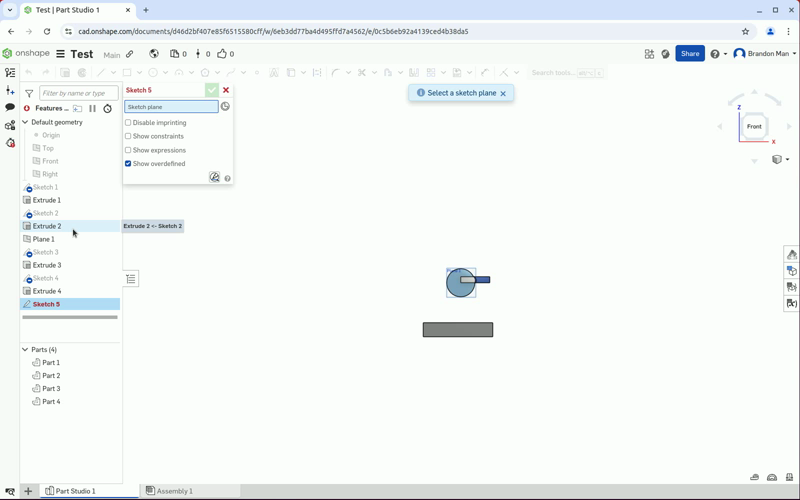
mouse_move(73, 163)
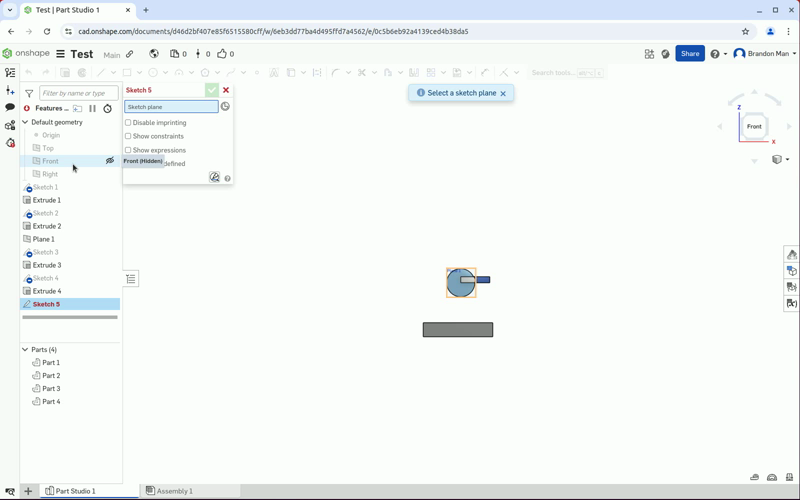
click(73, 163)
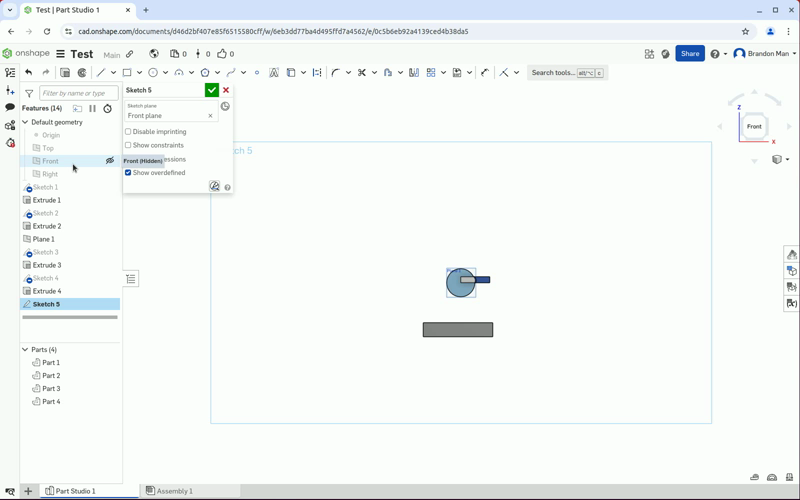
mouse_move(73, 352)
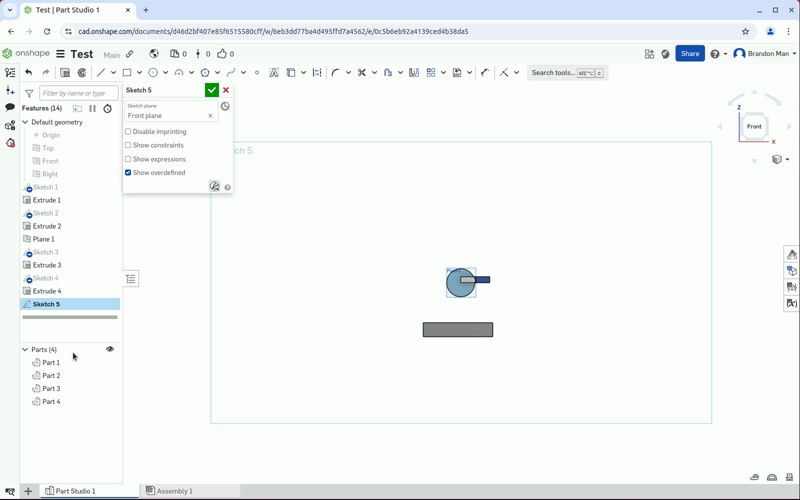
key(y)
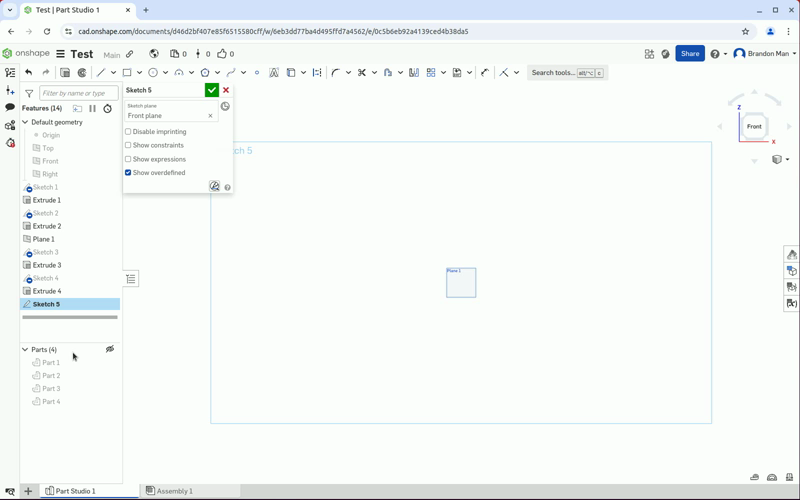
key(l)
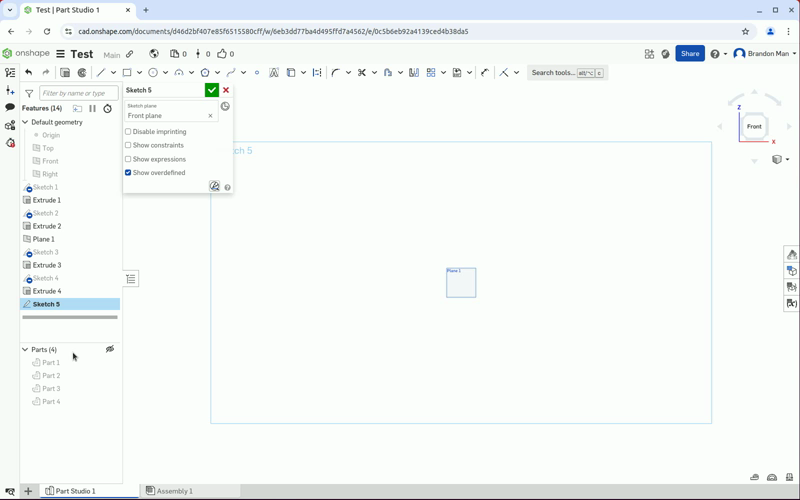
key_down(shift)
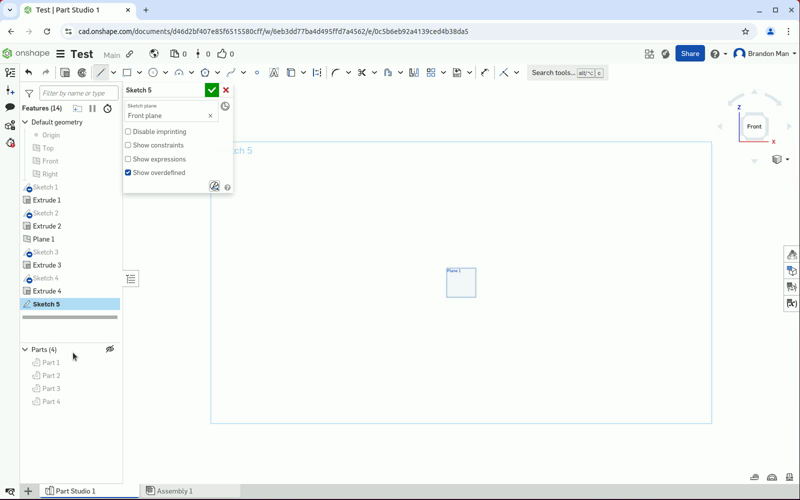
mouse_move(453, 259)
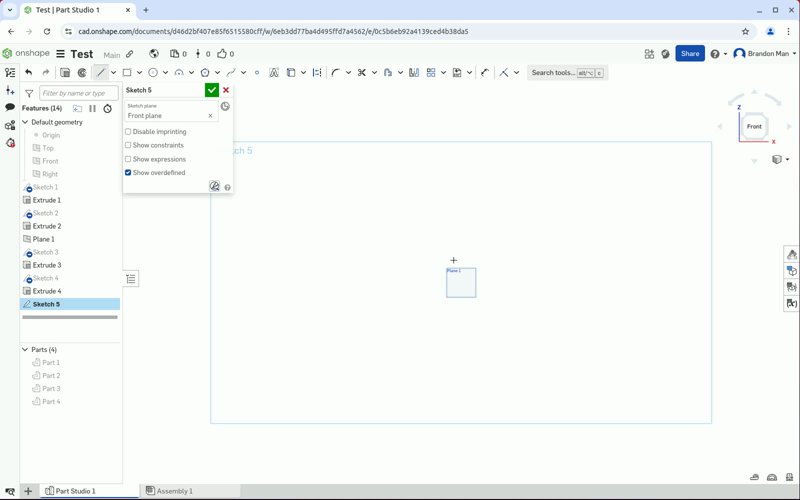
click(453, 259)
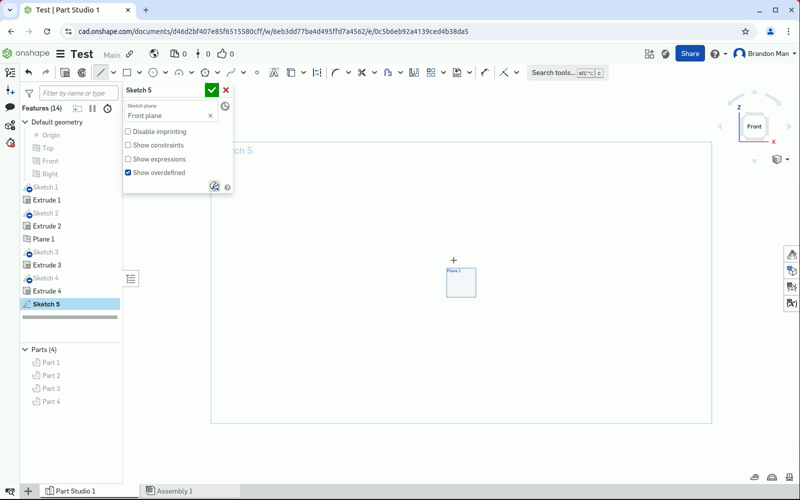
key_up(shift)
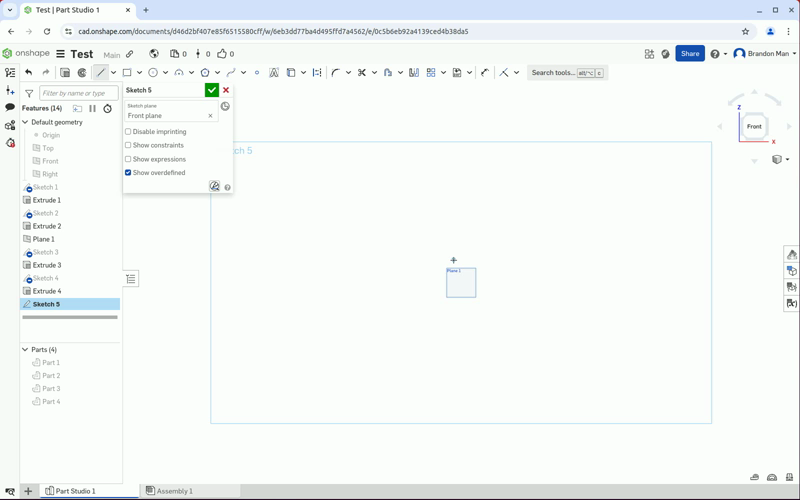
key_down(shift)
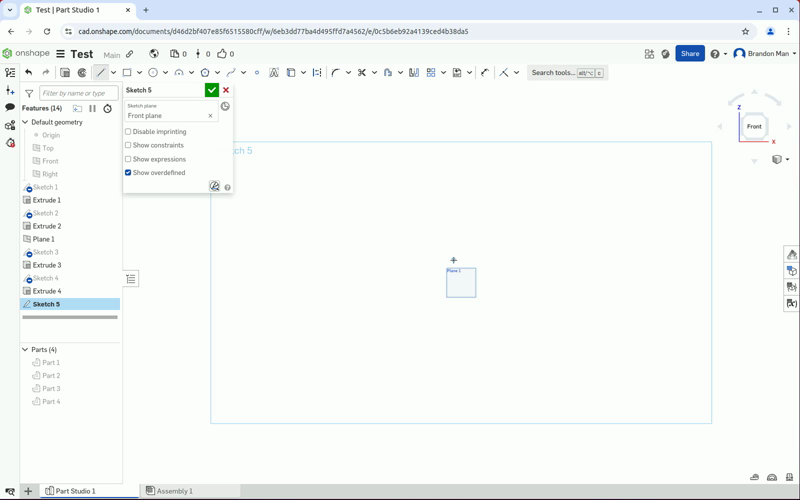
mouse_move(483, 259)
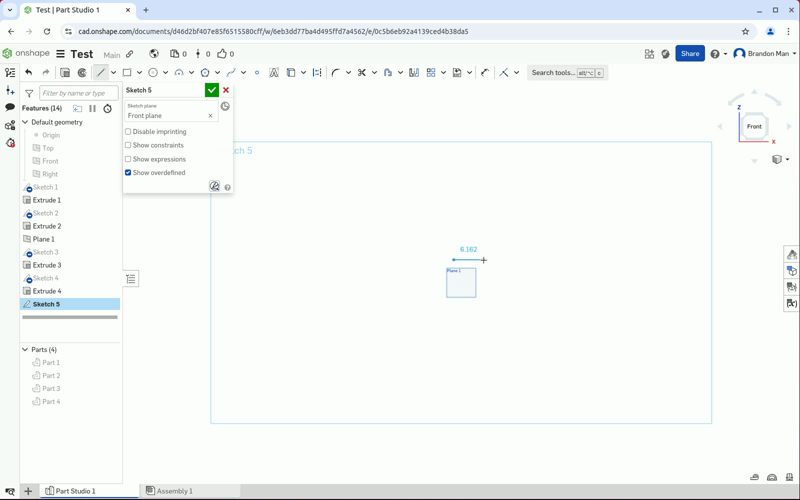
mouse_move(468, 259)
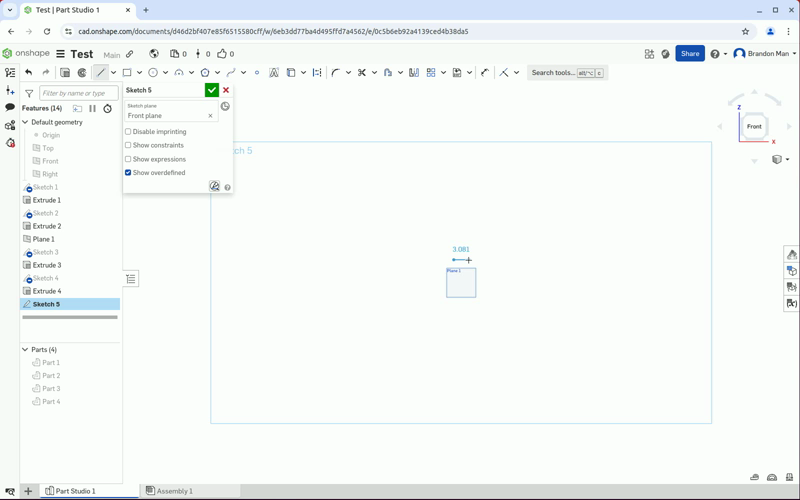
click(468, 259)
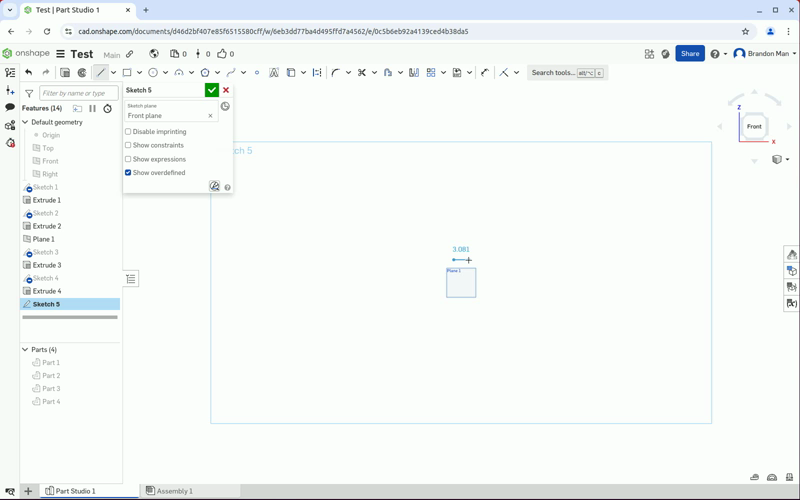
key_up(shift)
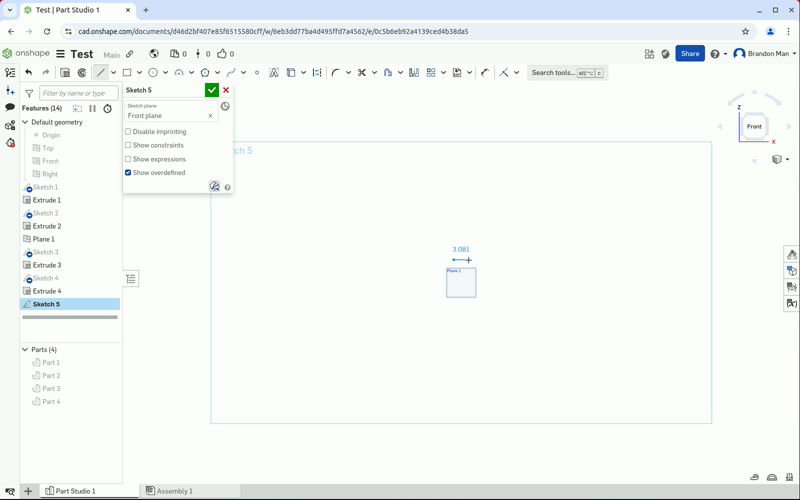
key_down(shift)
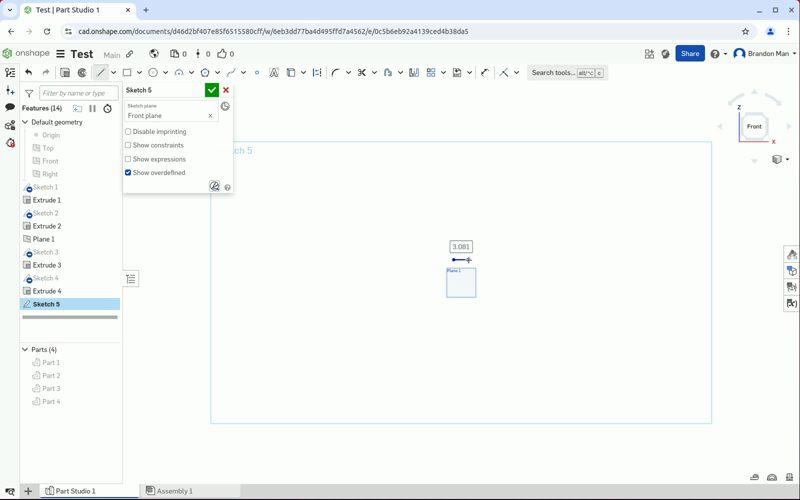
mouse_move(498, 259)
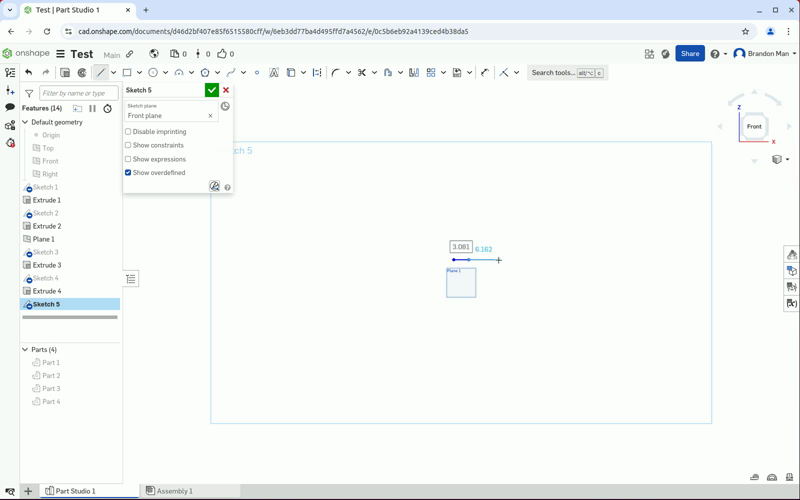
mouse_move(468, 244)
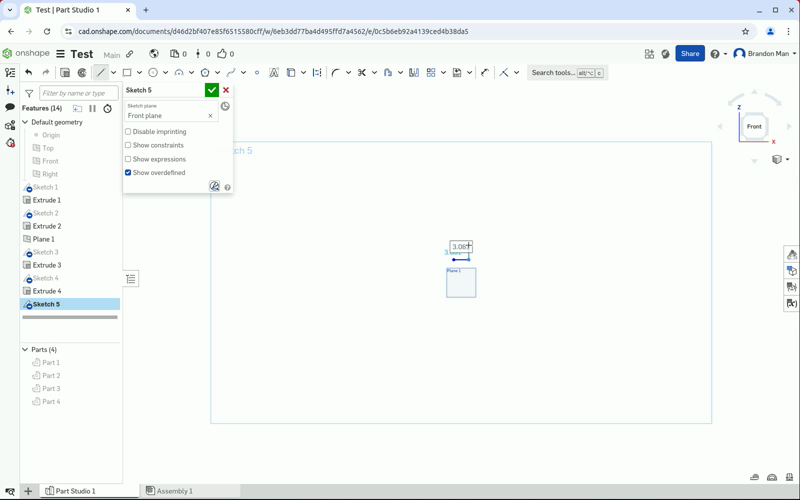
click(468, 244)
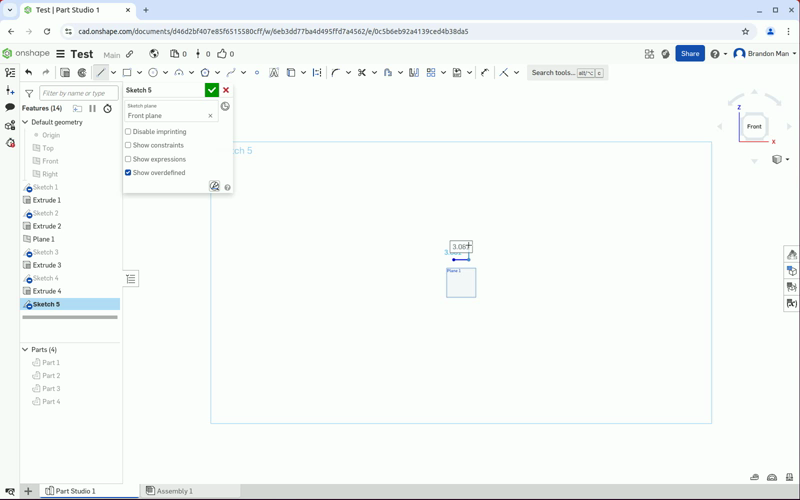
key_up(shift)
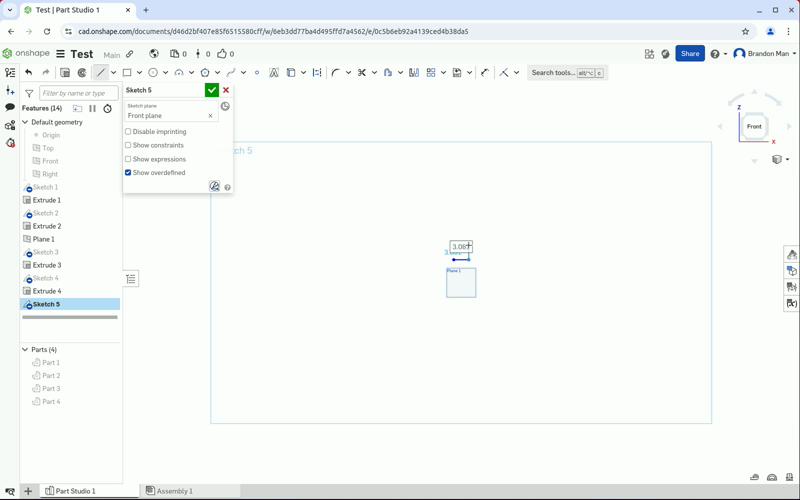
key_down(shift)
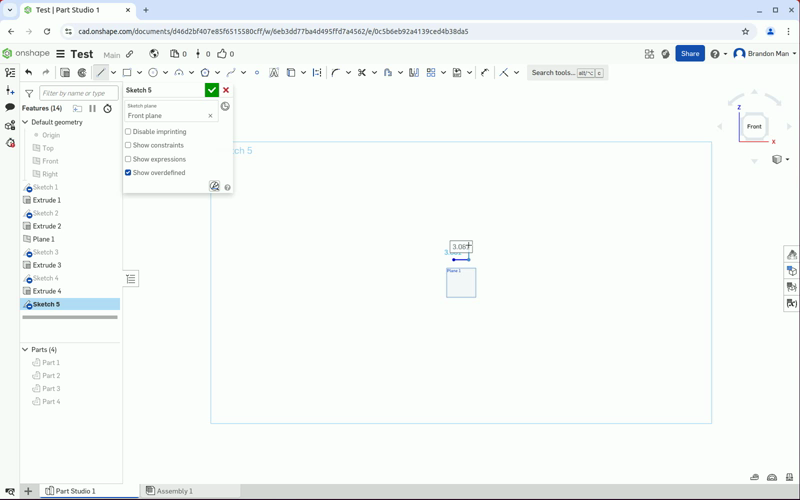
mouse_move(498, 244)
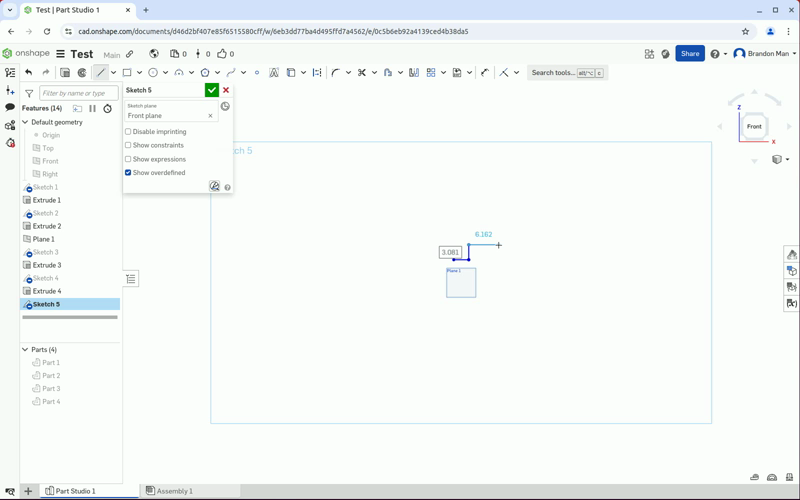
mouse_move(453, 244)
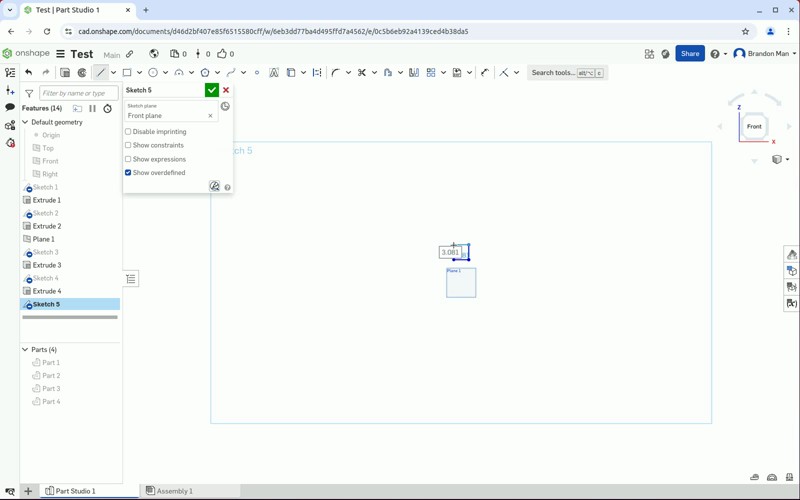
click(453, 244)
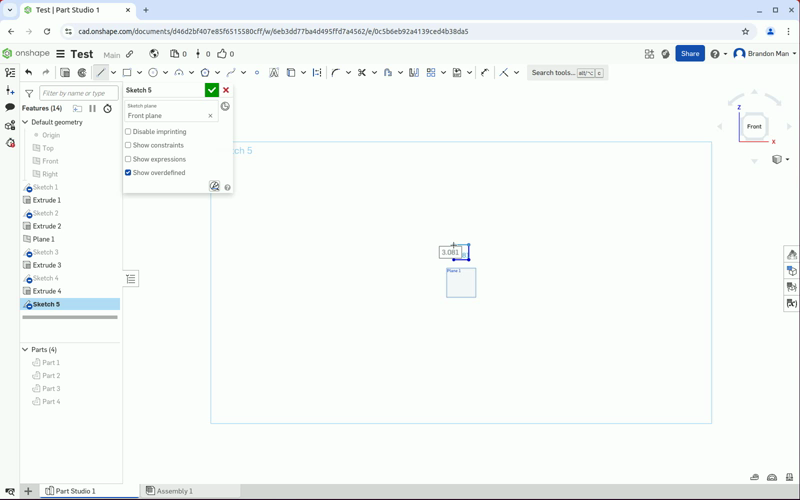
key_up(shift)
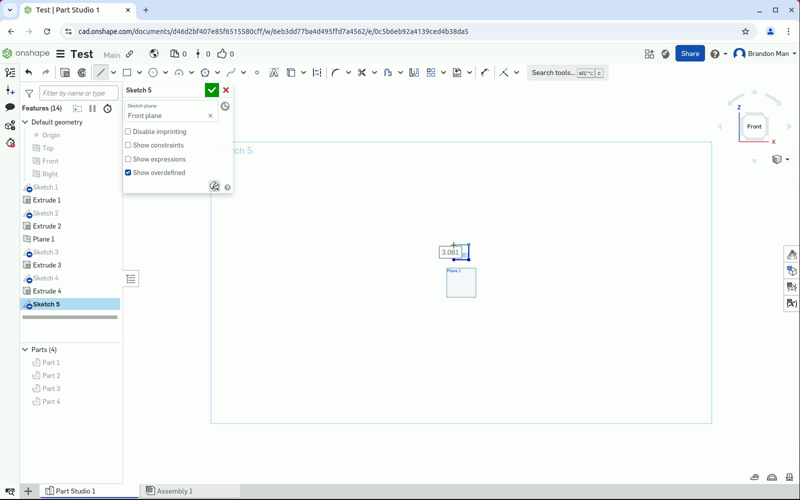
mouse_move(483, 244)
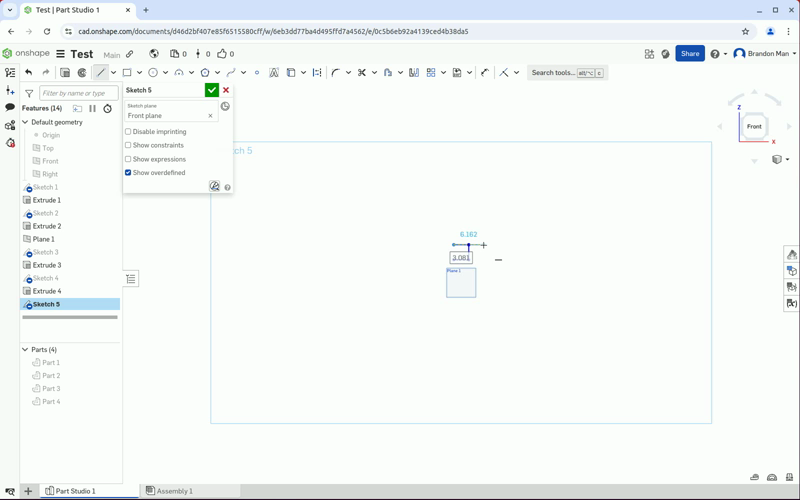
key_down(shift)
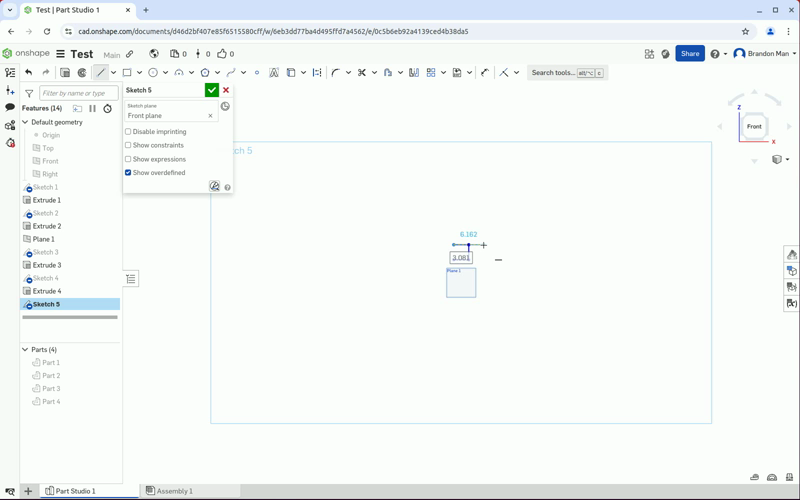
mouse_move(453, 259)
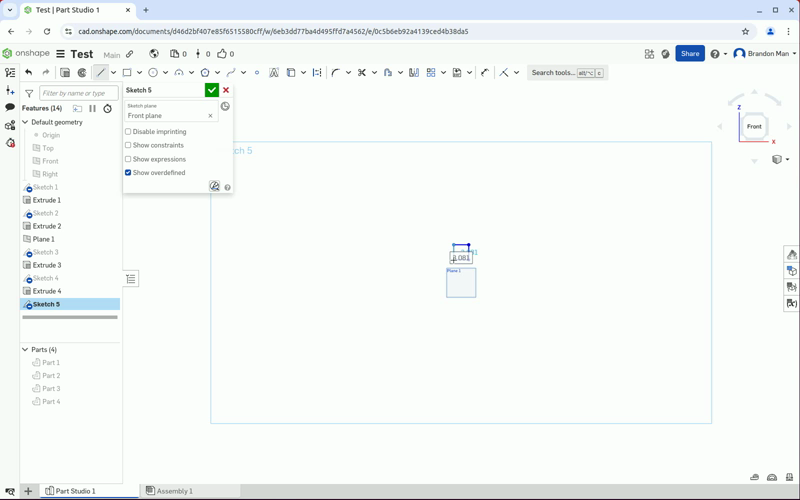
key_up(shift)
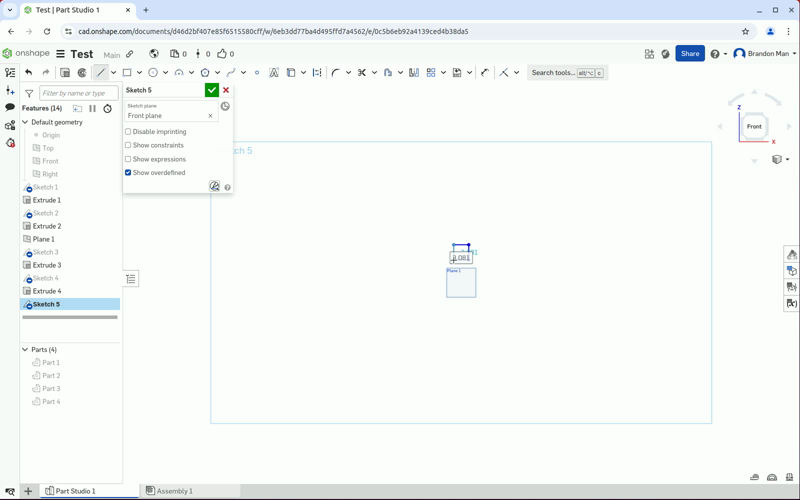
click(453, 259)
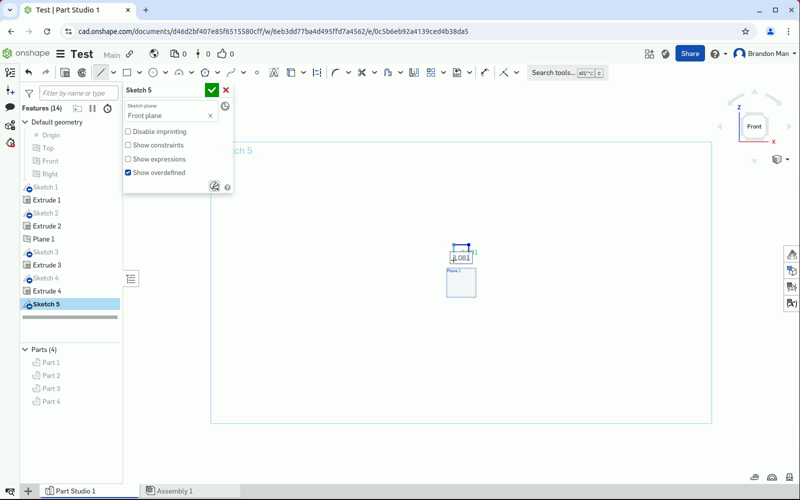
key(esc)
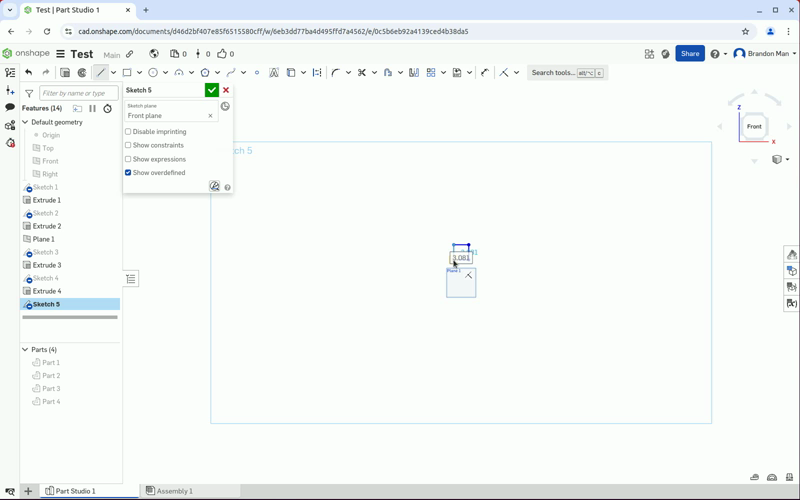
mouse_move(453, 248)
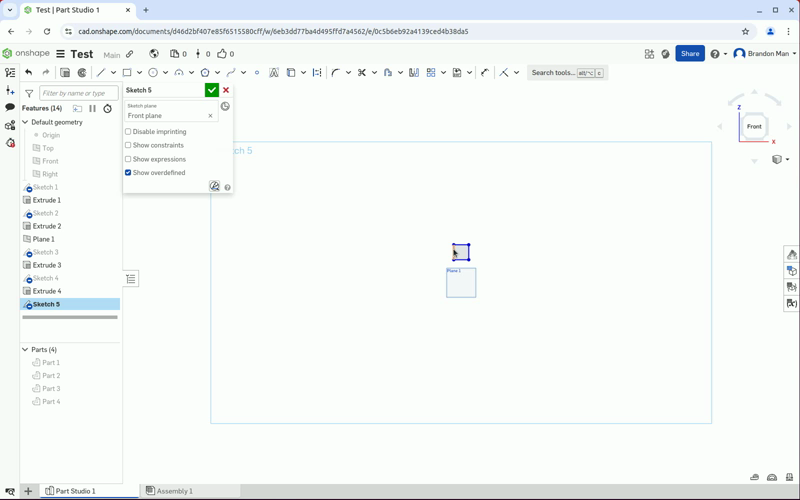
scroll(6)
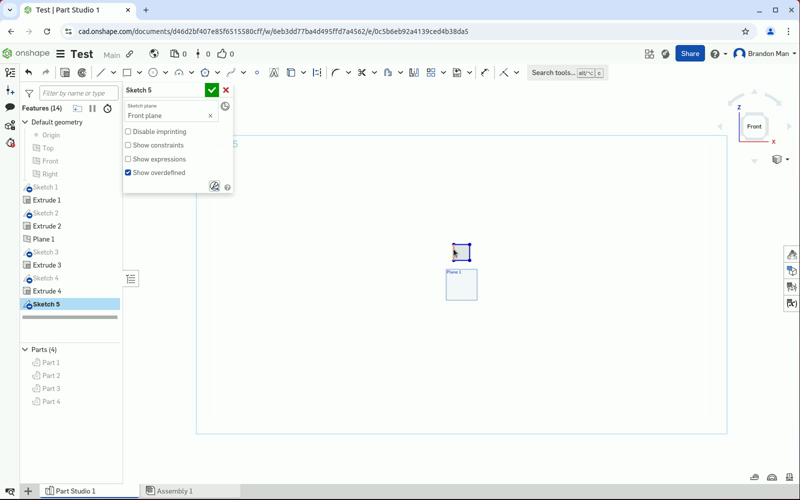
scroll(6)
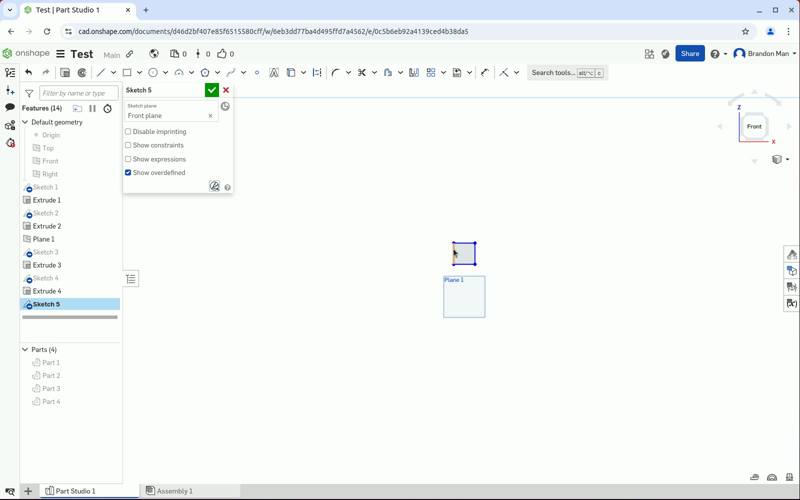
scroll(6)
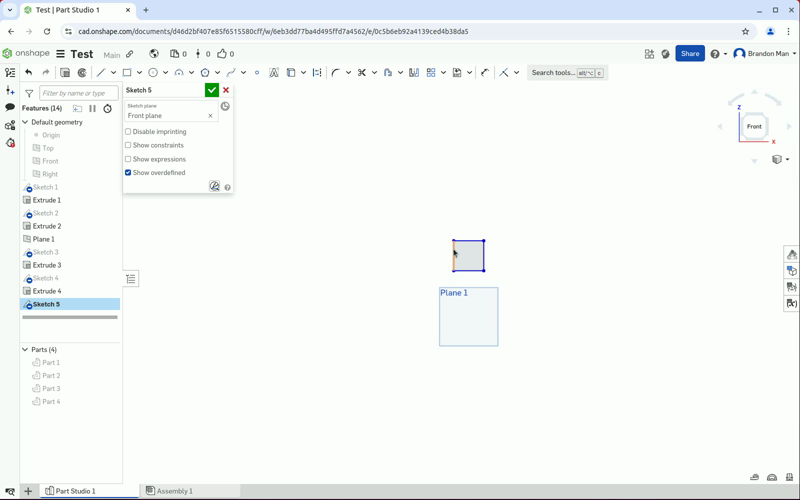
scroll(6)
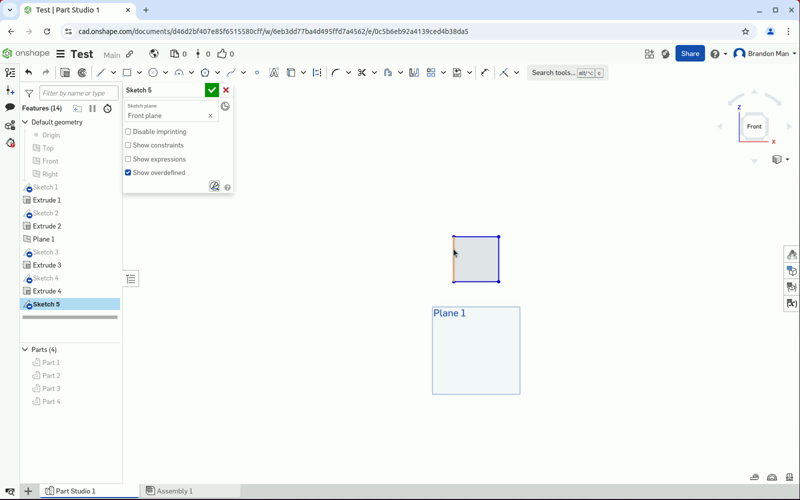
scroll(6)
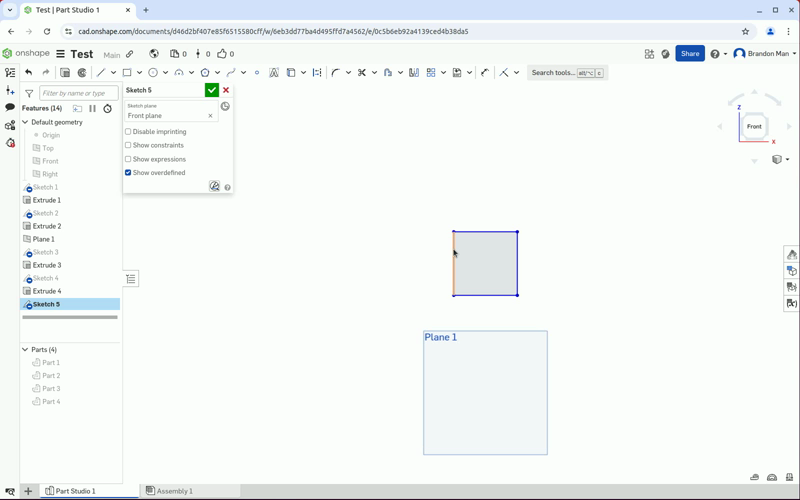
scroll(6)
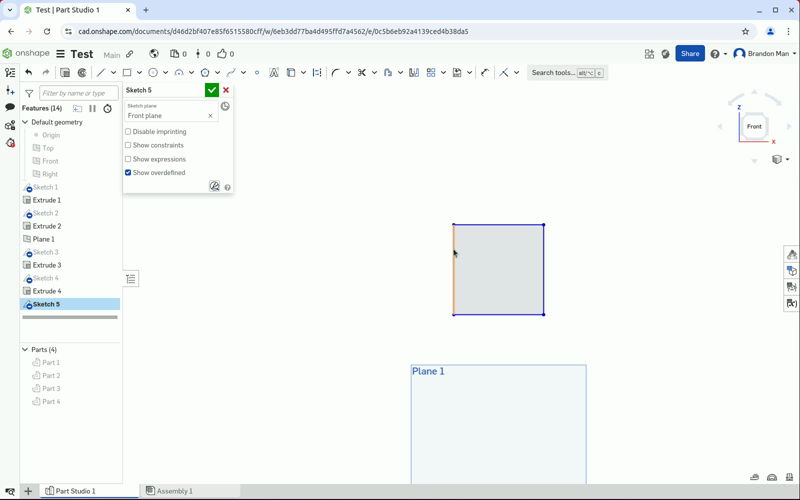
scroll(6)
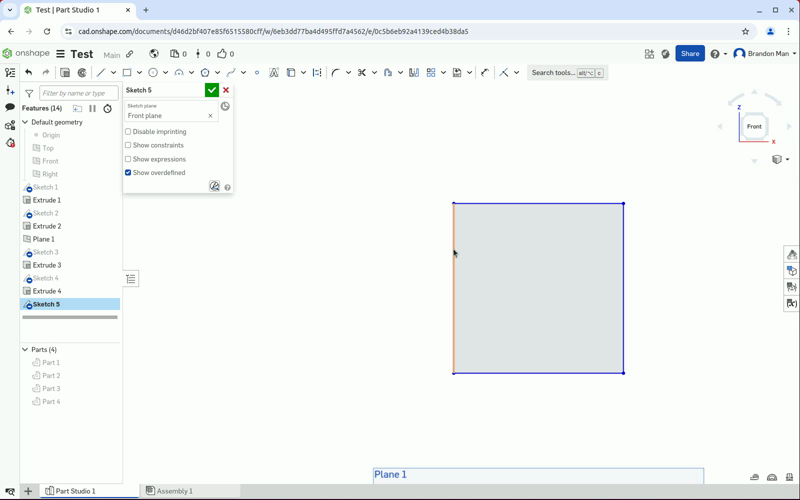
click(453, 248)
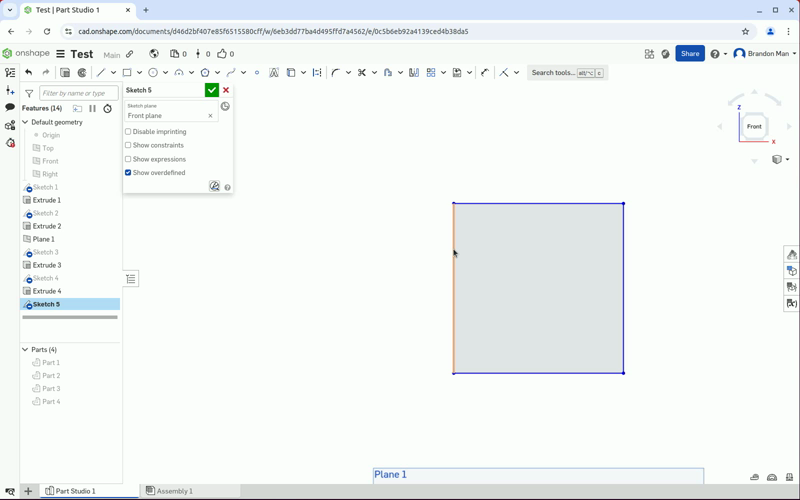
scroll(-6)
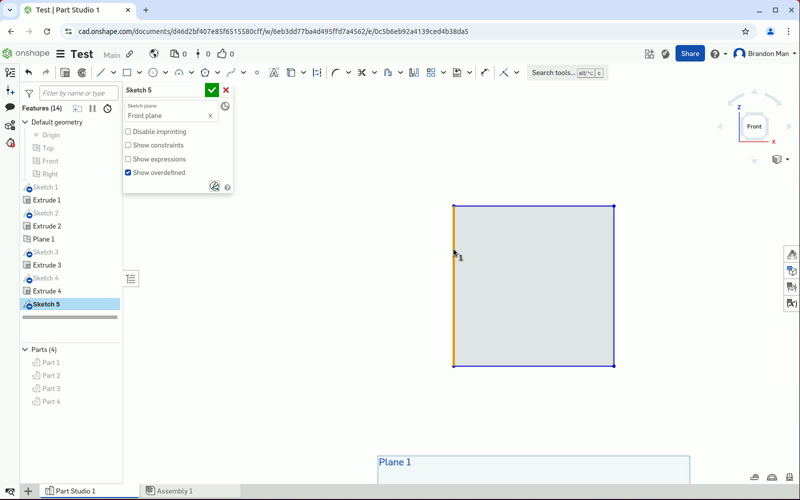
scroll(-6)
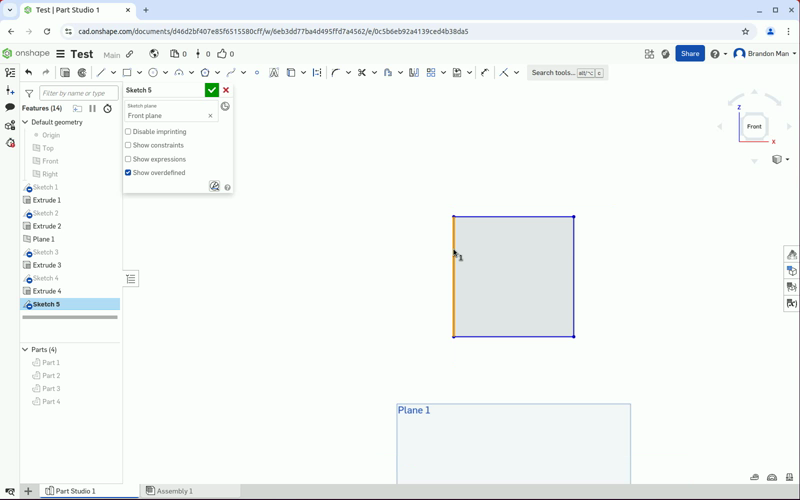
scroll(-6)
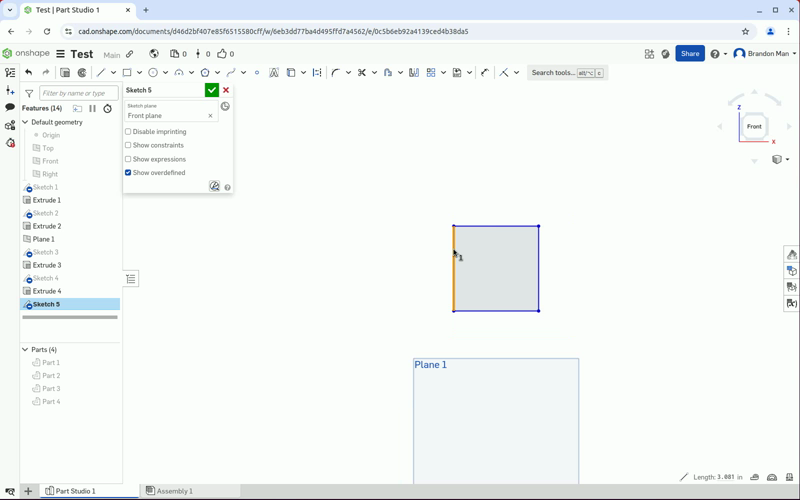
scroll(-6)
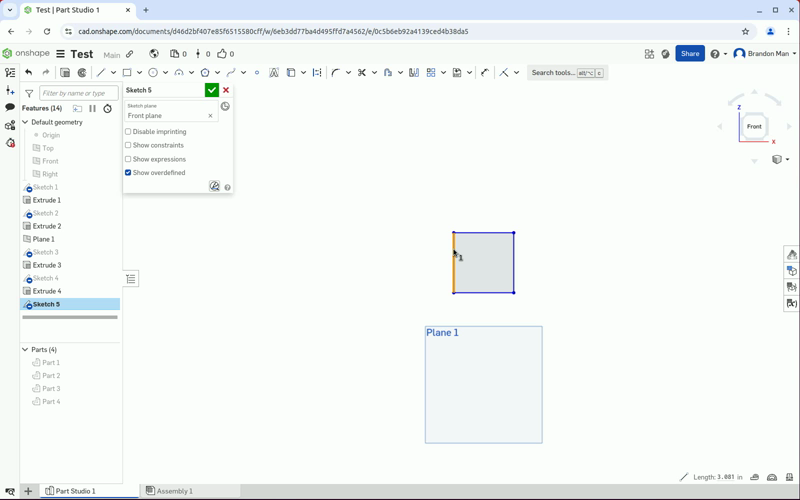
scroll(-6)
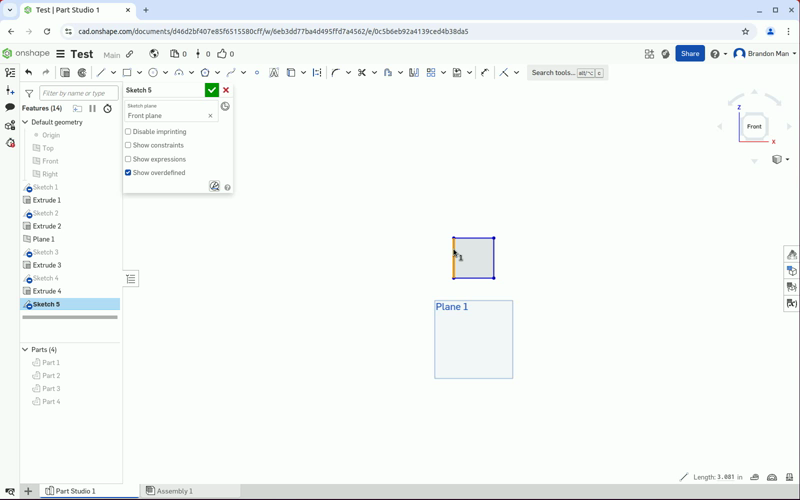
scroll(-6)
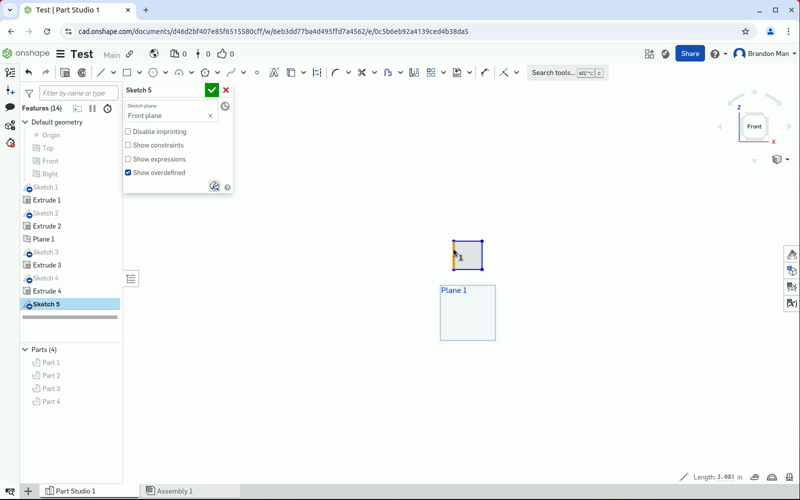
scroll(-6)
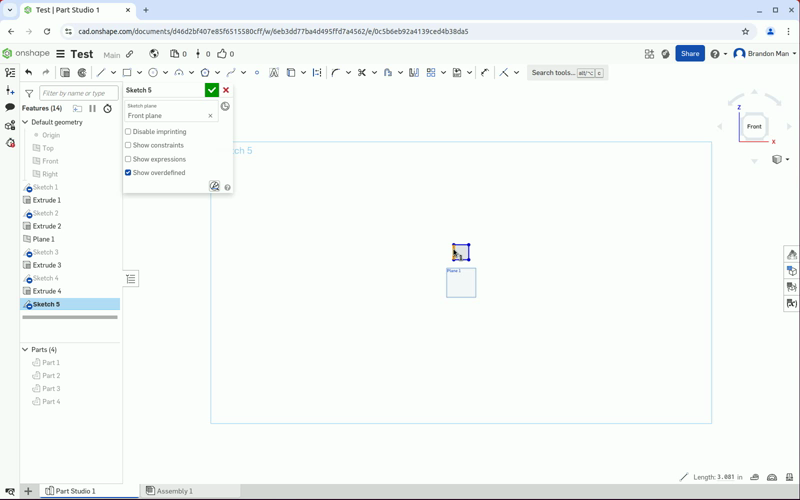
mouse_move(73, 352)
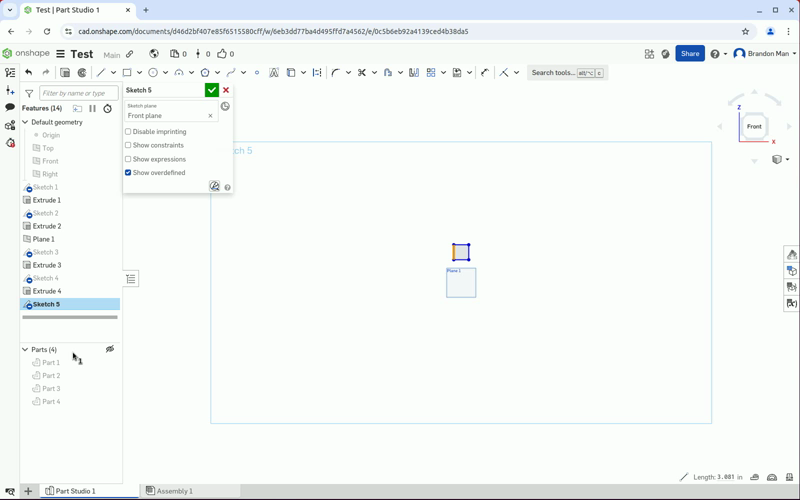
key(shift+y)
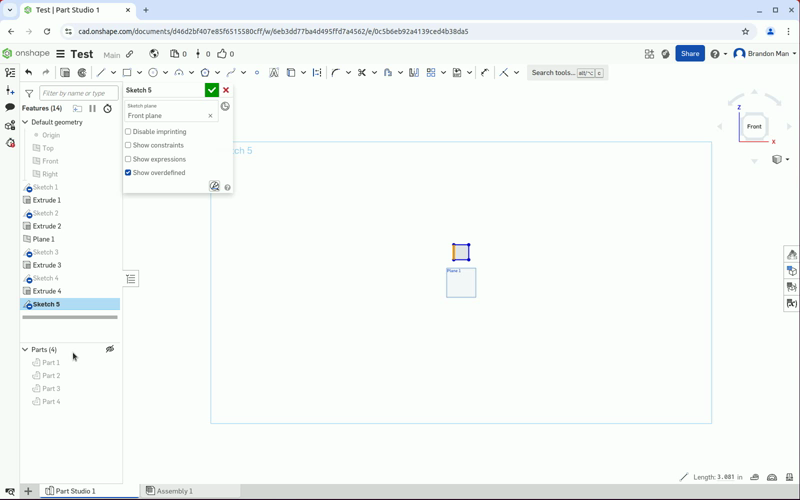
key(shift+e)
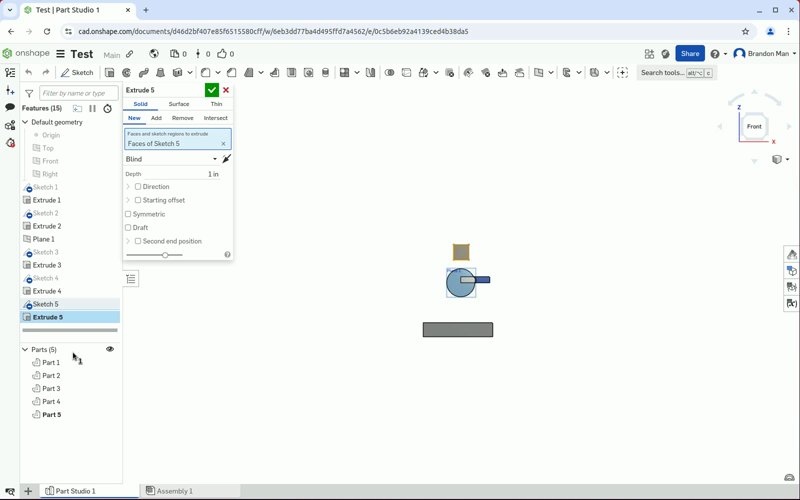
mouse_move(143, 106)
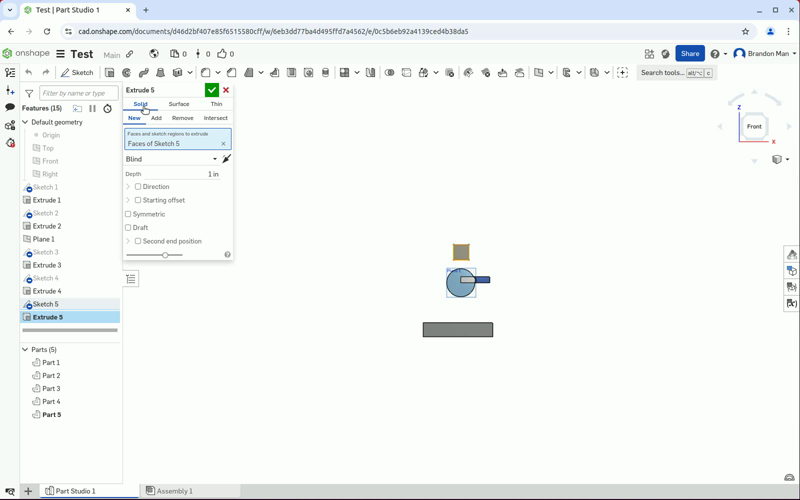
click(143, 106)
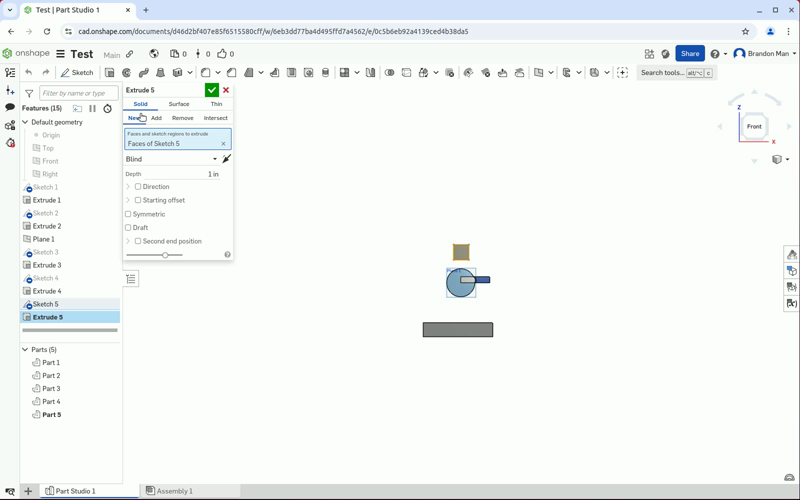
mouse_move(137, 120)
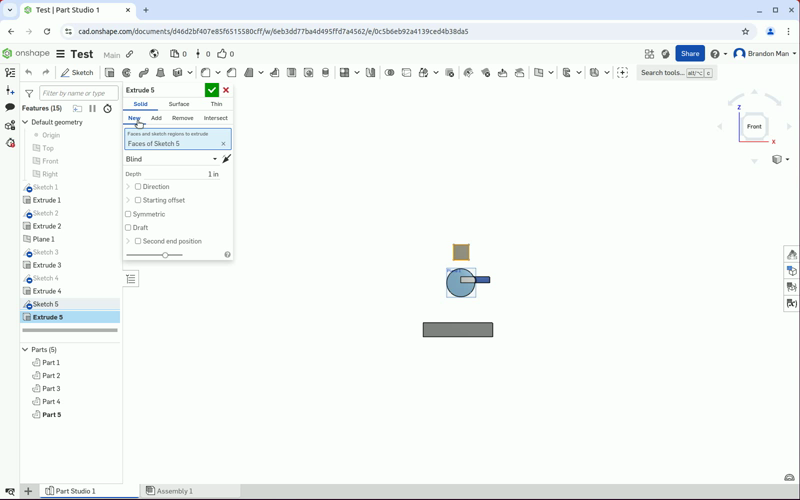
click(137, 120)
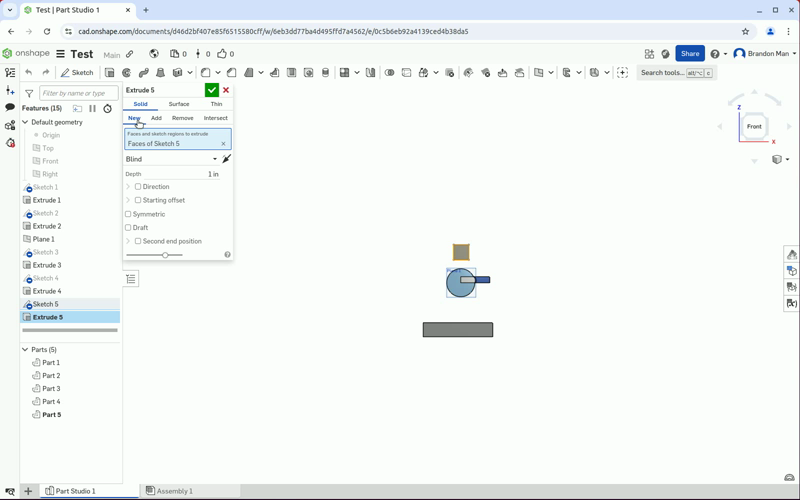
key(tab, 4)
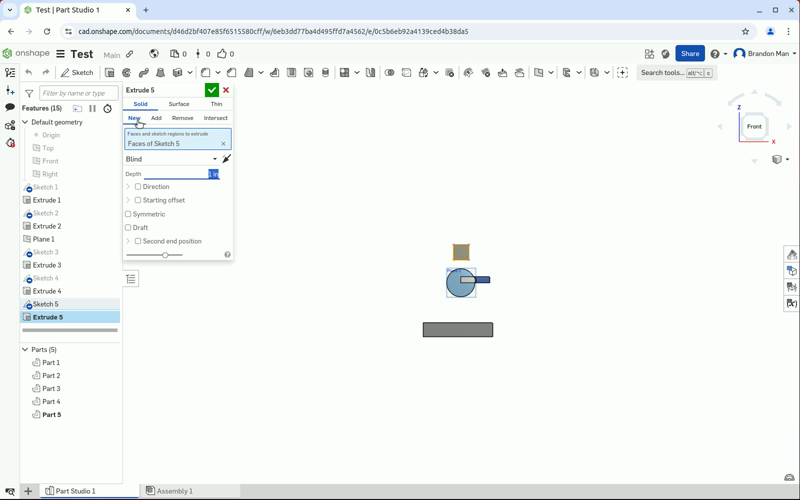
text(2.889)
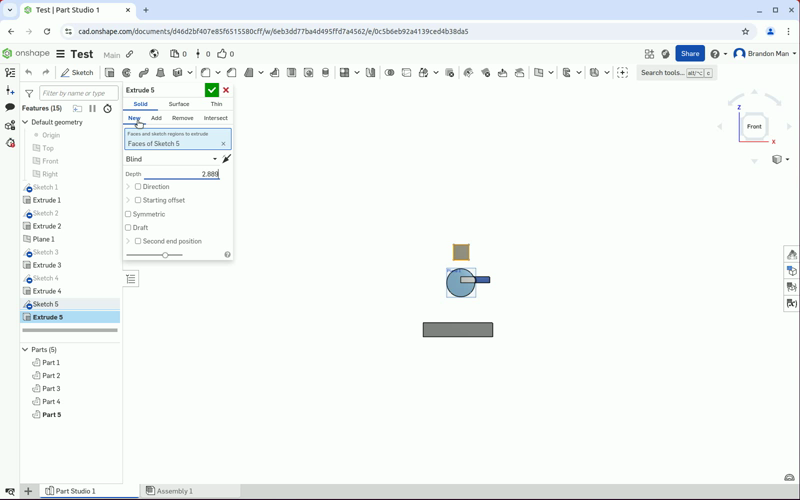
key(enter)
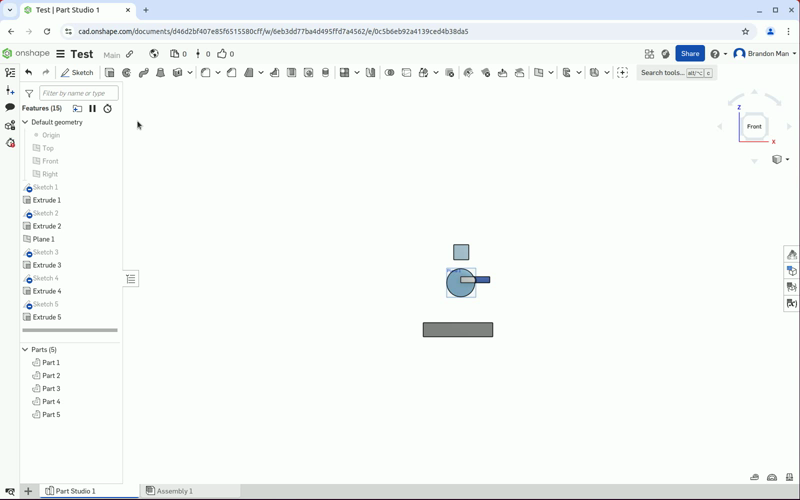
key(shift+h)
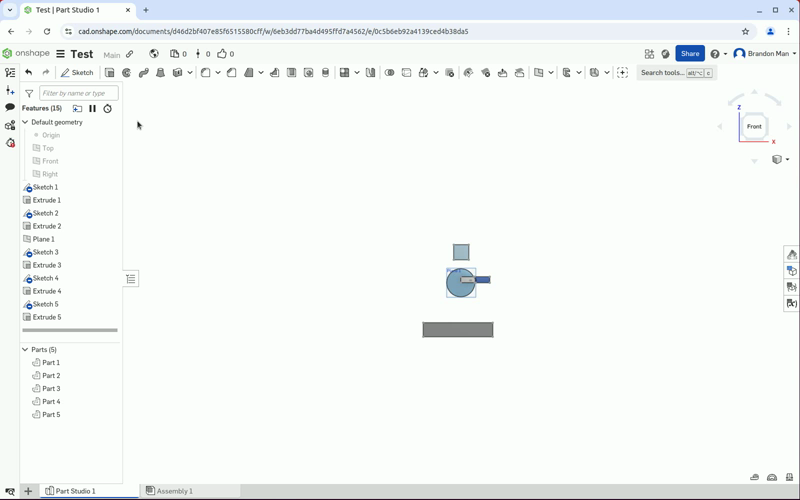
key(shift+h)
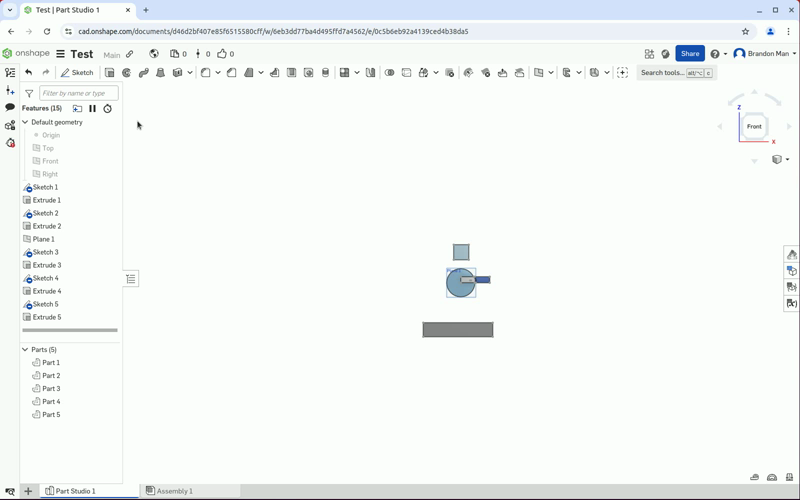
key(shift+7)
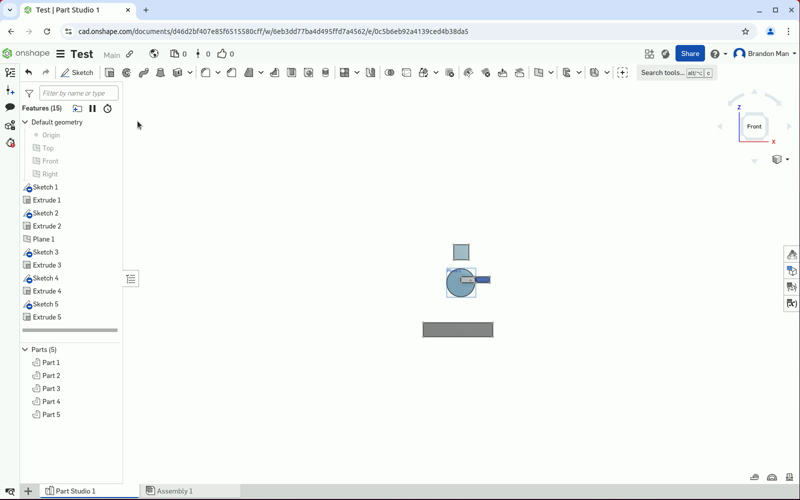
key(left, 2)
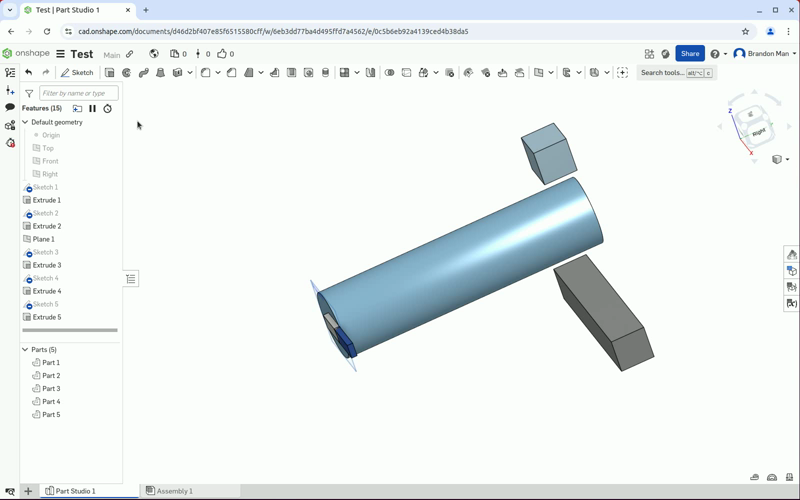
key(down, 2)
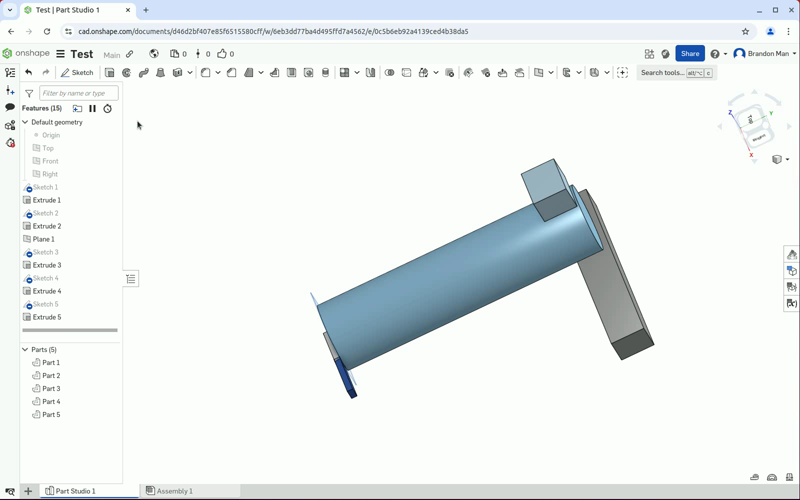
key(up, 2)
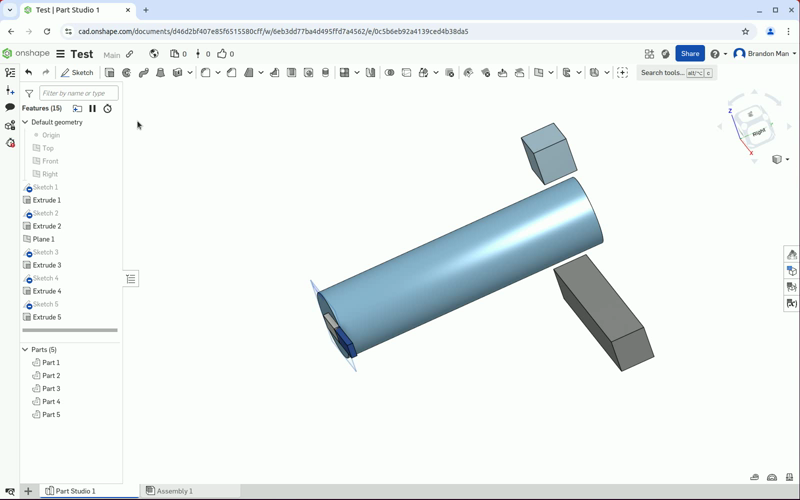
key(right, 2)
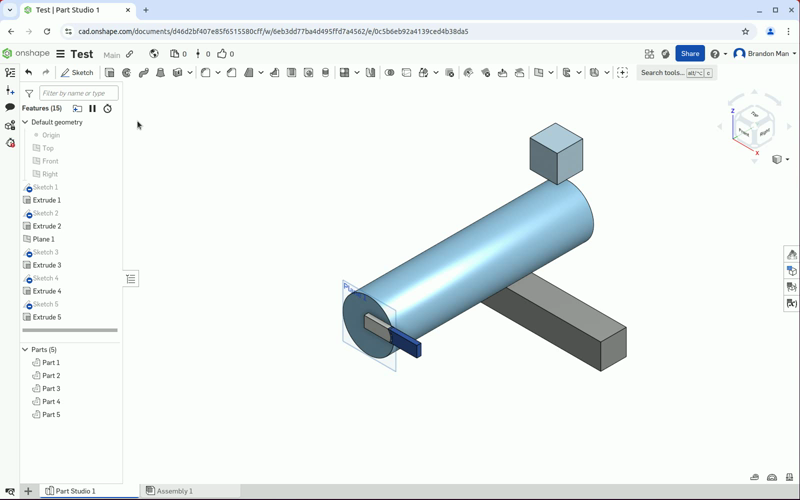
mouse_move(73, 189)
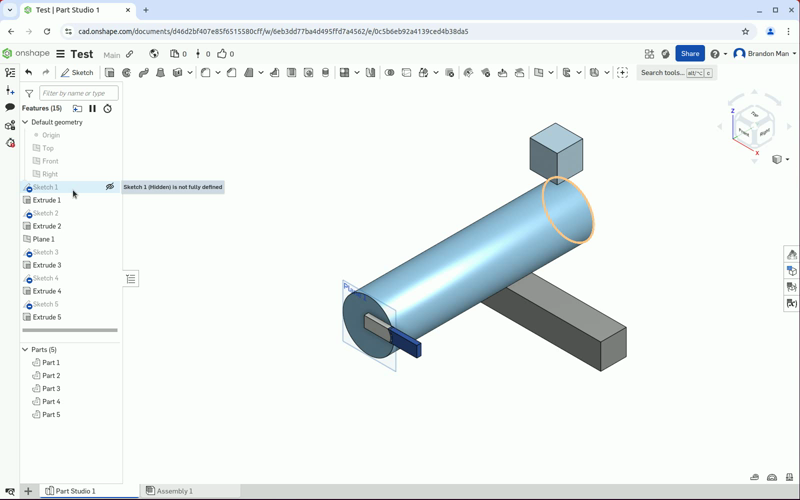
click(73, 189)